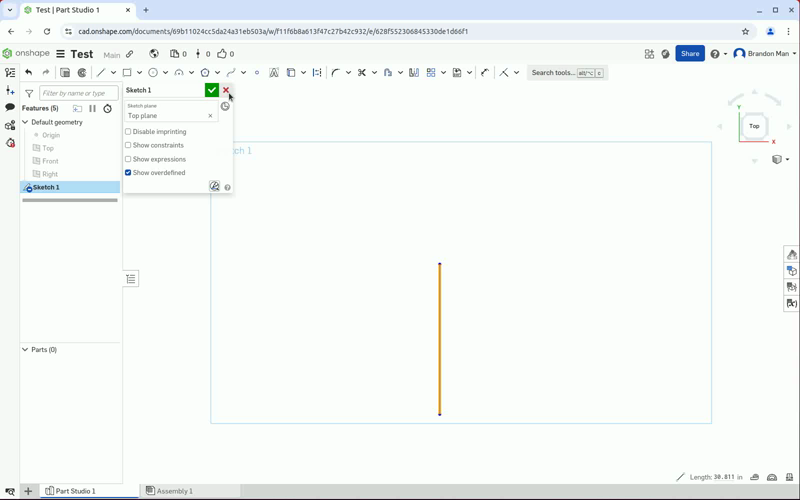
key(shift+h)
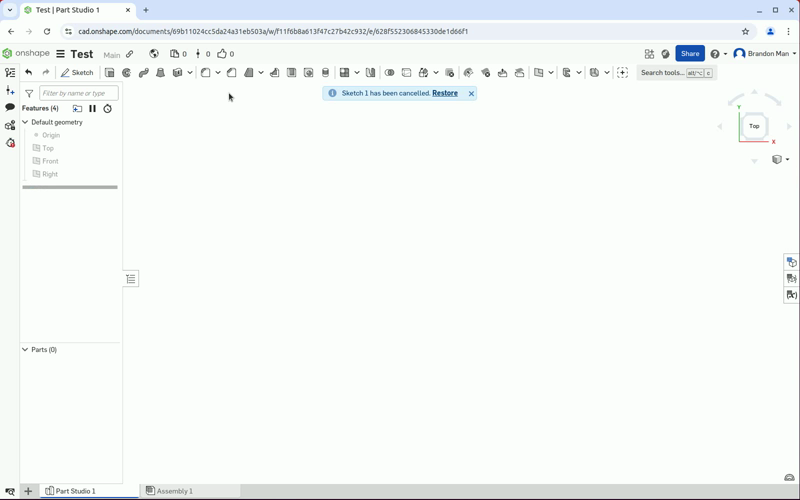
mouse_move(73, 352)
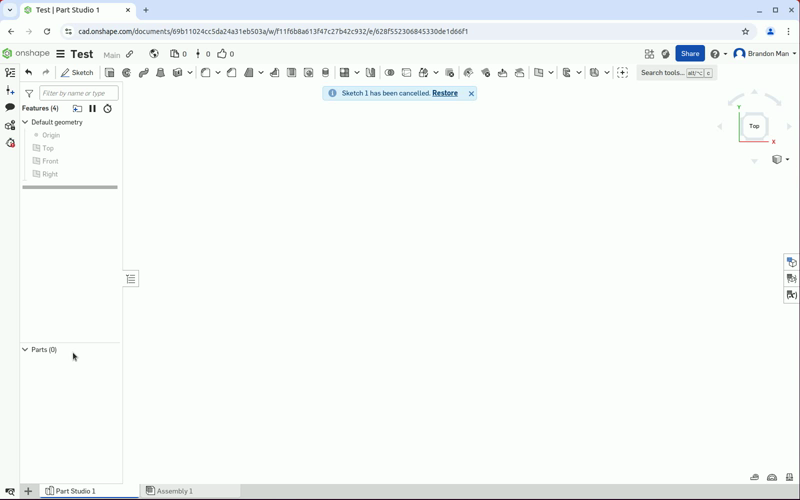
key(y)
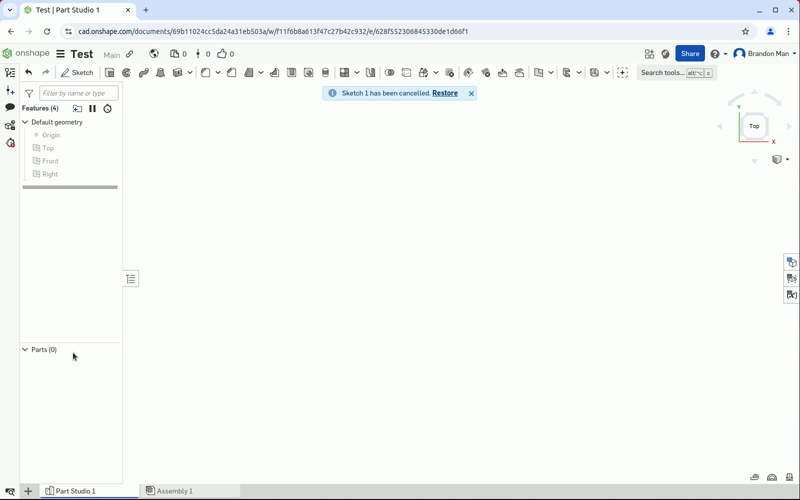
key(shift+p)
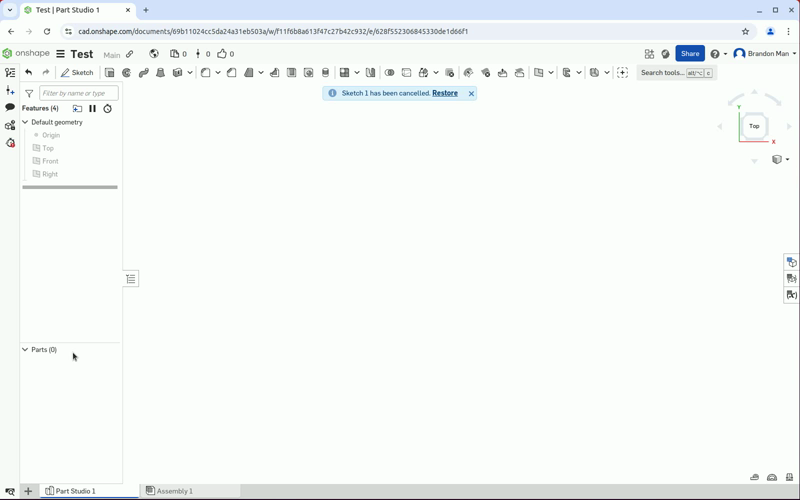
key(space)
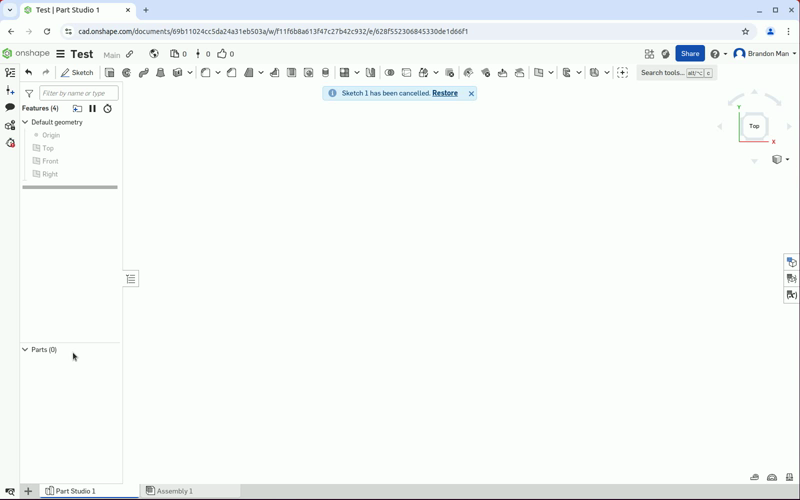
key_down(shift)
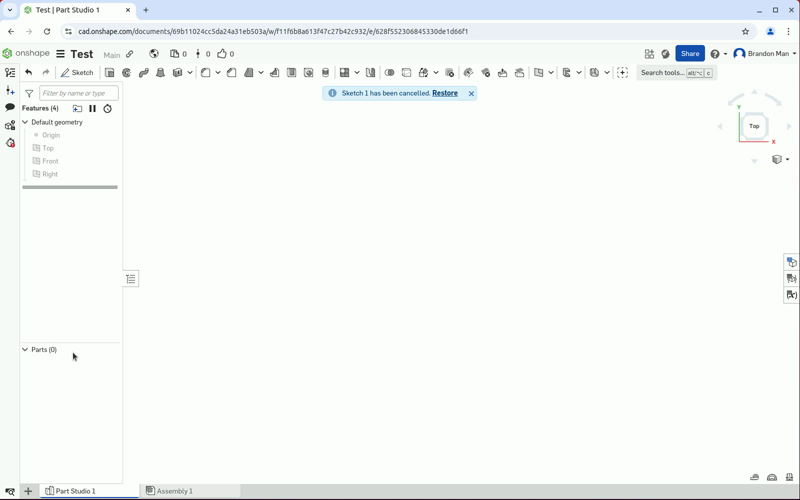
key(up)
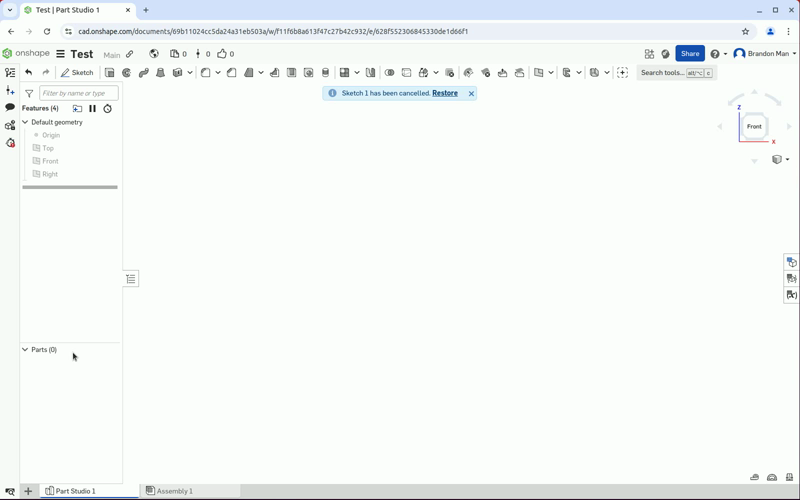
key_up(shift)
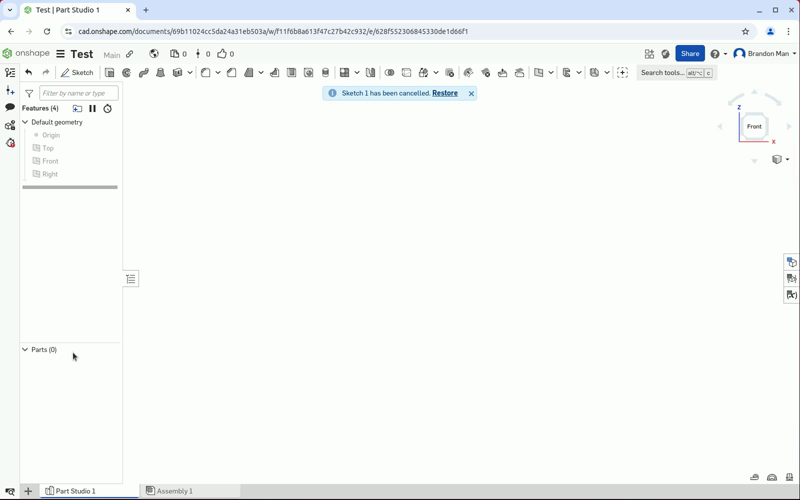
mouse_move(73, 352)
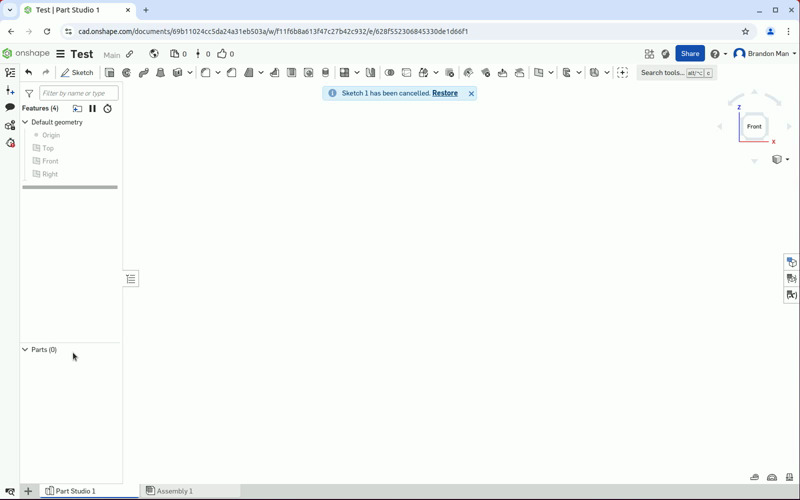
key(shift+y)
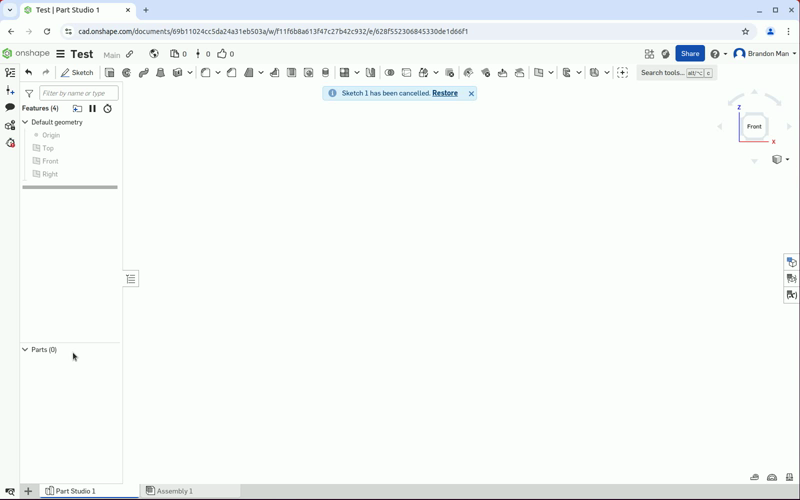
key(shift+s)
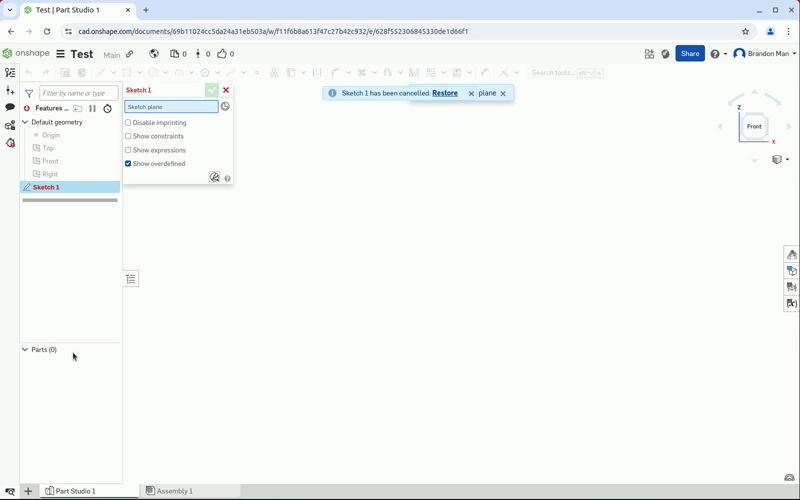
mouse_move(73, 163)
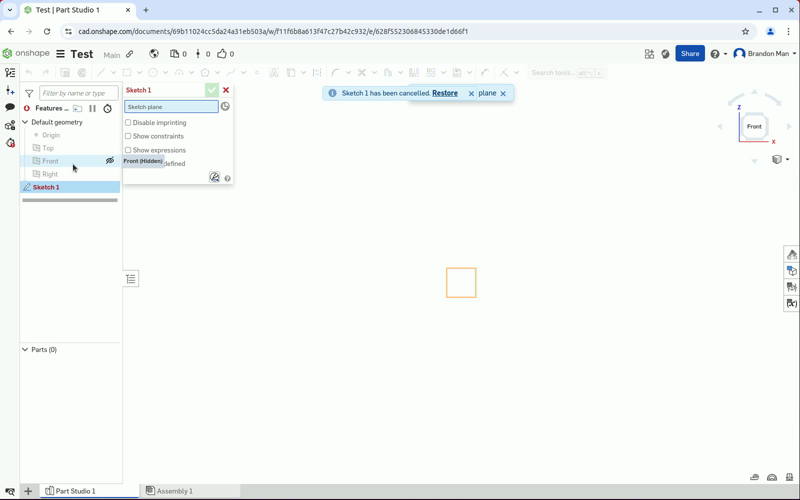
click(73, 163)
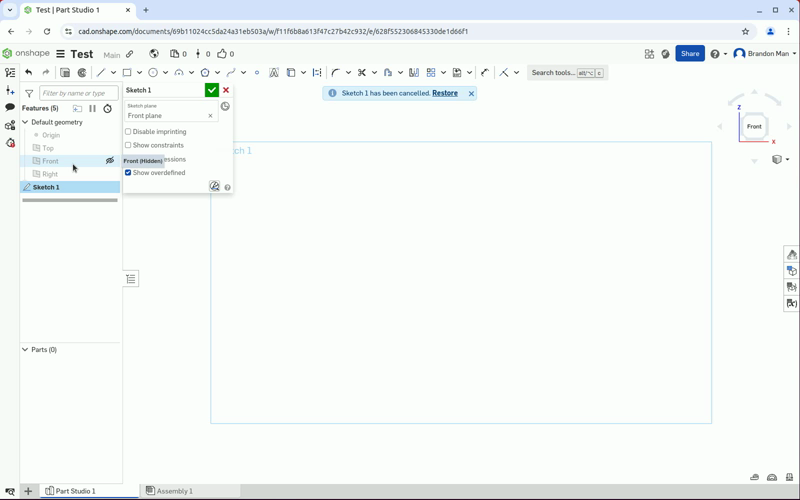
mouse_move(73, 352)
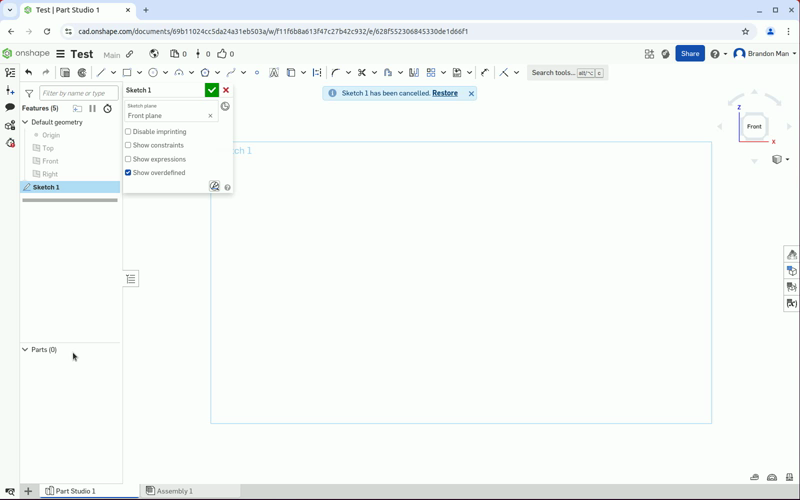
key(y)
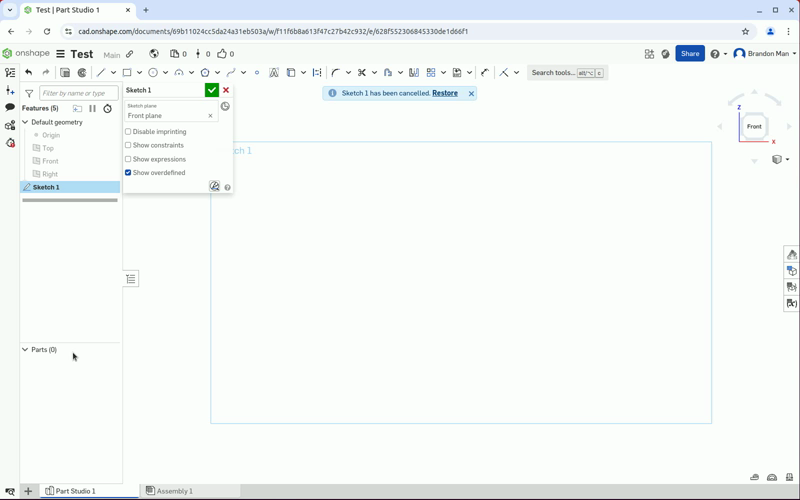
key(l)
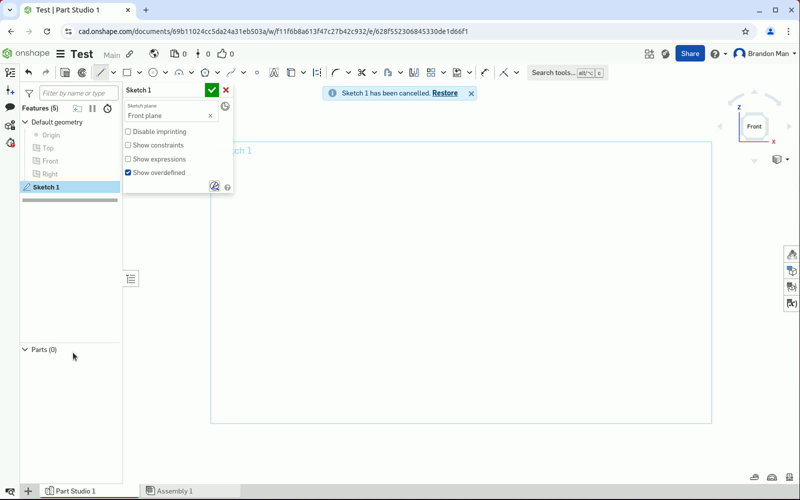
key_down(shift)
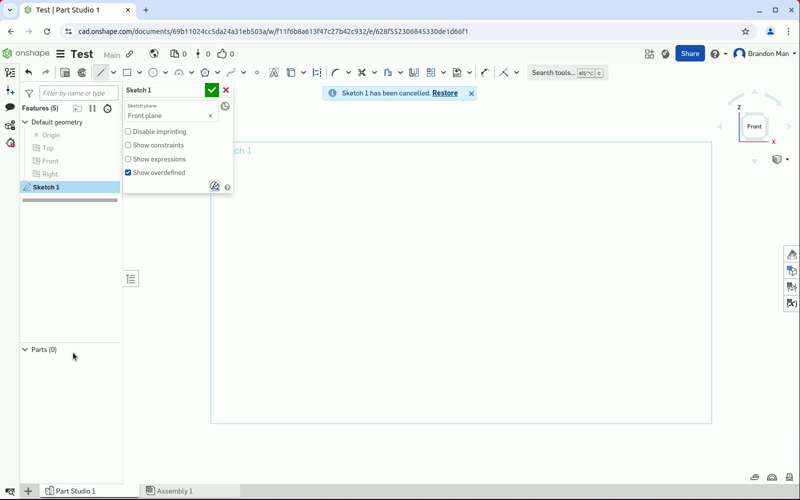
mouse_move(351, 353)
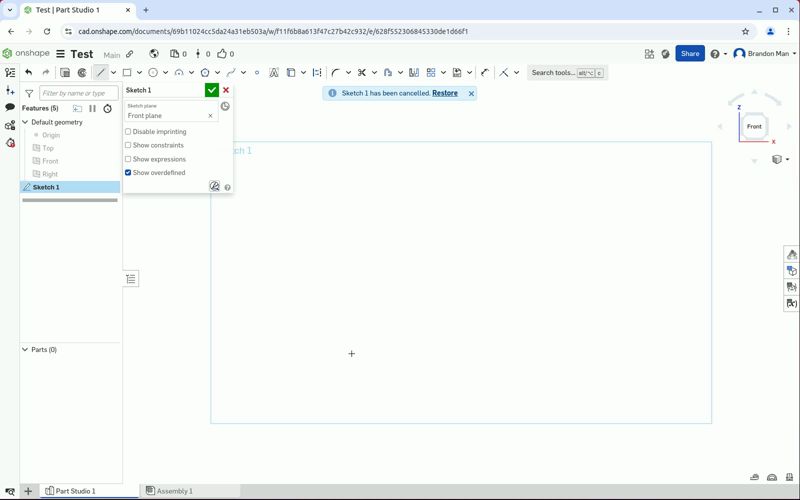
click(351, 353)
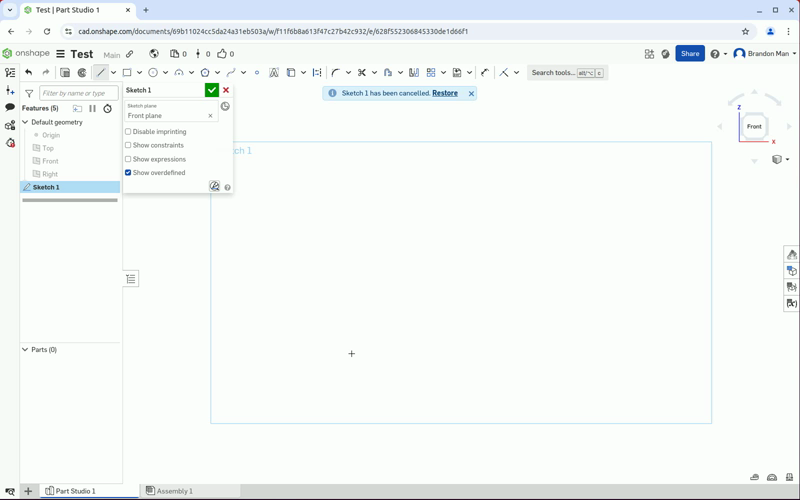
key_up(shift)
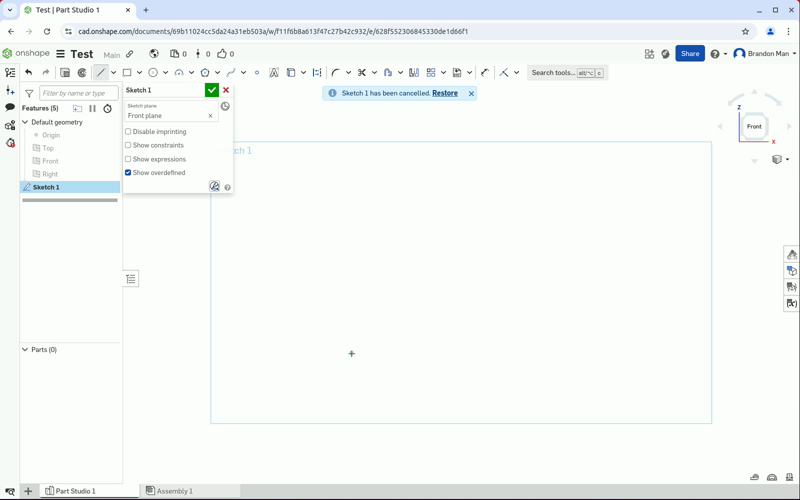
key_down(shift)
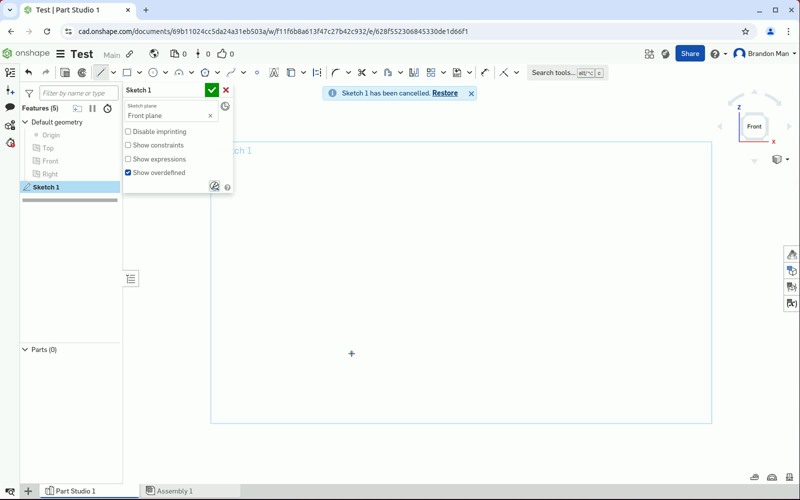
mouse_move(549, 353)
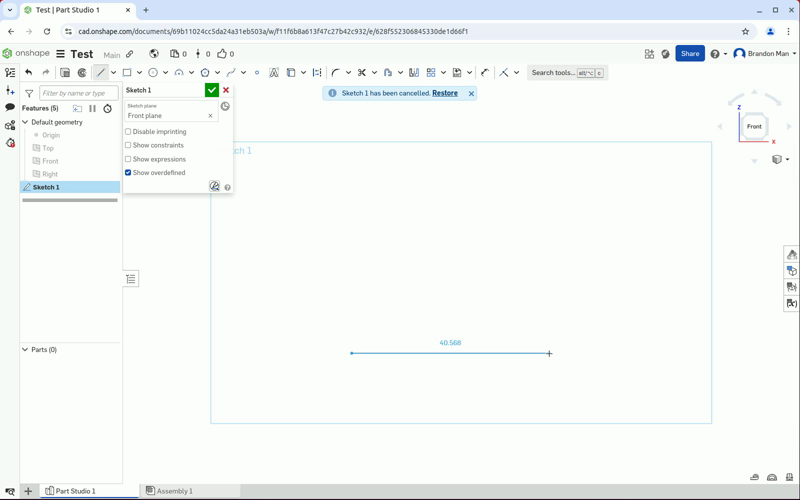
click(549, 353)
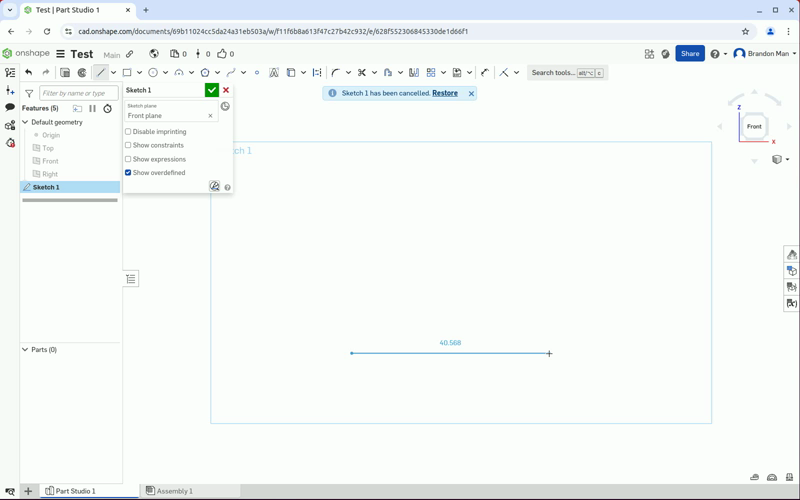
key_up(shift)
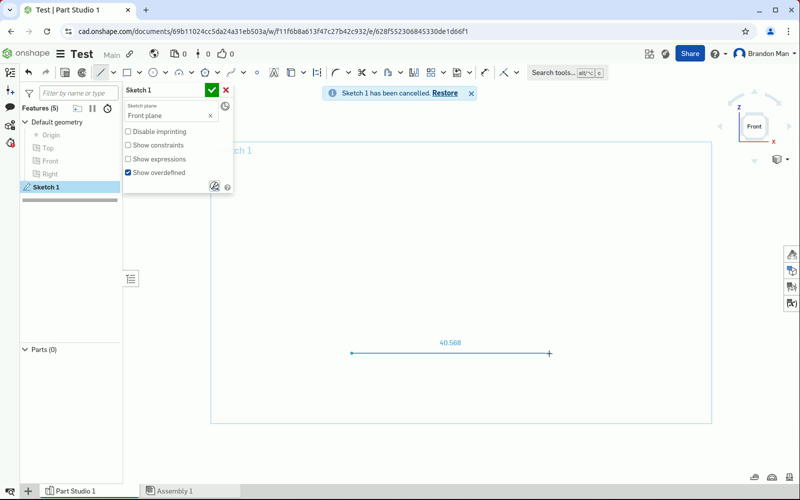
key_down(shift)
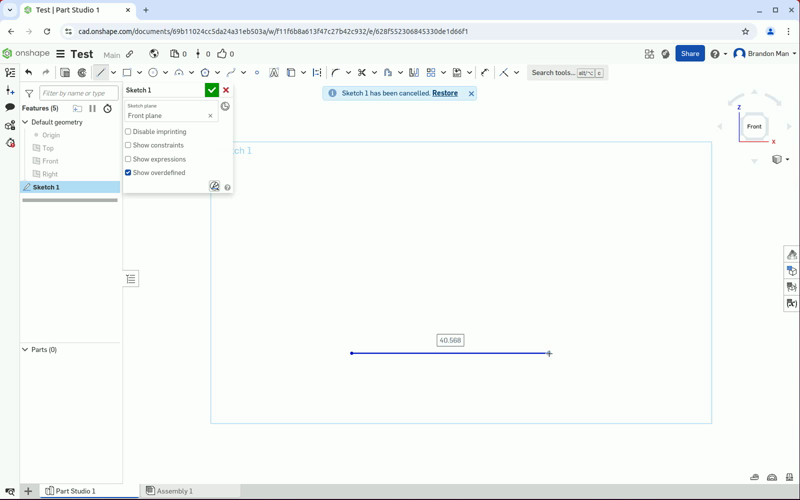
mouse_move(549, 291)
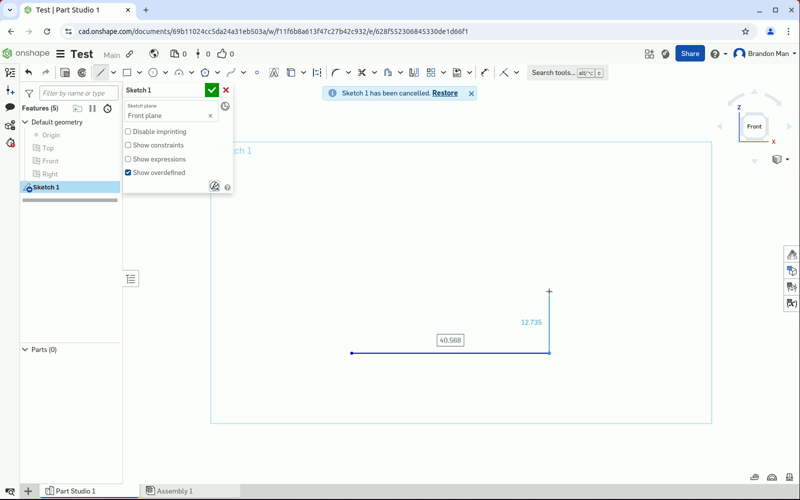
click(549, 291)
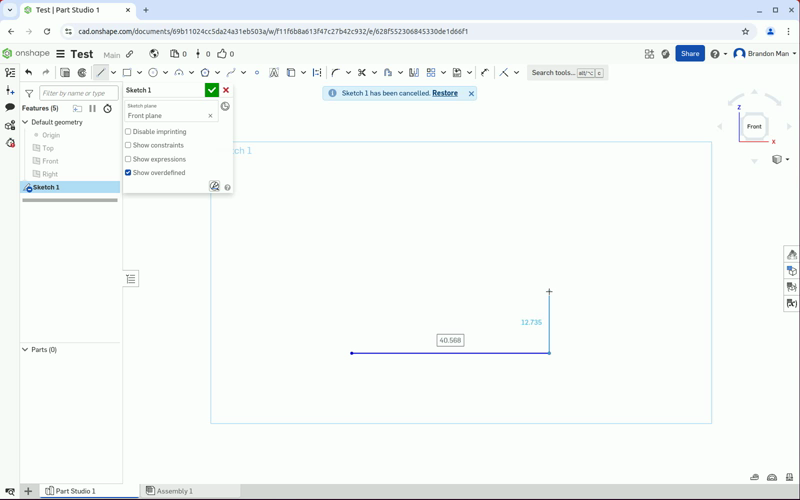
key_up(shift)
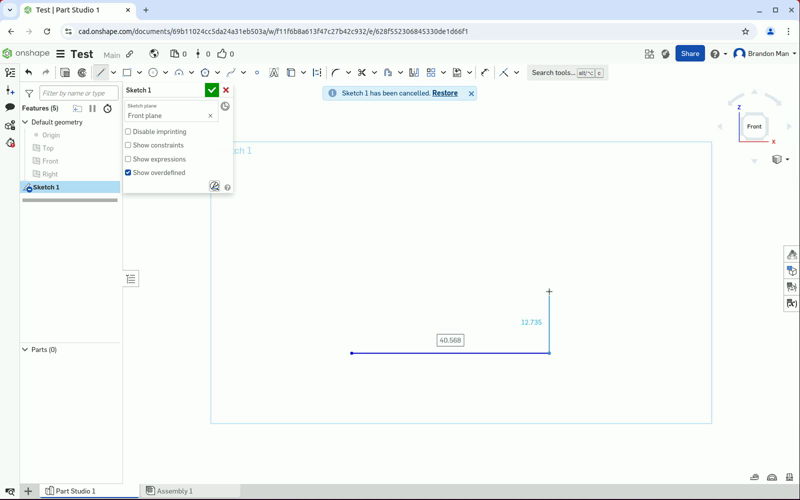
key_down(shift)
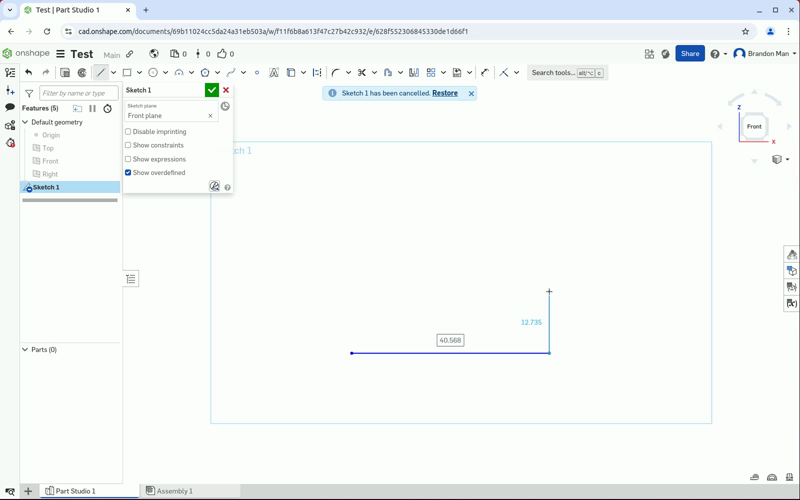
mouse_move(351, 291)
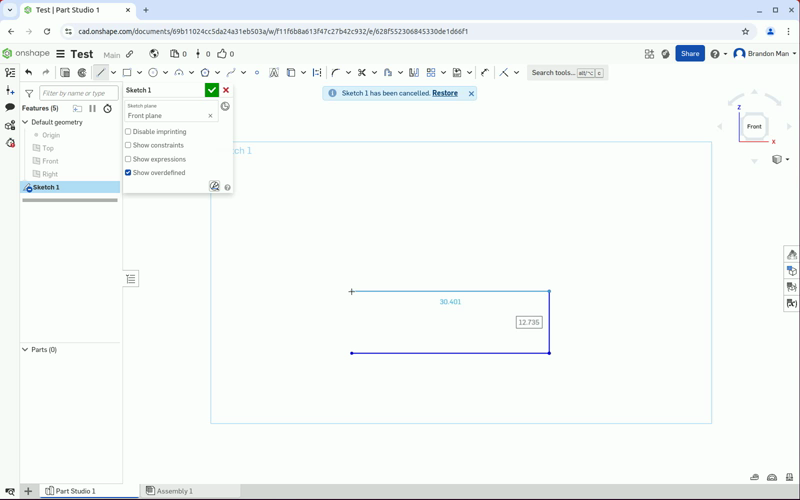
click(351, 291)
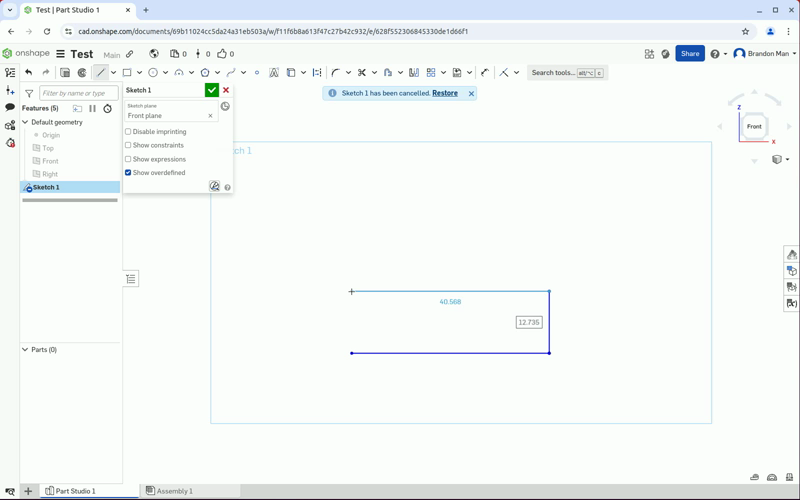
key_up(shift)
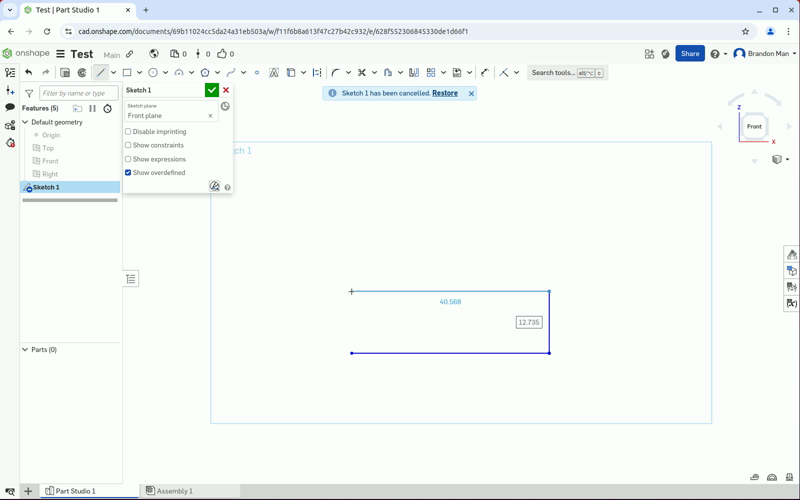
key_down(shift)
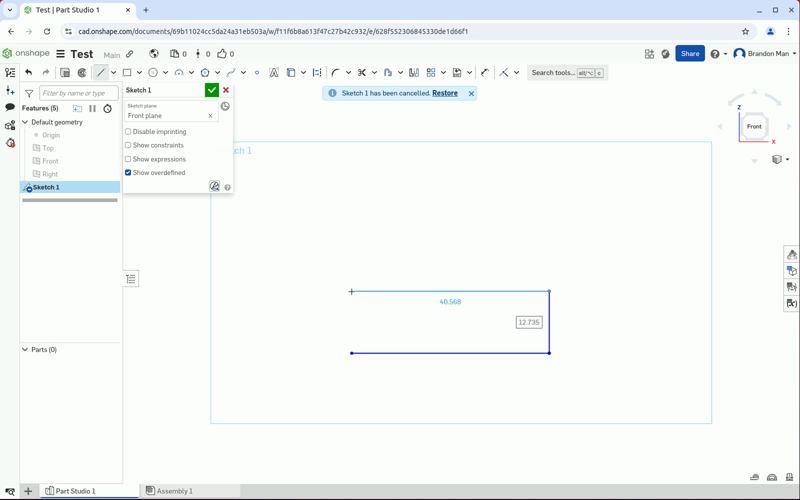
mouse_move(351, 353)
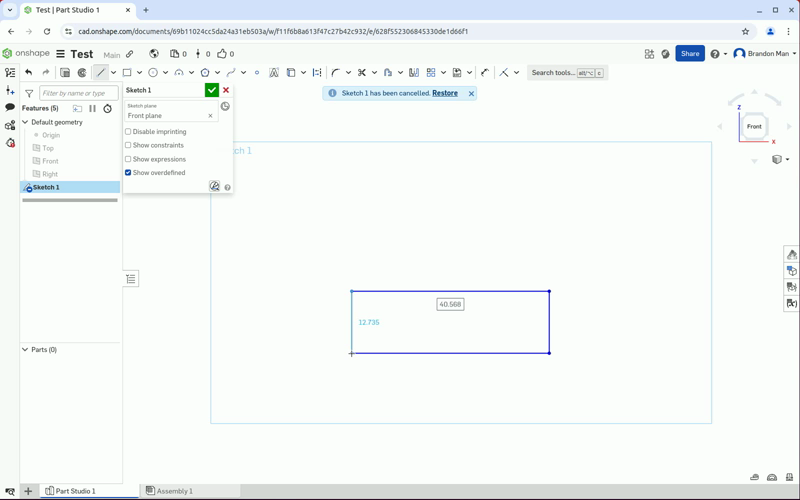
key_up(shift)
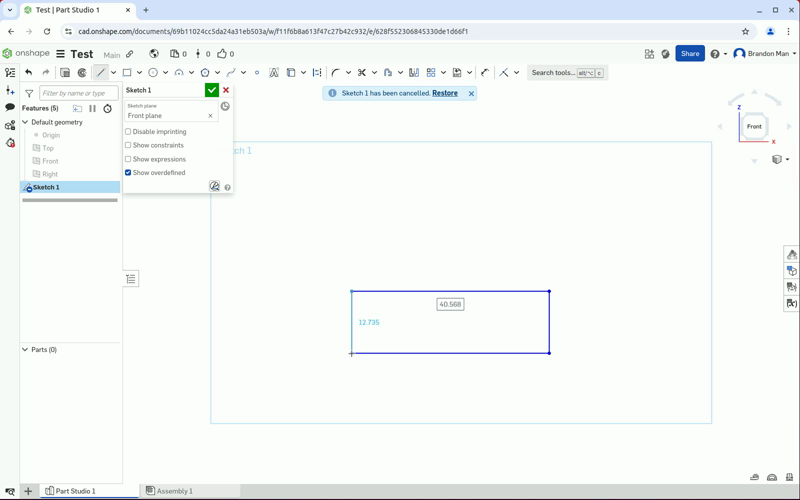
click(351, 353)
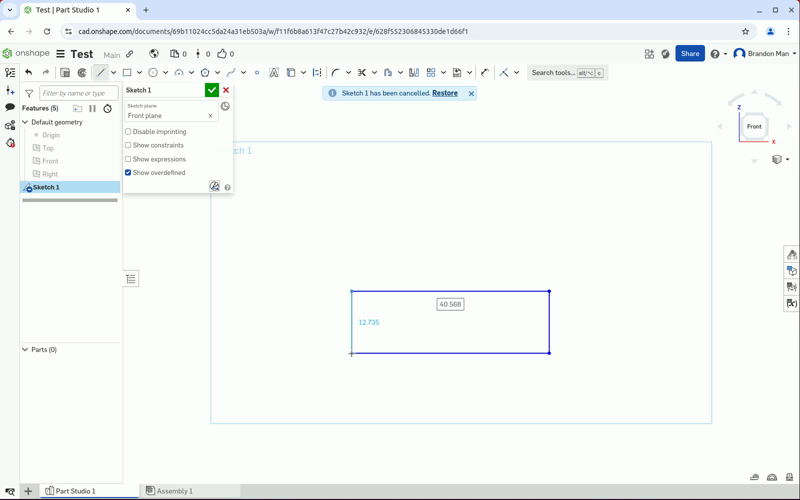
key(esc)
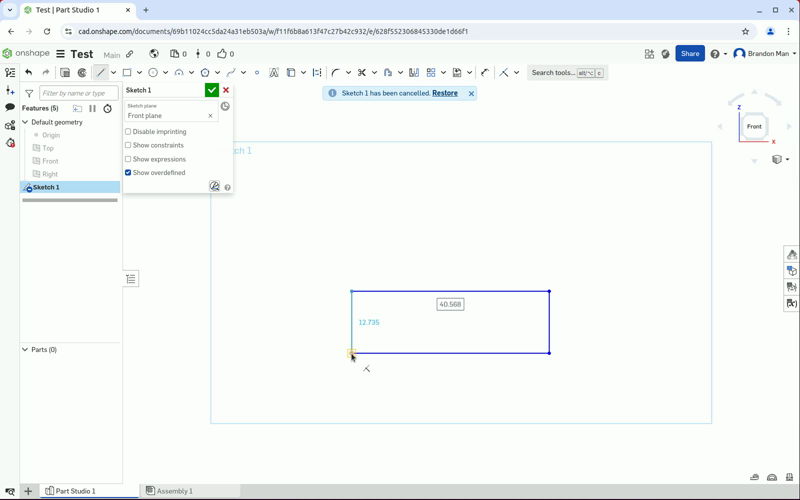
mouse_move(472, 324)
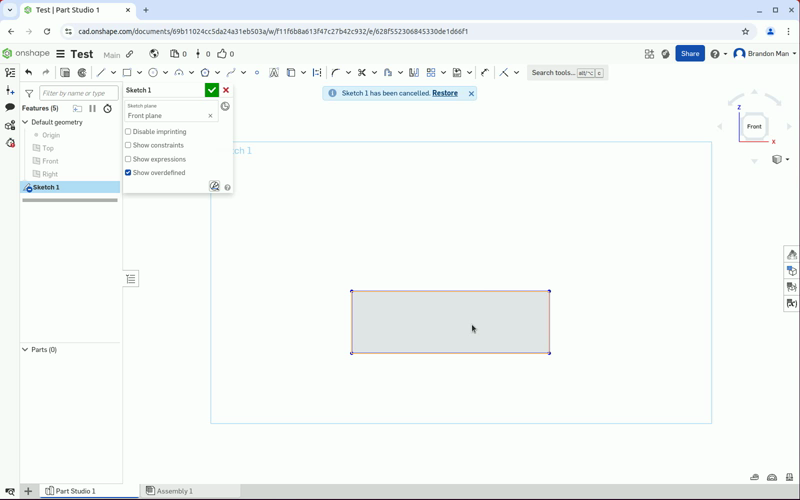
click(472, 324)
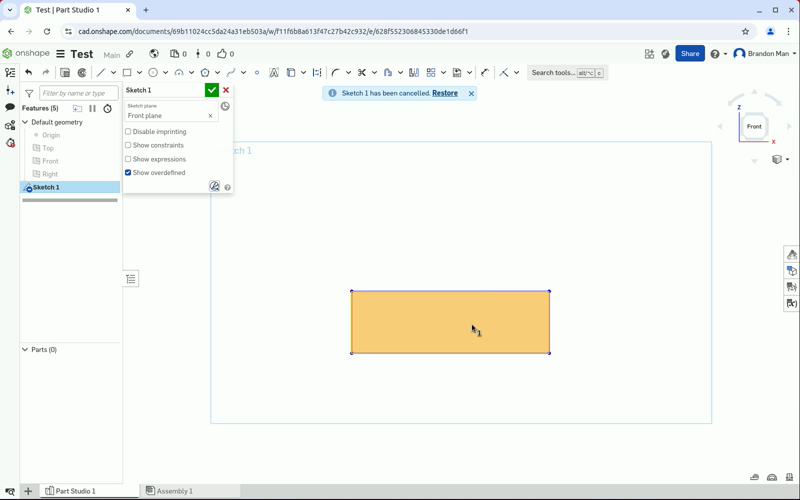
mouse_move(73, 352)
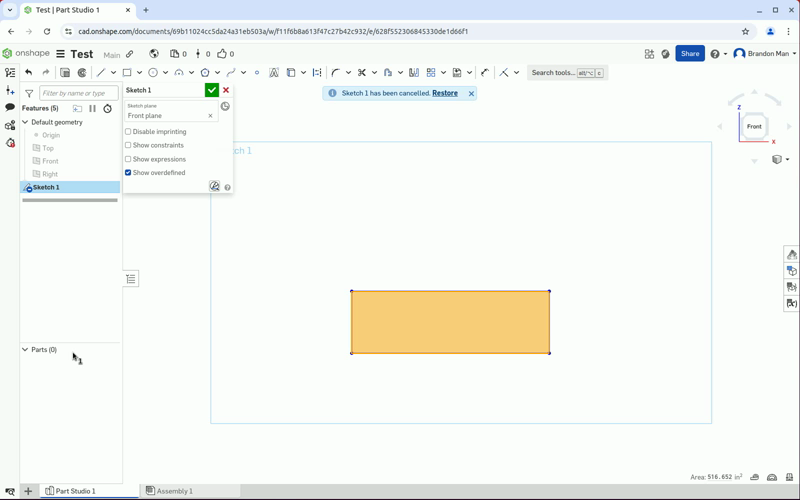
key(shift+y)
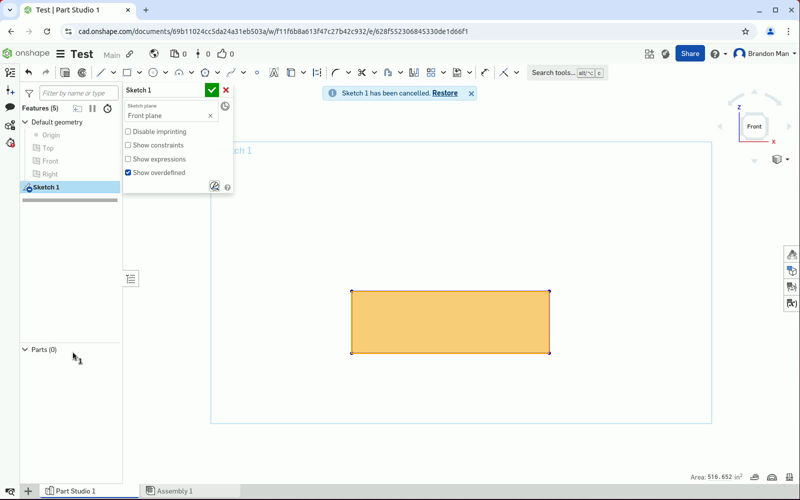
key(shift+e)
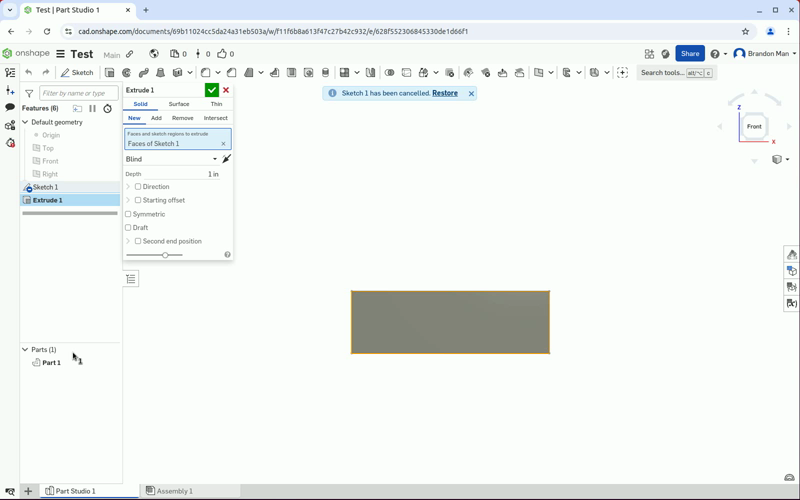
mouse_move(143, 106)
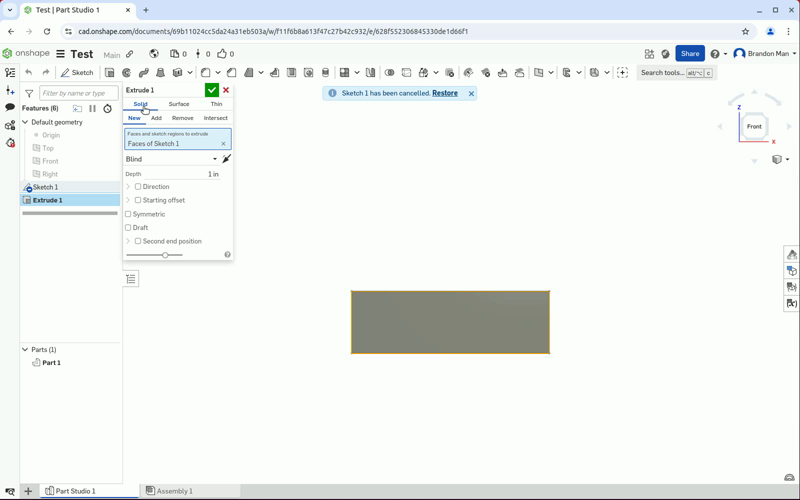
click(143, 106)
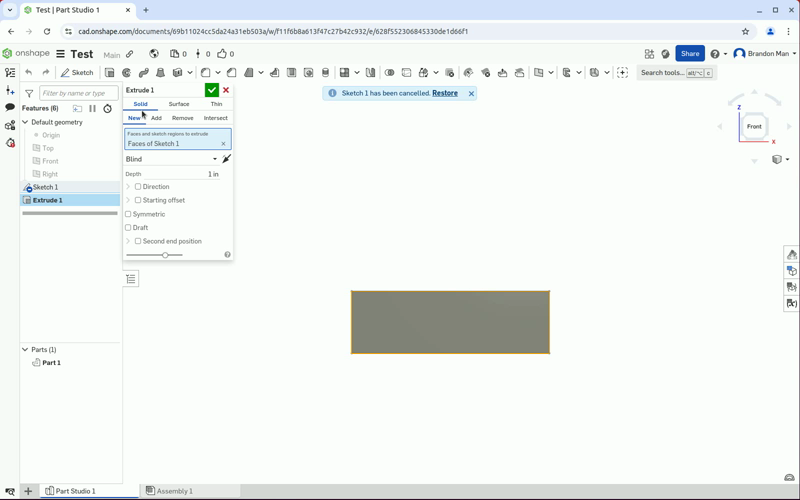
mouse_move(137, 120)
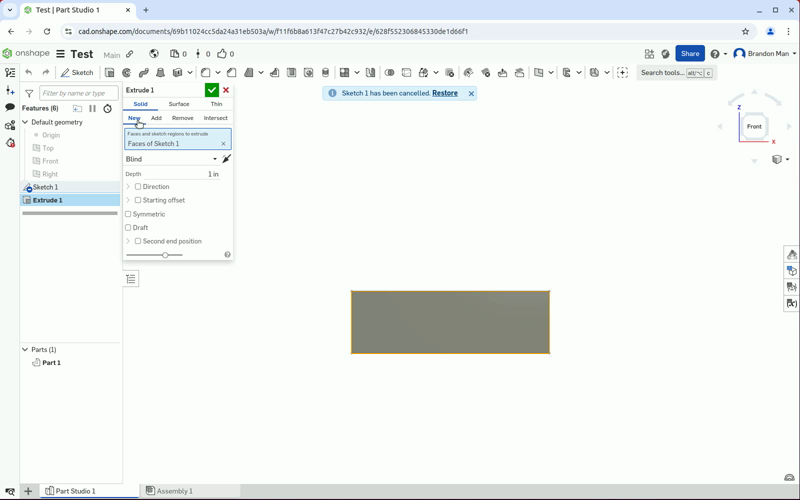
click(137, 120)
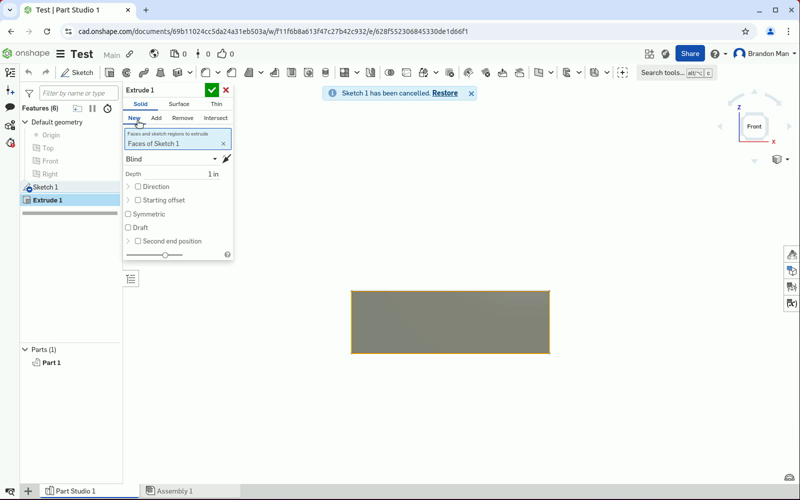
key(tab, 4)
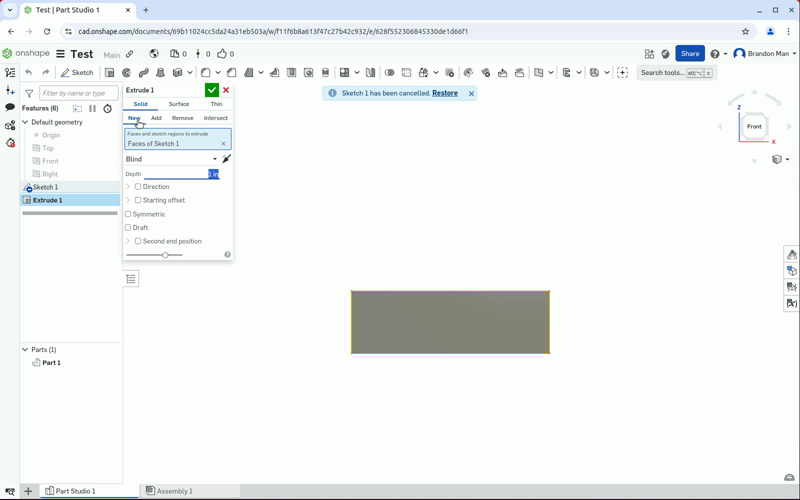
text(2.407)
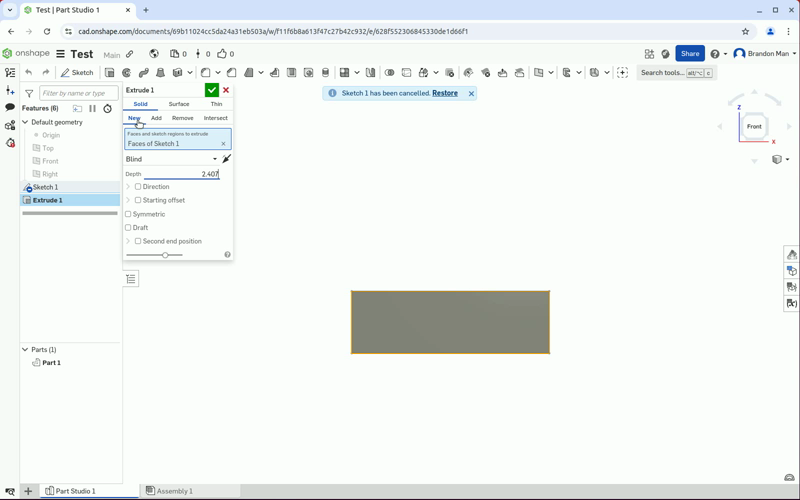
key(enter)
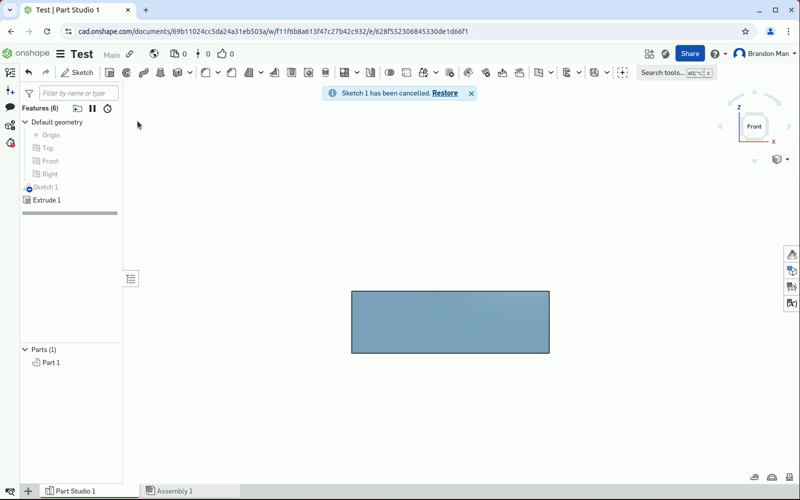
key(shift+h)
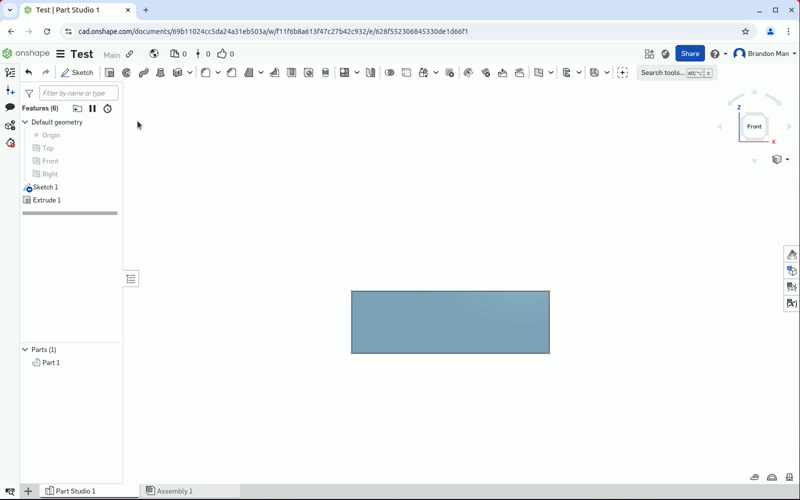
key(shift+h)
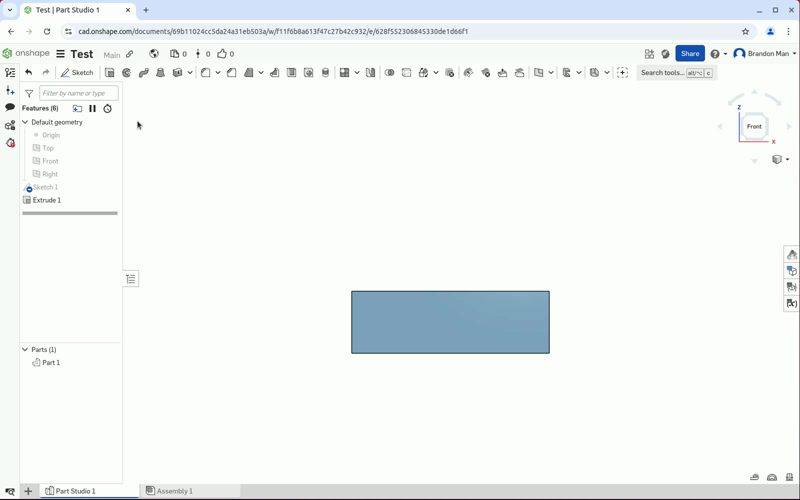
mouse_move(73, 189)
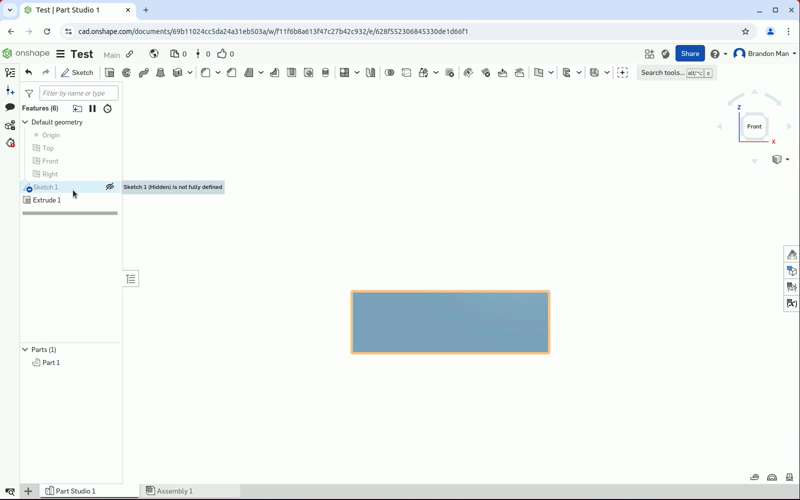
click(73, 189)
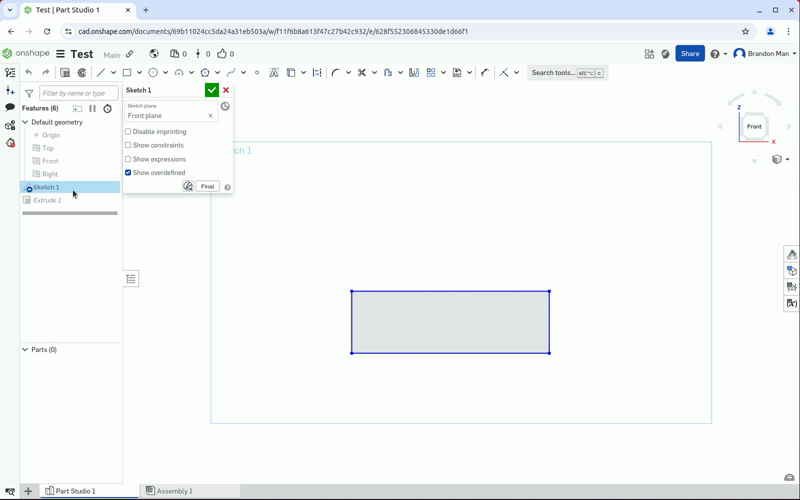
mouse_move(229, 92)
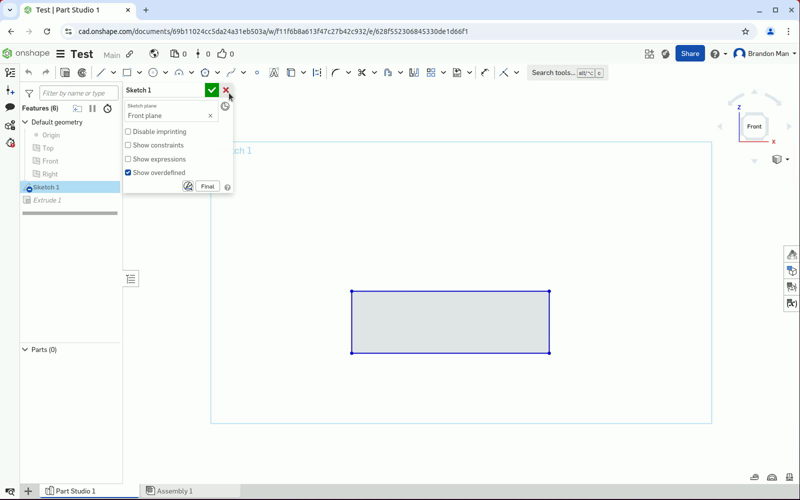
click(229, 92)
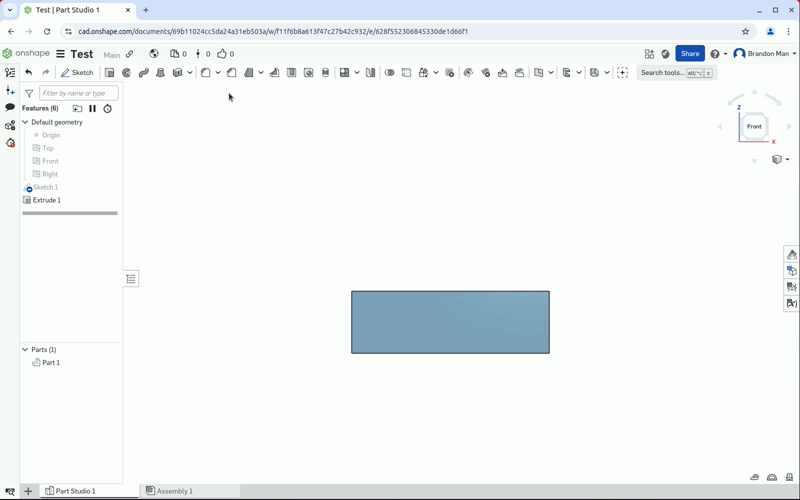
mouse_move(541, 75)
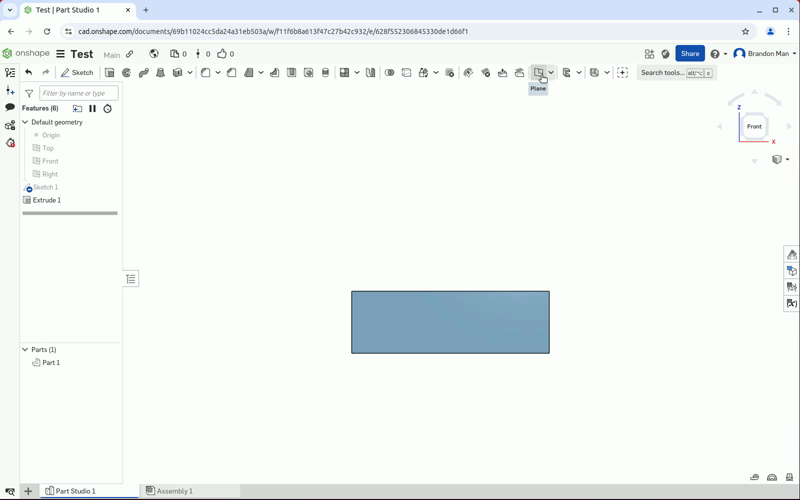
click(541, 75)
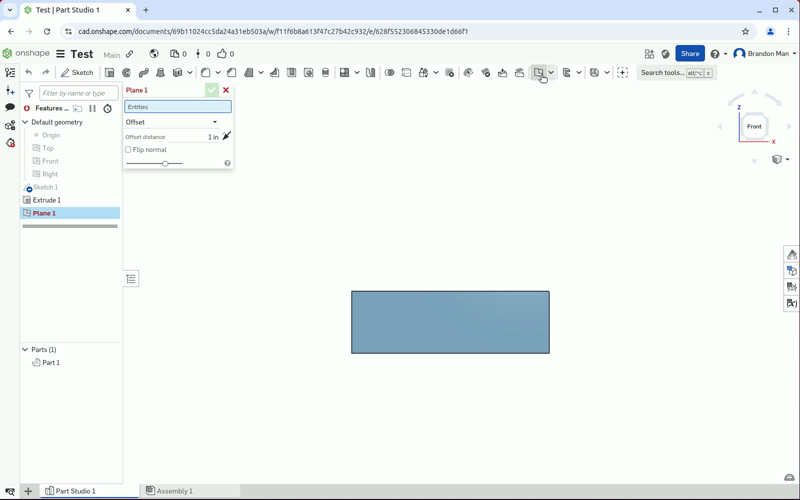
mouse_move(73, 163)
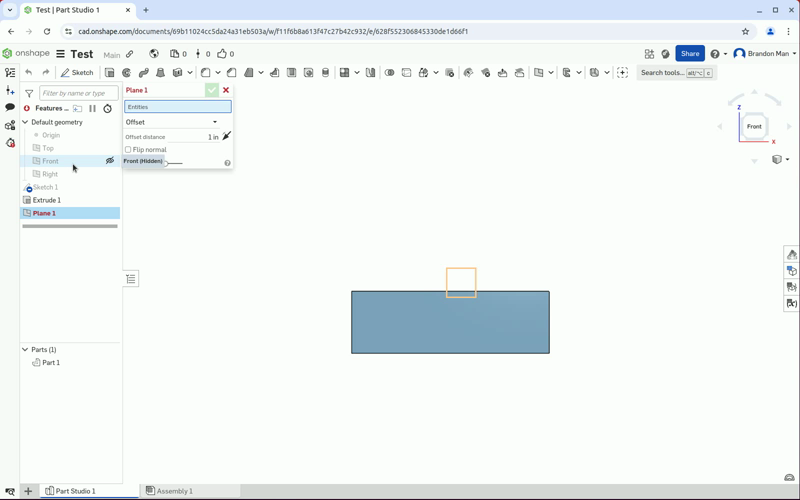
click(73, 163)
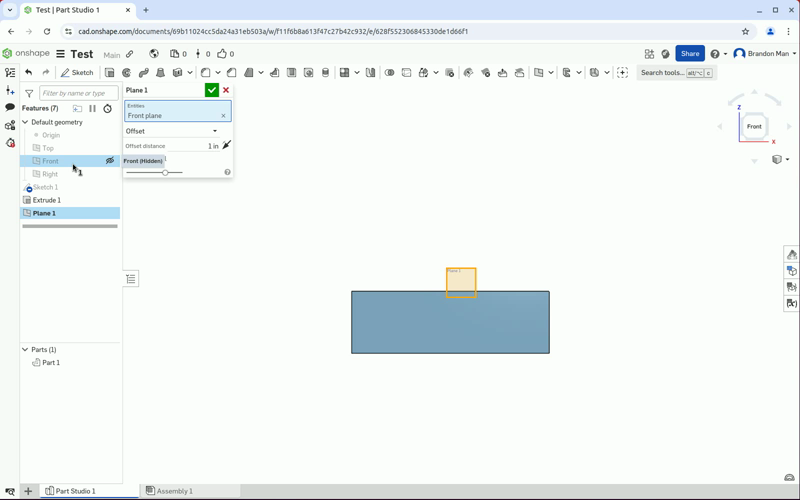
key(tab, 2)
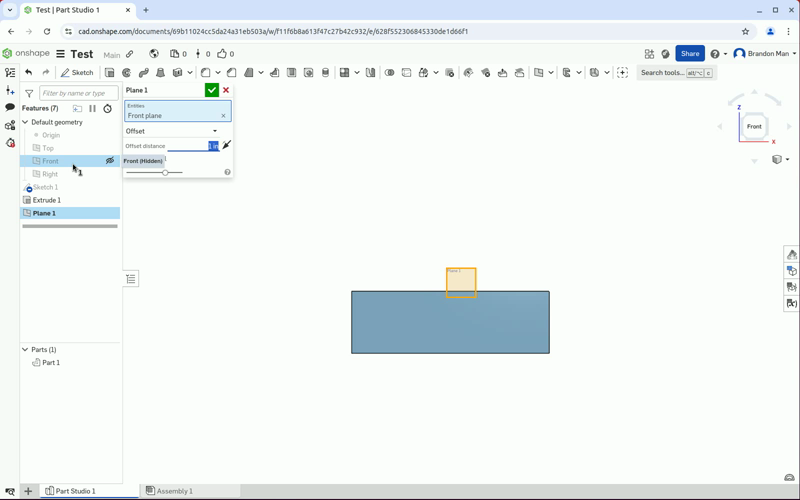
text(2.403)
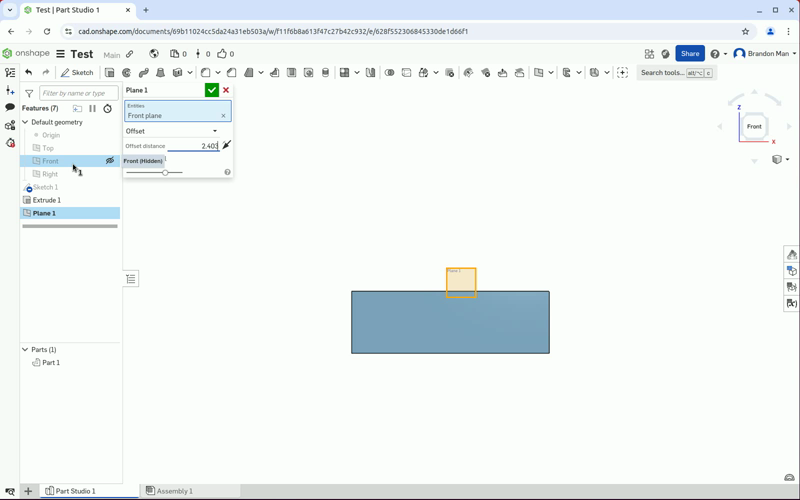
key(enter, 2)
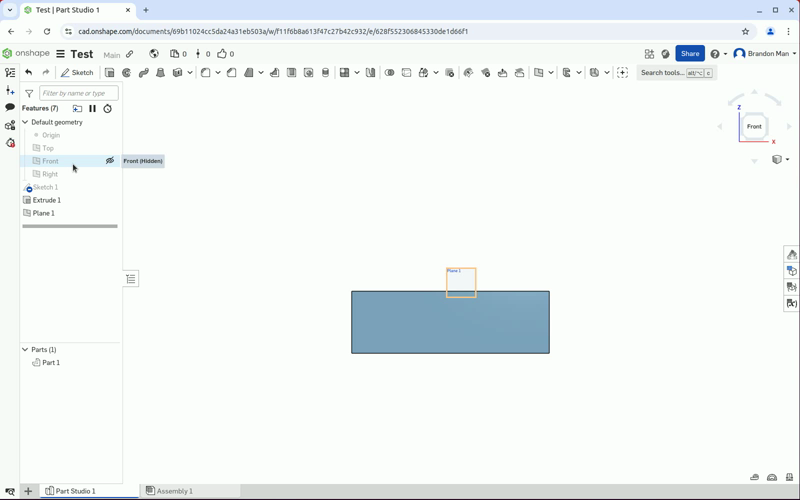
key(shift+s)
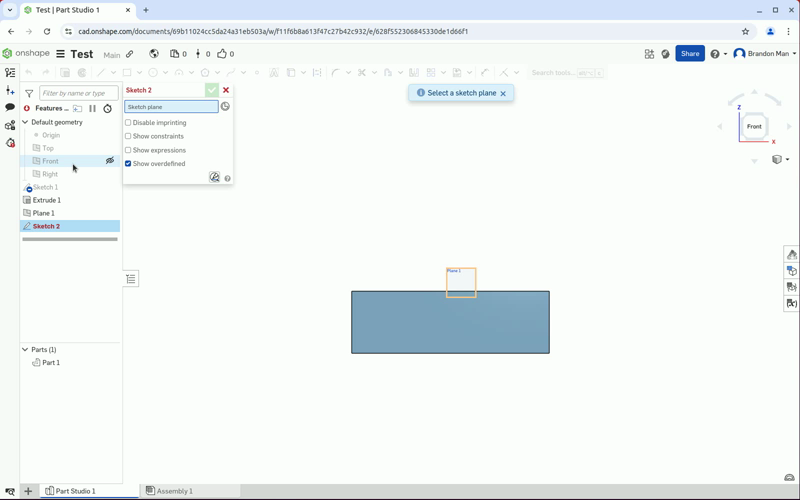
mouse_move(73, 215)
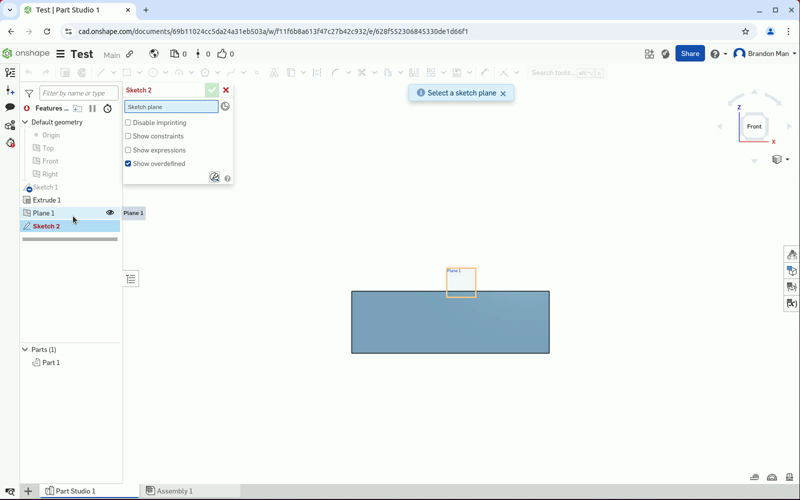
click(73, 215)
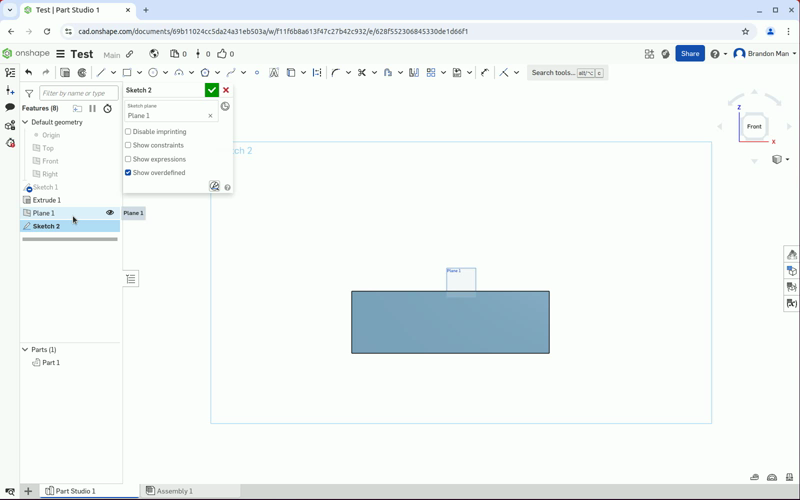
mouse_move(73, 352)
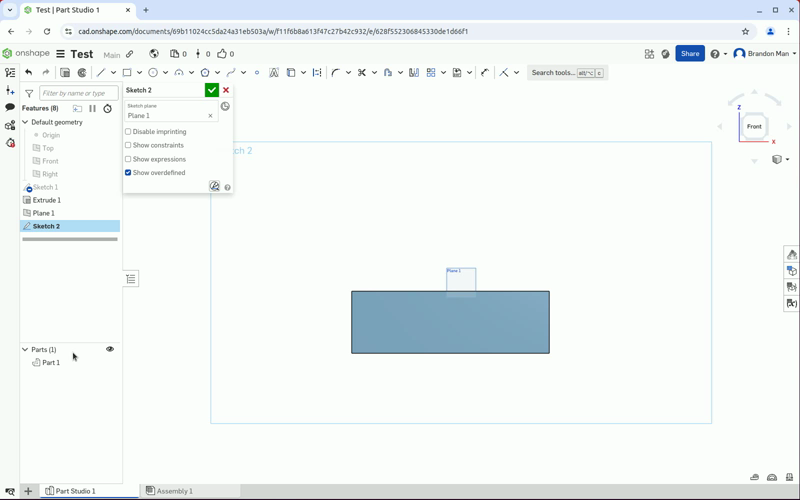
key(y)
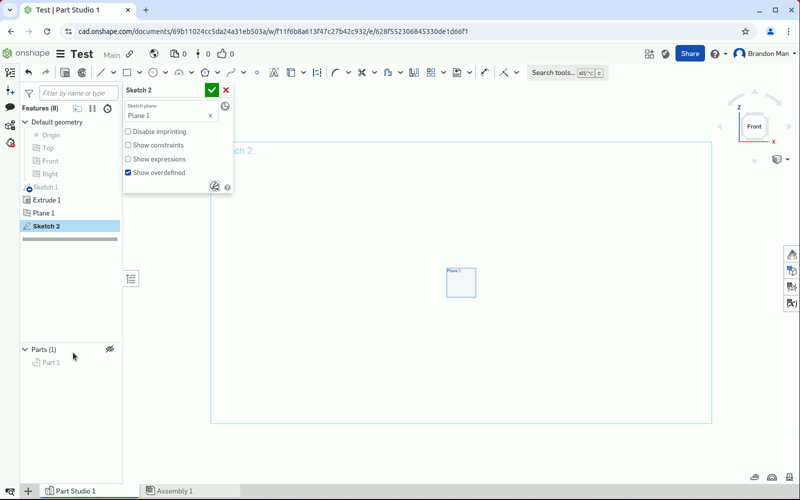
key(l)
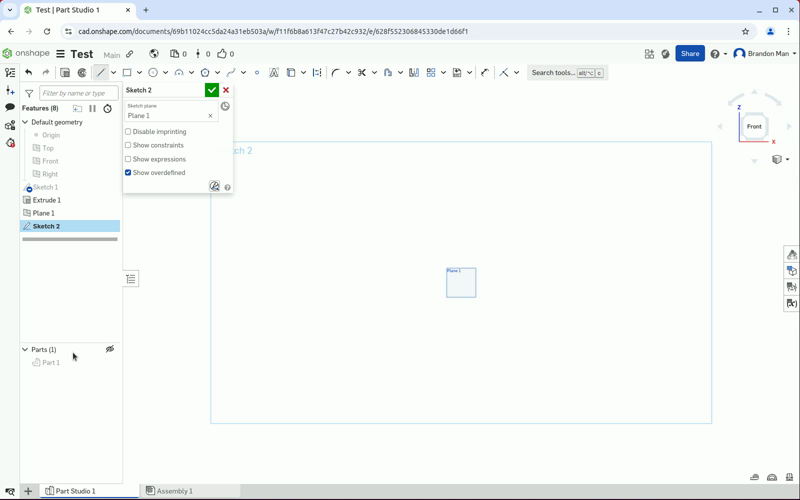
key_down(shift)
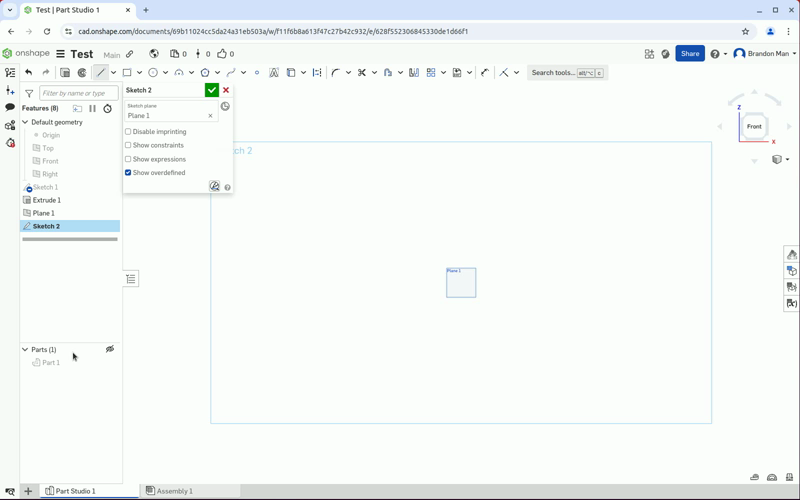
mouse_move(370, 353)
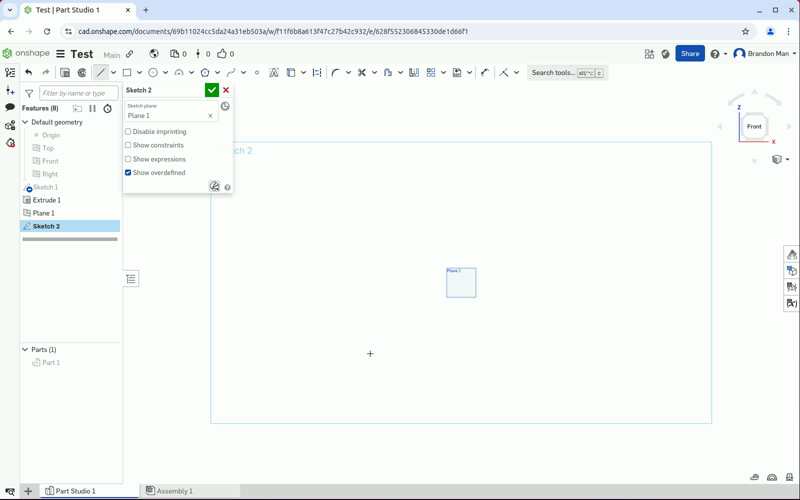
click(370, 353)
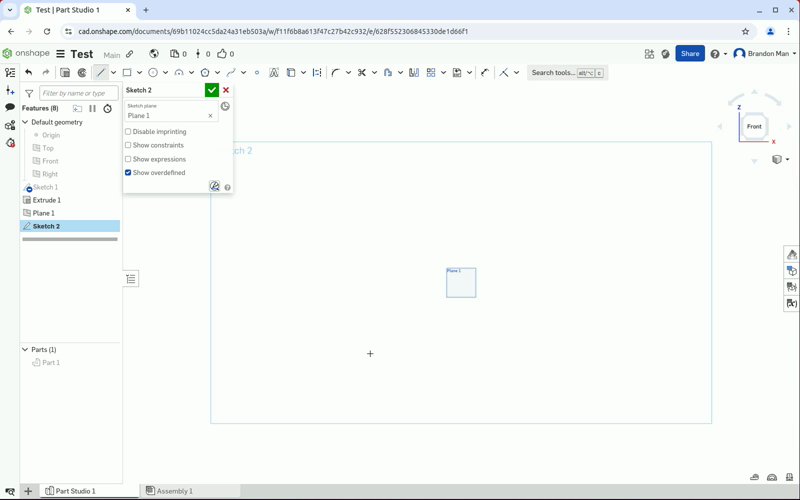
key_up(shift)
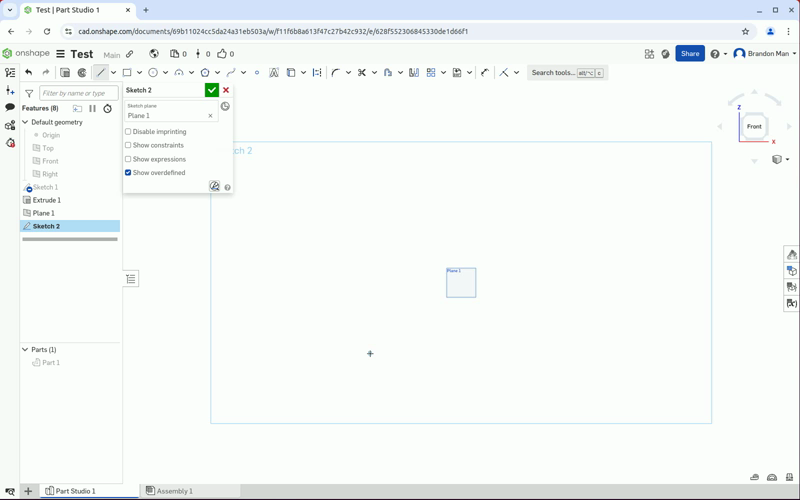
key_down(shift)
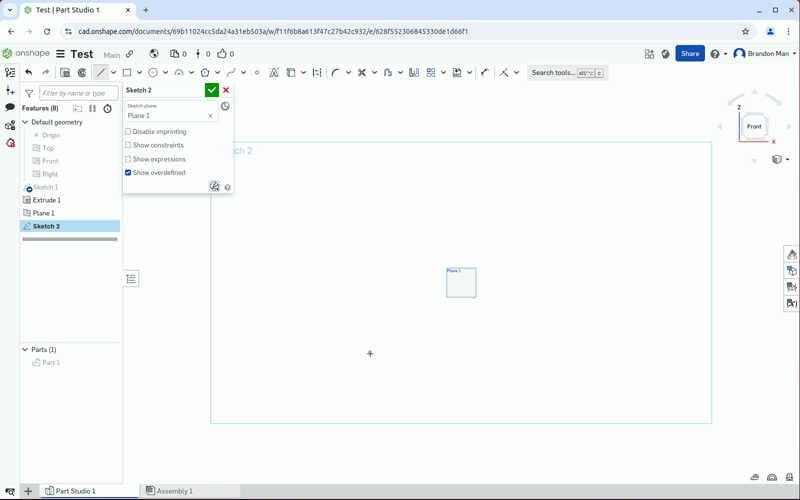
mouse_move(400, 353)
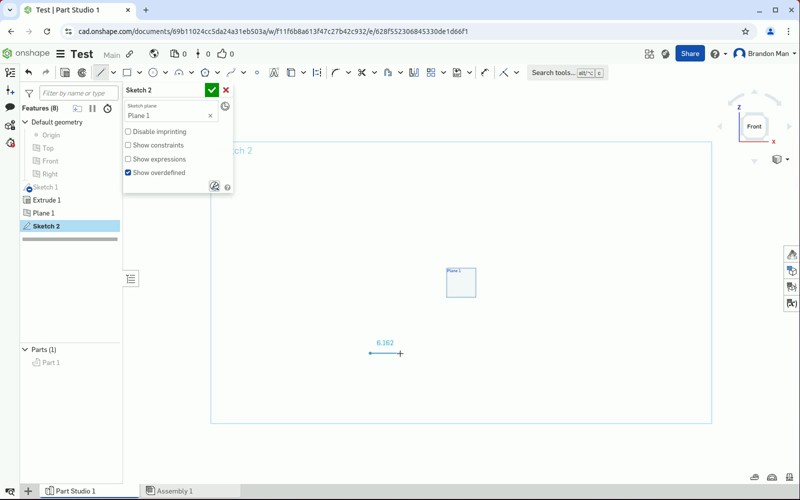
mouse_move(408, 353)
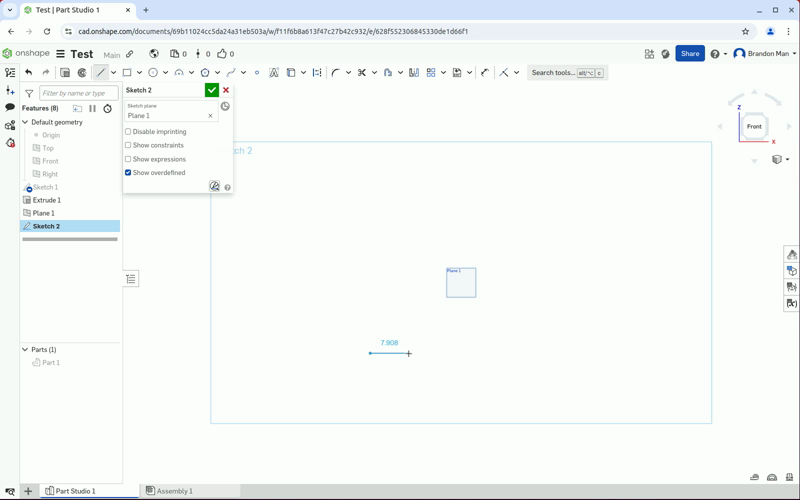
click(408, 353)
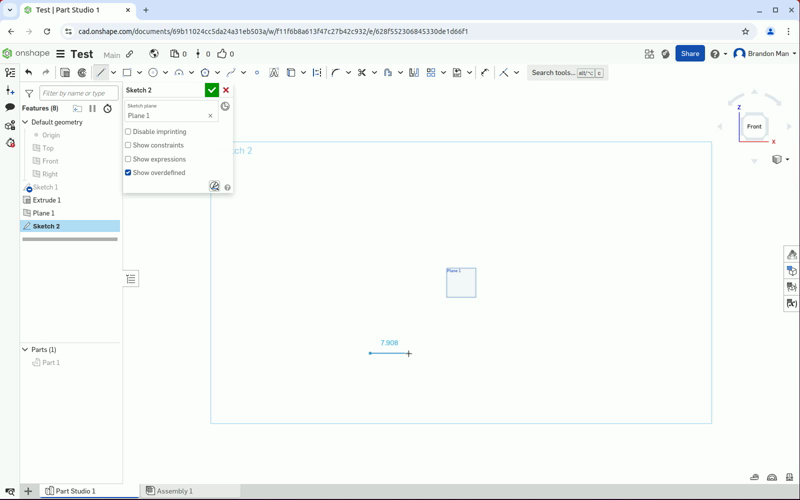
key_up(shift)
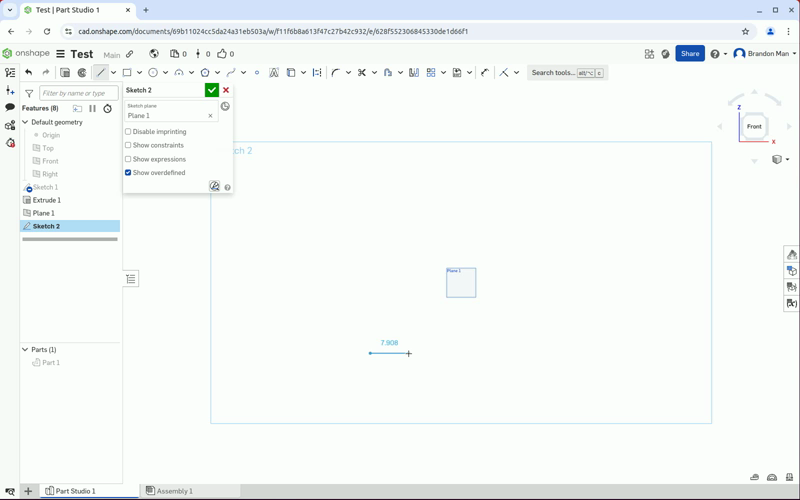
key_down(shift)
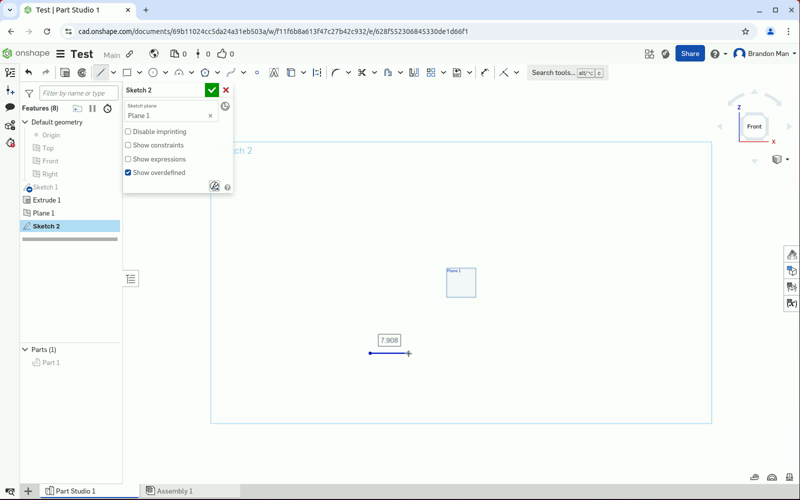
mouse_move(438, 353)
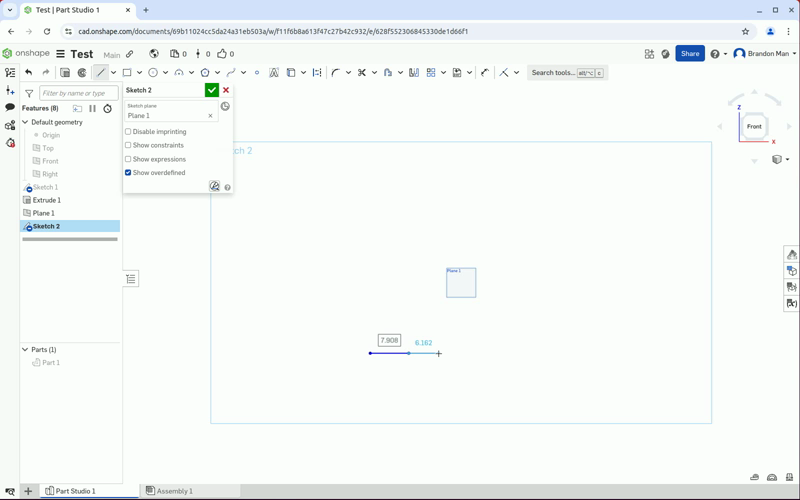
mouse_move(408, 321)
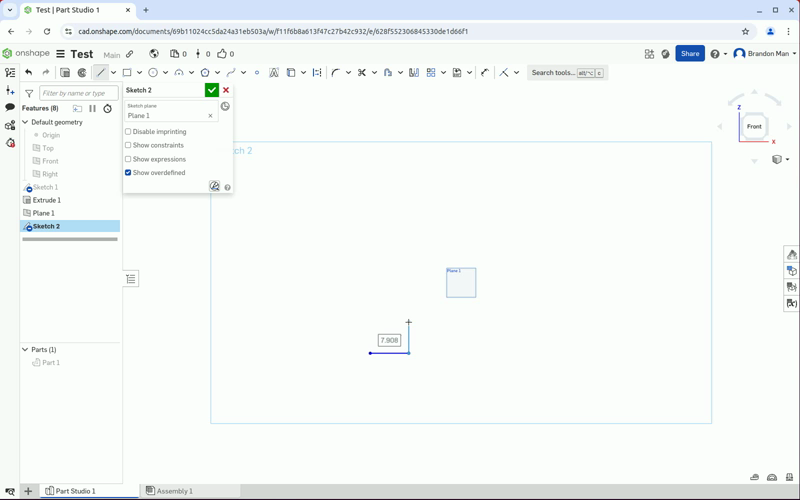
click(408, 321)
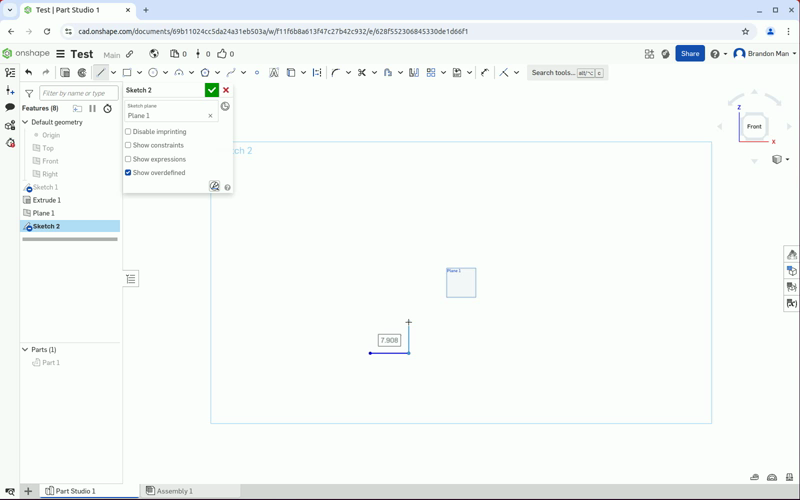
key_up(shift)
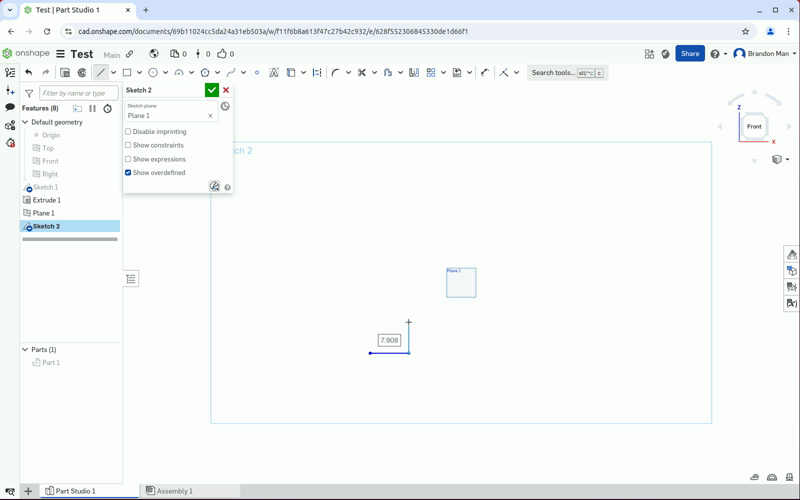
key_down(shift)
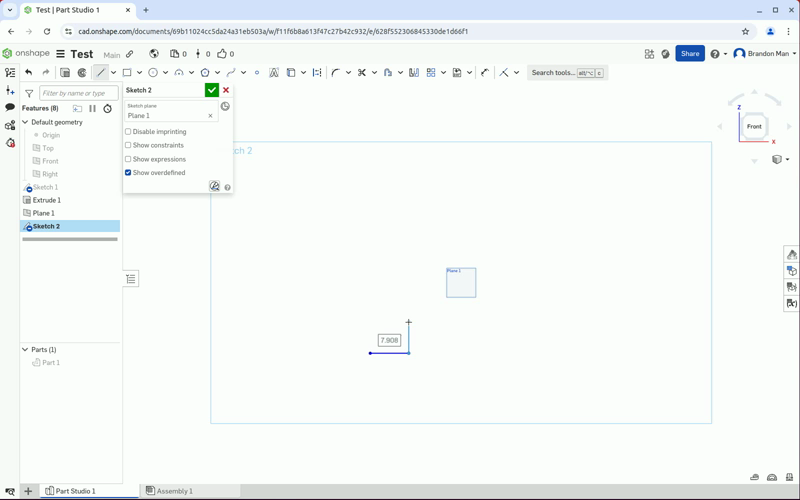
mouse_move(438, 321)
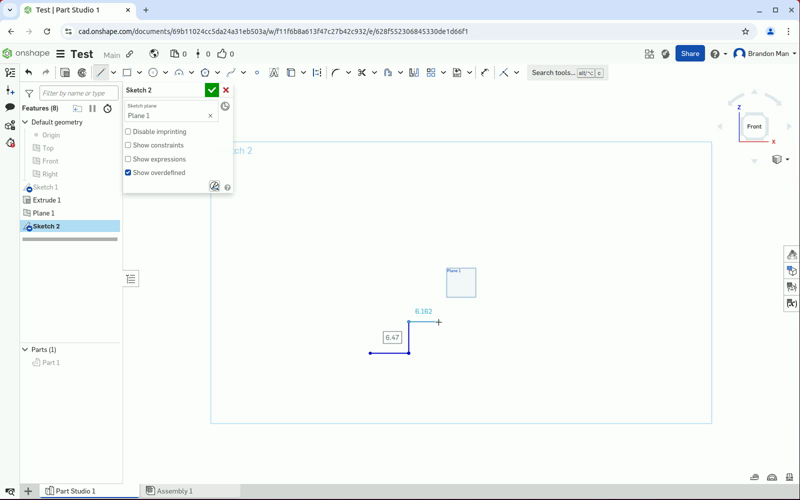
mouse_move(370, 321)
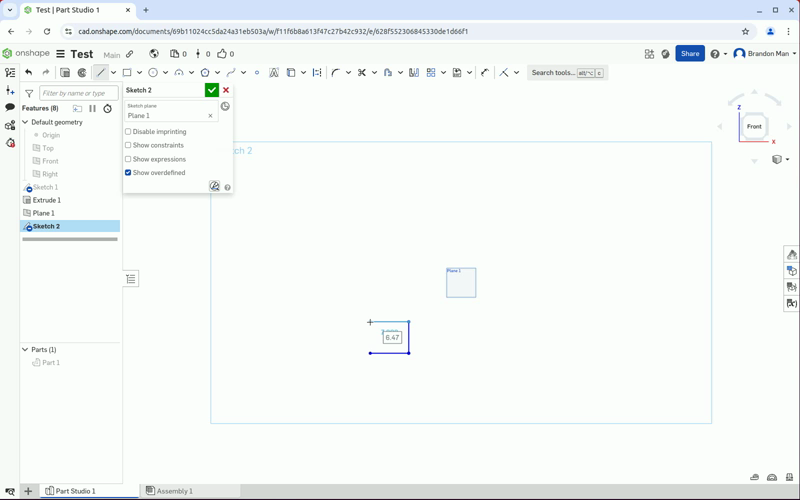
click(370, 321)
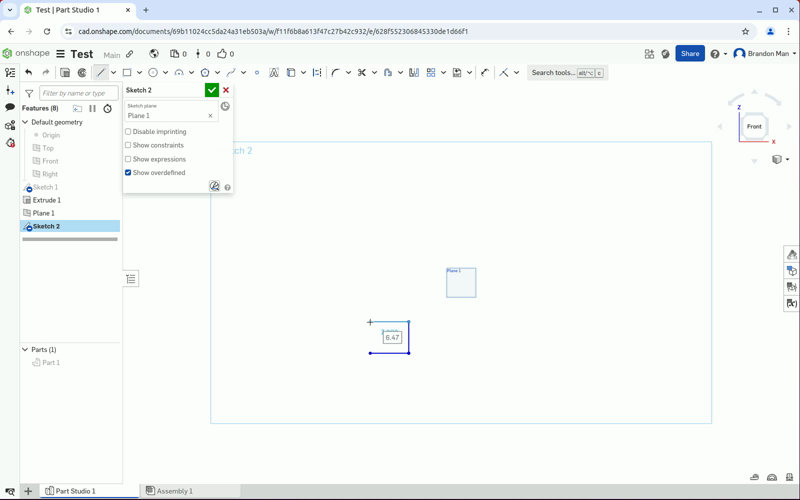
key_up(shift)
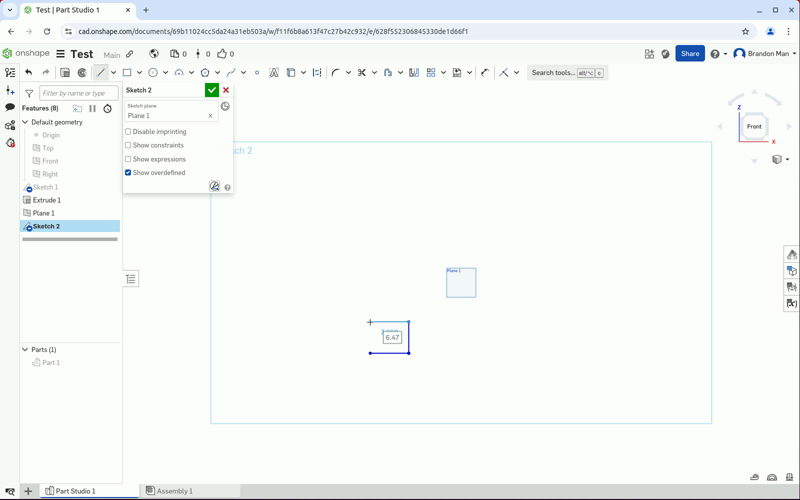
mouse_move(400, 321)
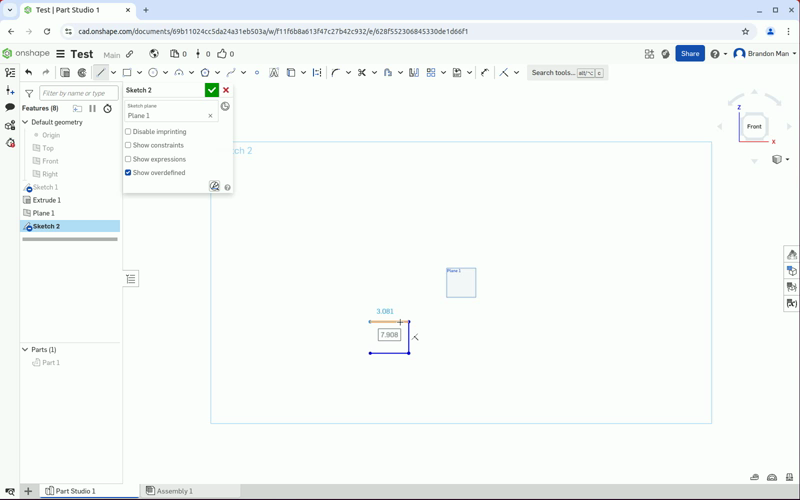
key_down(shift)
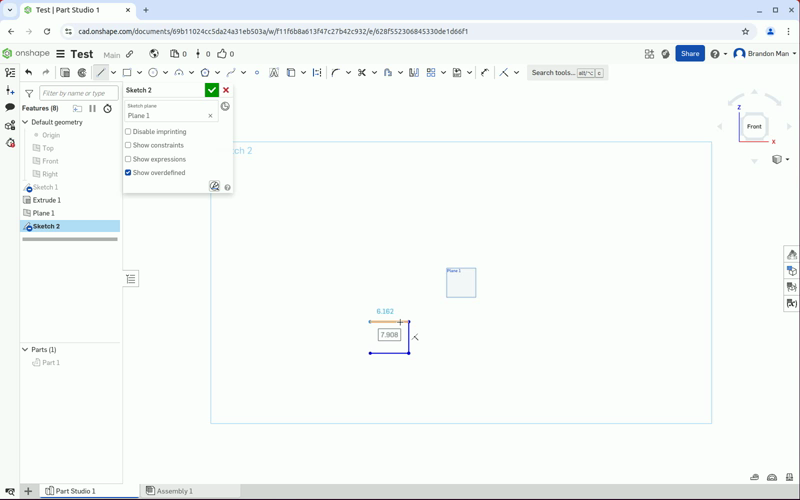
mouse_move(370, 353)
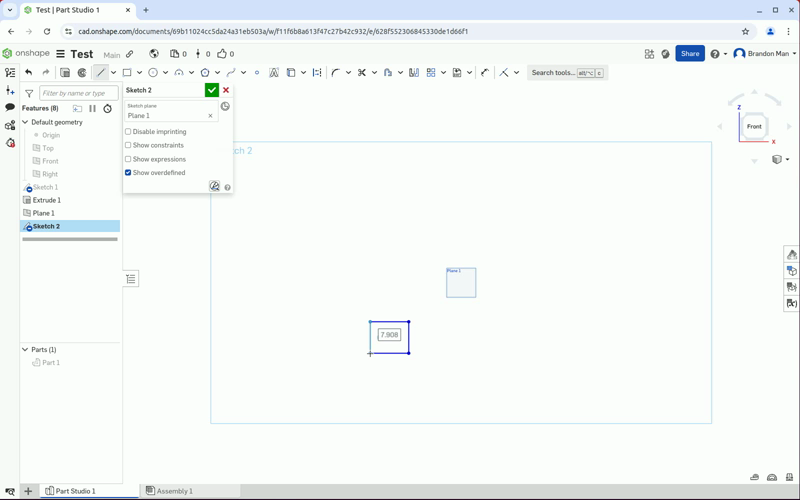
key_up(shift)
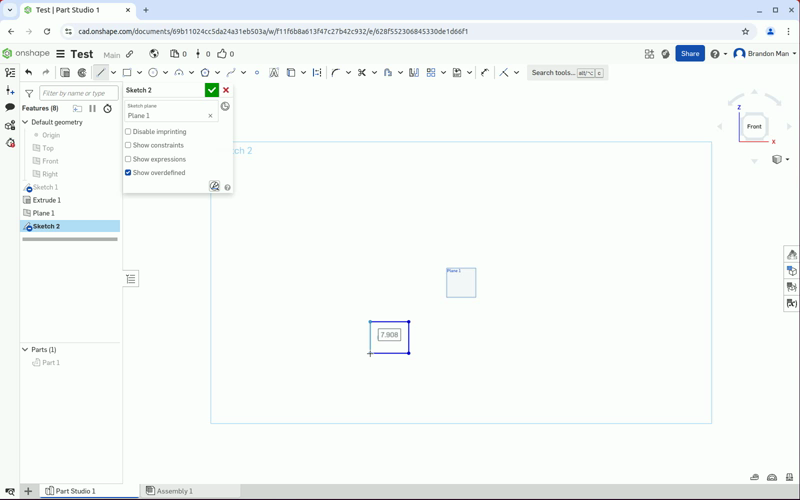
click(370, 353)
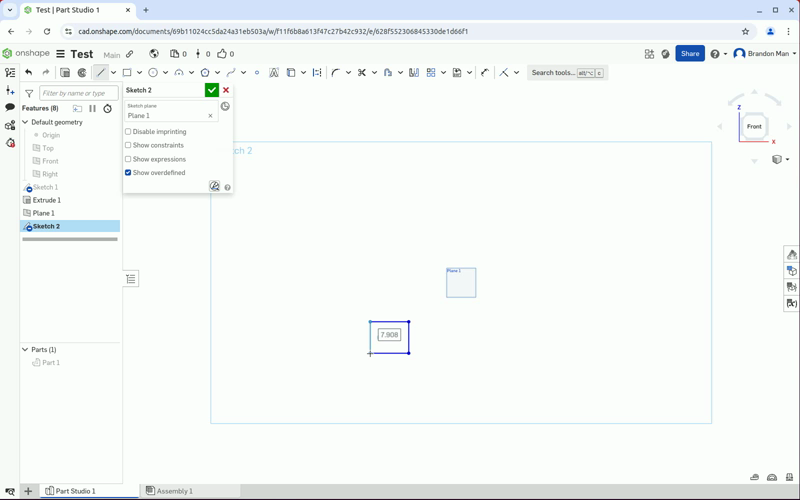
key(esc)
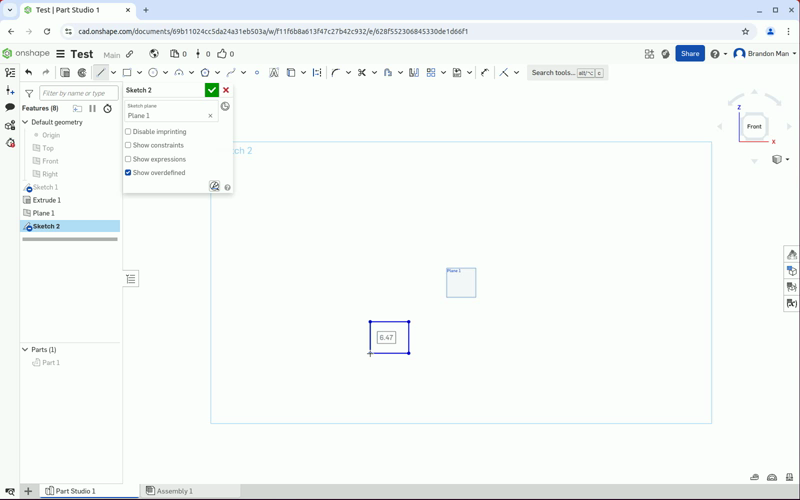
mouse_move(388, 345)
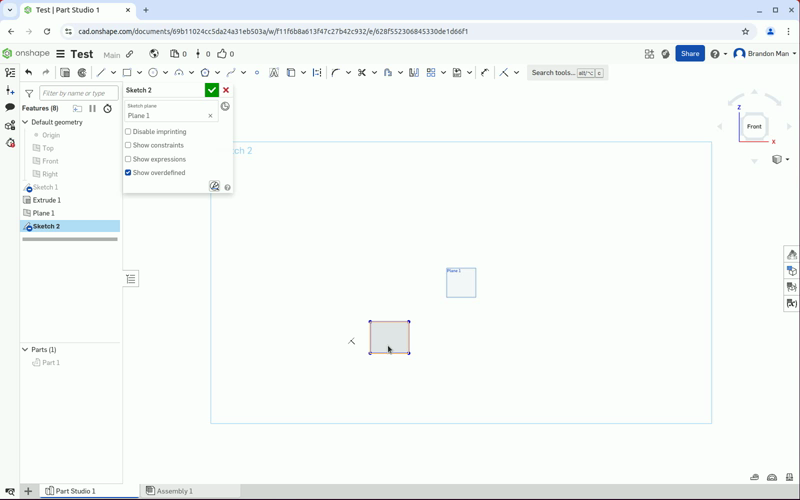
scroll(6)
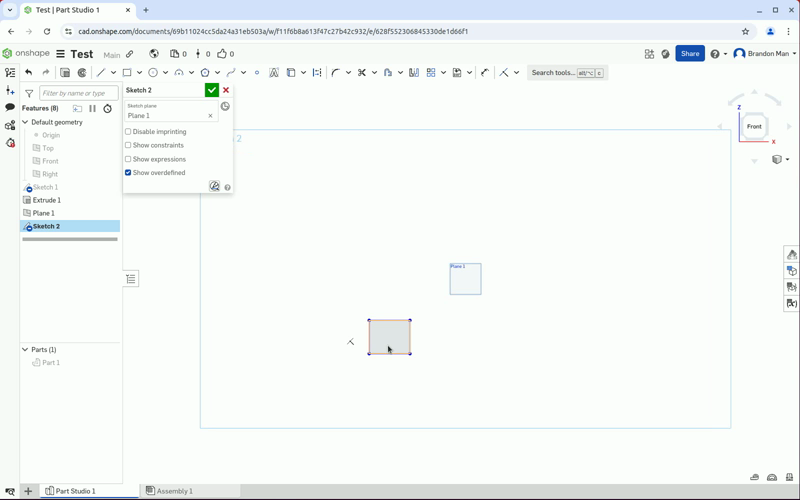
scroll(6)
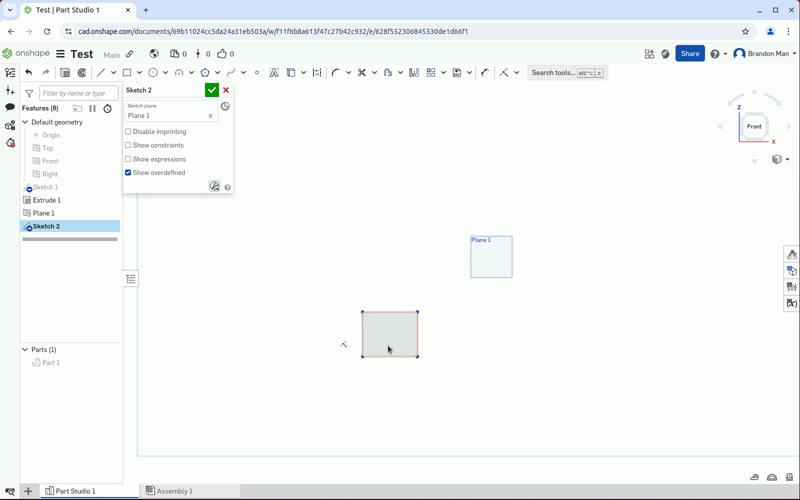
scroll(6)
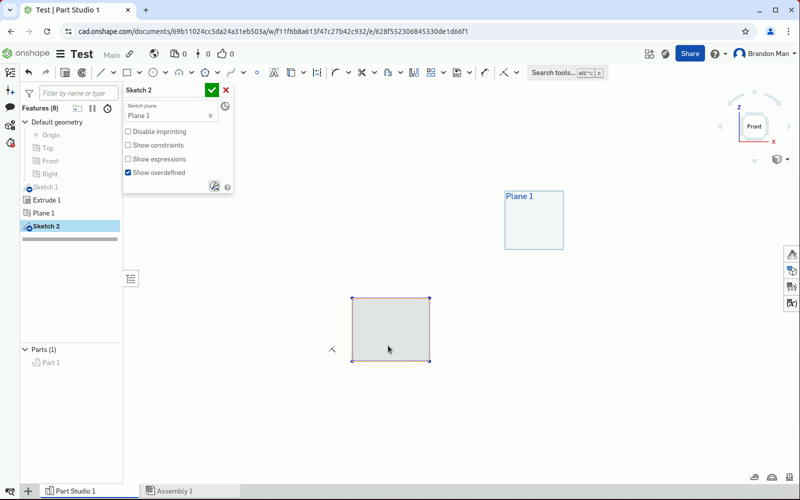
scroll(6)
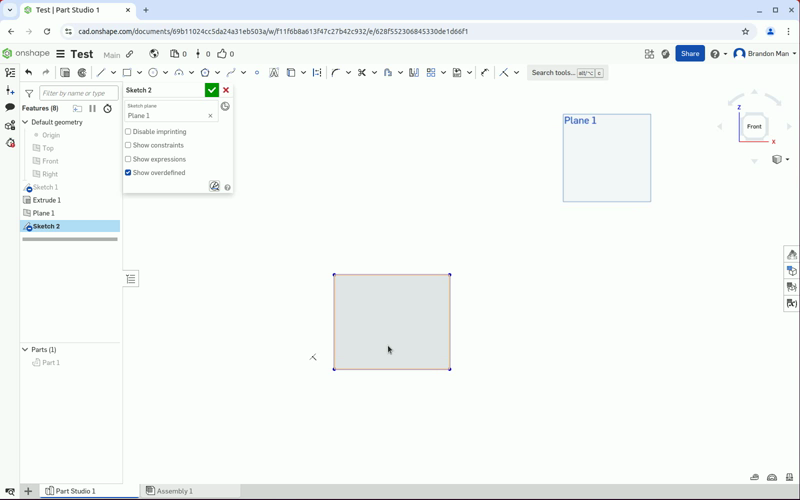
scroll(6)
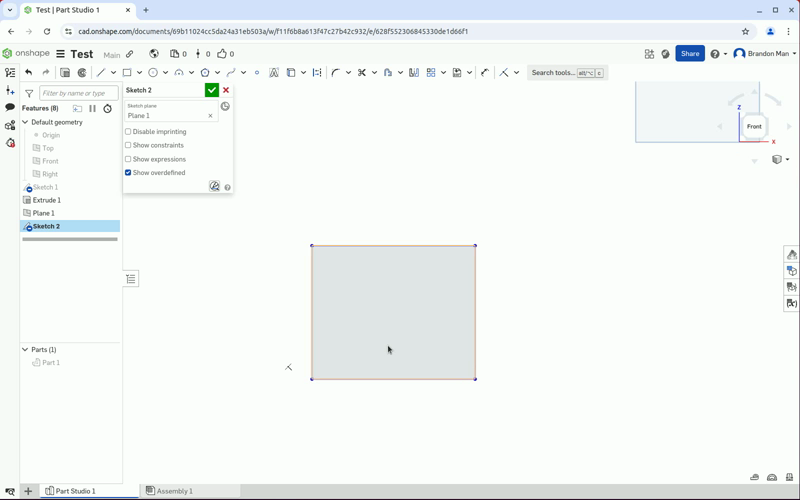
scroll(6)
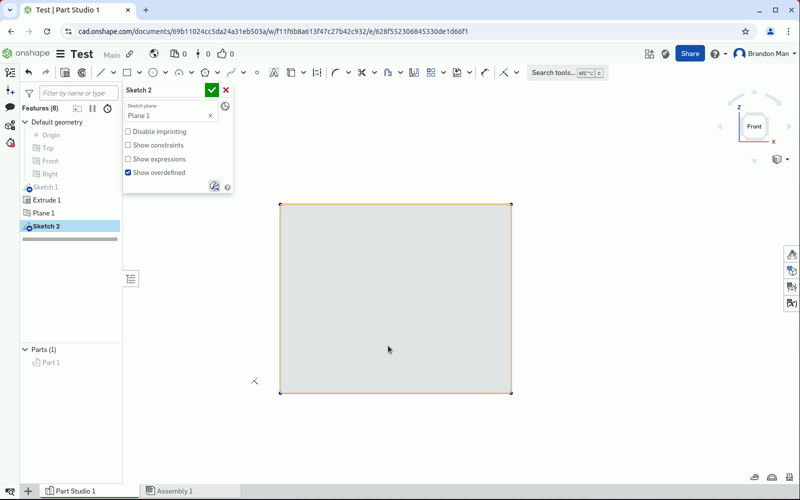
scroll(6)
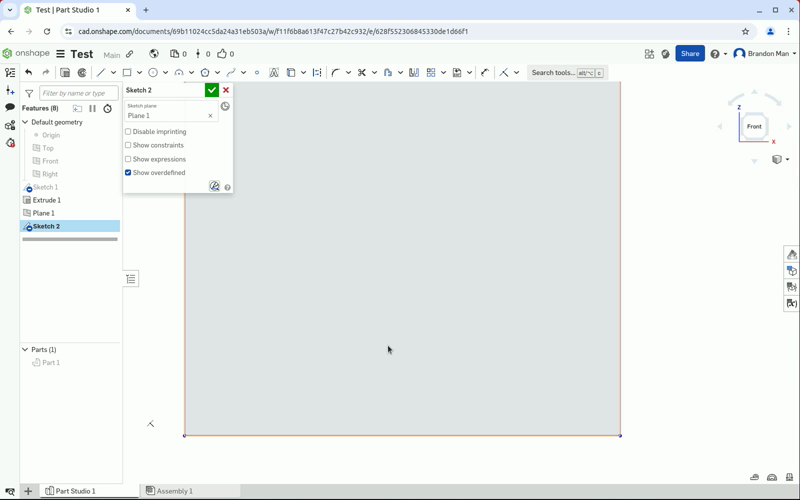
click(388, 345)
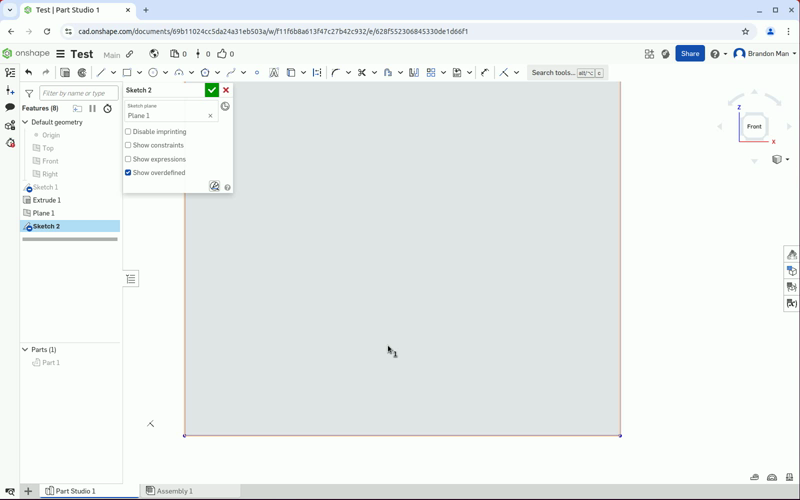
scroll(-6)
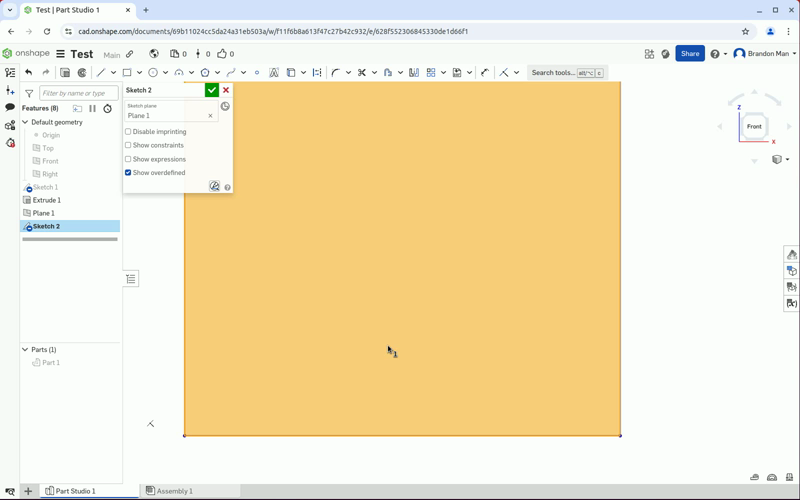
scroll(-6)
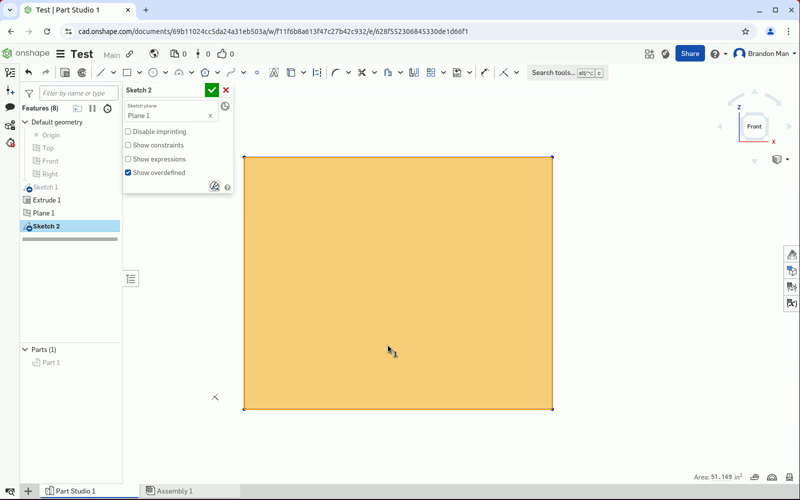
scroll(-6)
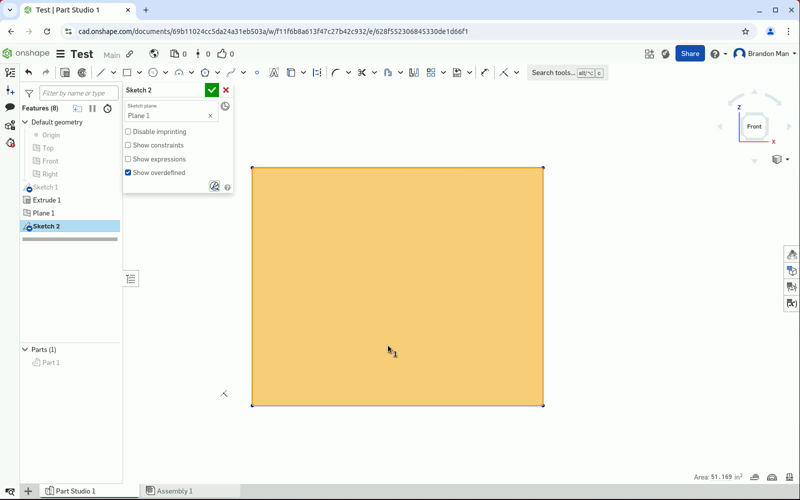
scroll(-6)
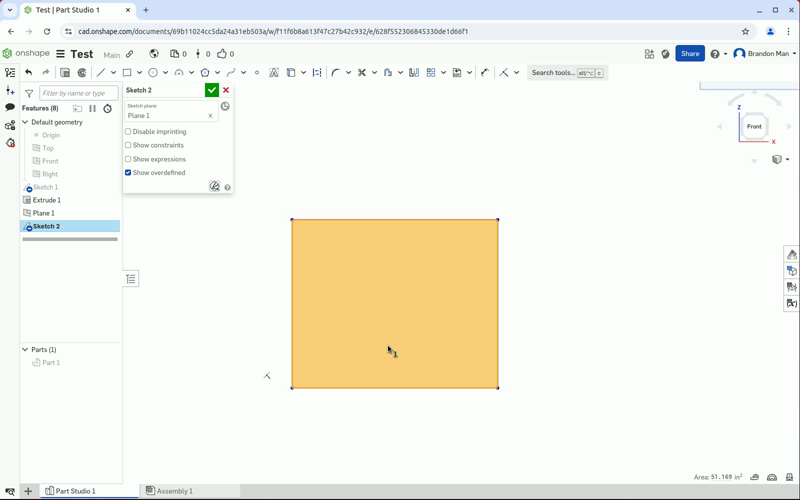
scroll(-6)
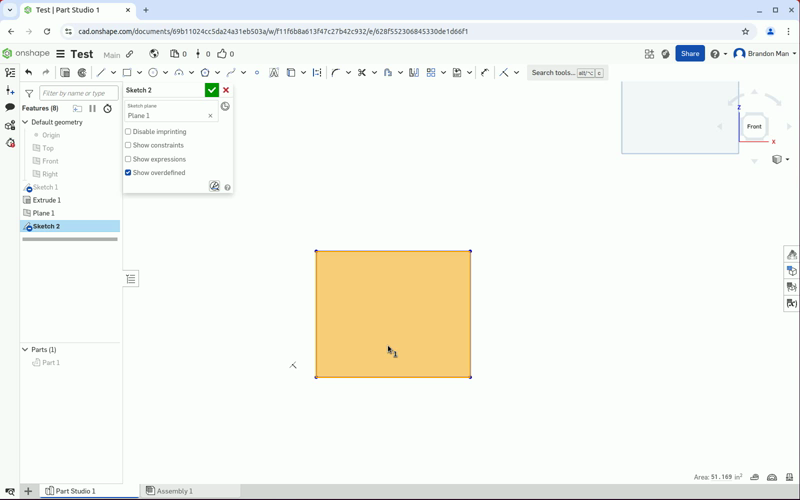
scroll(-6)
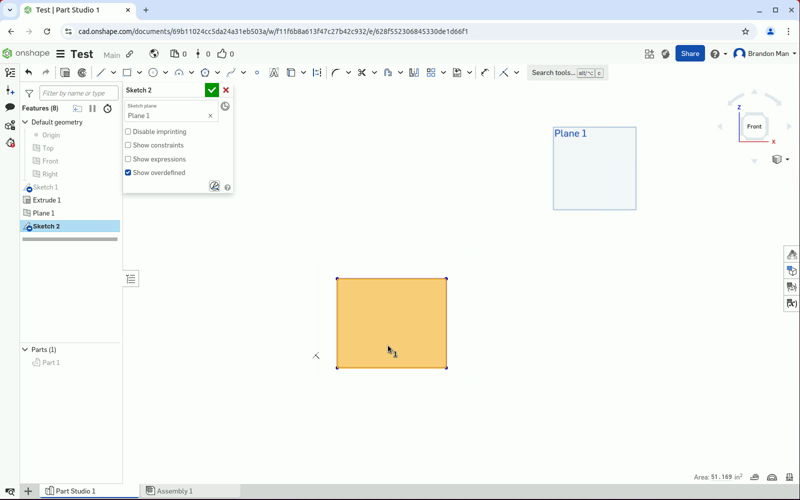
scroll(-6)
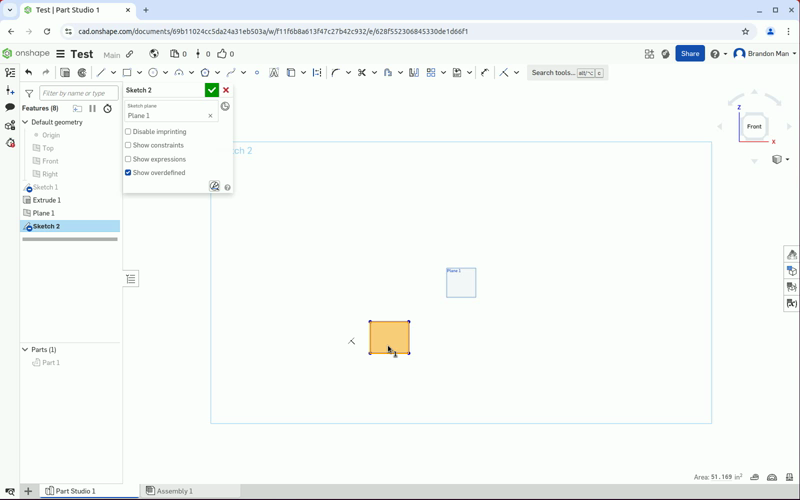
mouse_move(73, 352)
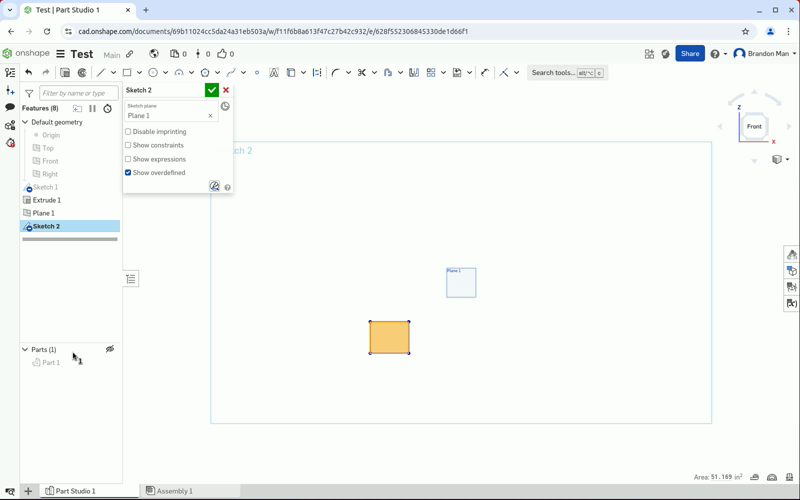
key(shift+y)
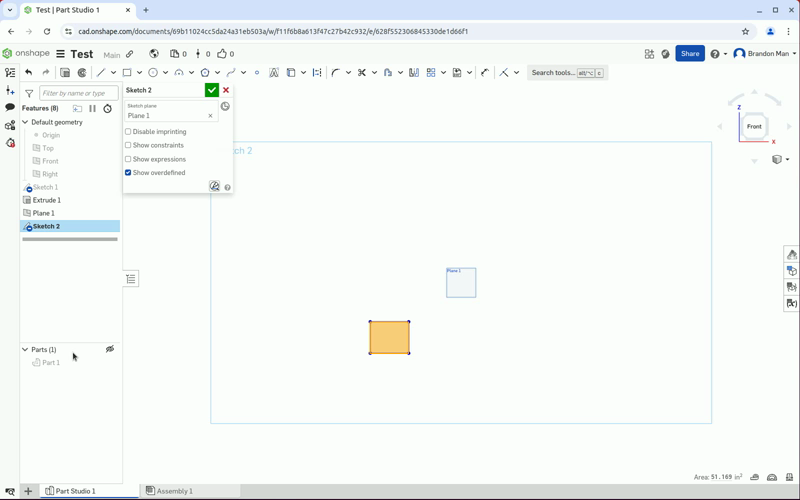
key(shift+e)
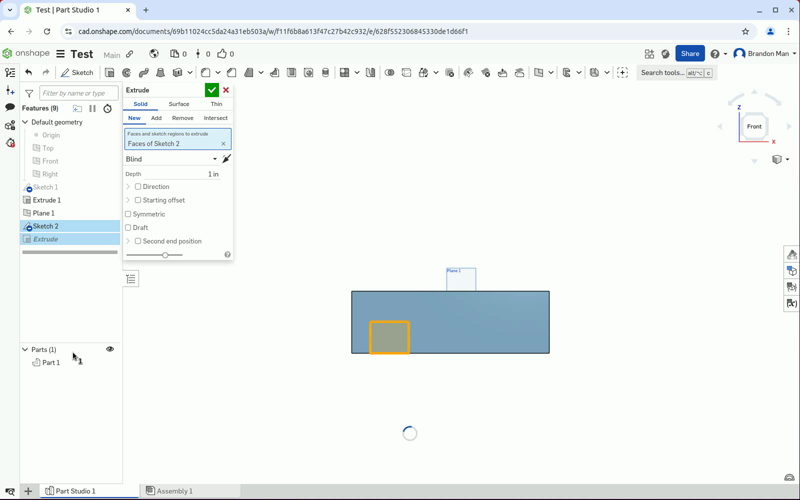
mouse_move(143, 106)
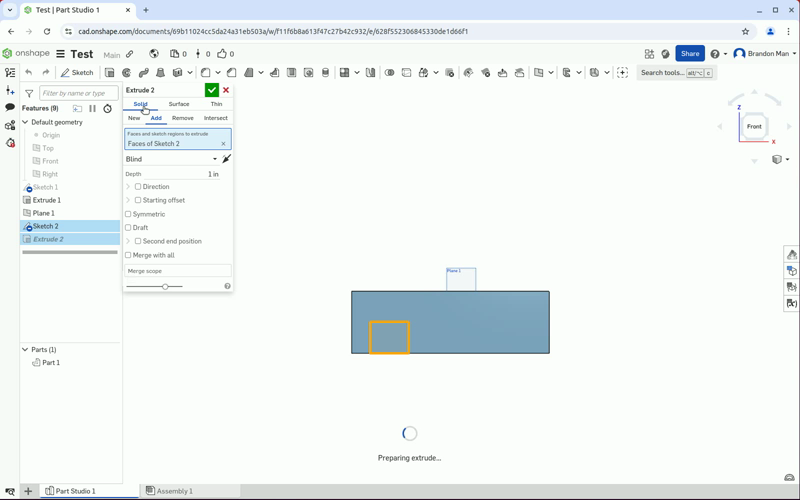
click(143, 106)
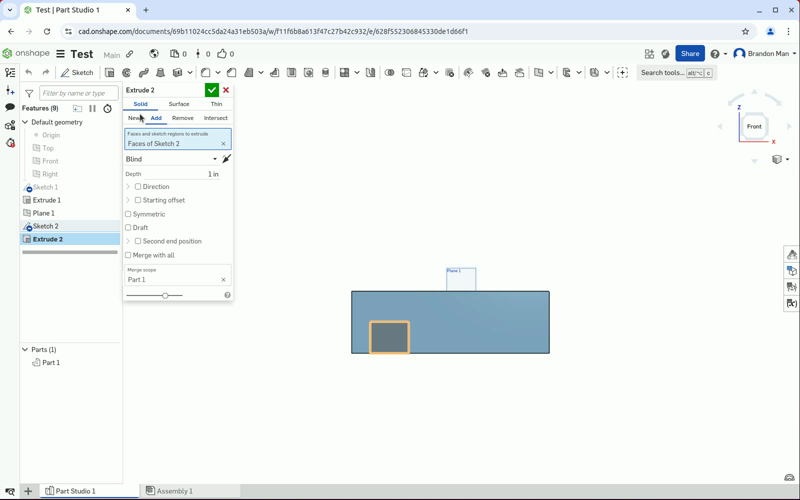
mouse_move(137, 120)
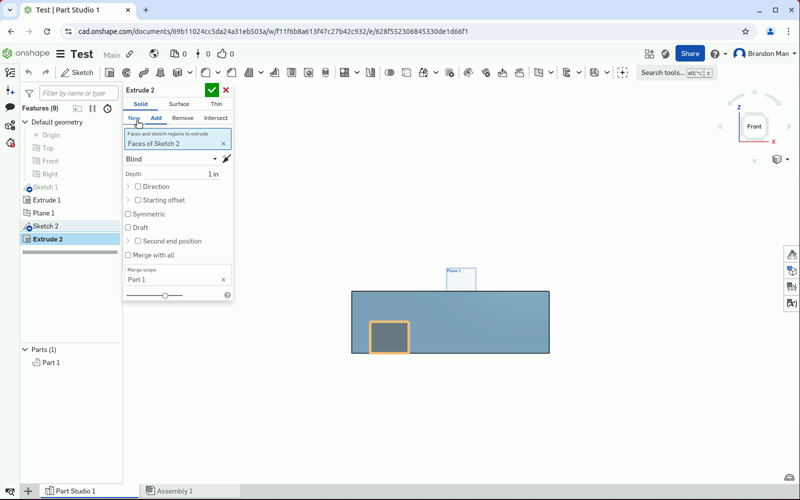
click(137, 120)
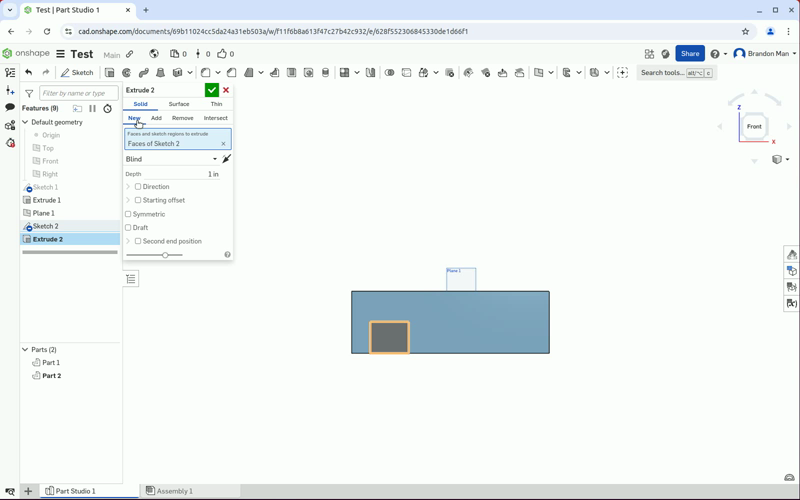
key(tab, 4)
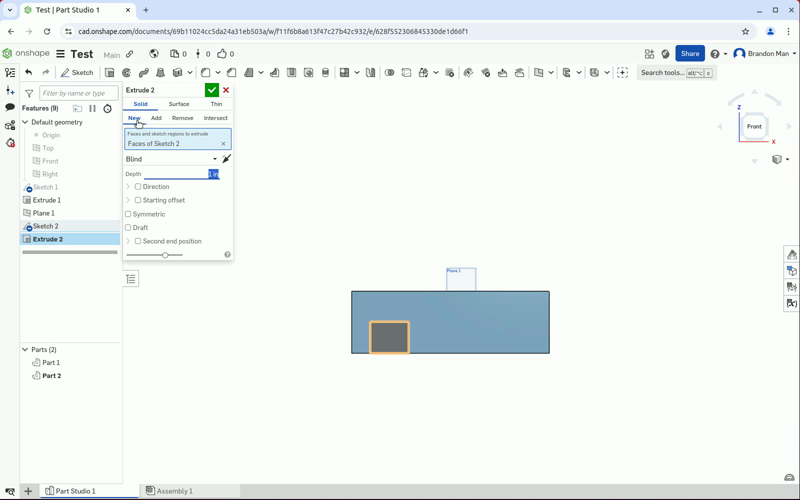
text(5.536)
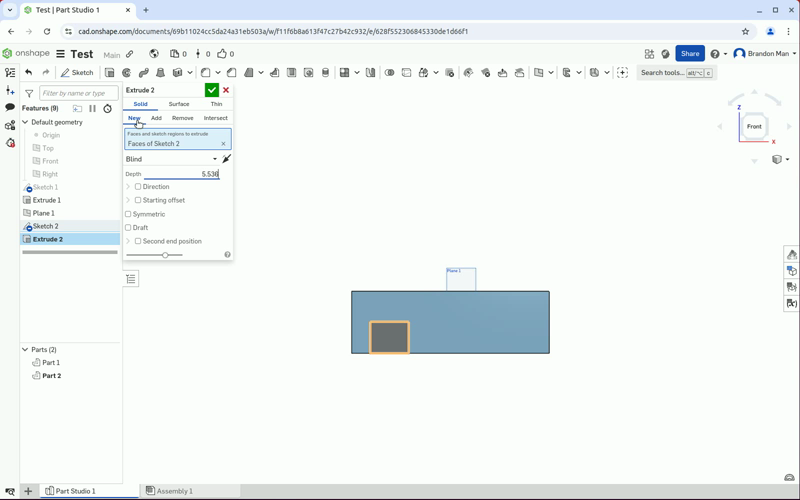
key(enter)
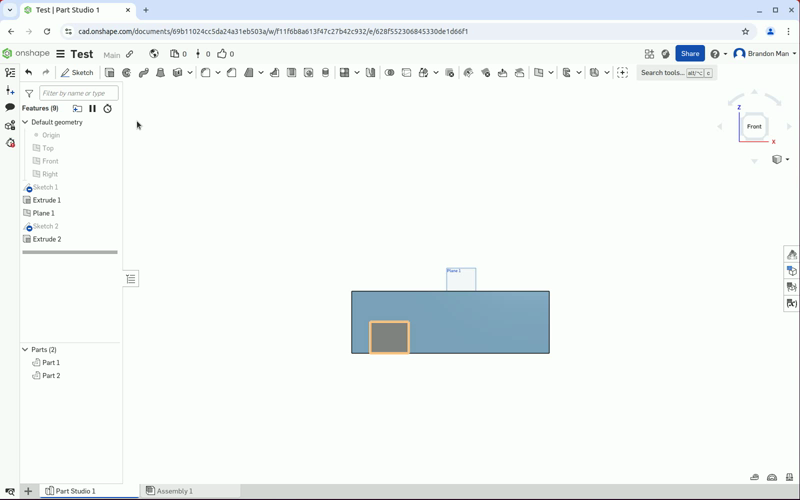
key(shift+h)
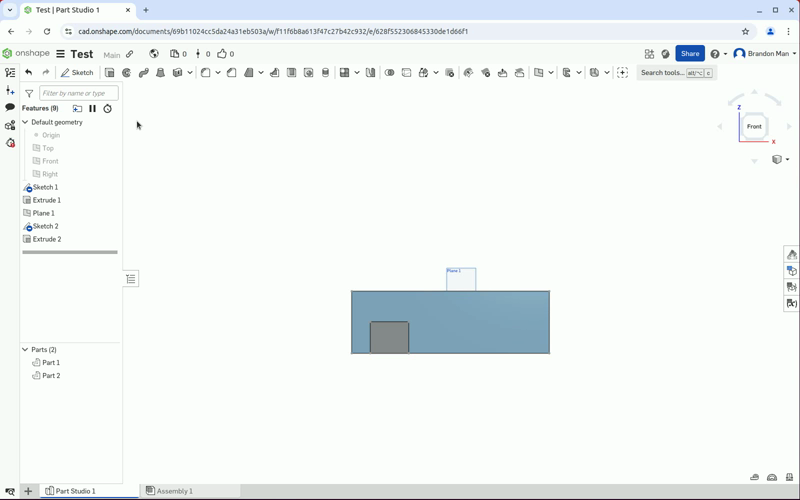
key(shift+h)
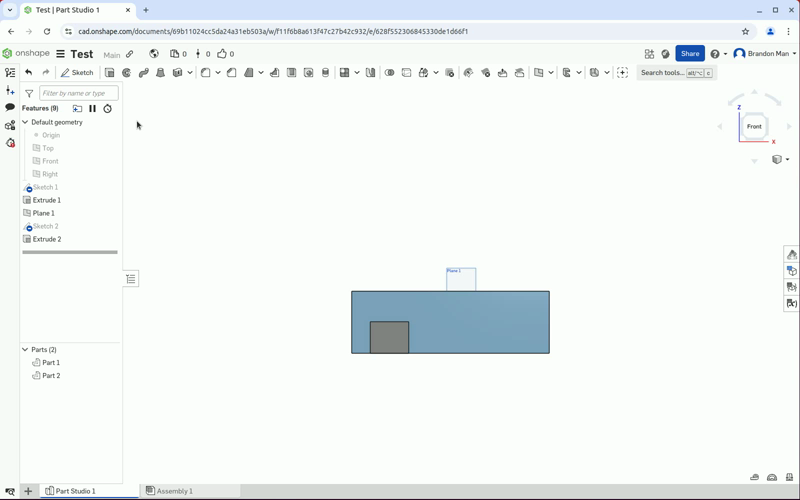
mouse_move(73, 189)
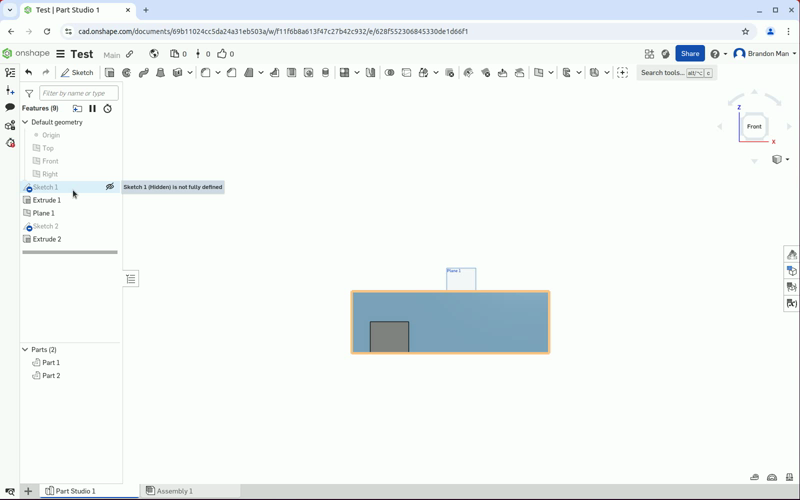
click(73, 189)
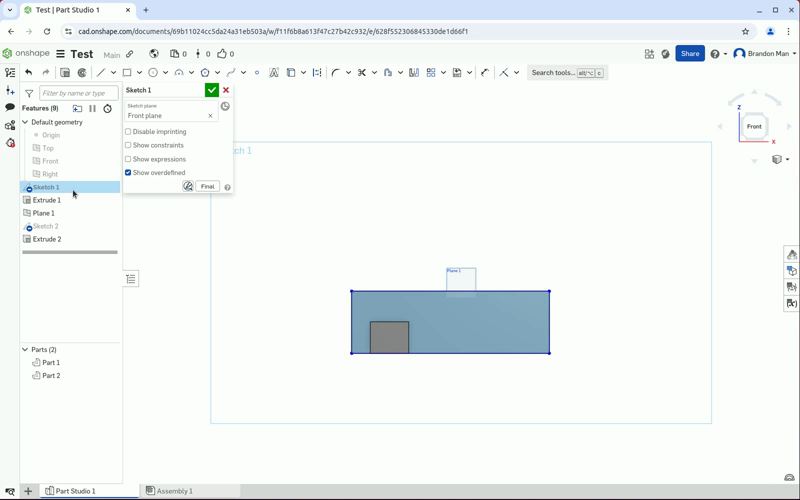
mouse_move(229, 92)
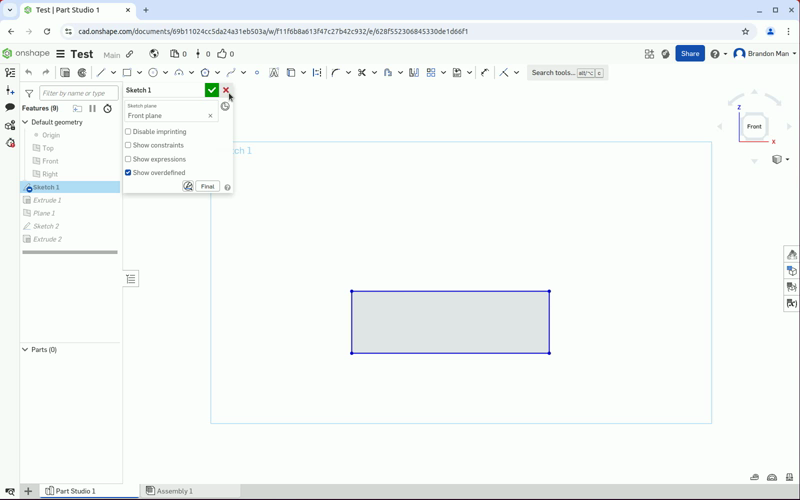
click(229, 92)
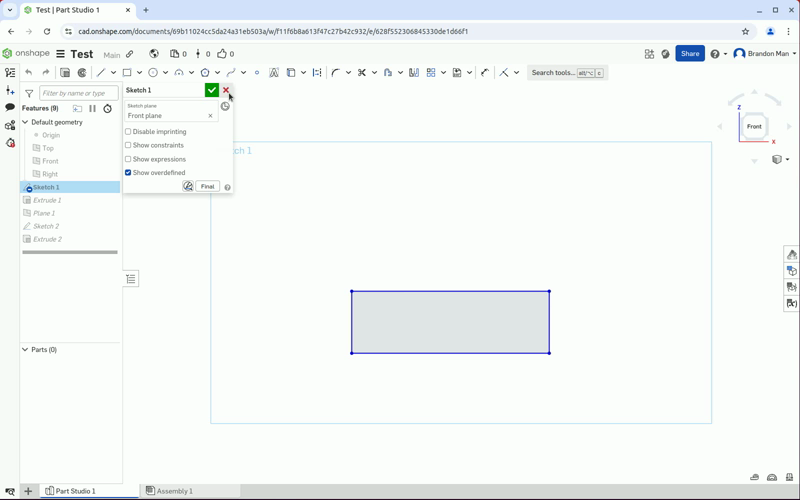
key(shift+s)
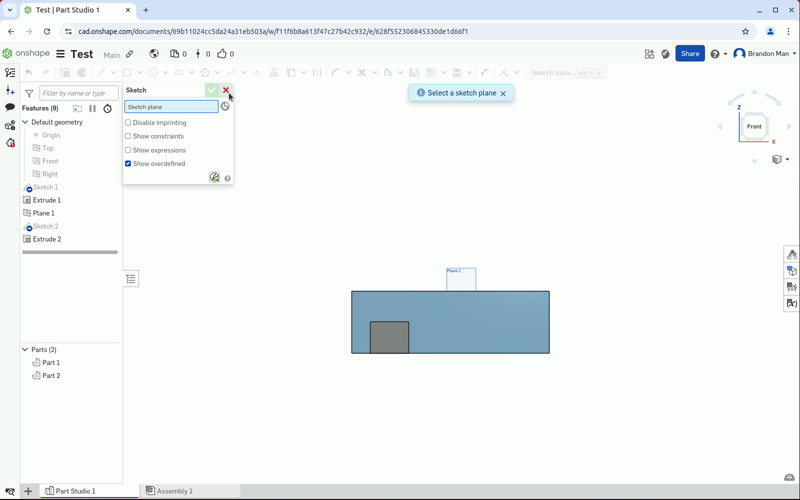
mouse_move(73, 215)
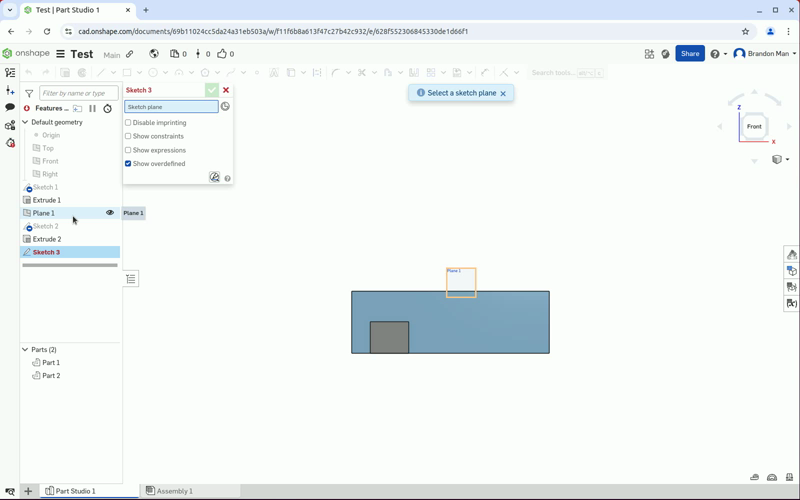
click(73, 215)
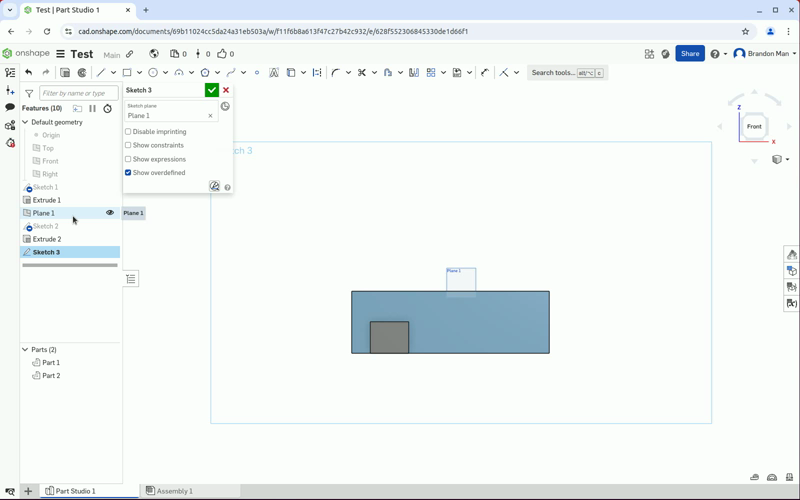
mouse_move(73, 352)
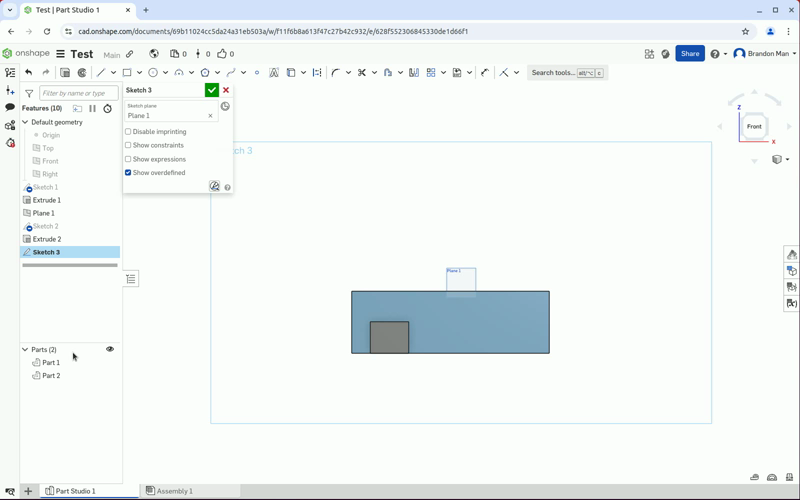
key(y)
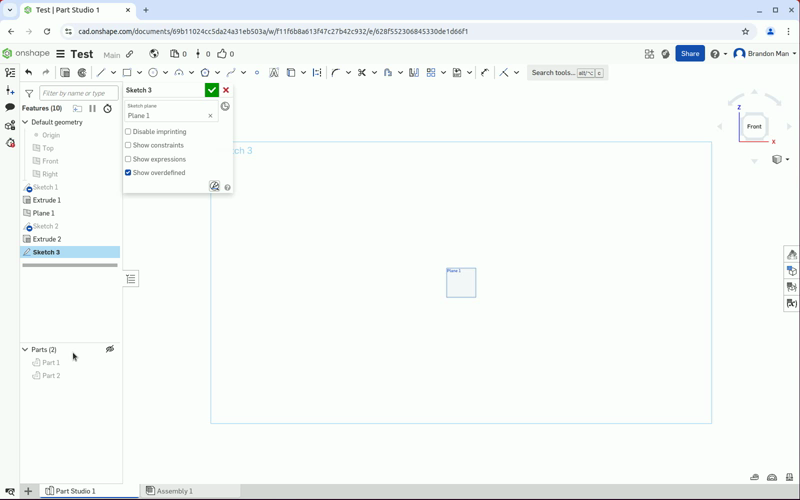
key(l)
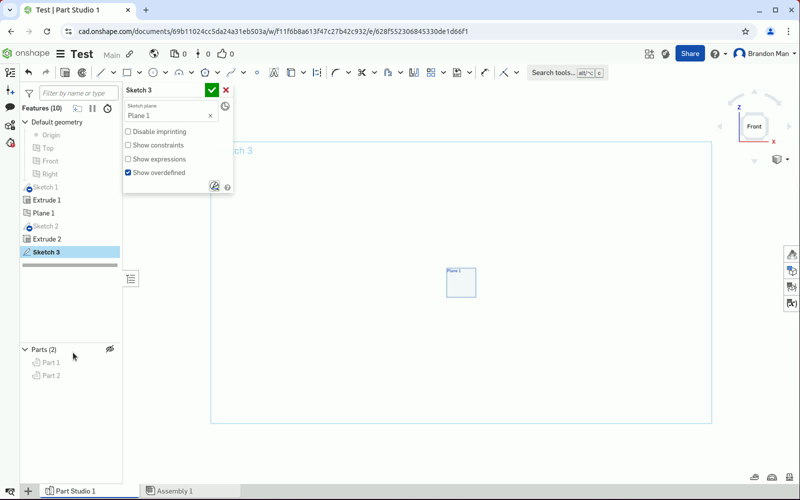
key_down(shift)
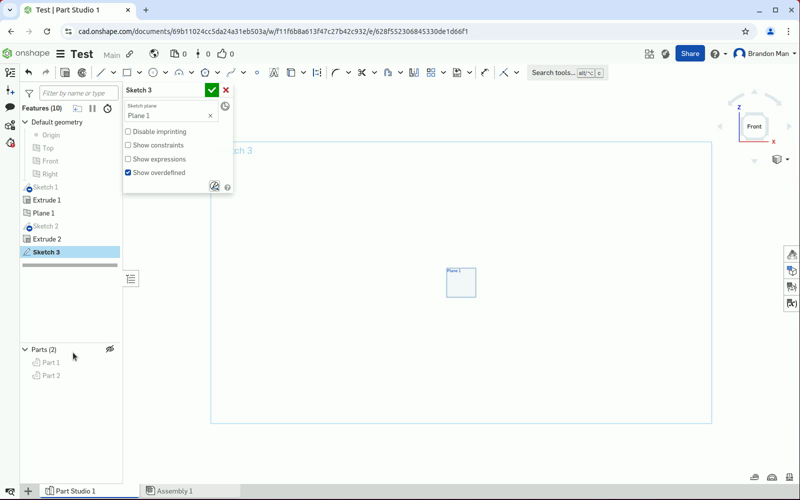
mouse_move(512, 320)
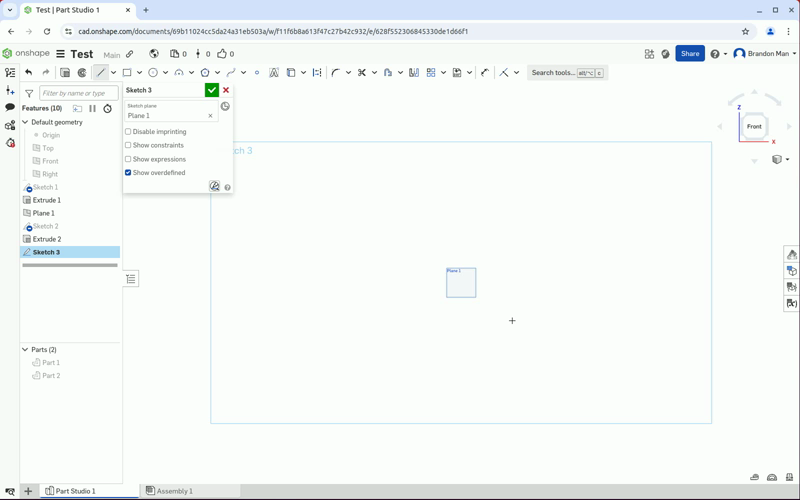
click(512, 320)
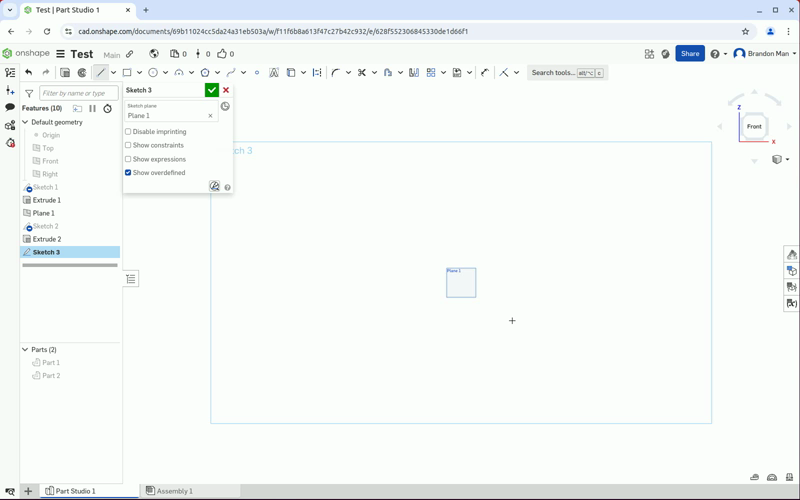
key_up(shift)
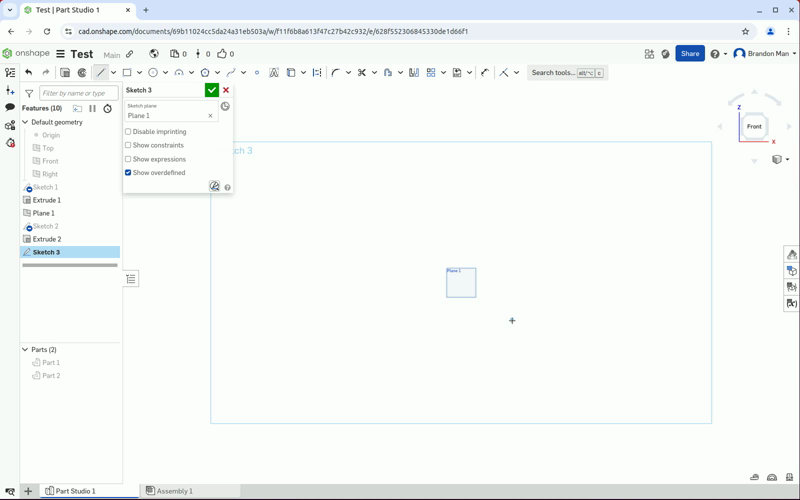
key_down(shift)
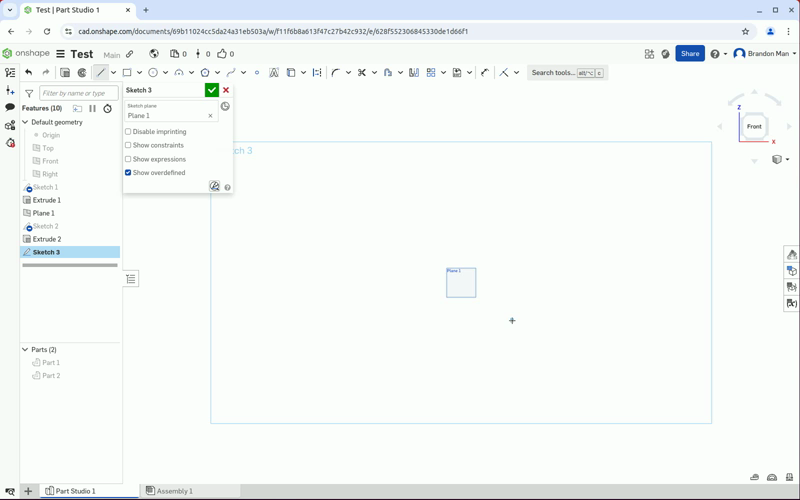
mouse_move(542, 320)
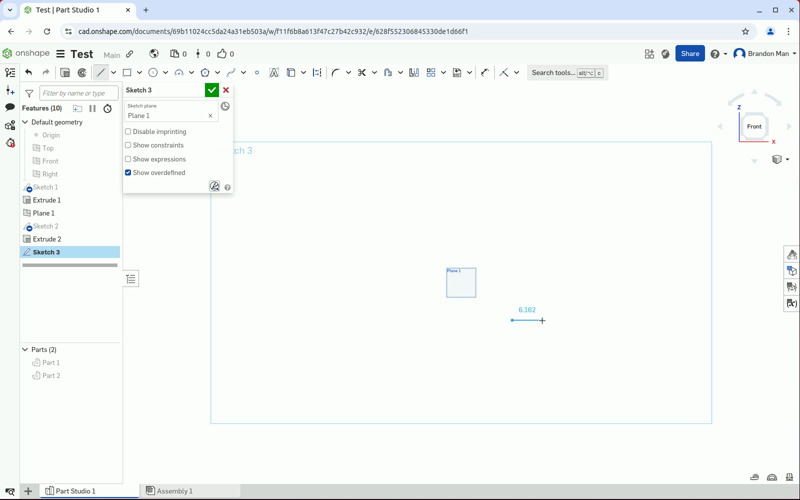
mouse_move(550, 320)
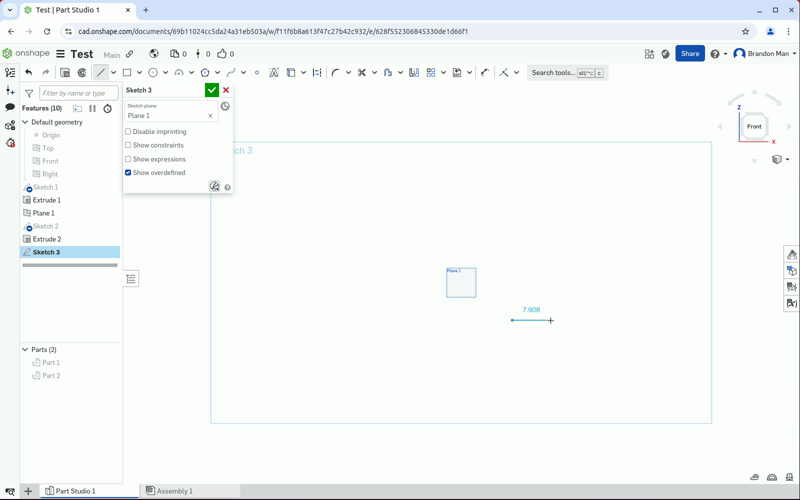
click(550, 320)
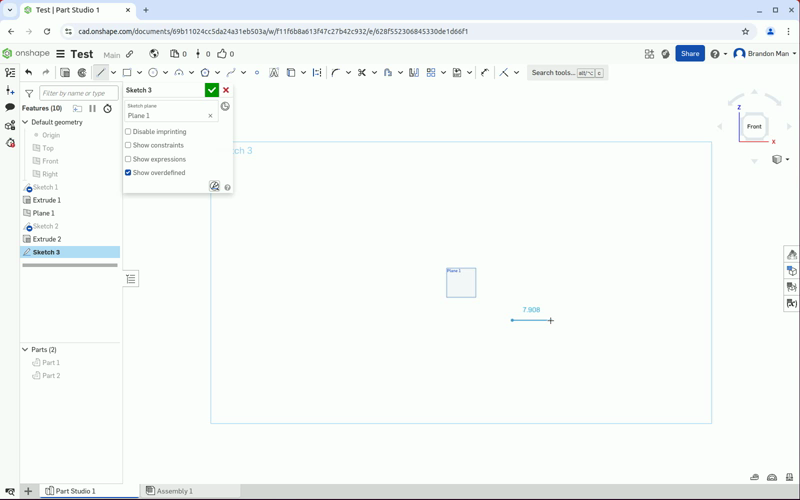
key_up(shift)
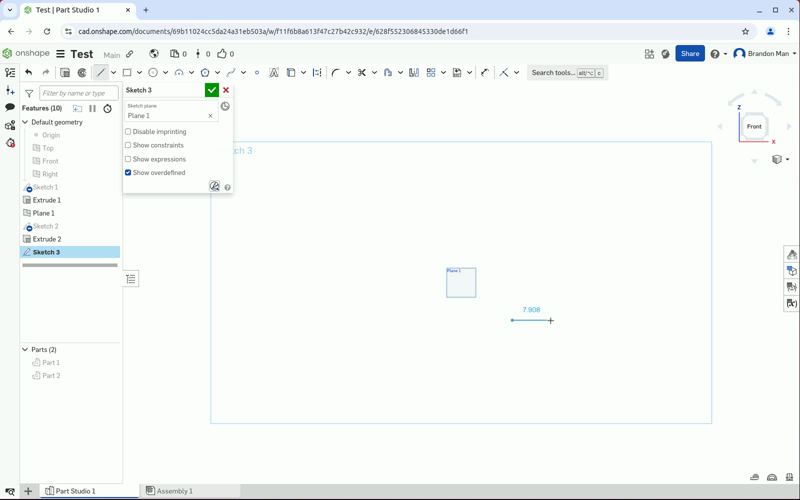
key_down(shift)
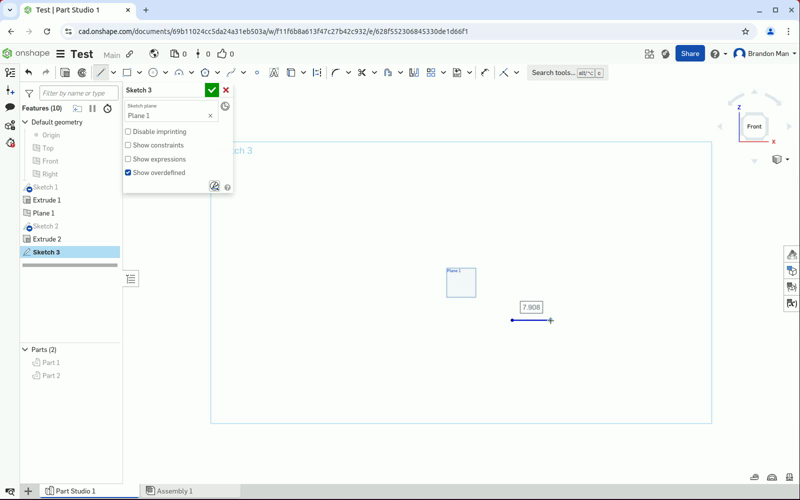
mouse_move(580, 320)
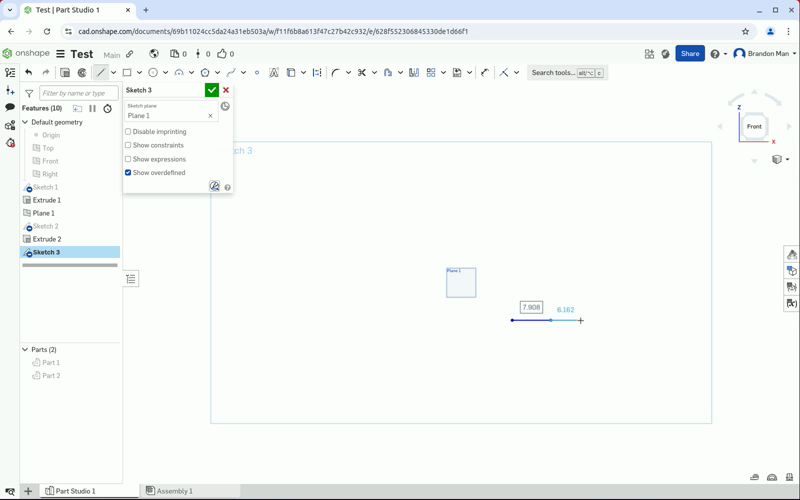
mouse_move(550, 288)
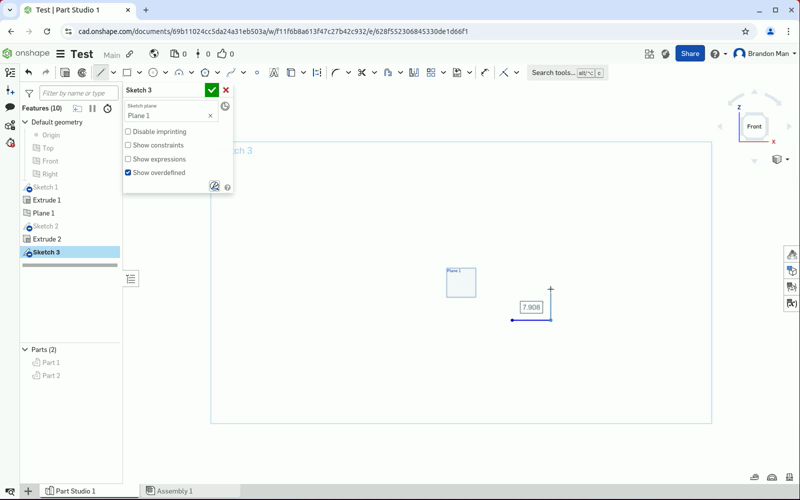
click(550, 288)
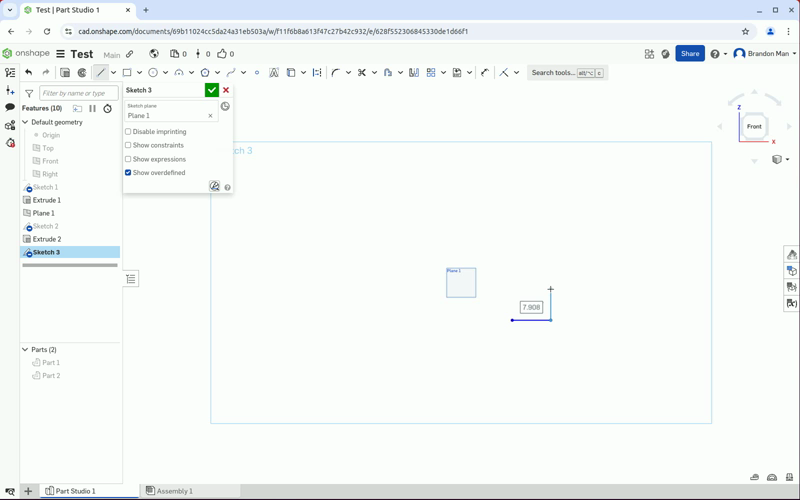
key_up(shift)
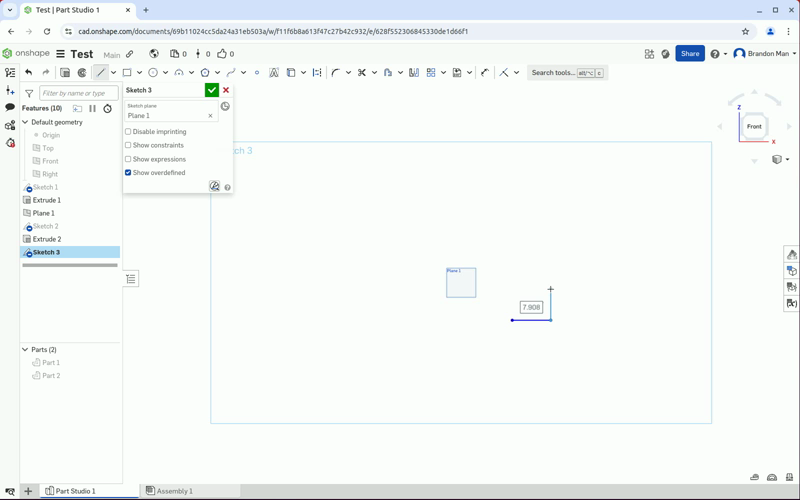
key_down(shift)
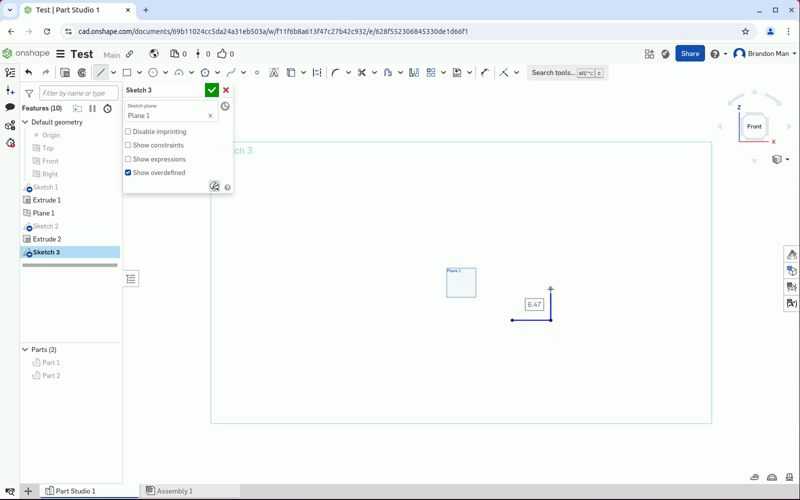
mouse_move(580, 288)
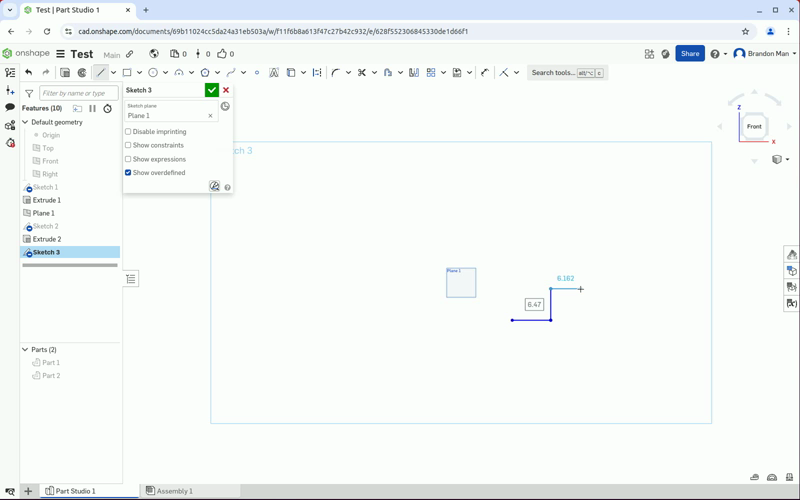
mouse_move(512, 288)
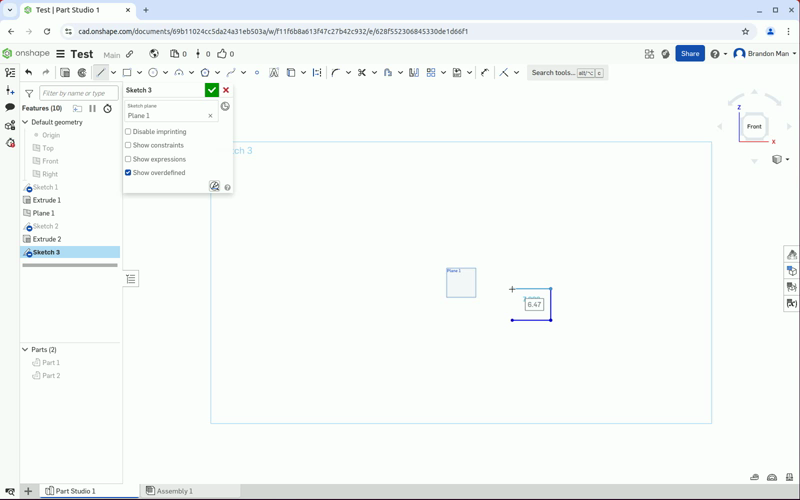
click(512, 288)
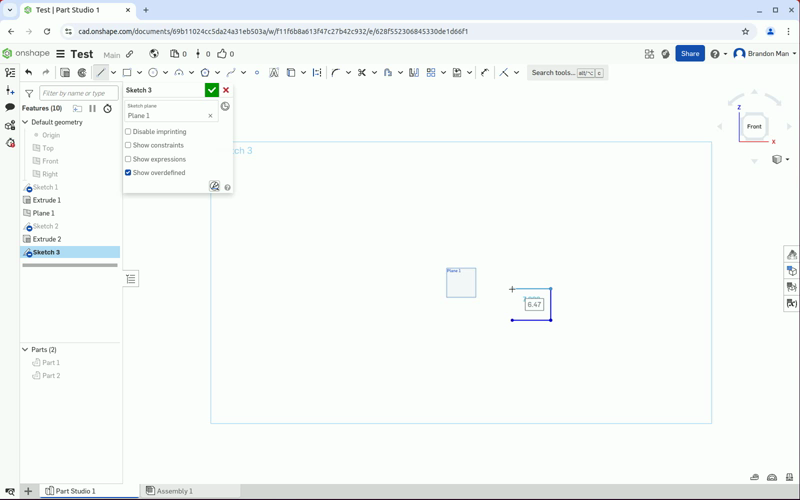
key_up(shift)
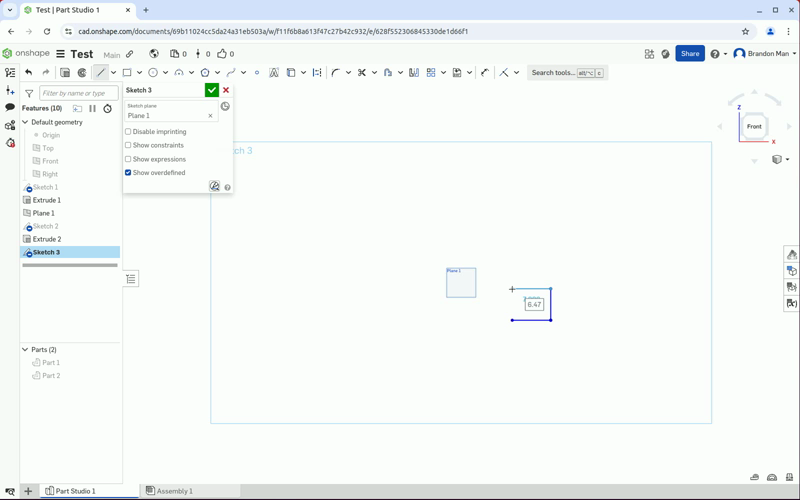
mouse_move(542, 288)
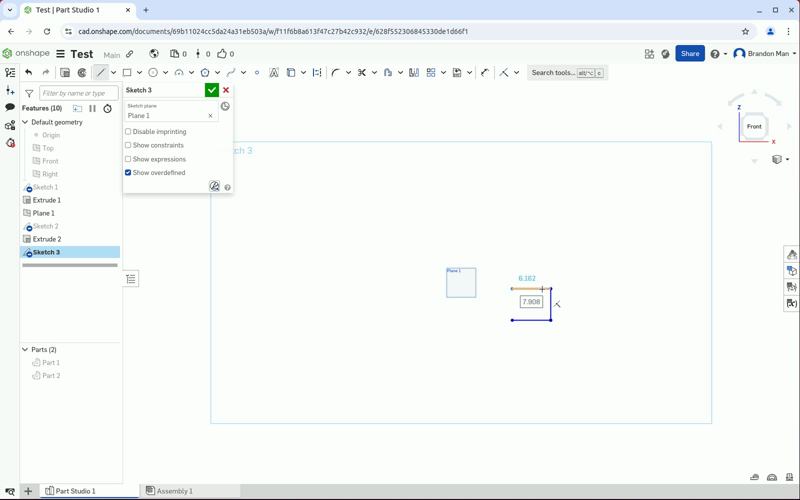
key_down(shift)
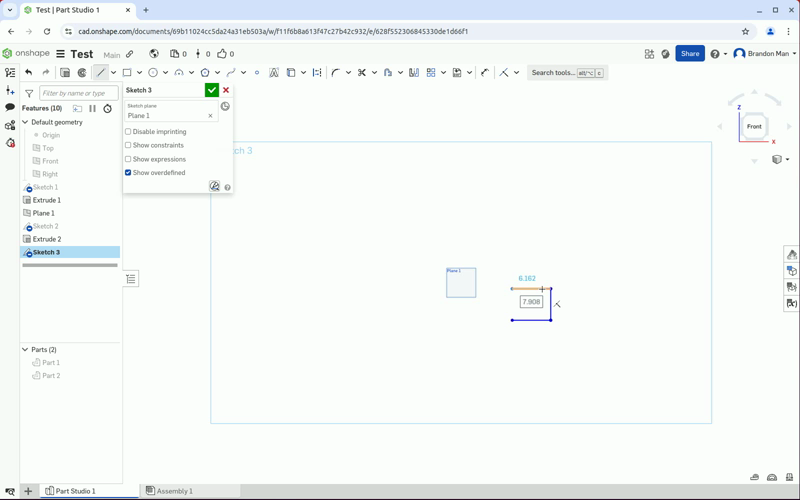
mouse_move(512, 320)
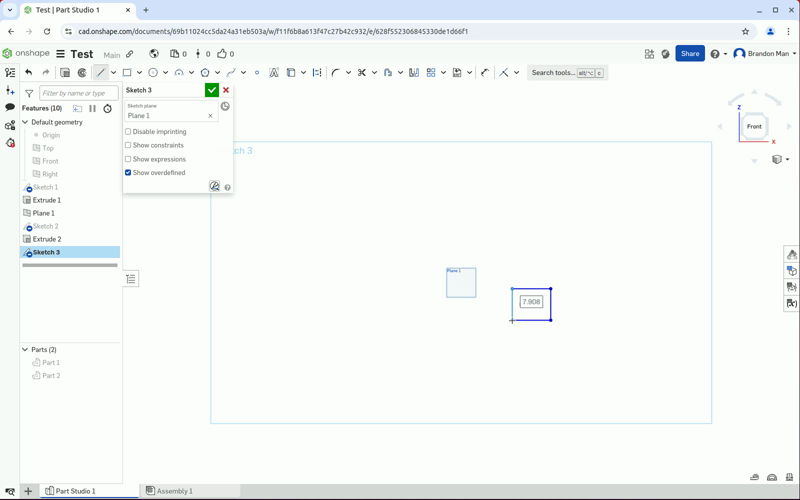
key_up(shift)
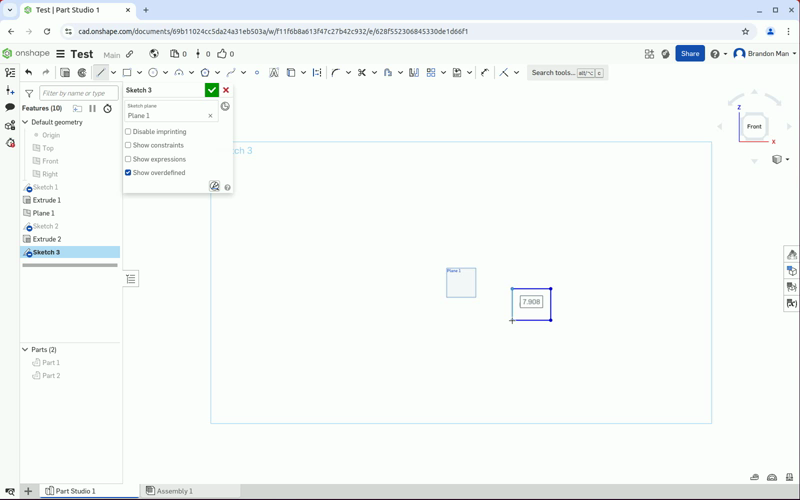
click(512, 320)
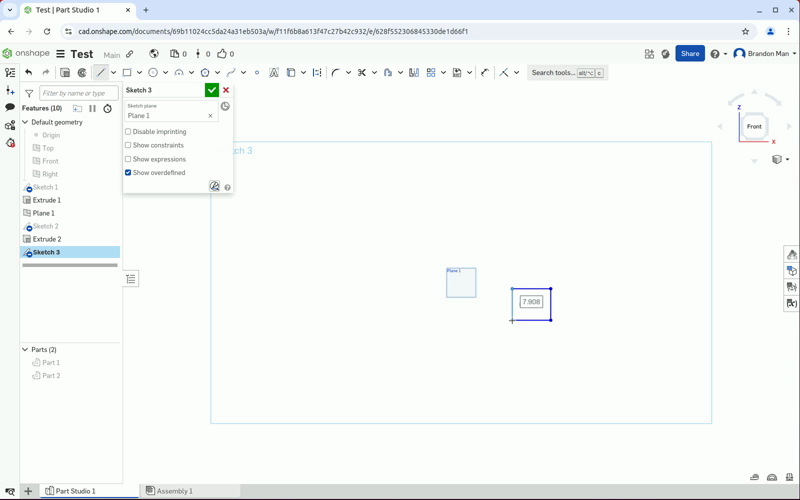
key(esc)
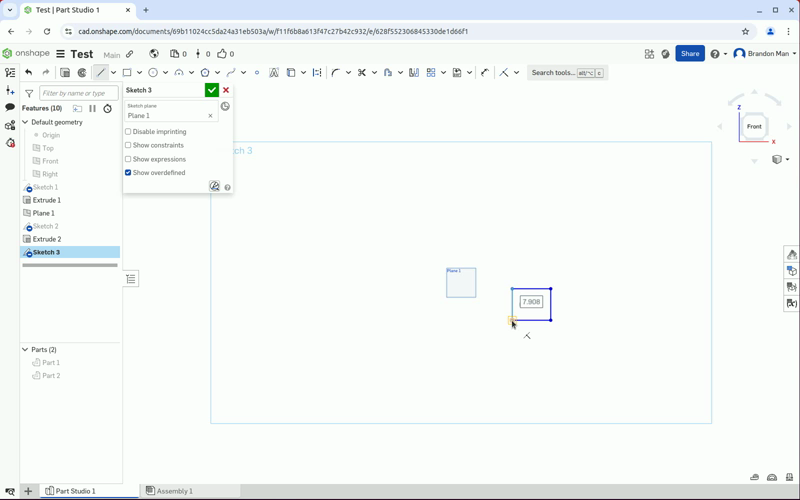
mouse_move(547, 319)
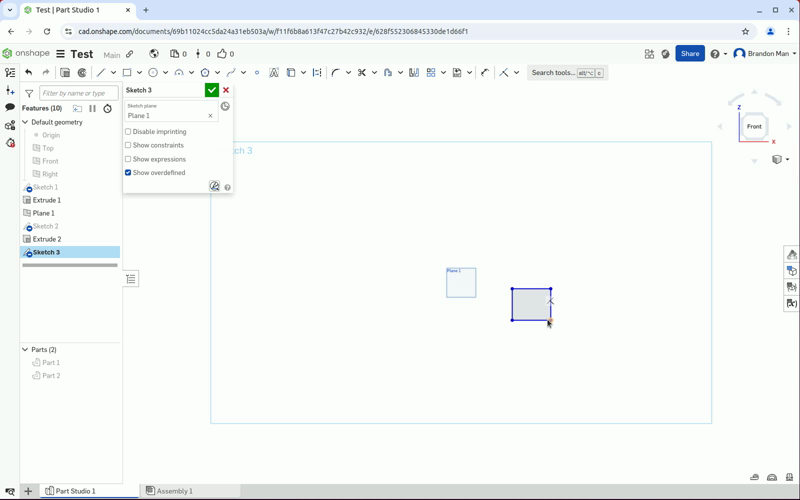
scroll(6)
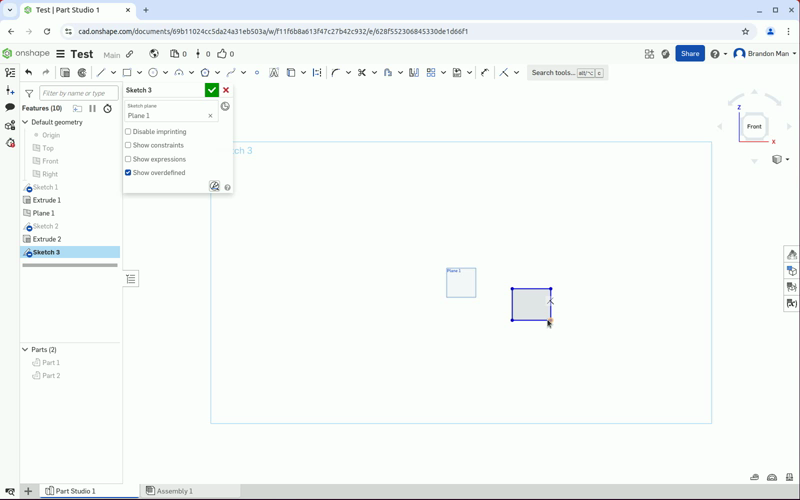
scroll(6)
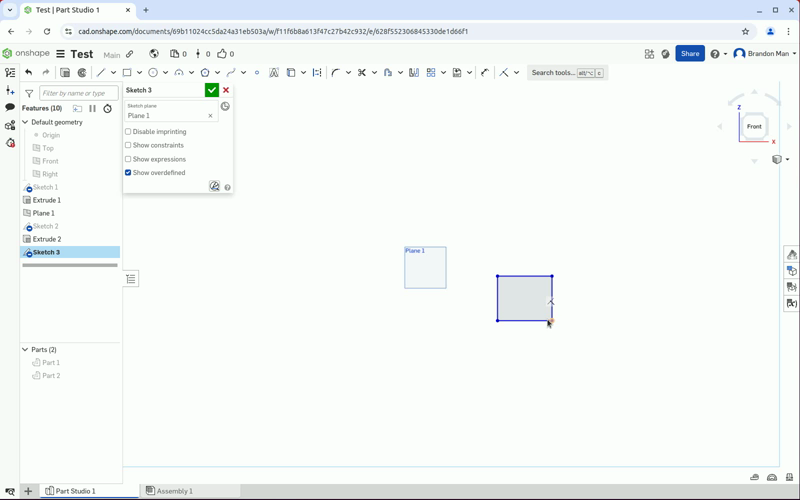
scroll(6)
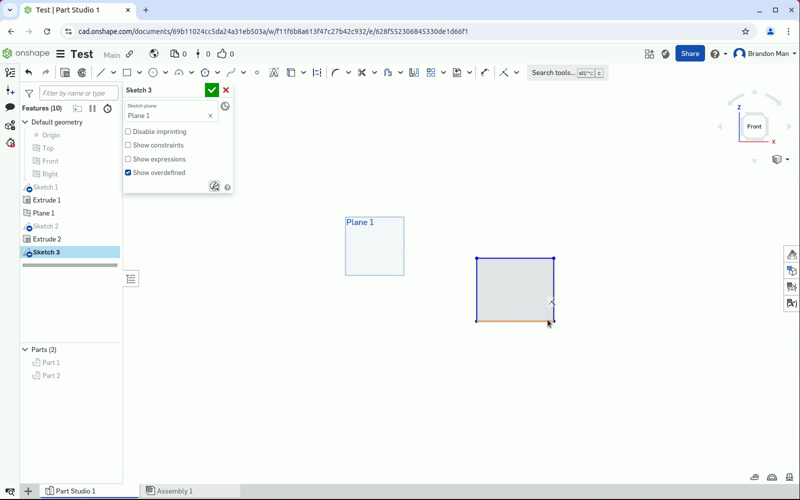
scroll(6)
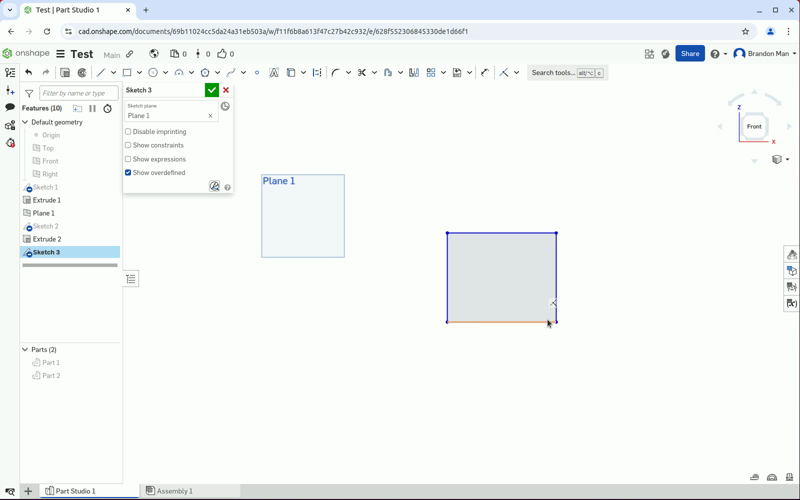
scroll(6)
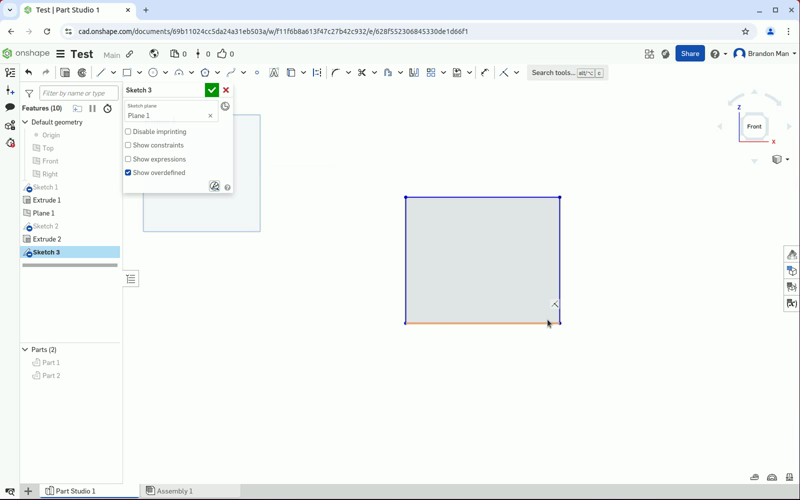
scroll(6)
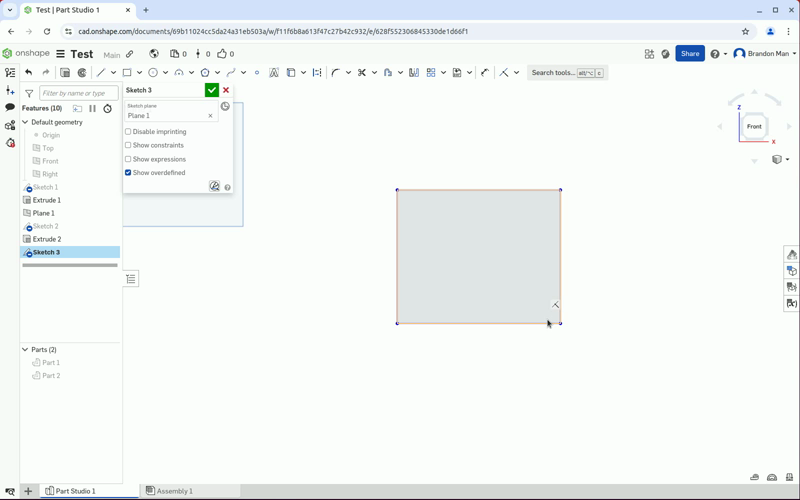
scroll(6)
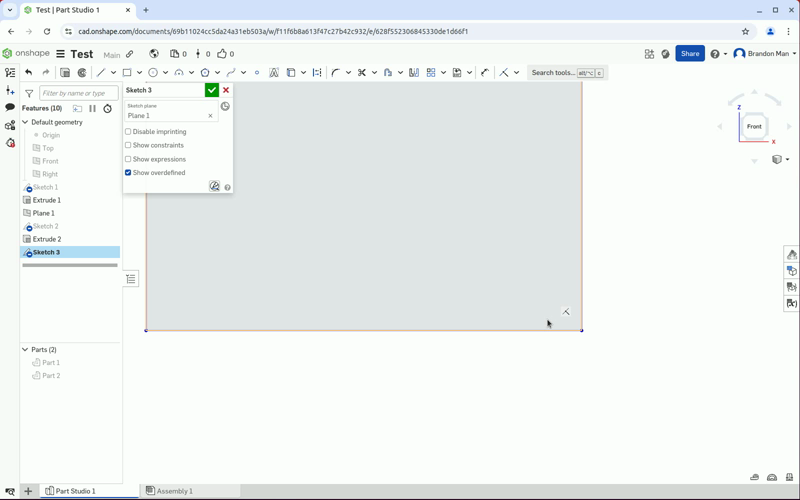
click(547, 319)
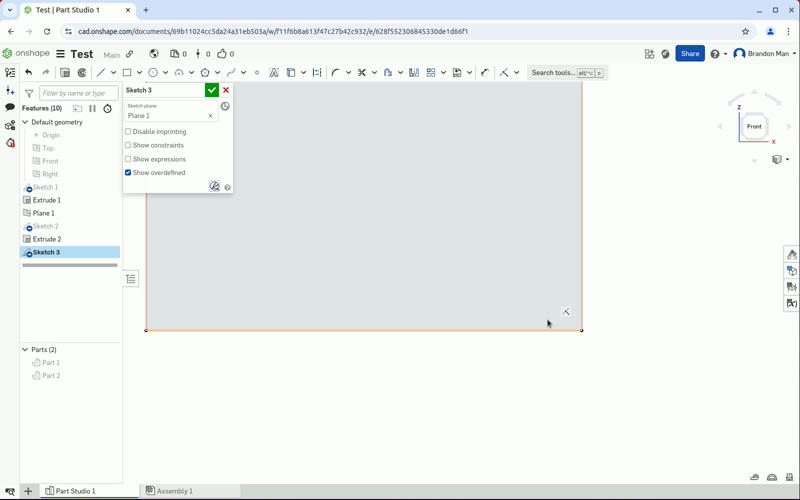
scroll(-6)
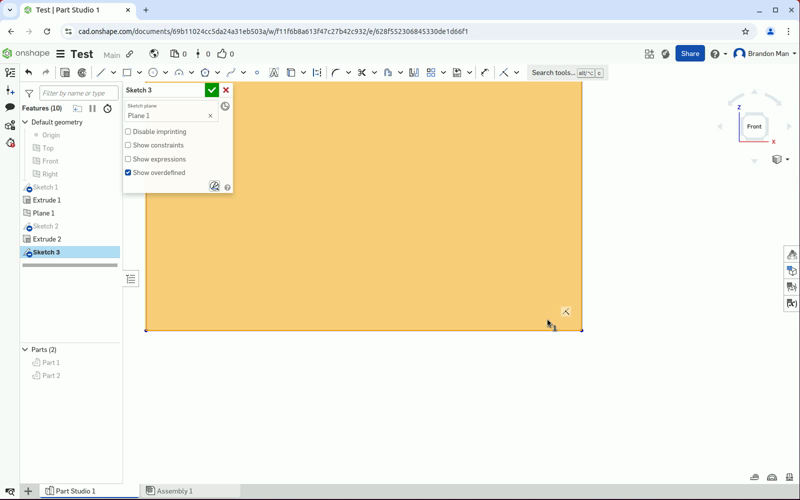
scroll(-6)
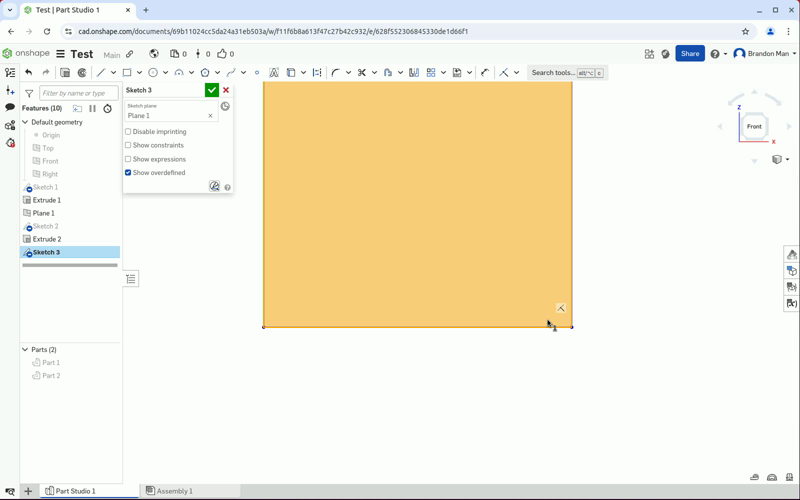
scroll(-6)
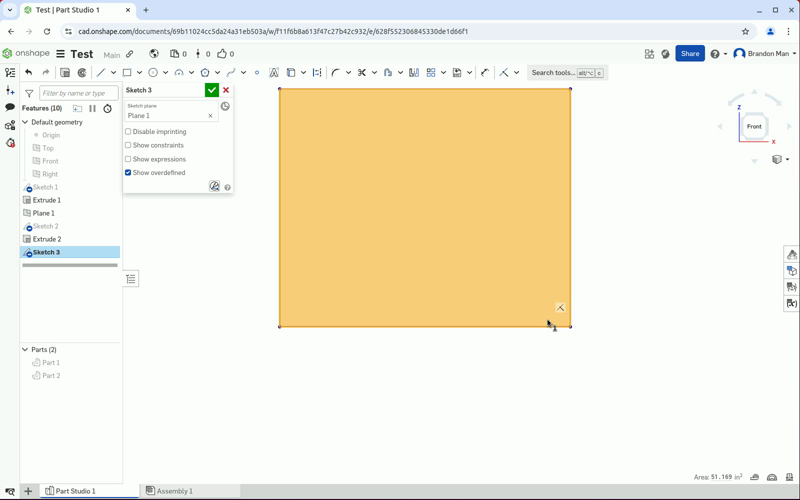
scroll(-6)
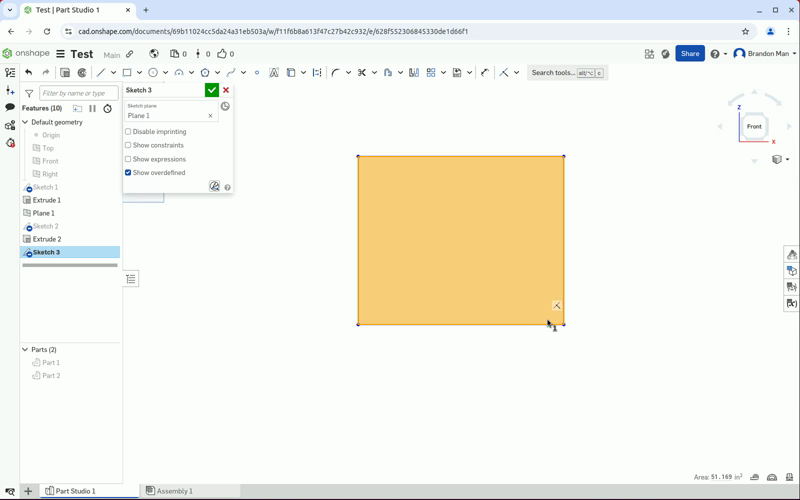
scroll(-6)
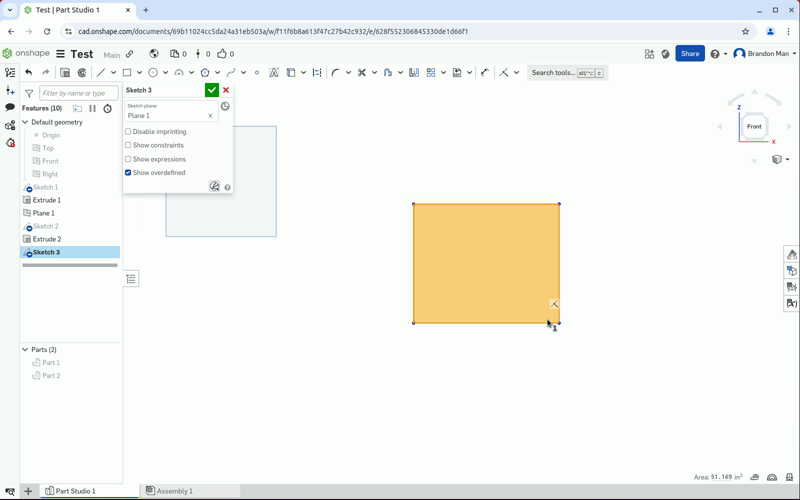
scroll(-6)
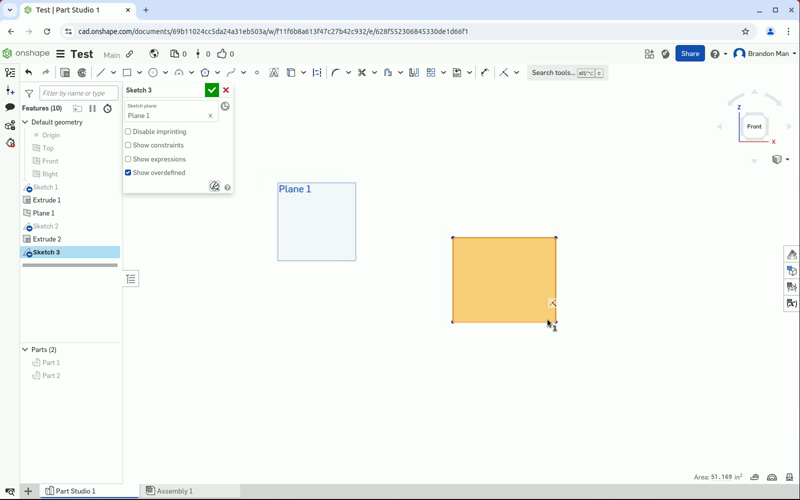
scroll(-6)
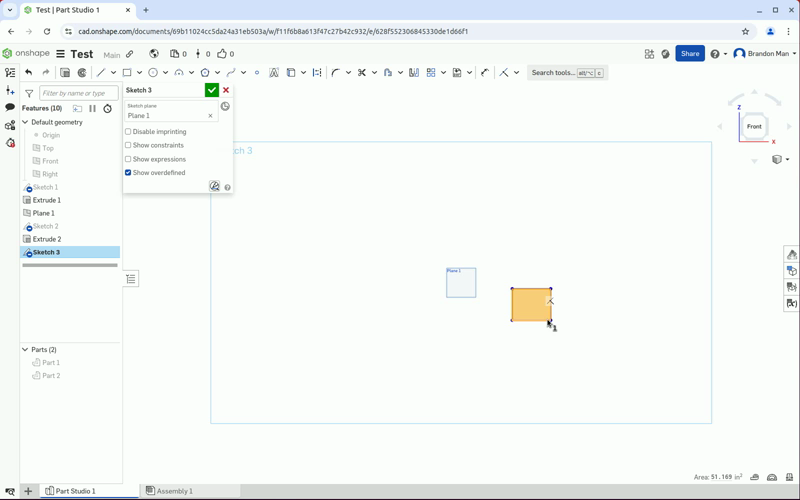
mouse_move(73, 352)
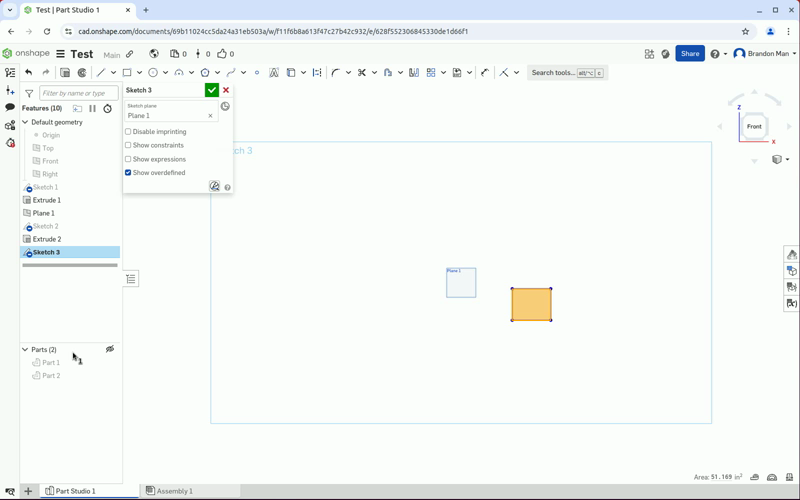
key(shift+y)
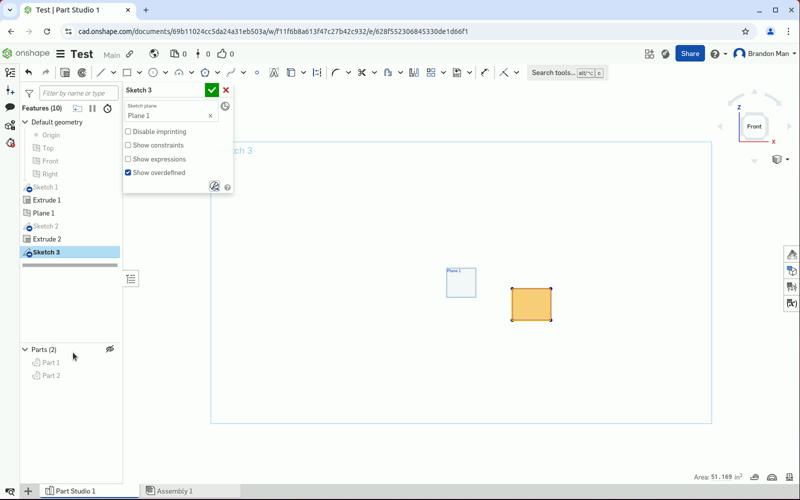
key(shift+e)
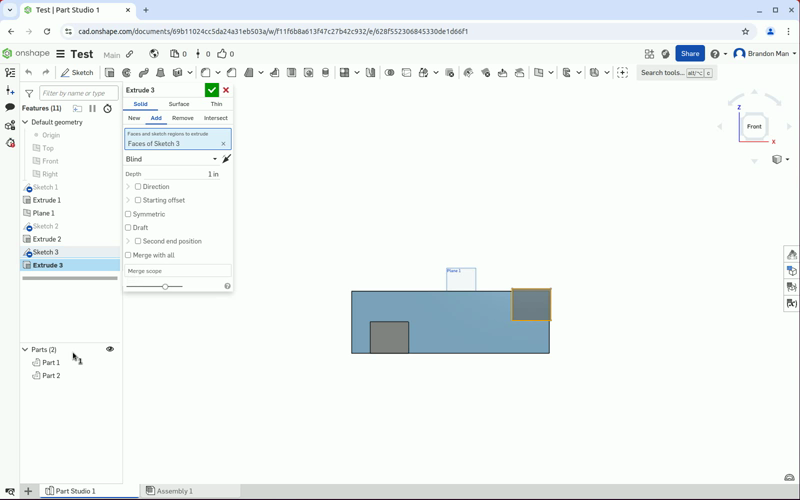
mouse_move(143, 106)
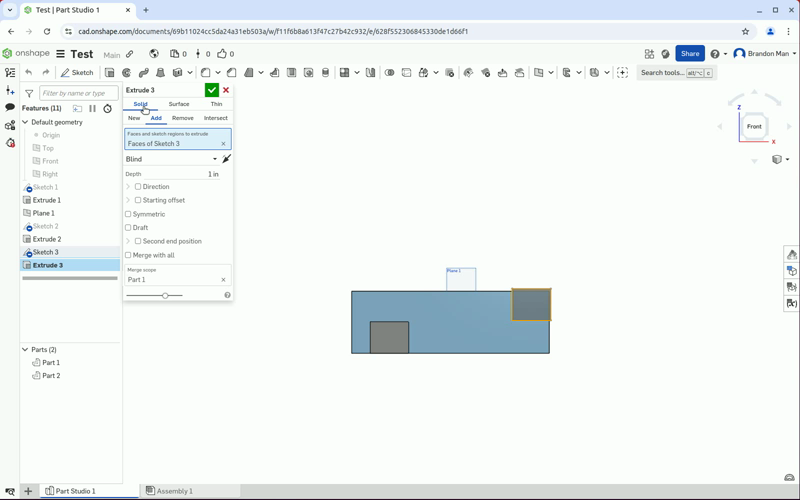
click(143, 106)
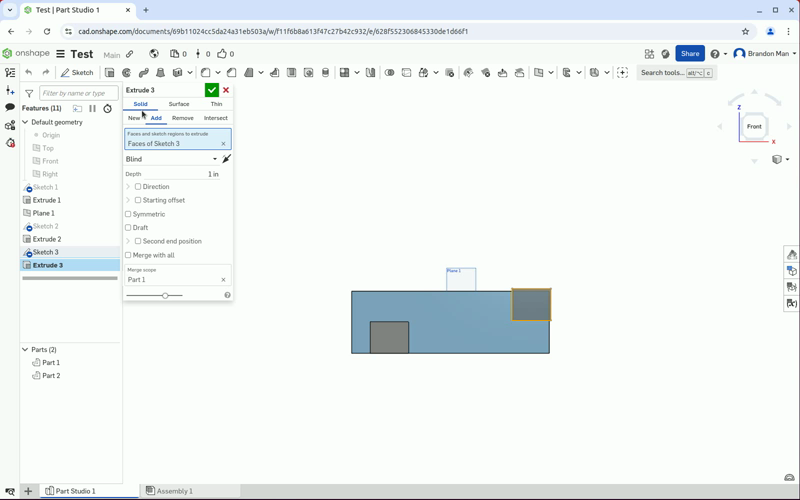
mouse_move(137, 120)
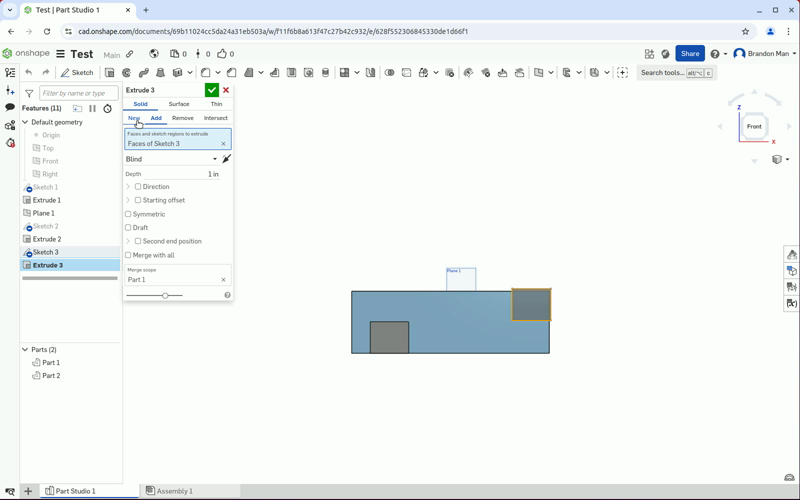
click(137, 120)
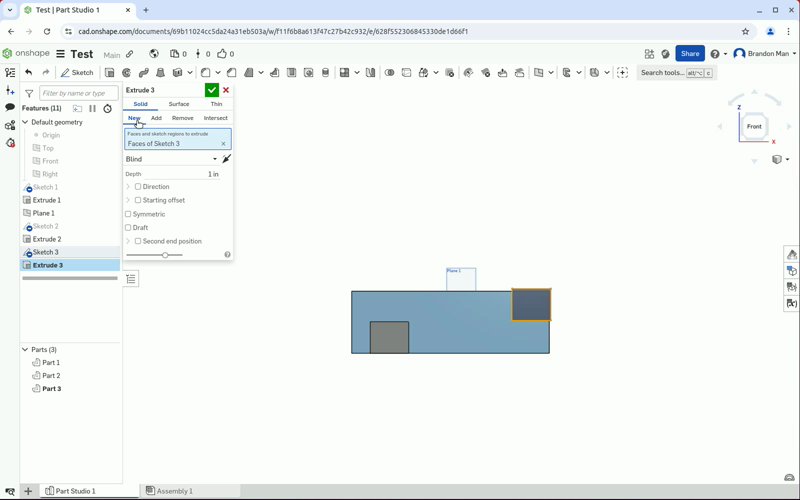
key(tab, 4)
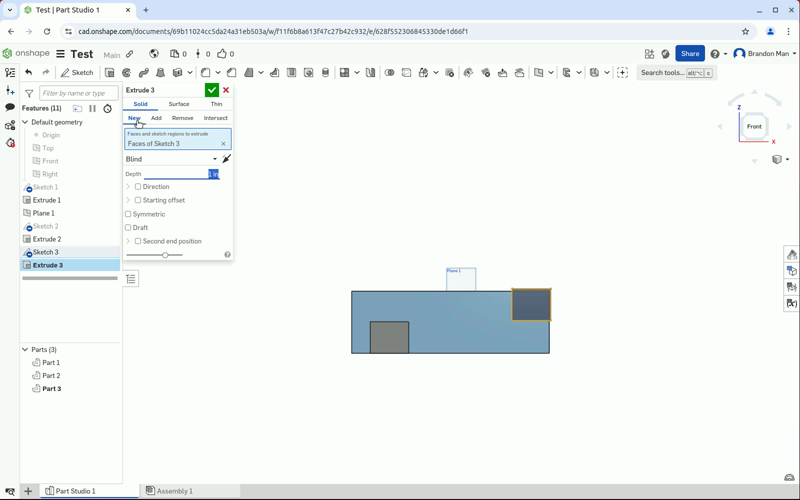
text(5.536)
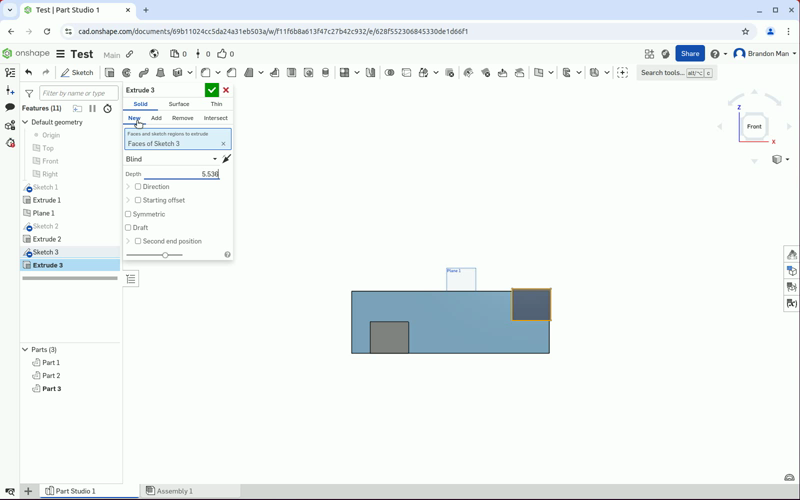
key(enter)
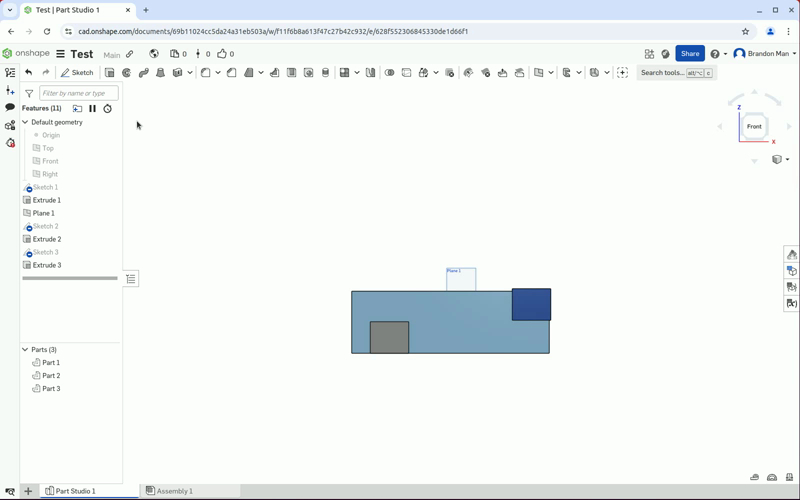
key(shift+h)
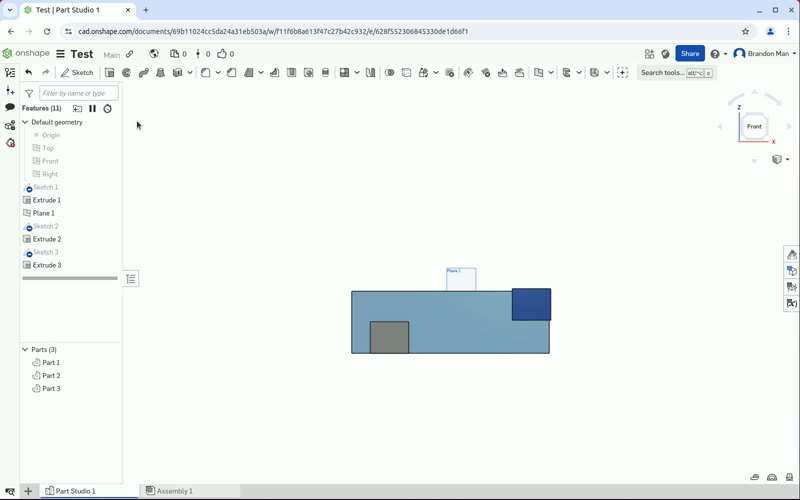
key(shift+h)
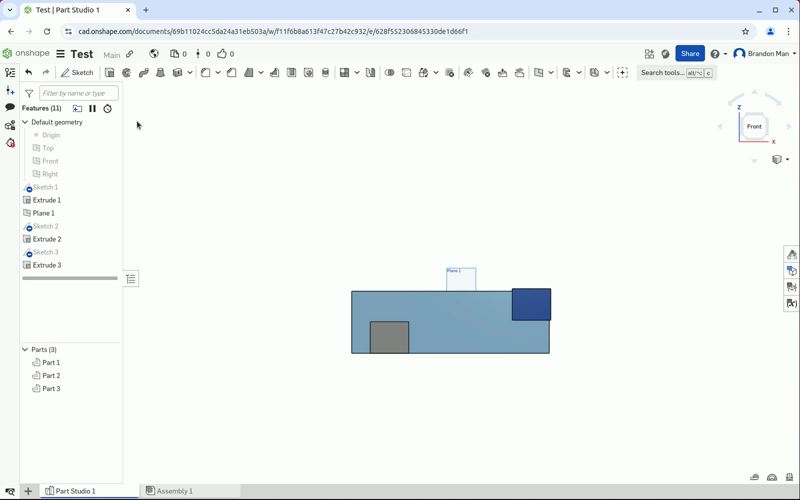
mouse_move(73, 189)
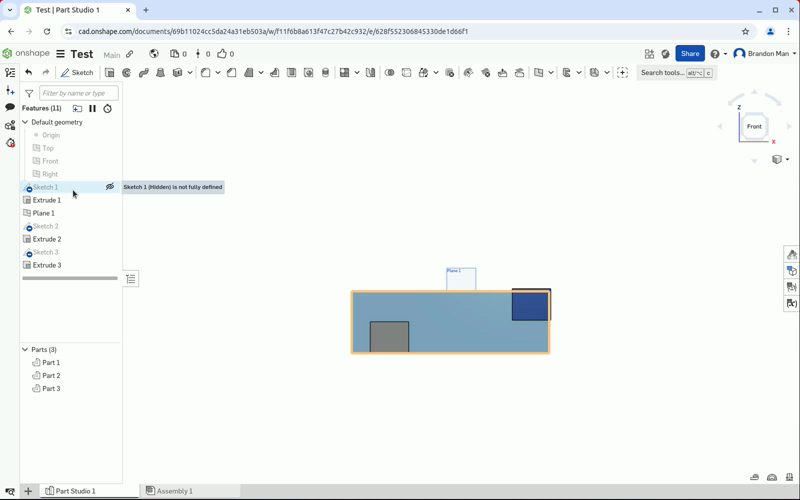
click(73, 189)
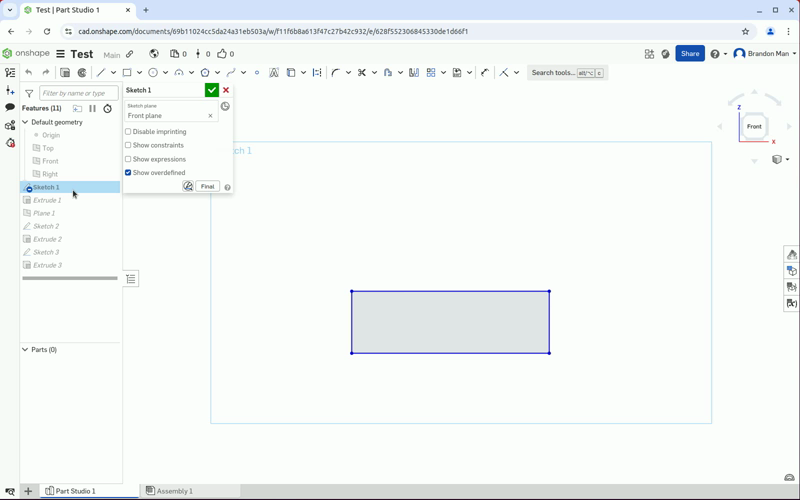
mouse_move(229, 92)
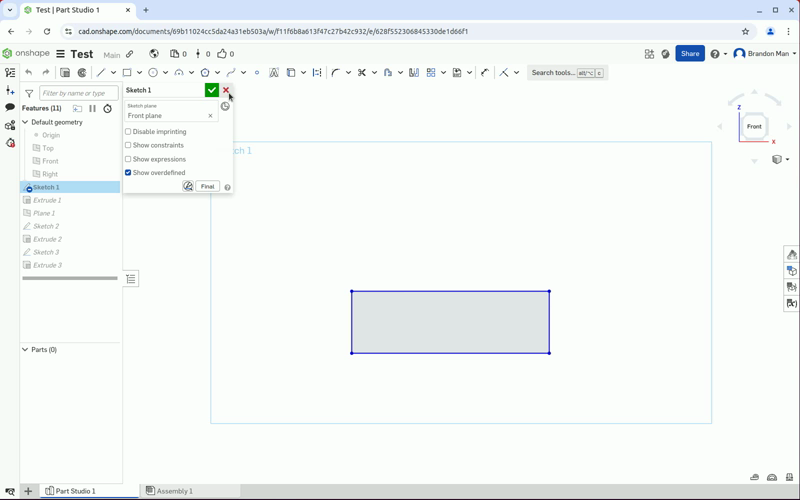
click(229, 92)
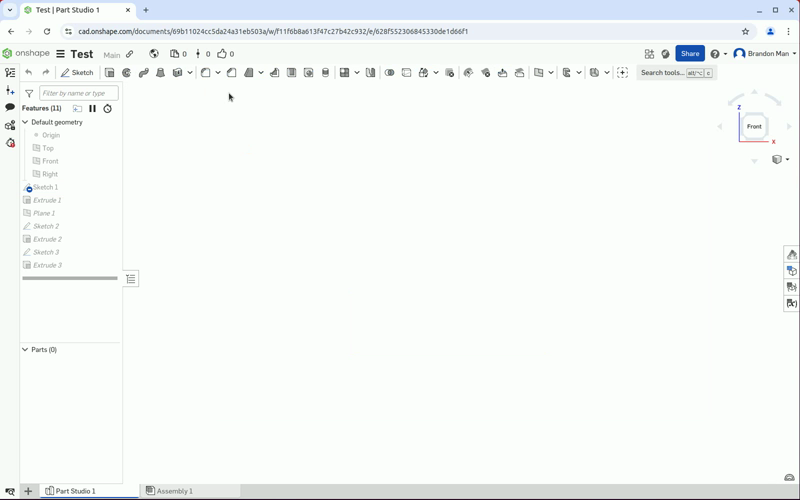
key(shift+s)
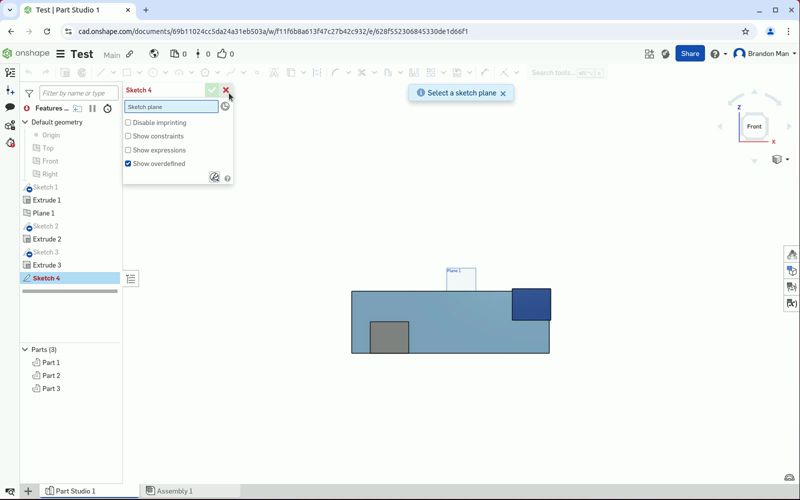
mouse_move(73, 215)
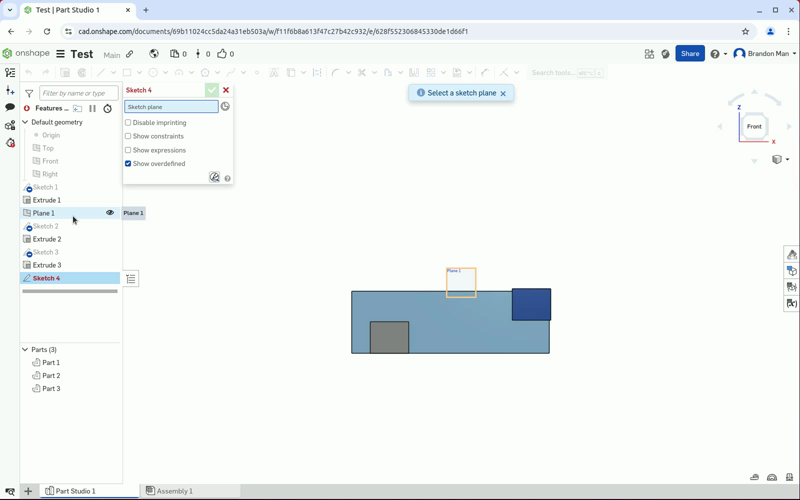
click(73, 215)
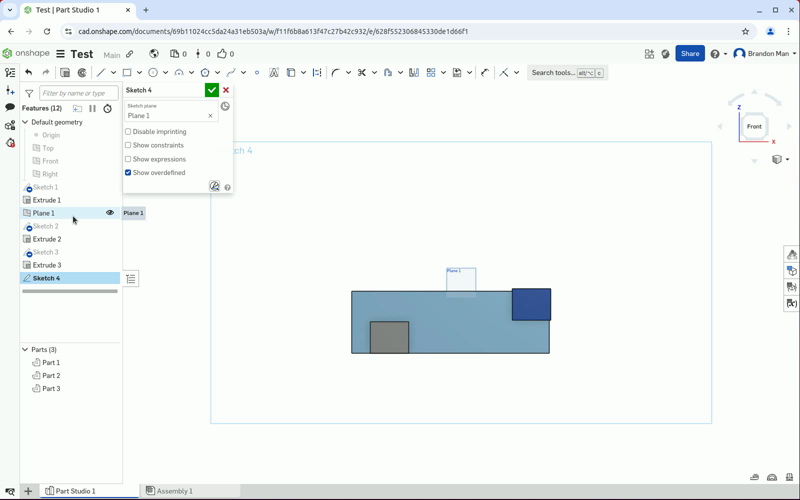
mouse_move(73, 352)
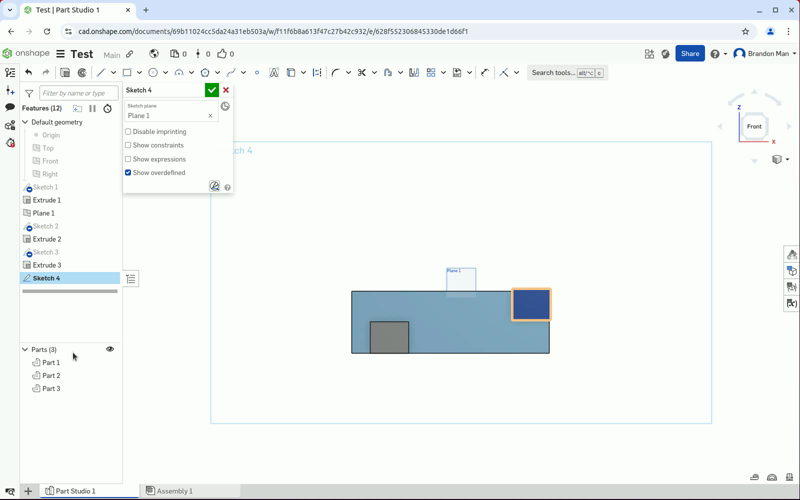
key(y)
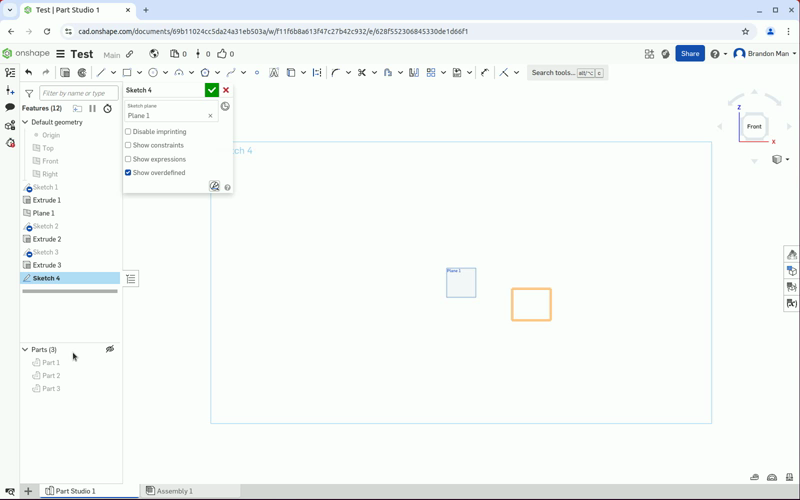
key(c)
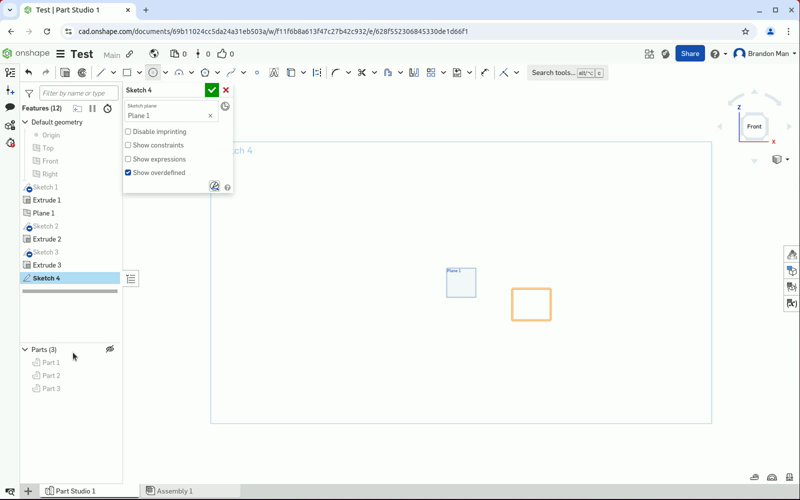
key_down(shift)
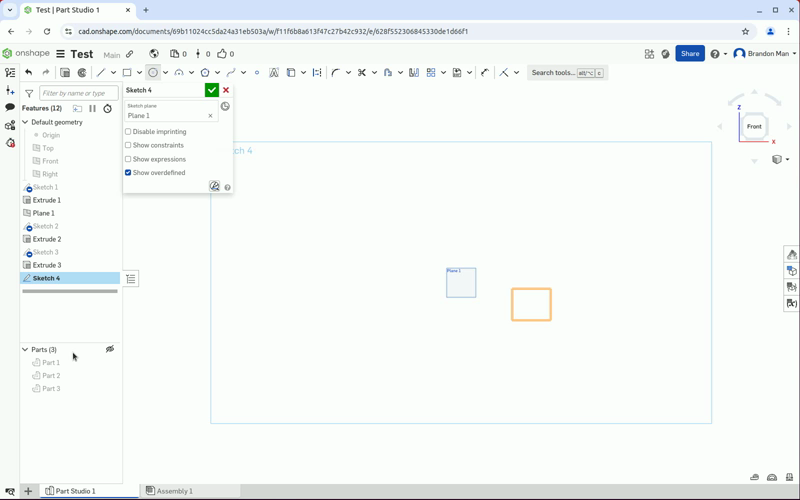
mouse_move(362, 311)
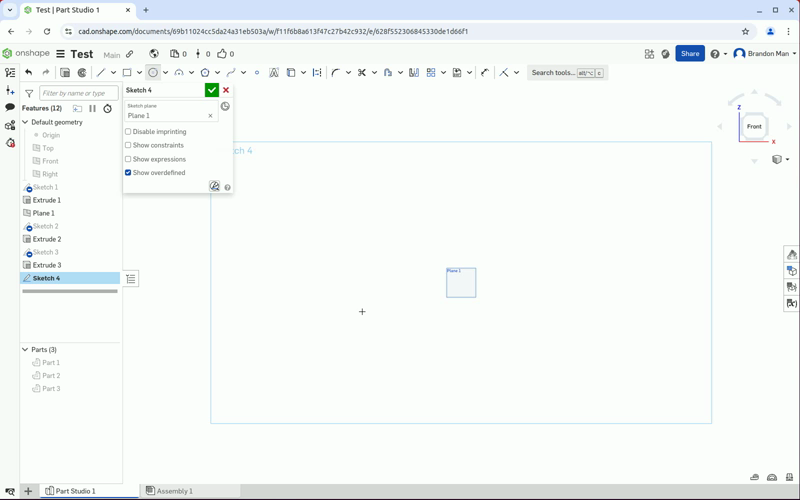
click(362, 311)
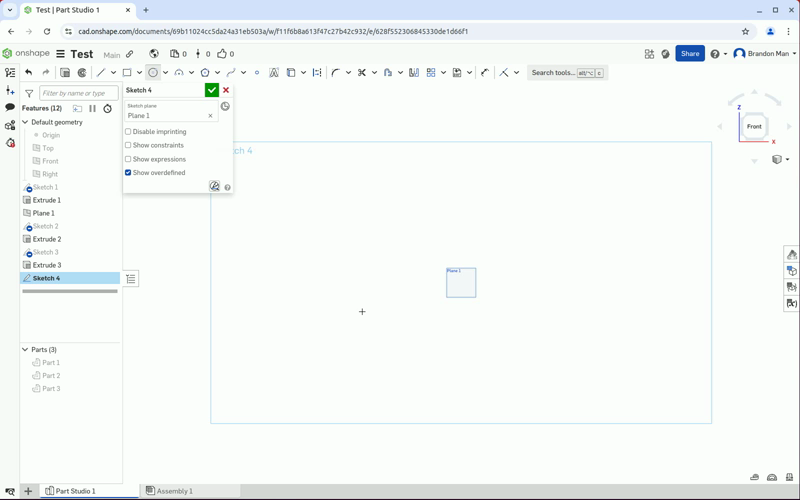
key_up(shift)
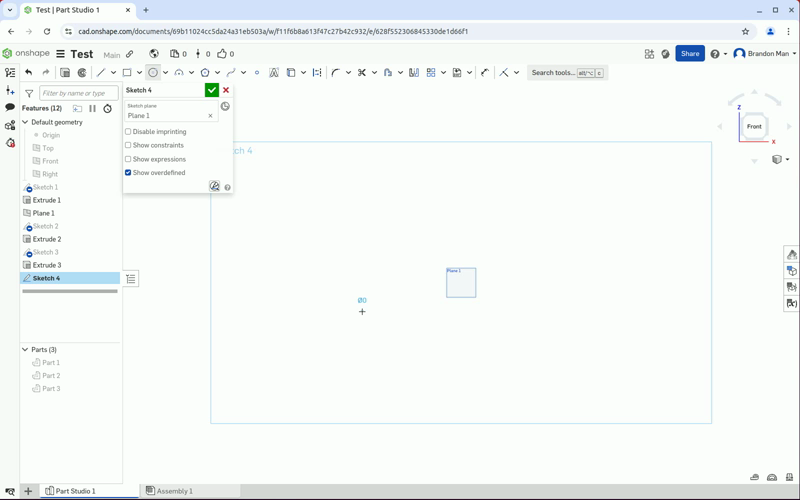
mouse_move(372, 311)
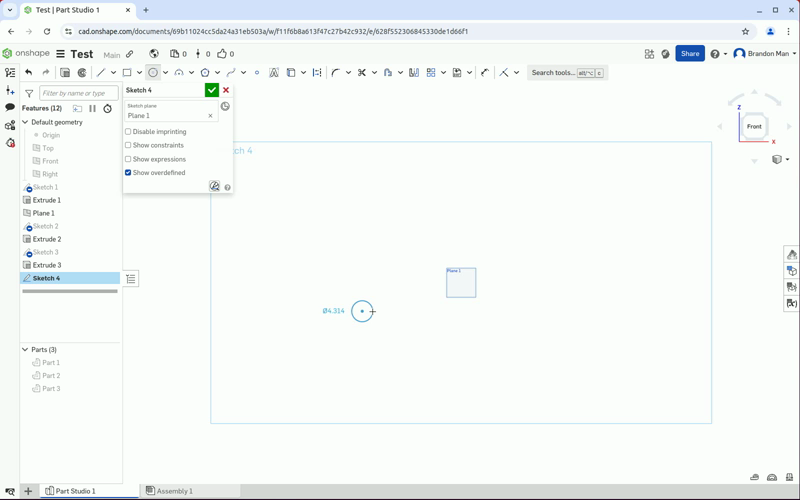
click(372, 311)
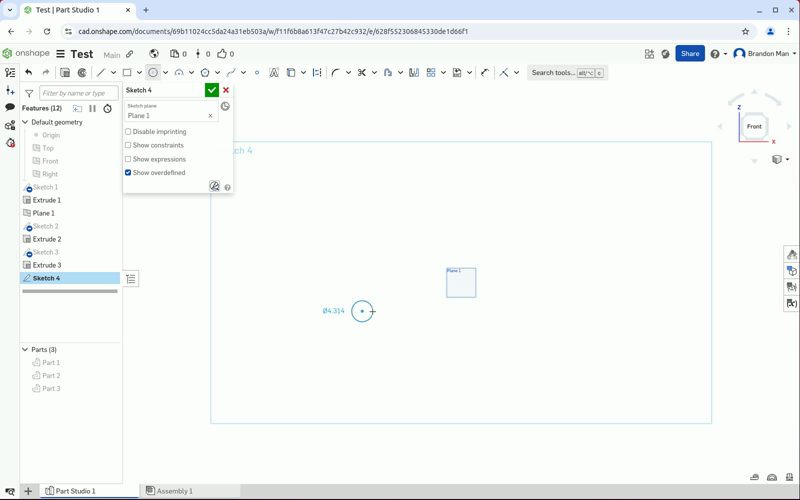
key(esc)
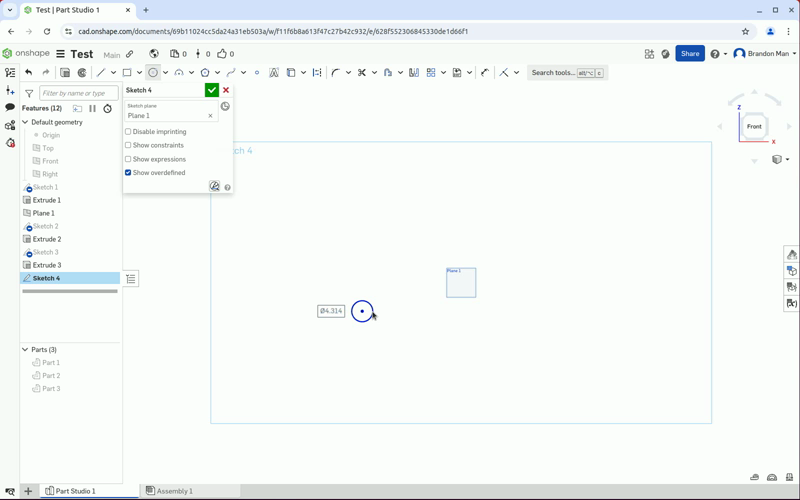
mouse_move(359, 305)
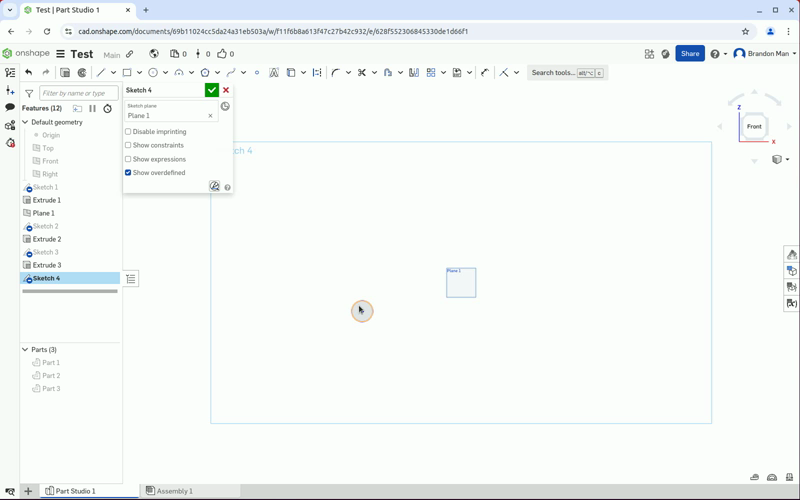
scroll(6)
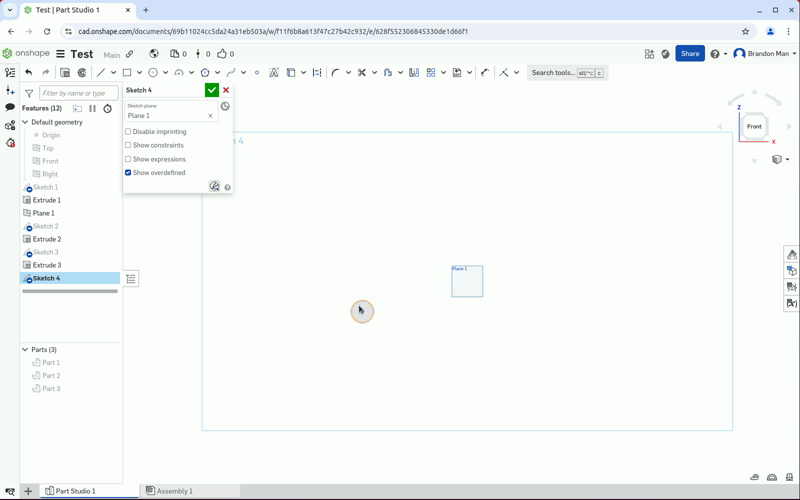
scroll(6)
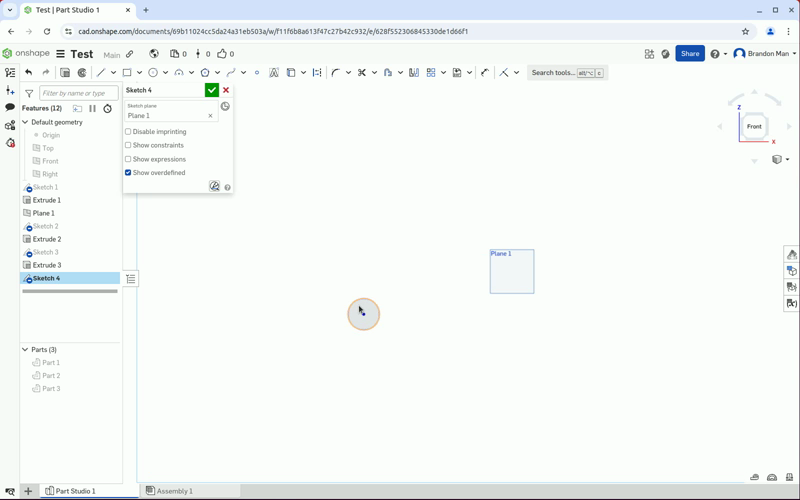
scroll(6)
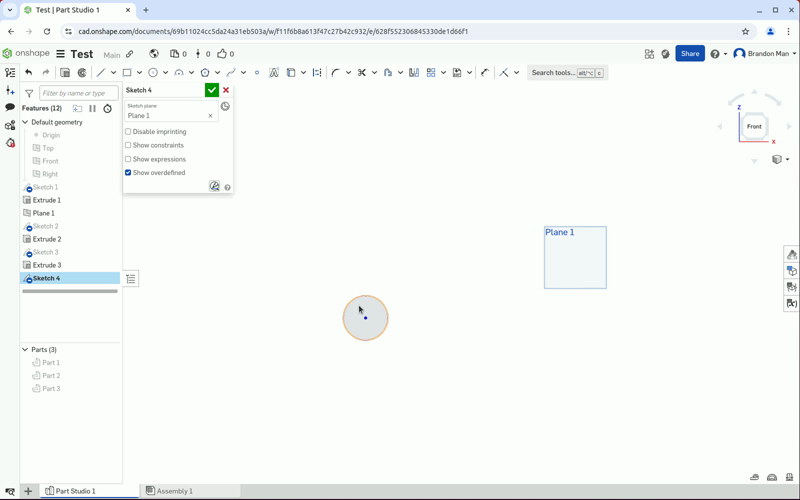
scroll(6)
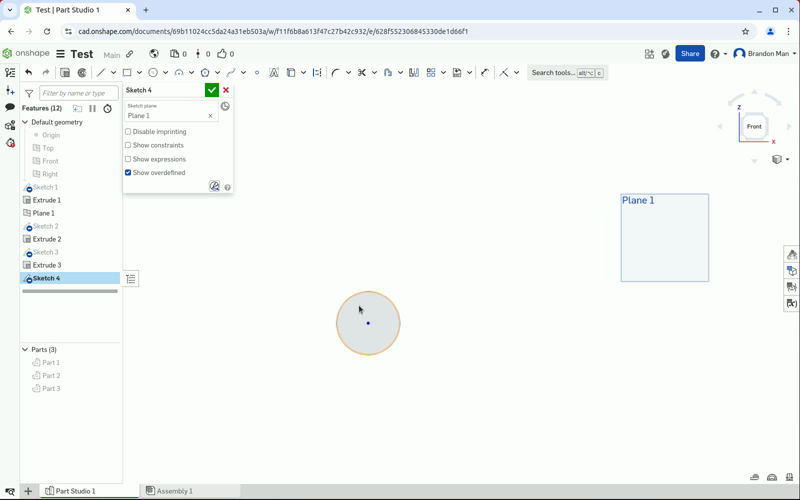
scroll(6)
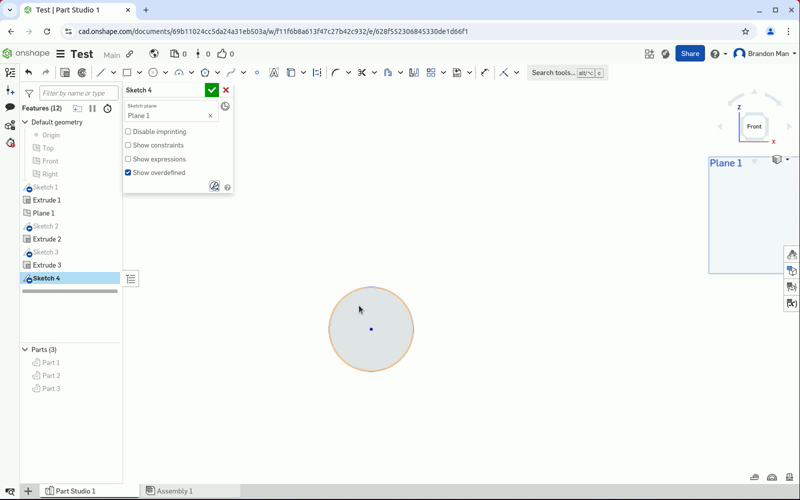
scroll(6)
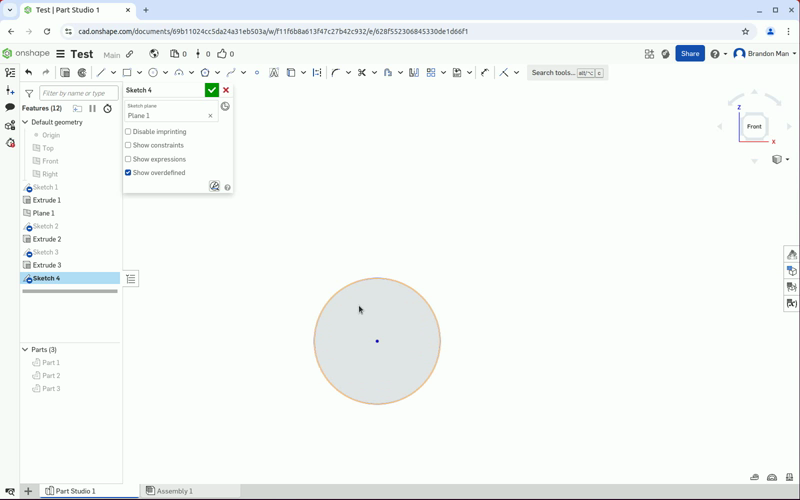
scroll(6)
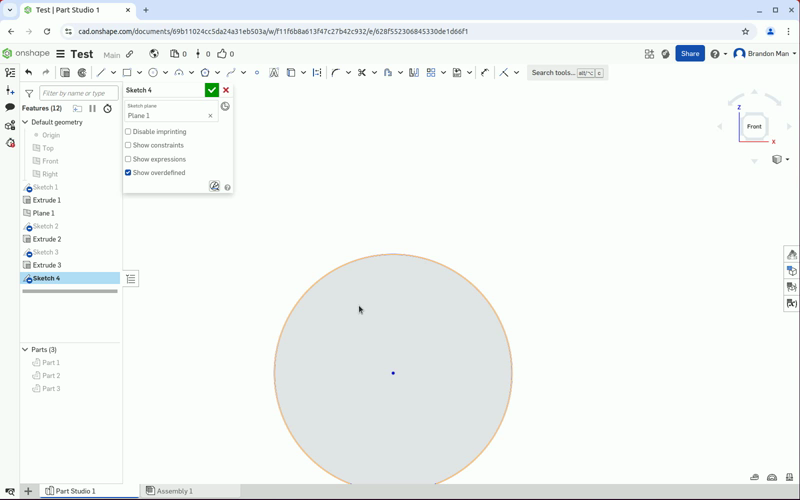
click(359, 305)
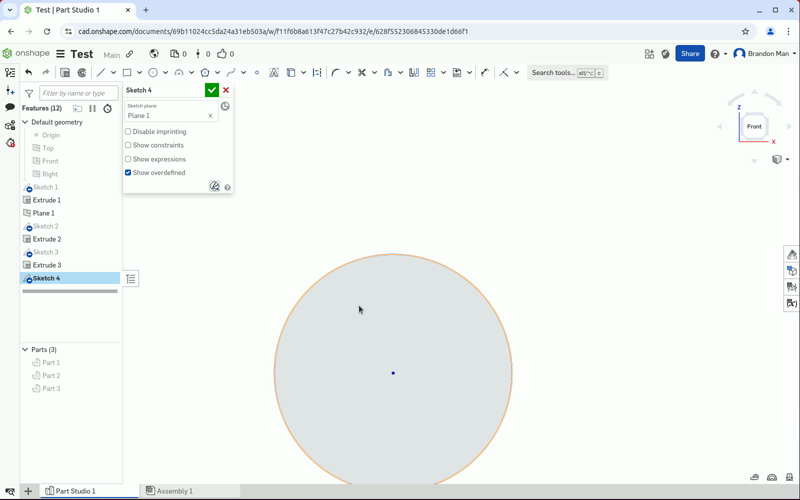
scroll(-6)
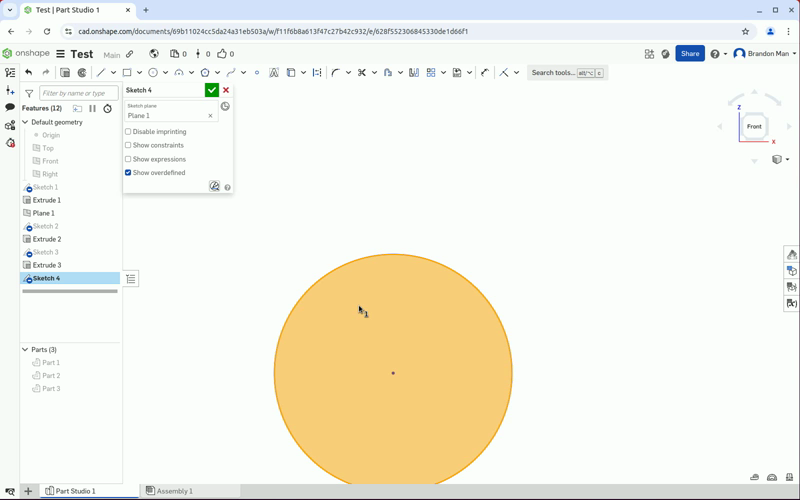
scroll(-6)
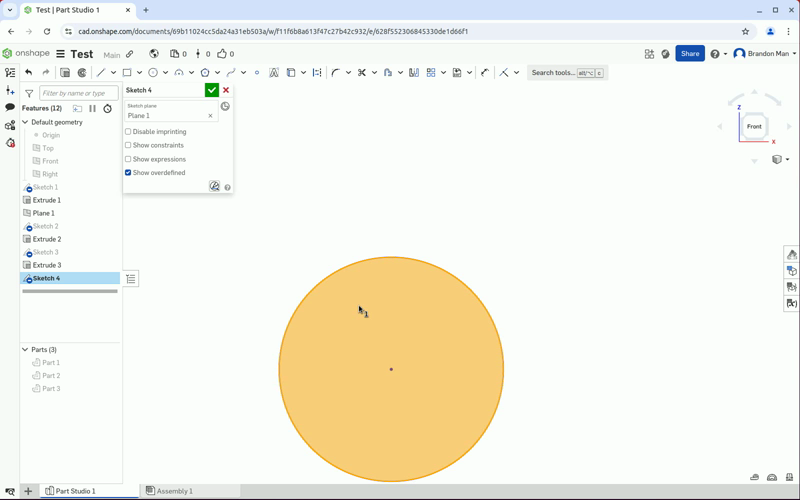
scroll(-6)
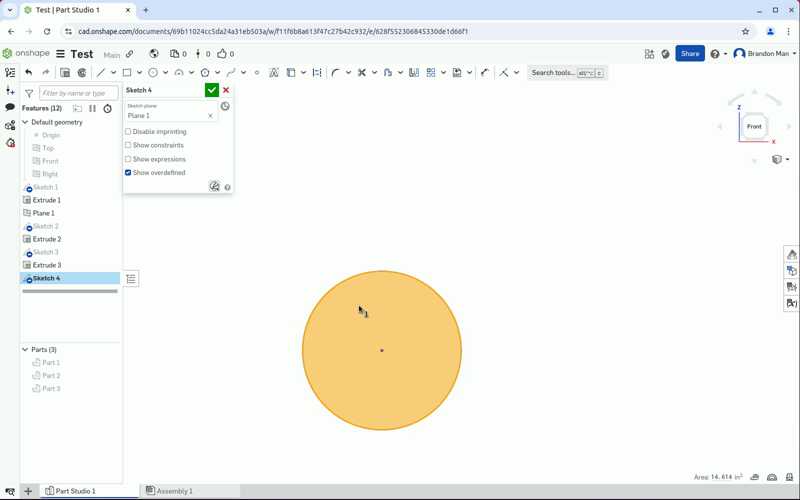
scroll(-6)
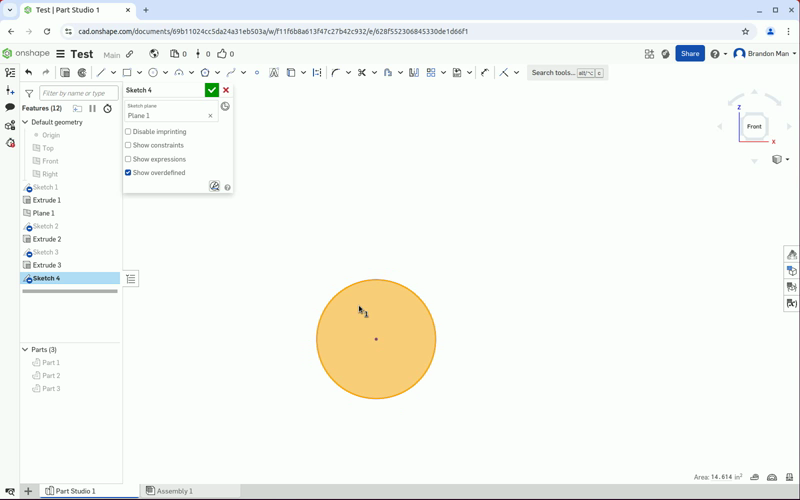
scroll(-6)
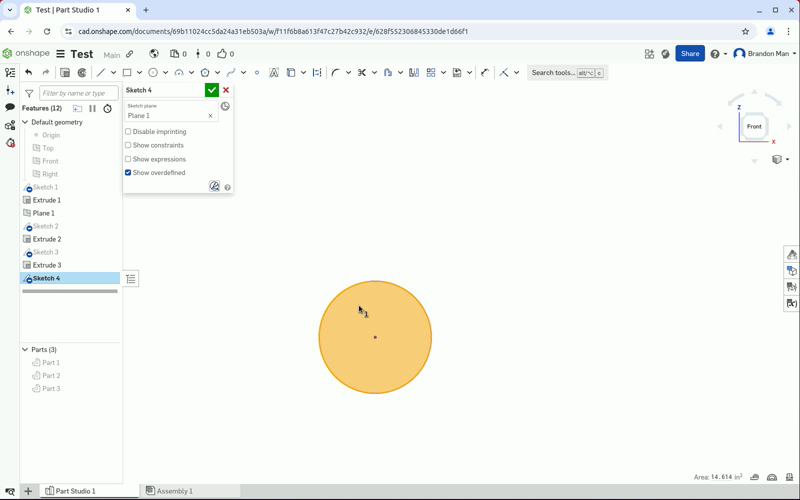
scroll(-6)
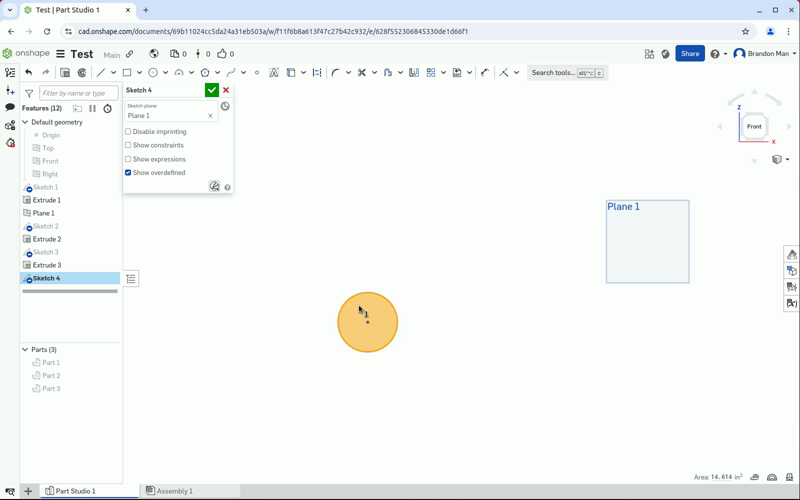
scroll(-6)
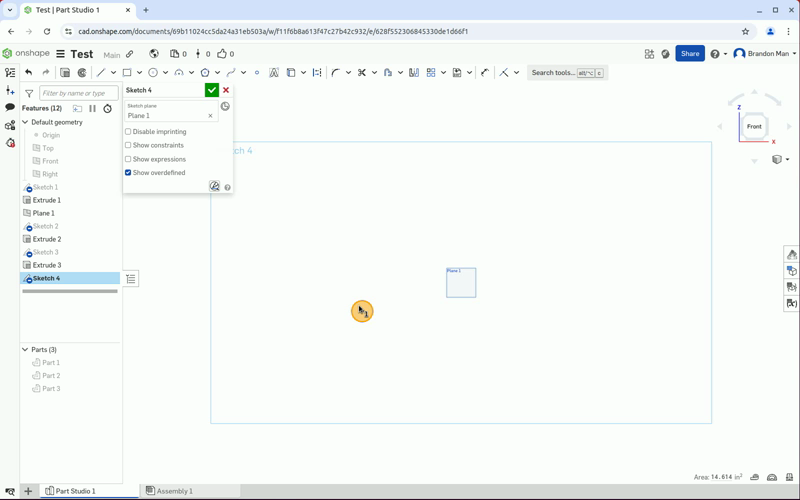
mouse_move(73, 352)
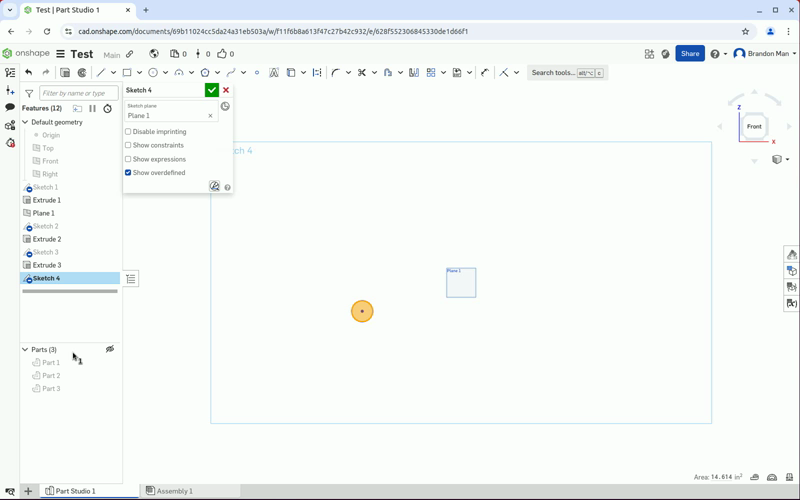
key(shift+y)
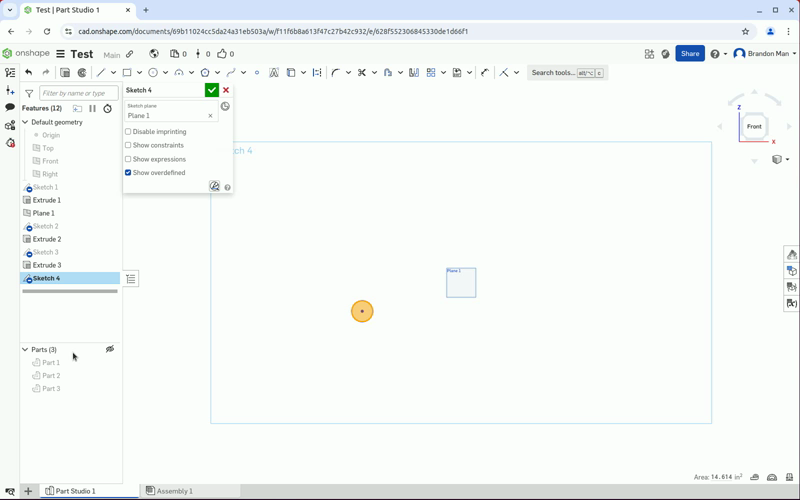
key(shift+e)
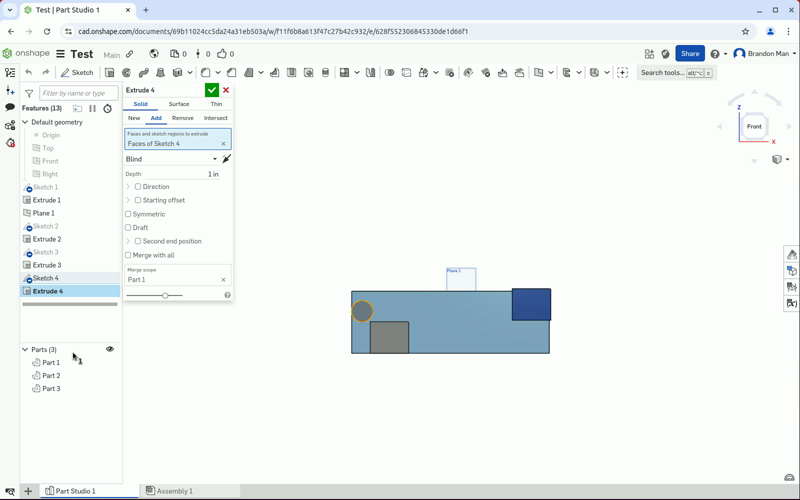
mouse_move(143, 106)
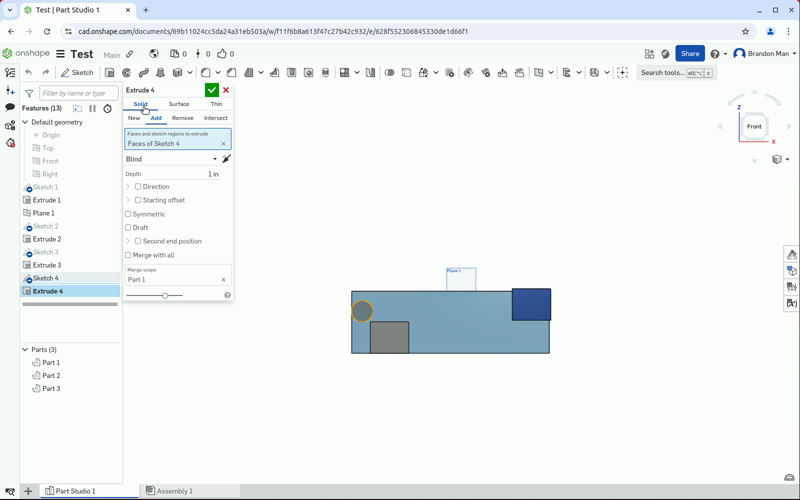
click(143, 106)
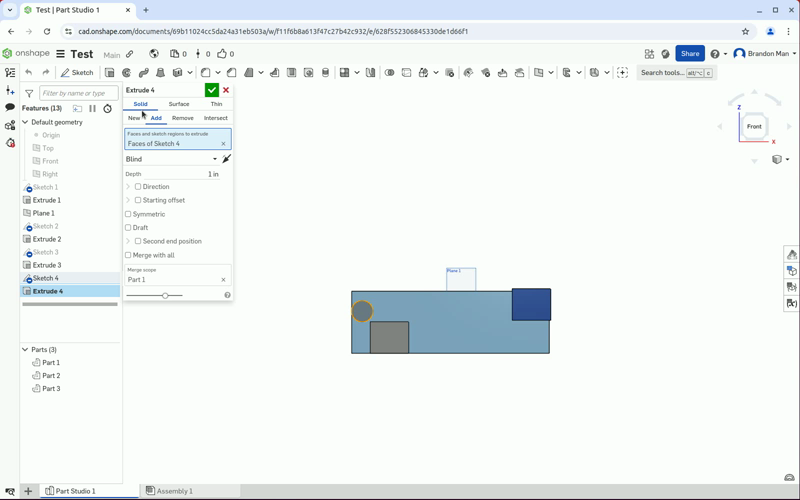
mouse_move(137, 120)
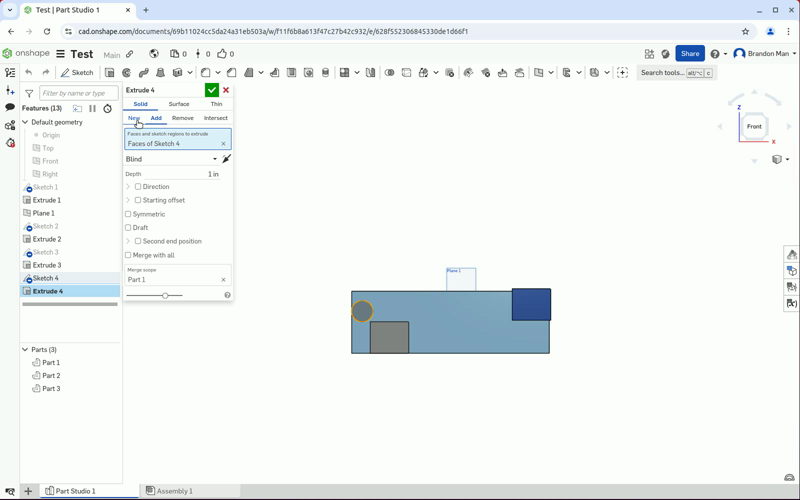
click(137, 120)
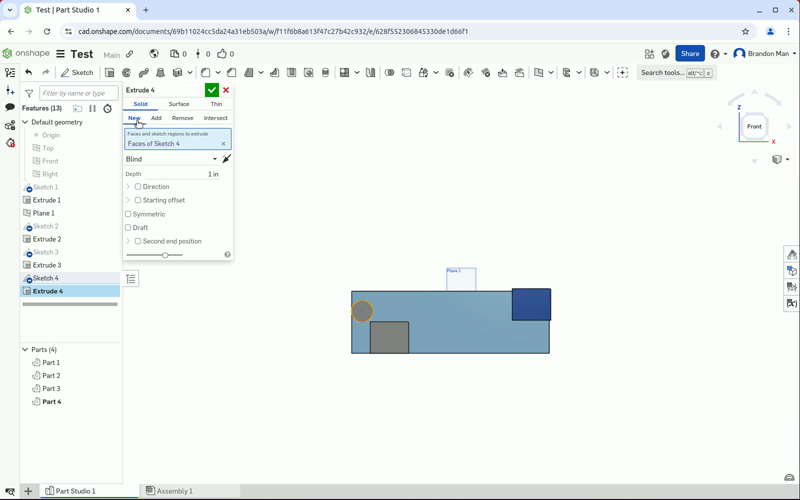
key(tab, 4)
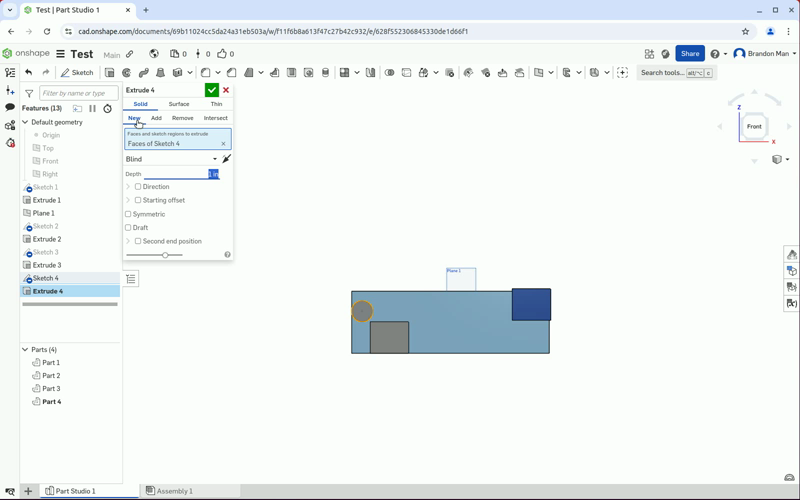
text(6.258)
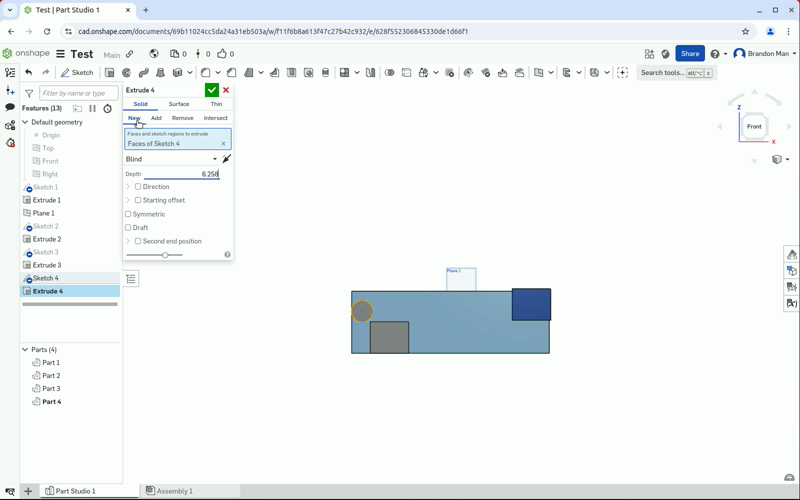
key(enter)
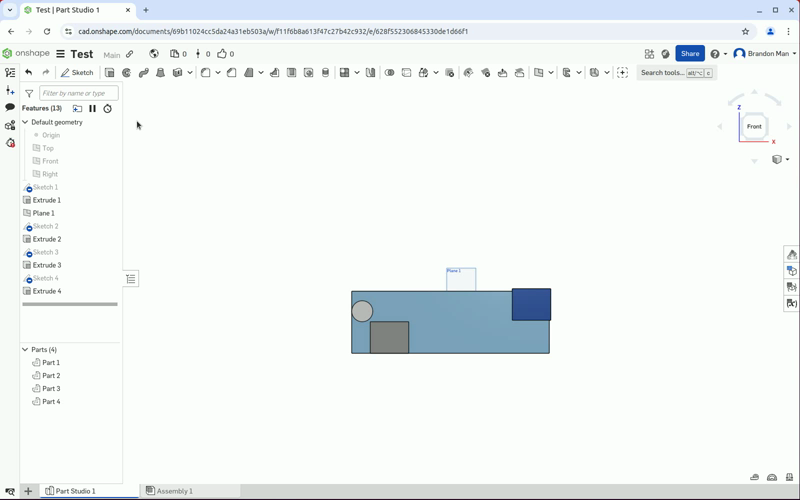
key(shift+h)
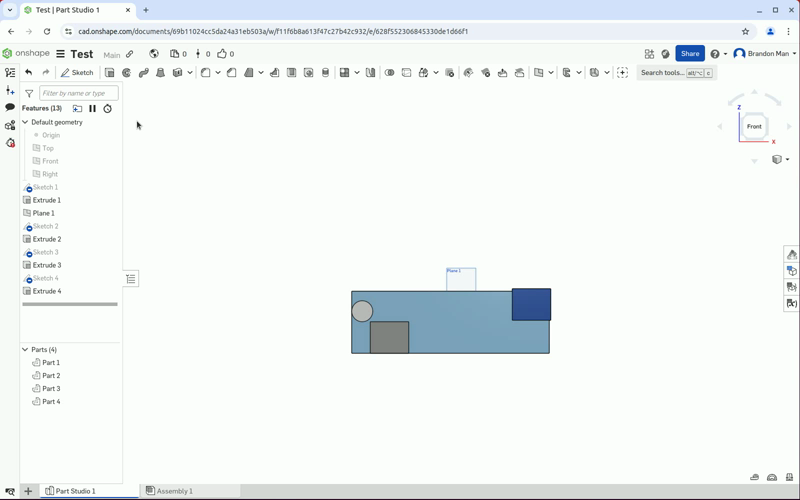
key(shift+h)
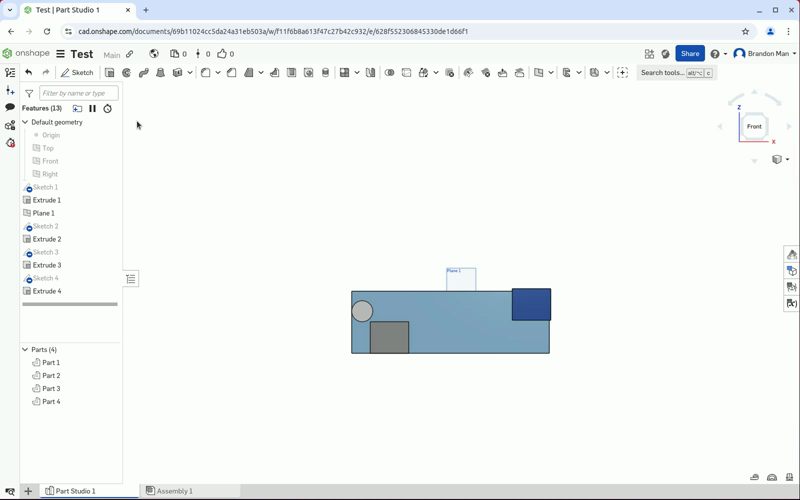
mouse_move(73, 189)
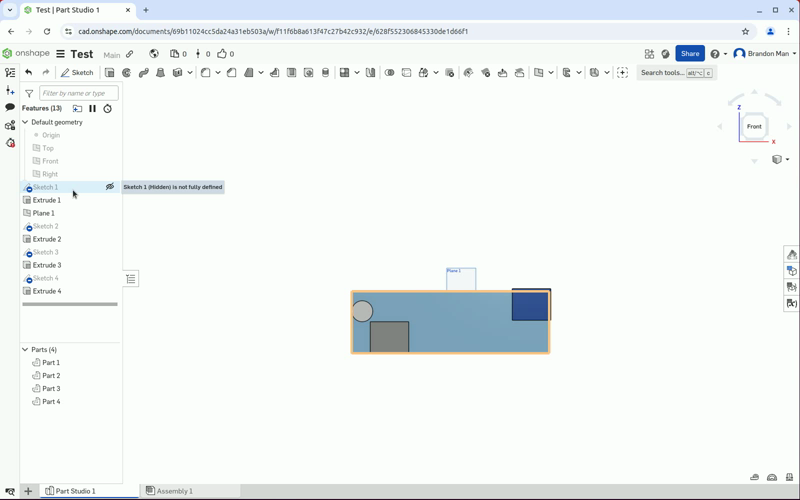
click(73, 189)
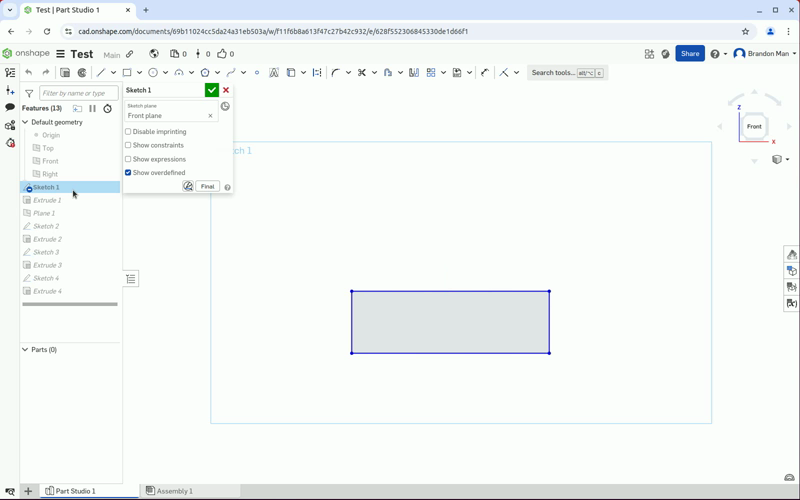
mouse_move(229, 92)
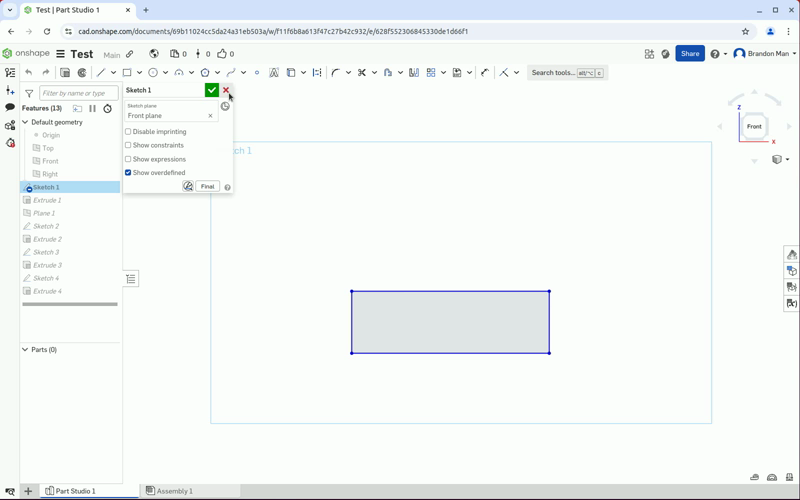
click(229, 92)
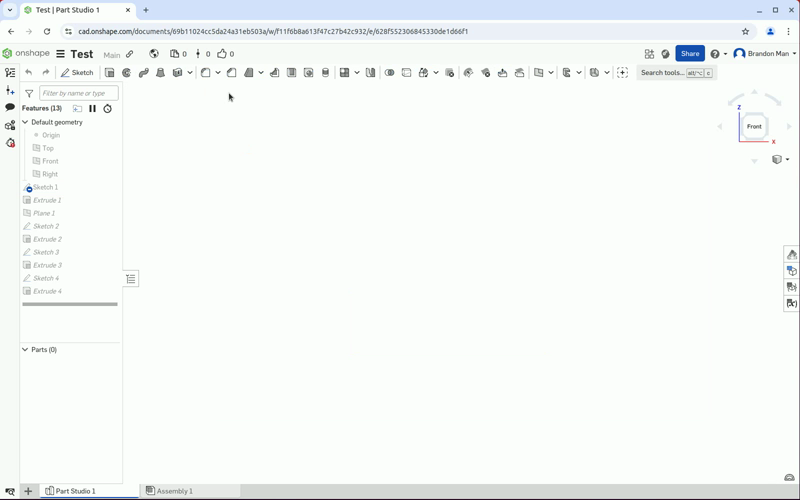
key(shift+s)
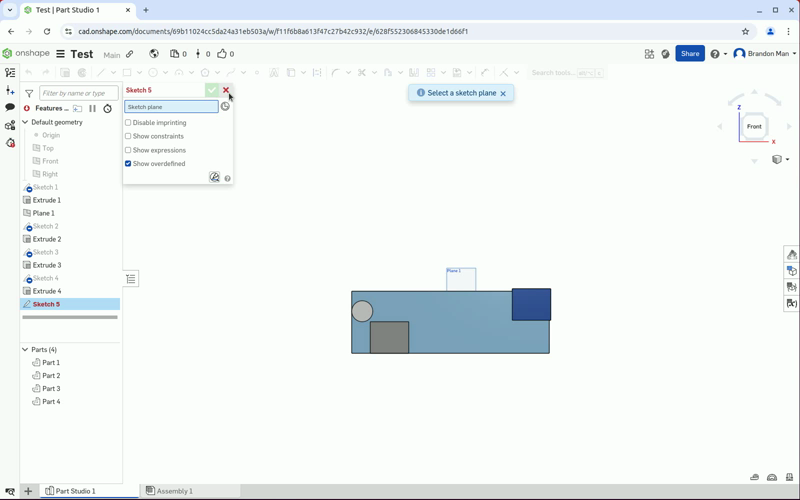
mouse_move(73, 215)
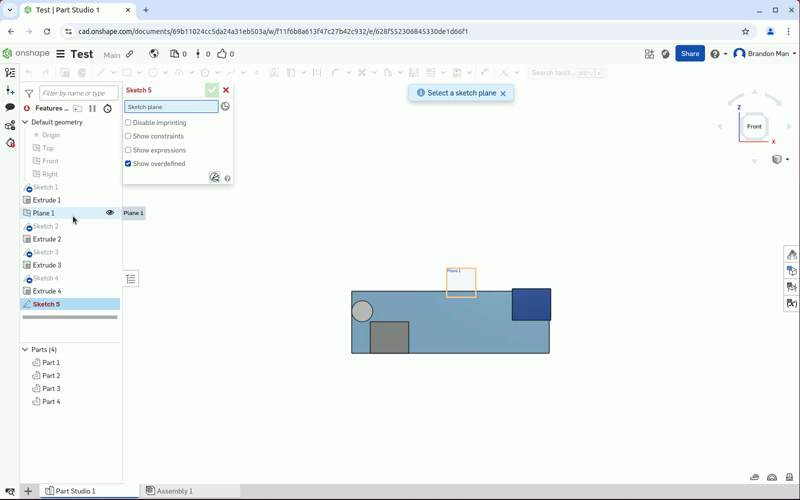
click(73, 215)
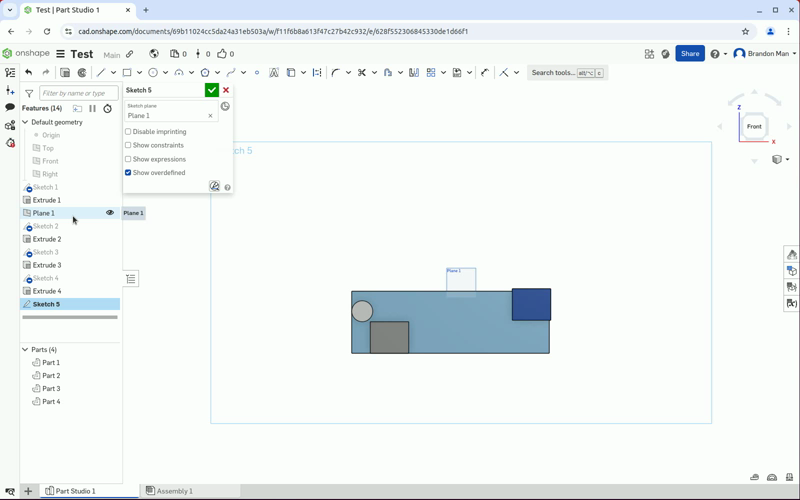
mouse_move(73, 352)
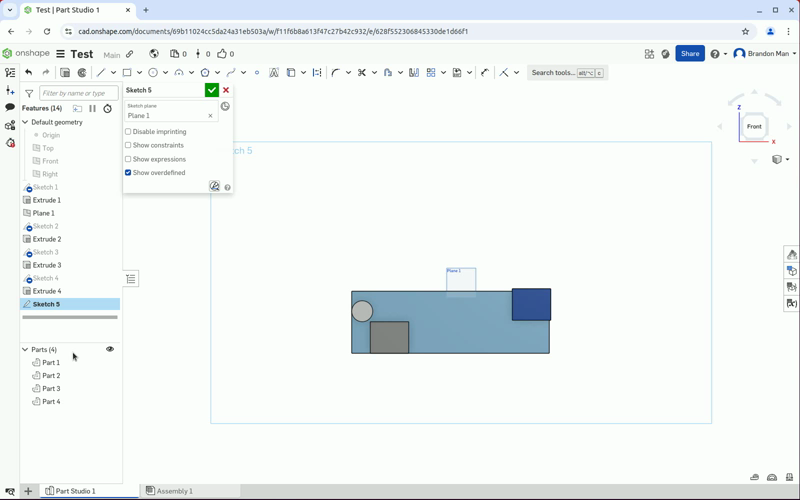
key(y)
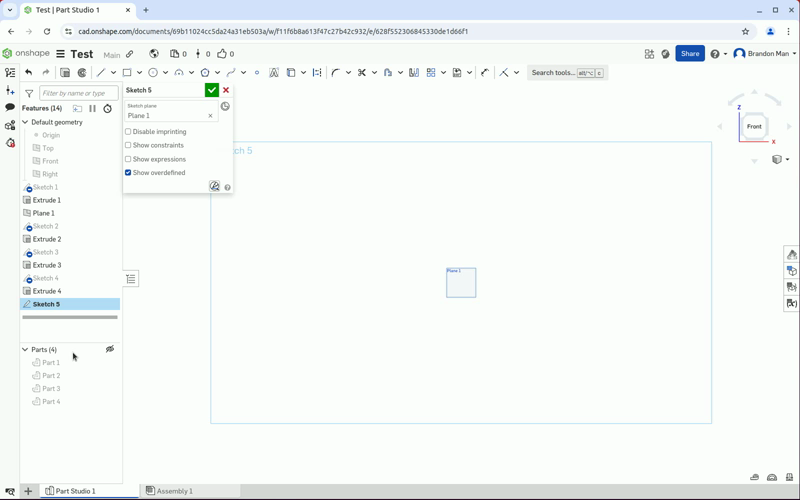
key(c)
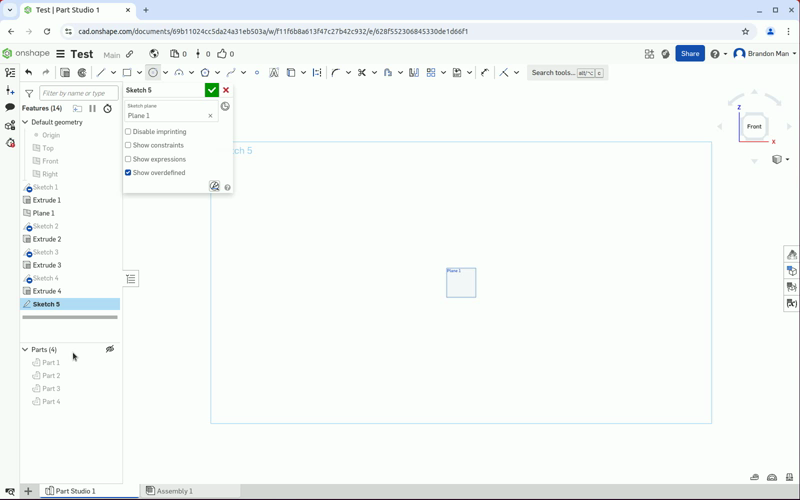
key_down(shift)
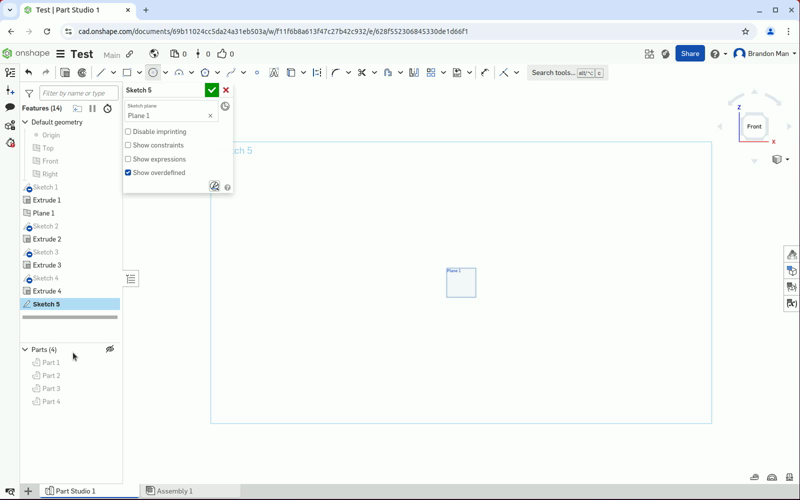
mouse_move(425, 342)
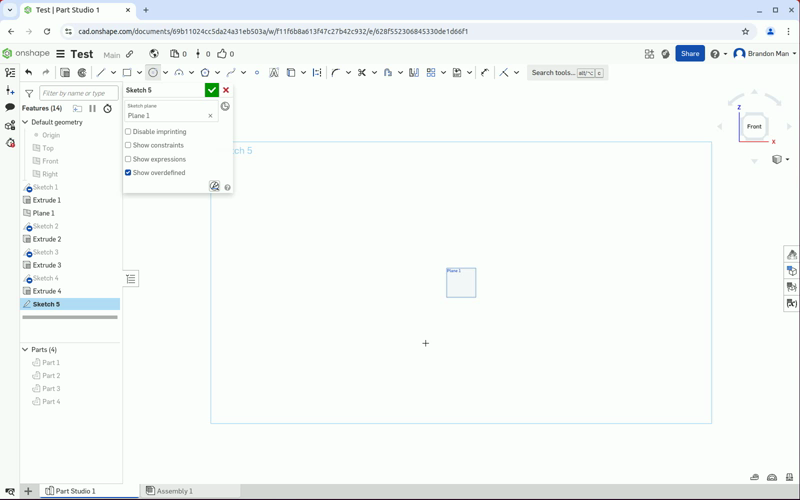
click(425, 342)
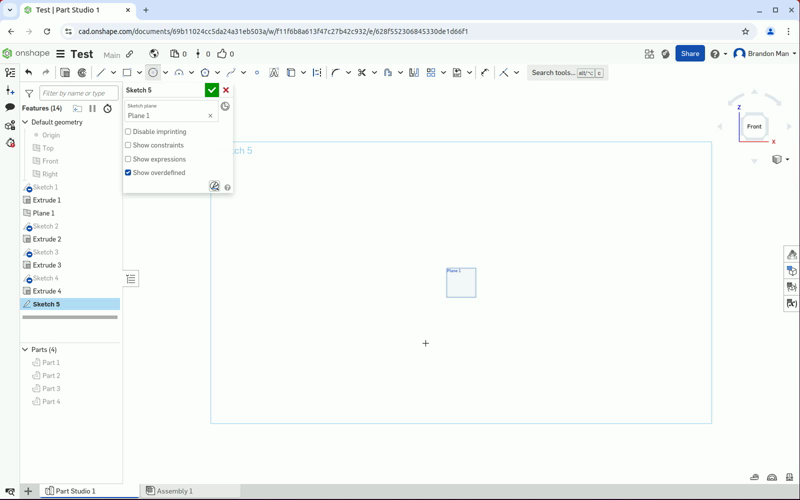
key_up(shift)
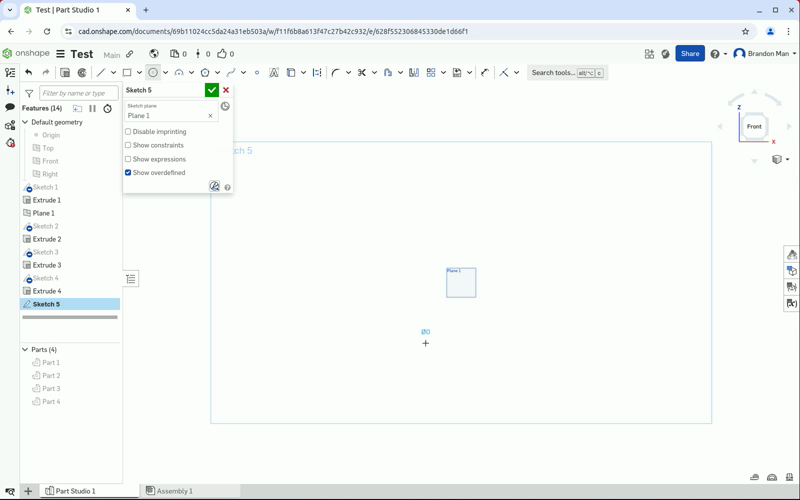
mouse_move(436, 342)
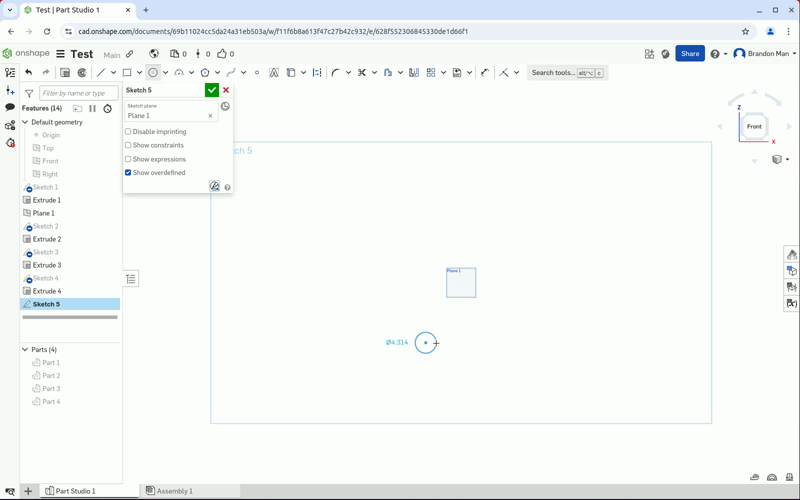
click(436, 342)
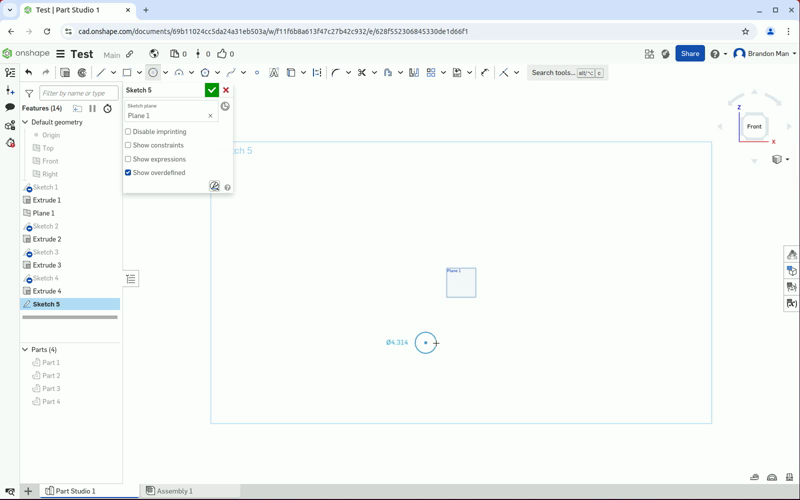
key(esc)
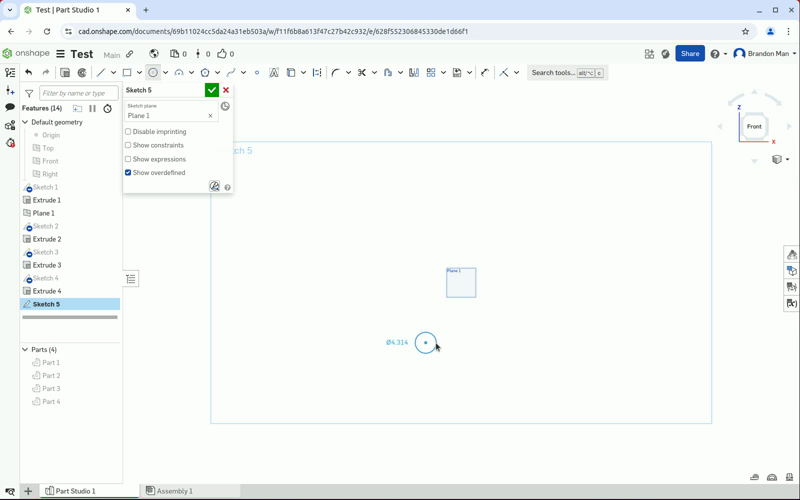
mouse_move(429, 348)
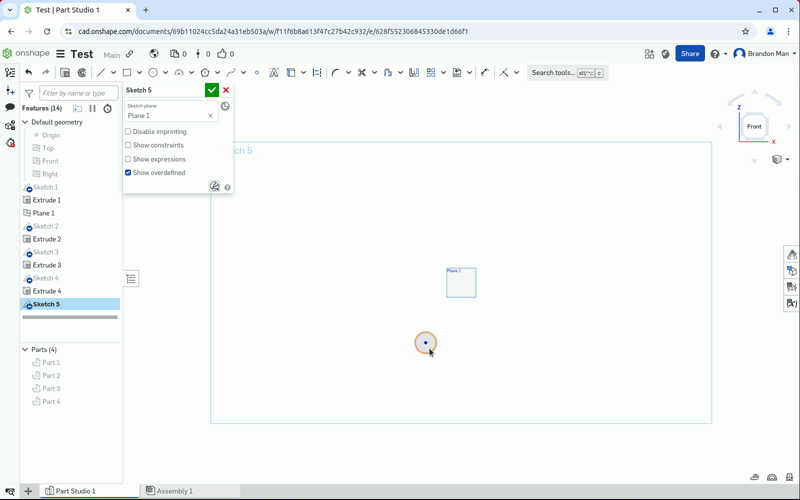
scroll(6)
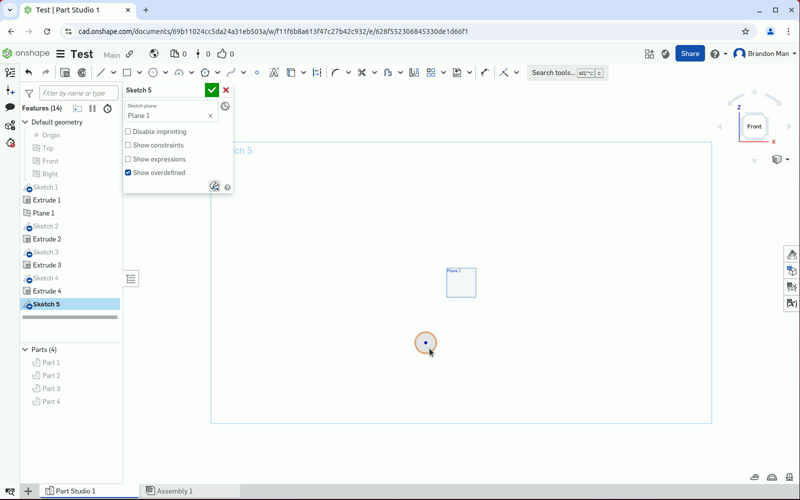
scroll(6)
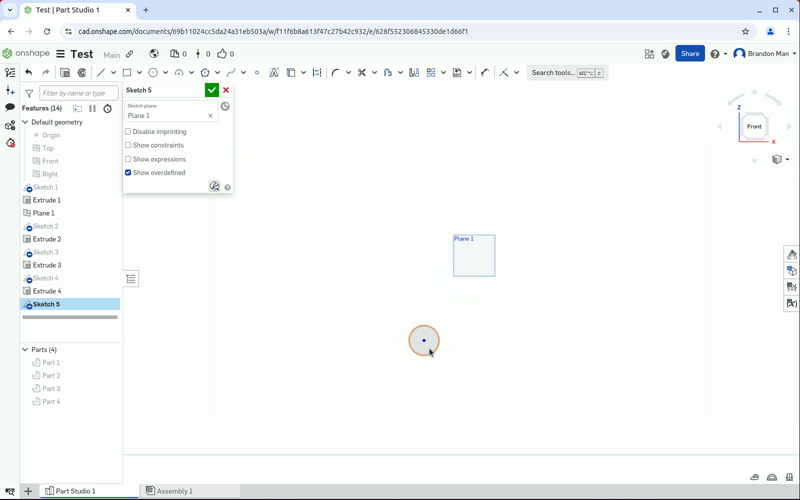
scroll(6)
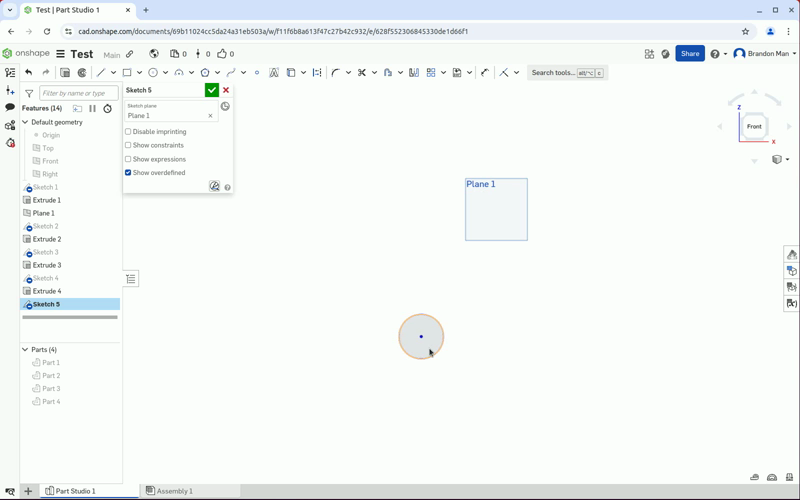
scroll(6)
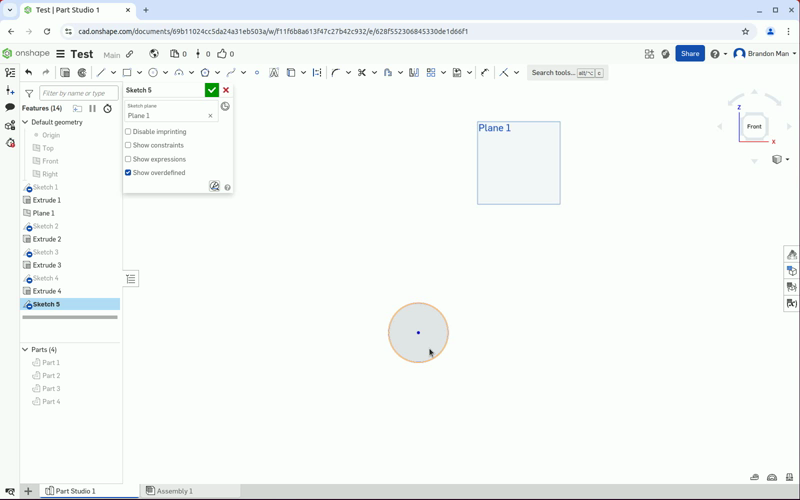
scroll(6)
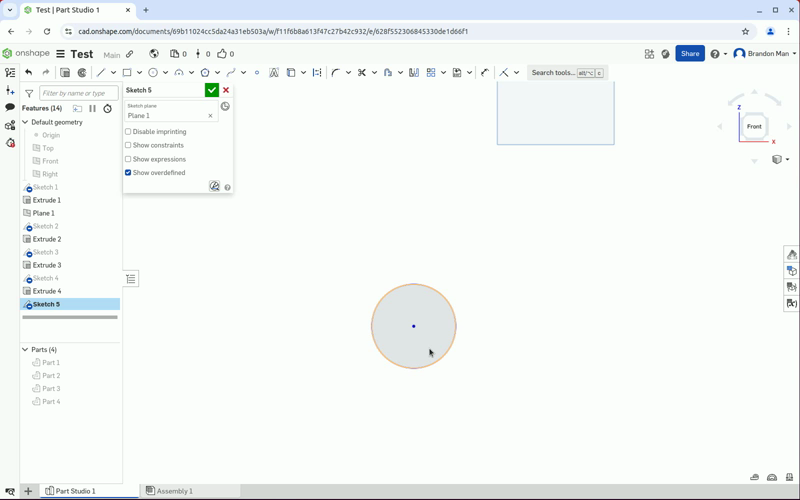
scroll(6)
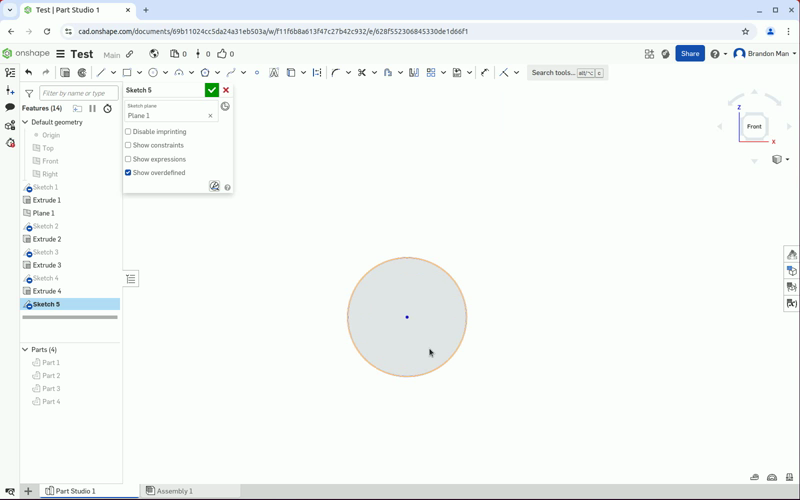
scroll(6)
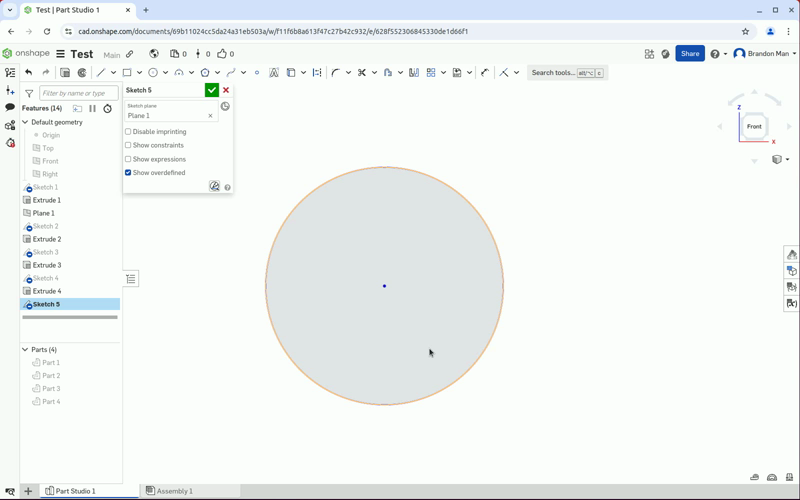
click(429, 348)
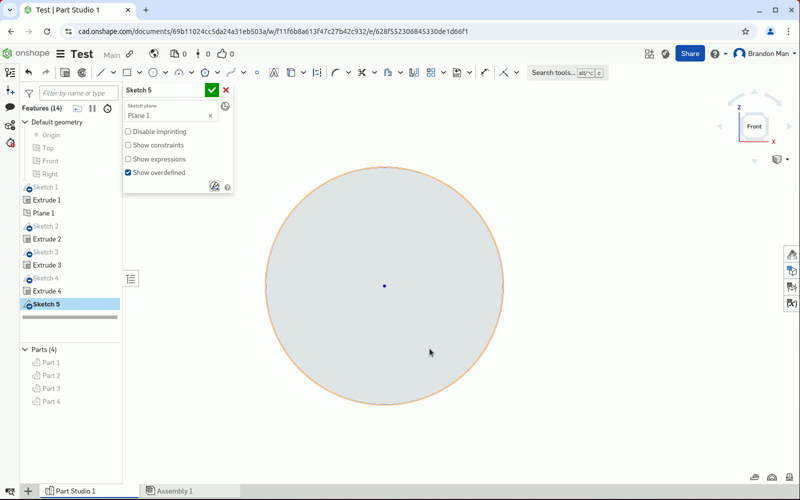
scroll(-6)
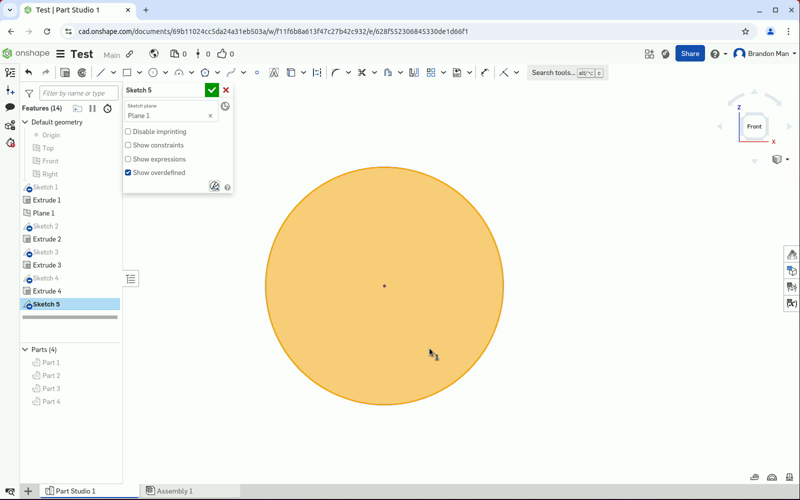
scroll(-6)
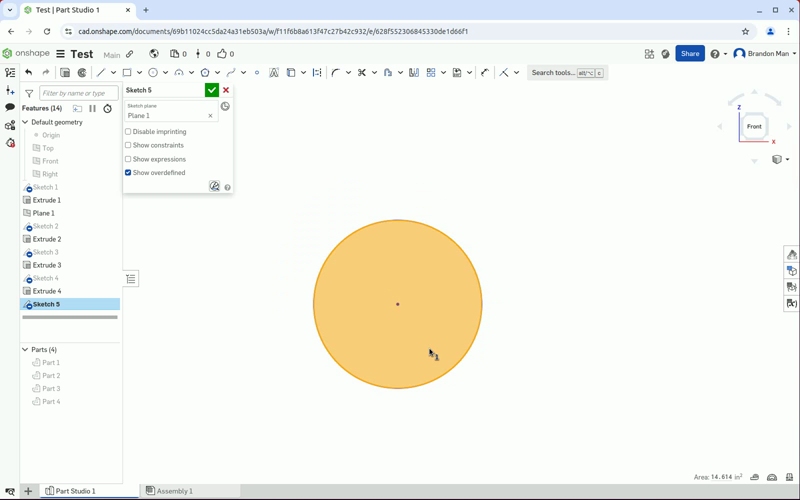
scroll(-6)
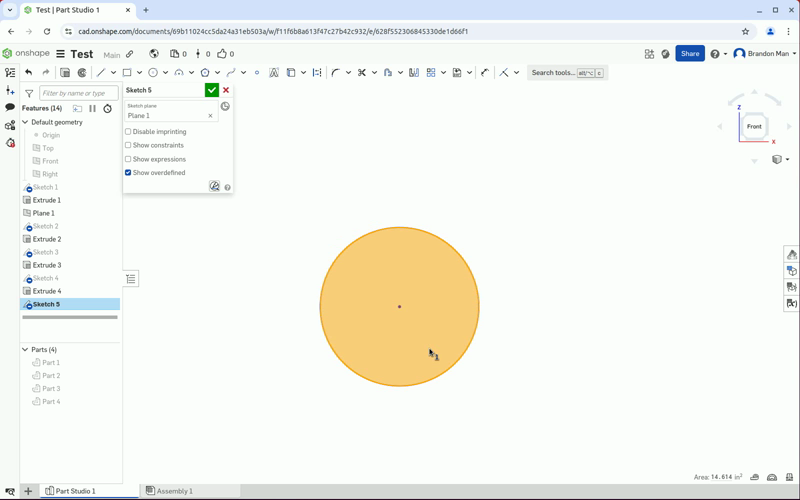
scroll(-6)
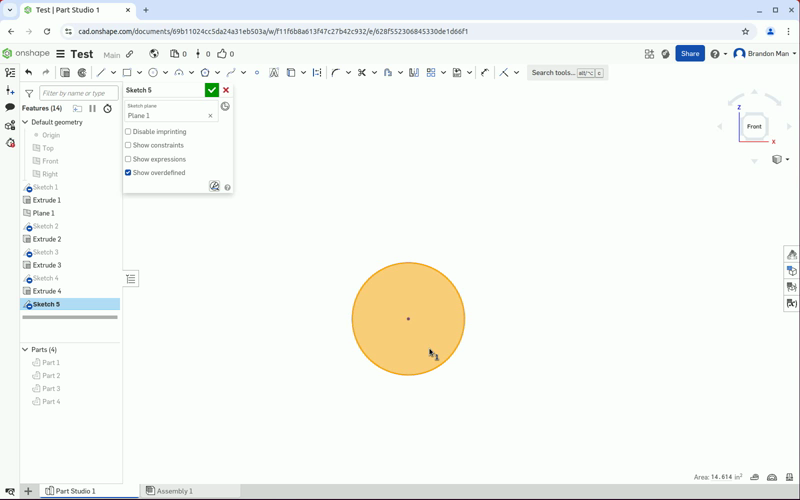
scroll(-6)
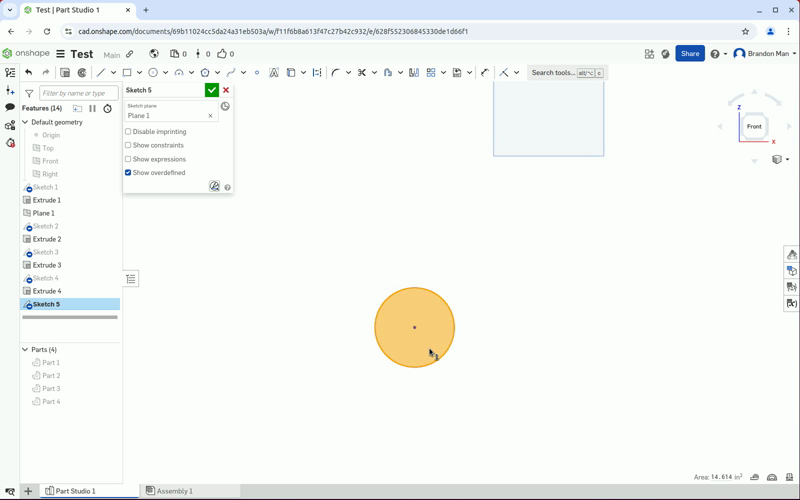
scroll(-6)
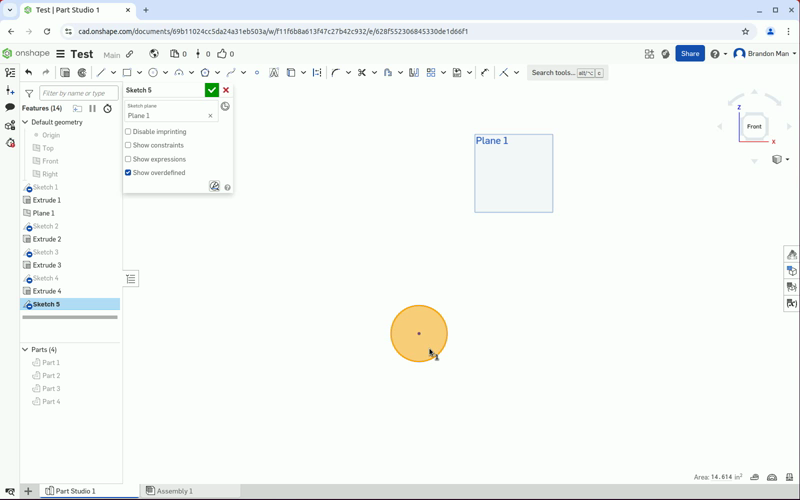
scroll(-6)
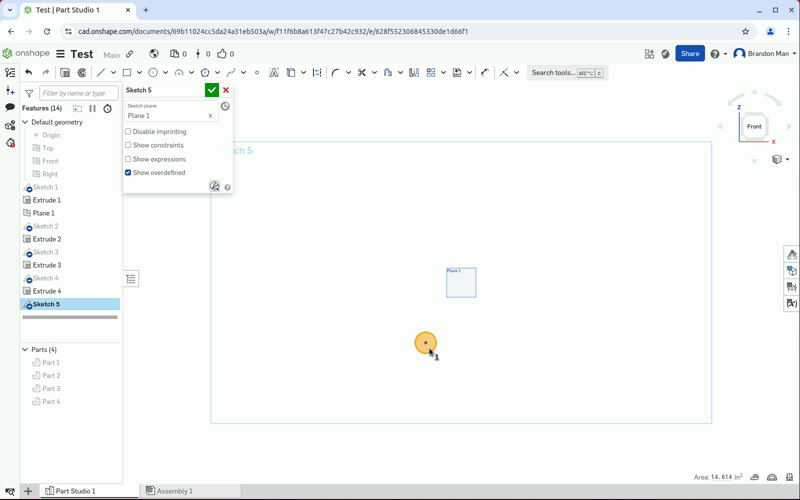
mouse_move(73, 352)
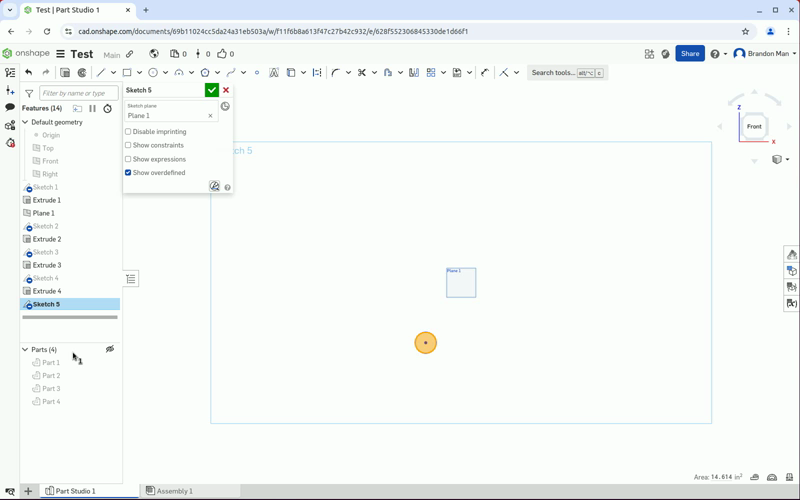
key(shift+y)
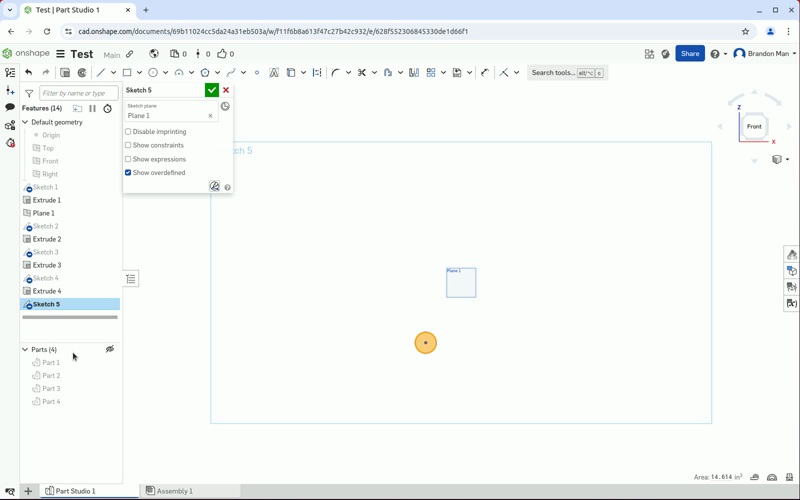
key(shift+e)
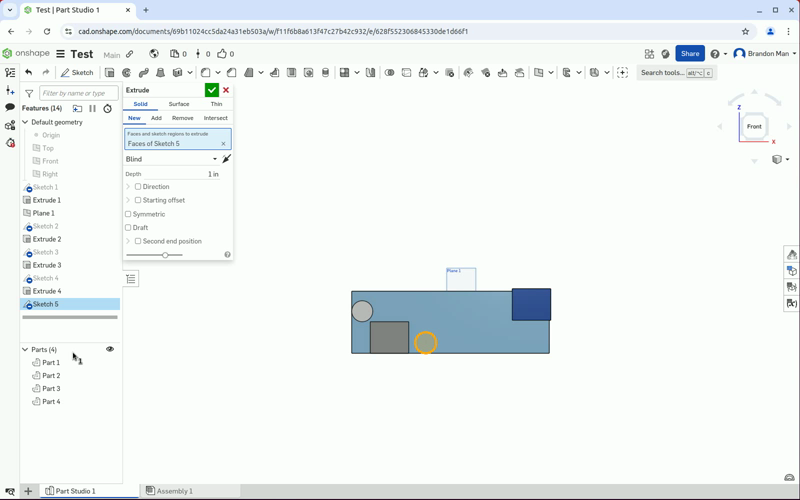
mouse_move(143, 106)
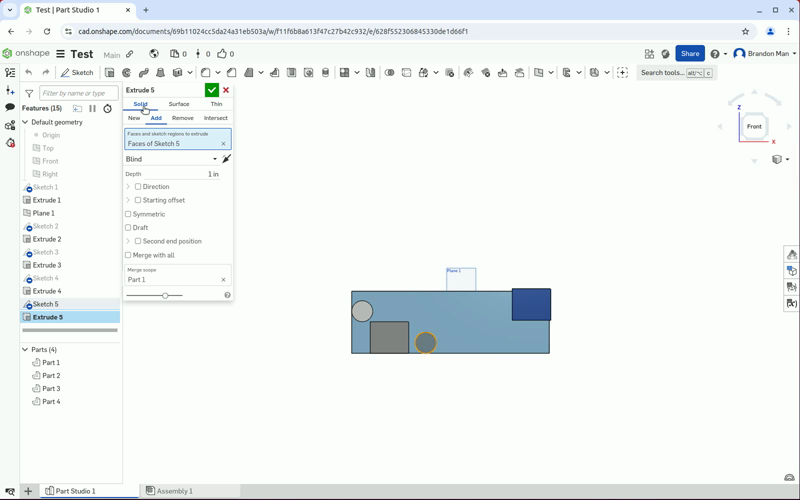
click(143, 106)
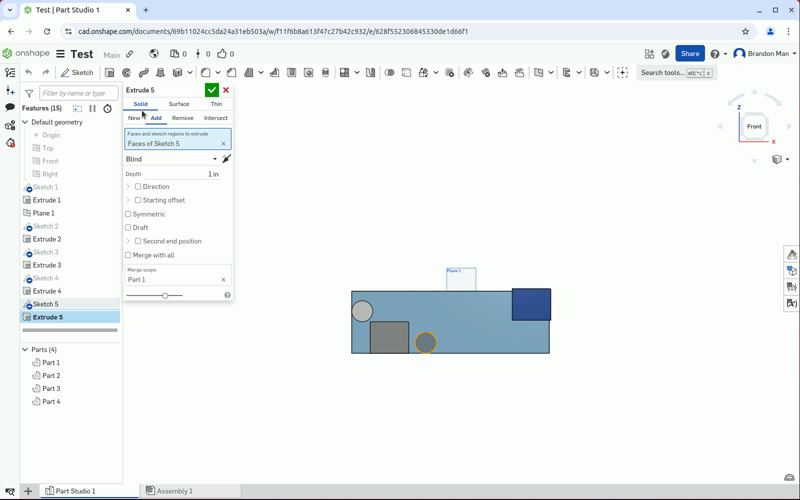
mouse_move(137, 120)
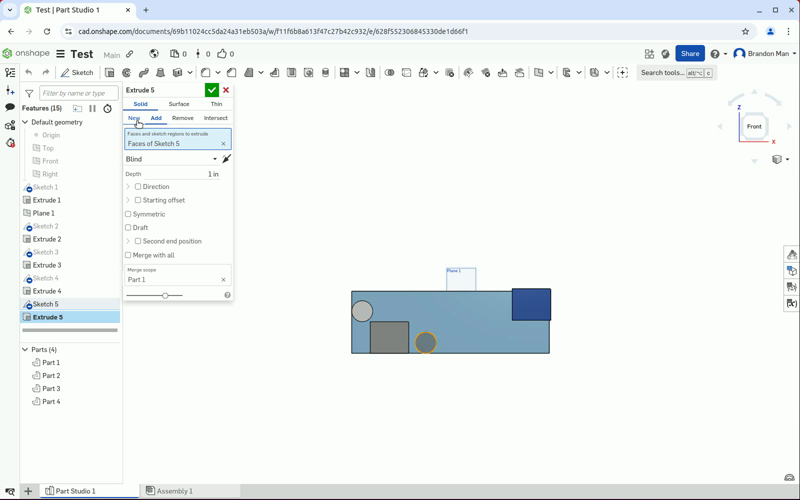
click(137, 120)
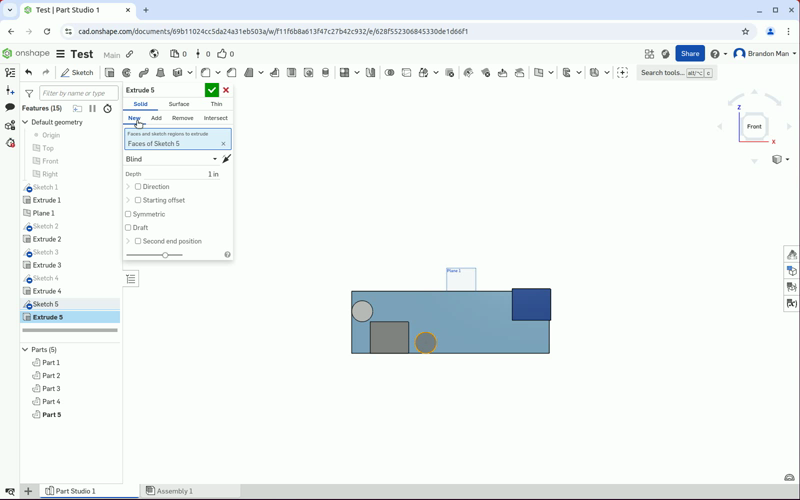
key(tab, 4)
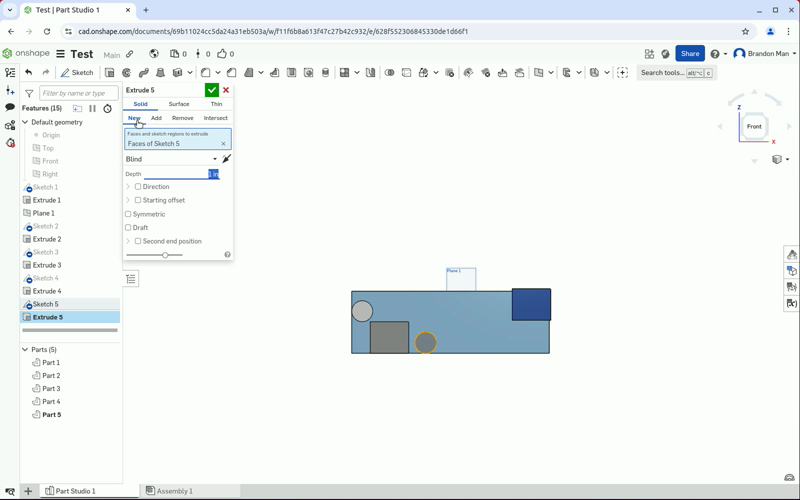
text(6.258)
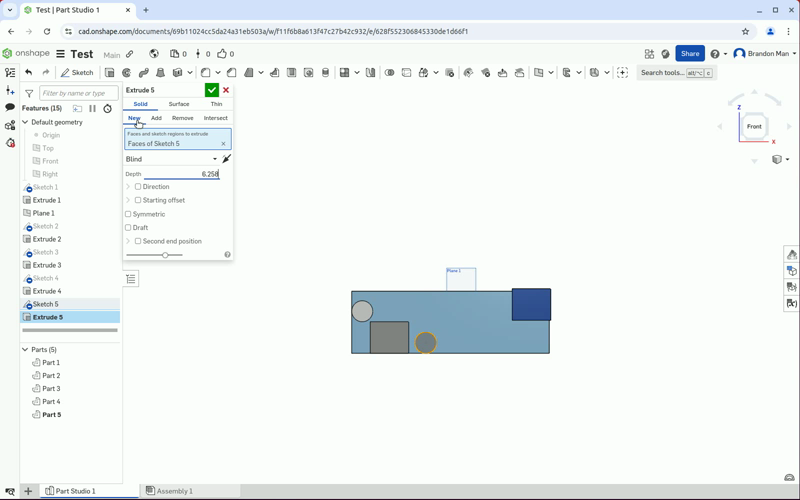
key(enter)
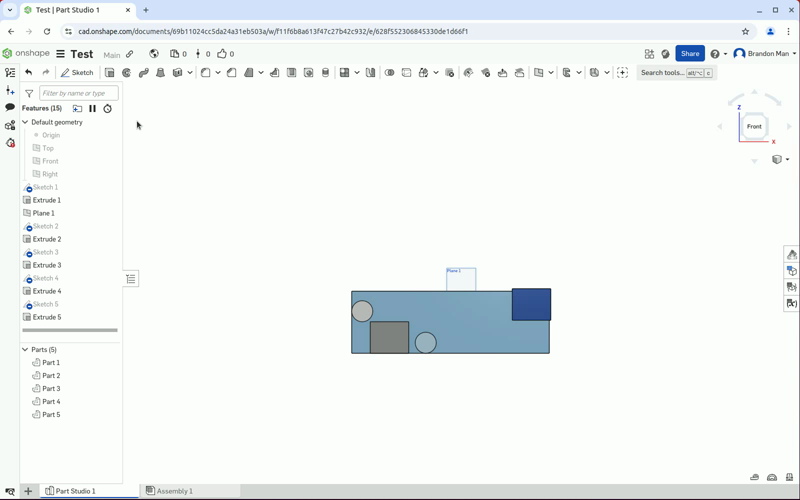
key(shift+h)
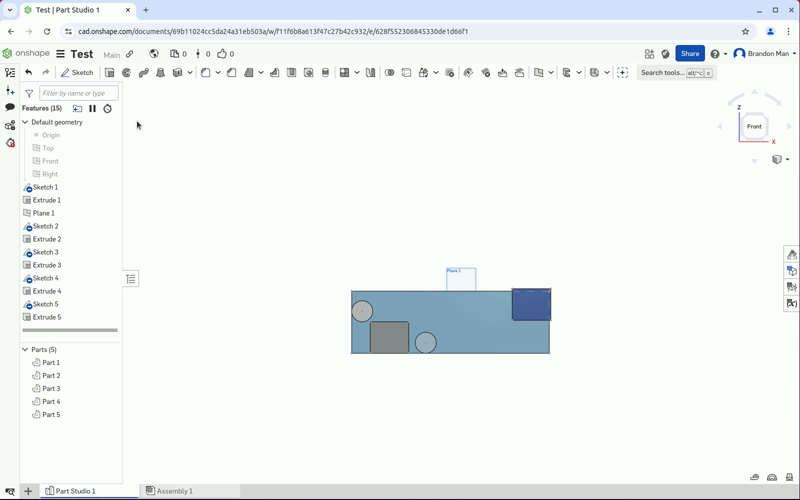
key(shift+h)
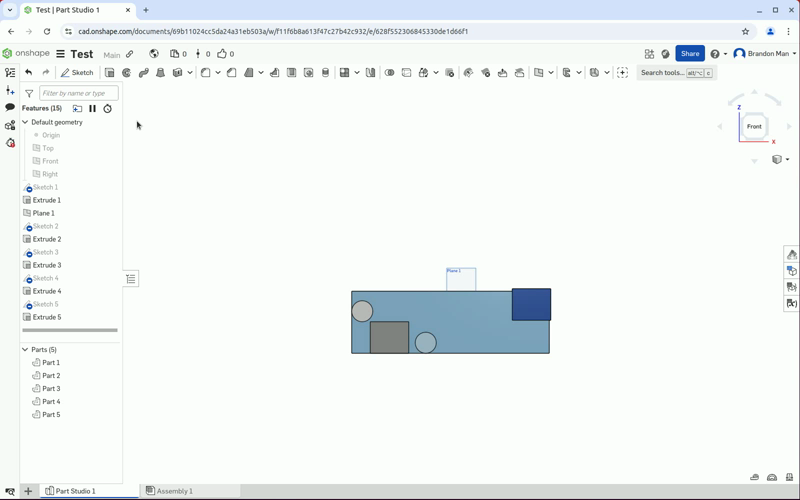
mouse_move(73, 189)
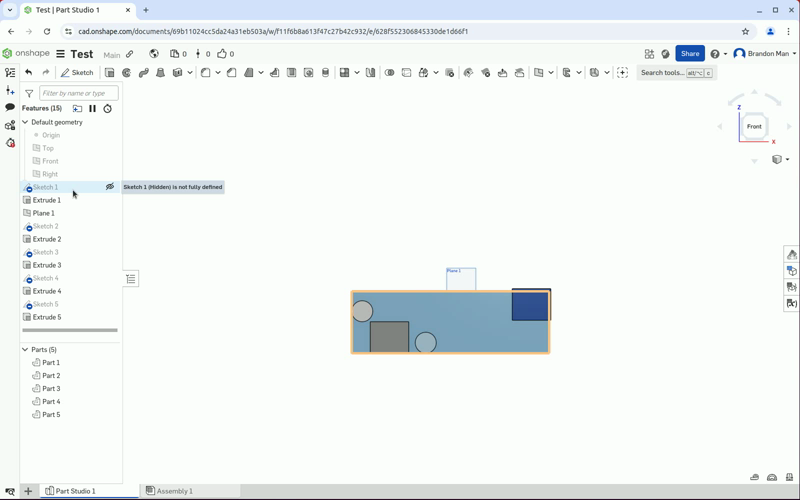
click(73, 189)
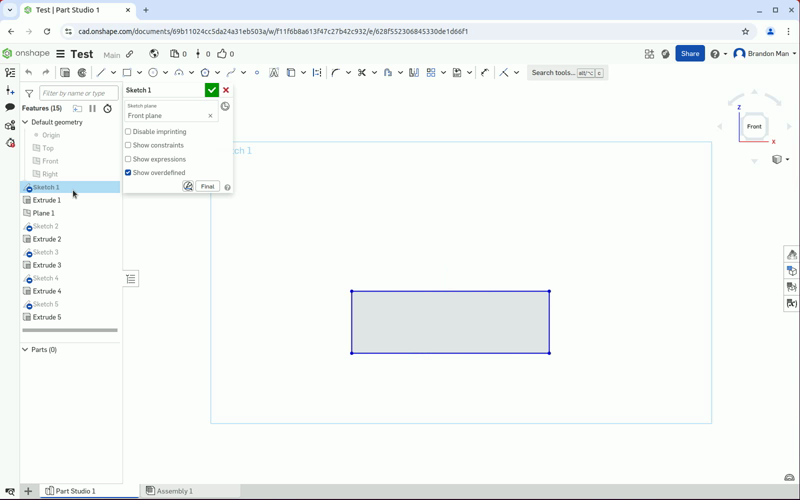
mouse_move(229, 92)
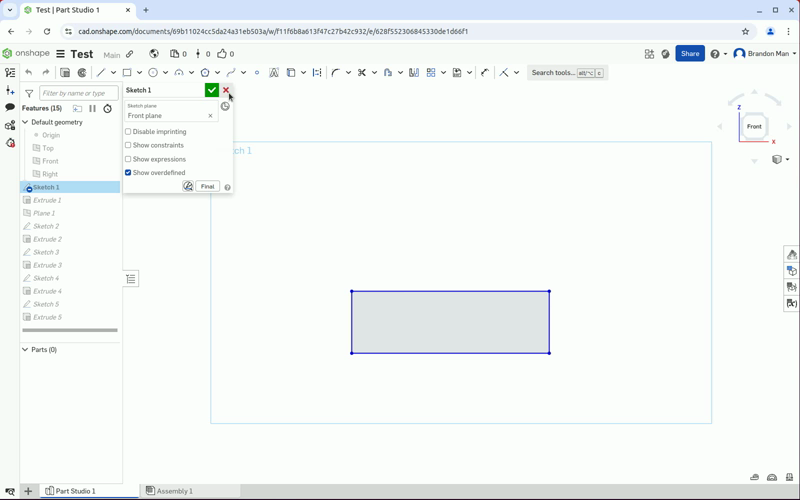
click(229, 92)
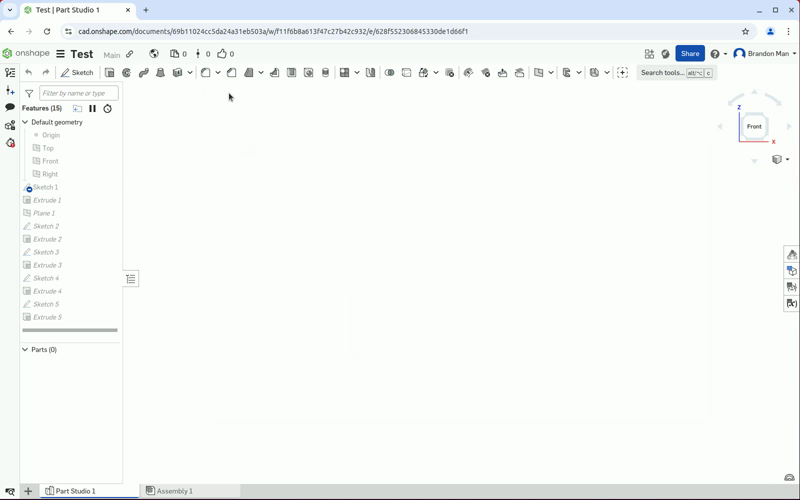
key(shift+s)
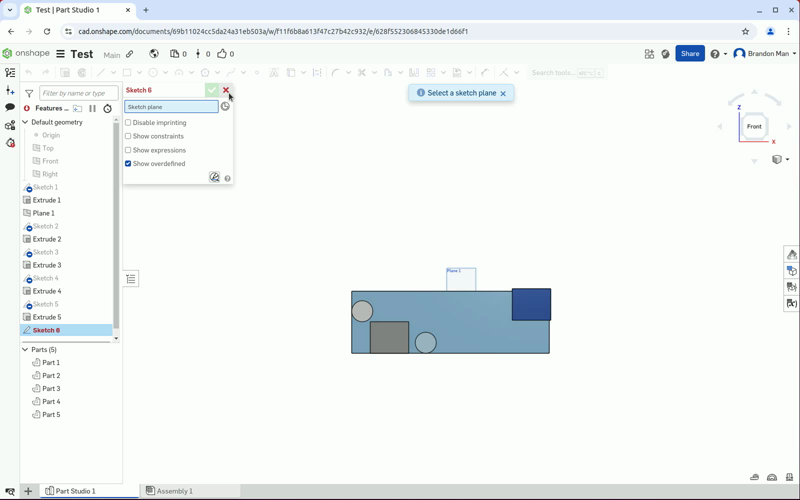
mouse_move(69, 215)
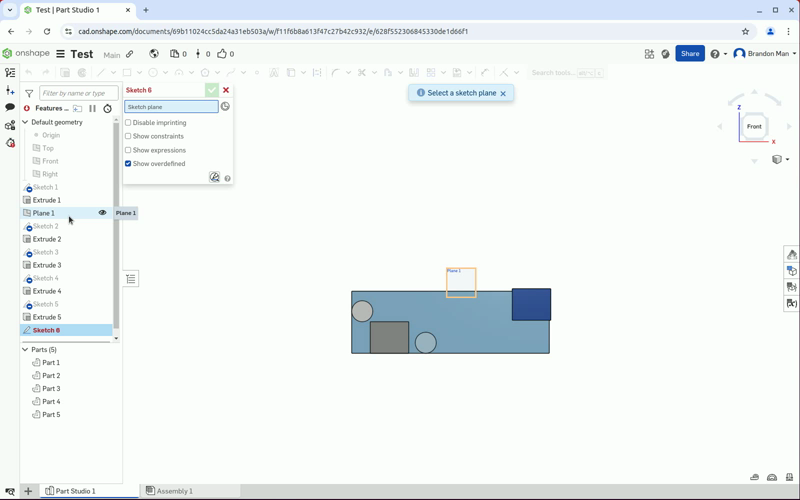
click(69, 215)
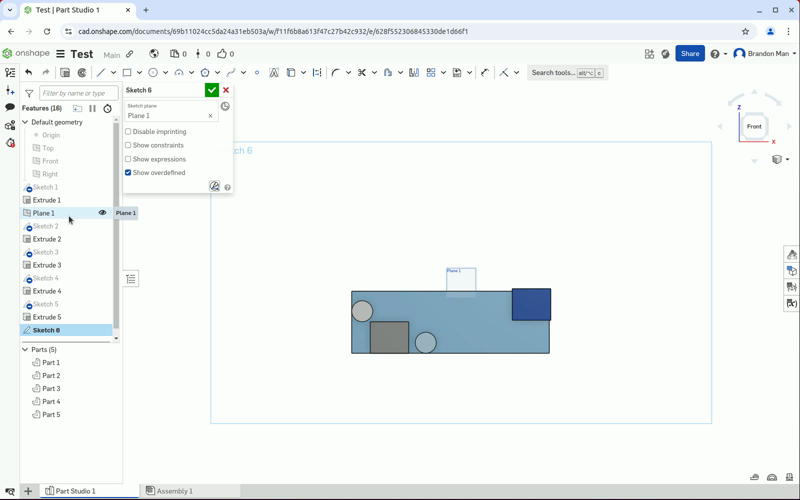
mouse_move(73, 352)
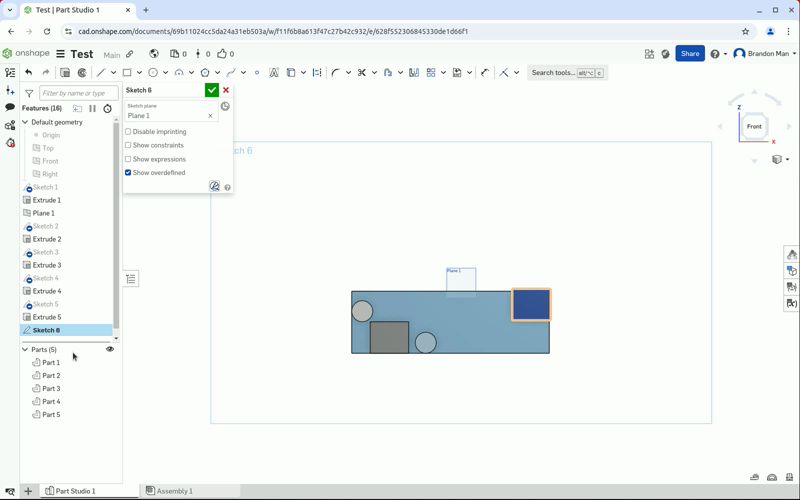
key(y)
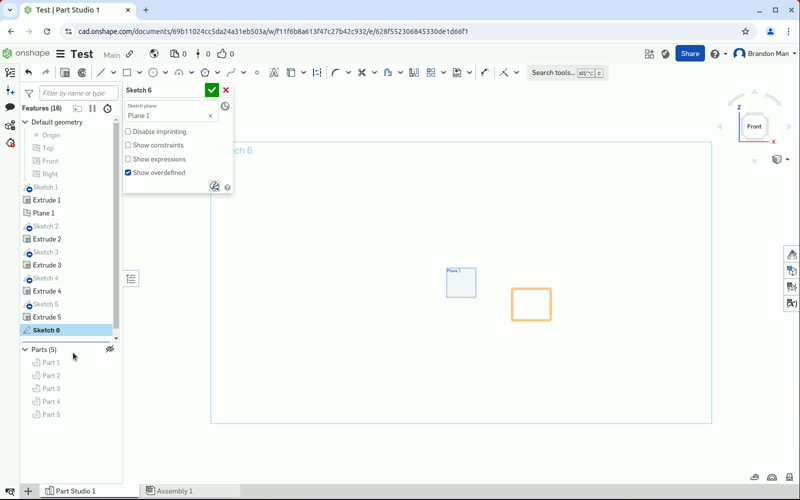
key(l)
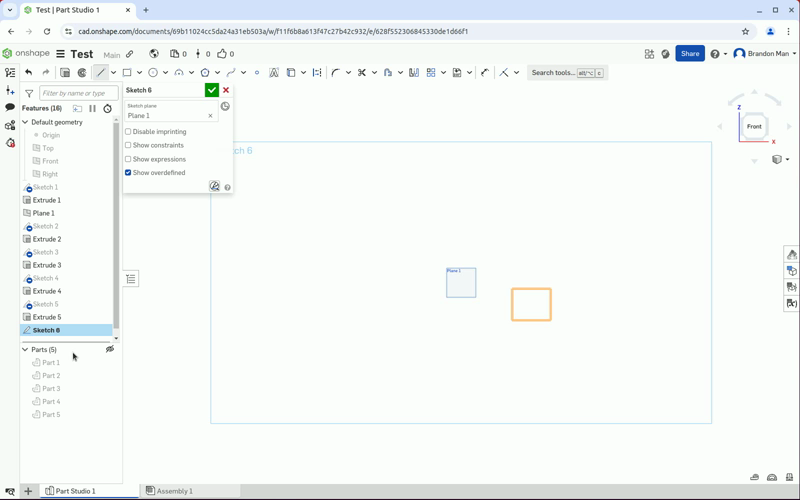
key_down(shift)
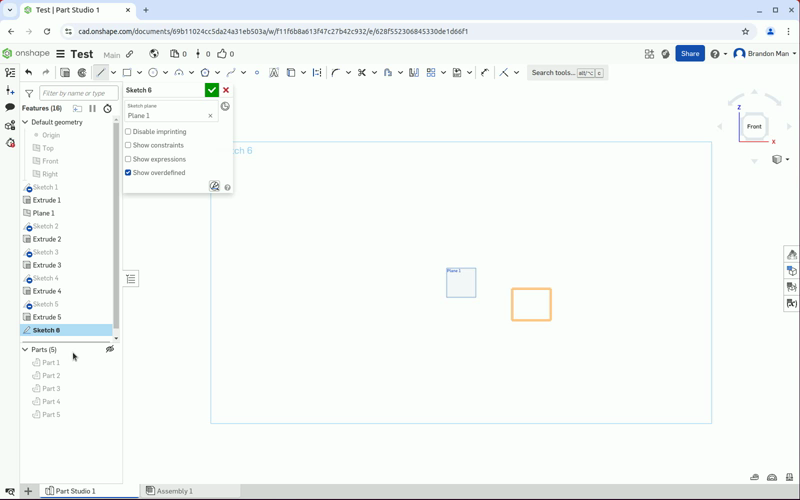
mouse_move(441, 353)
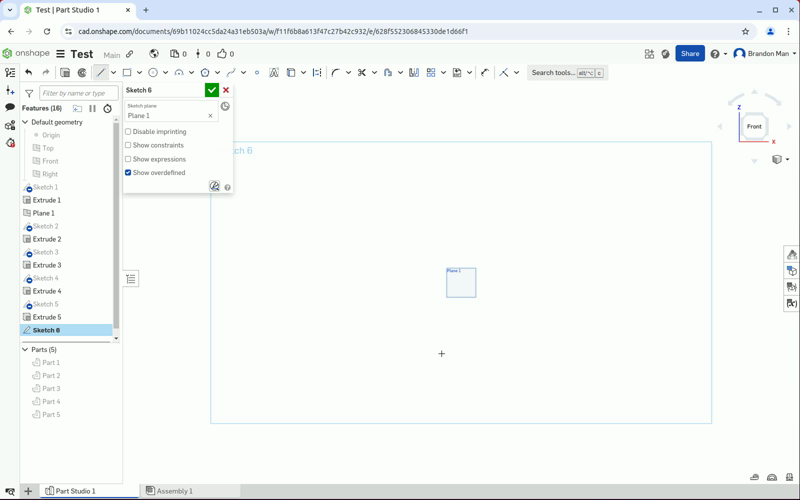
click(441, 353)
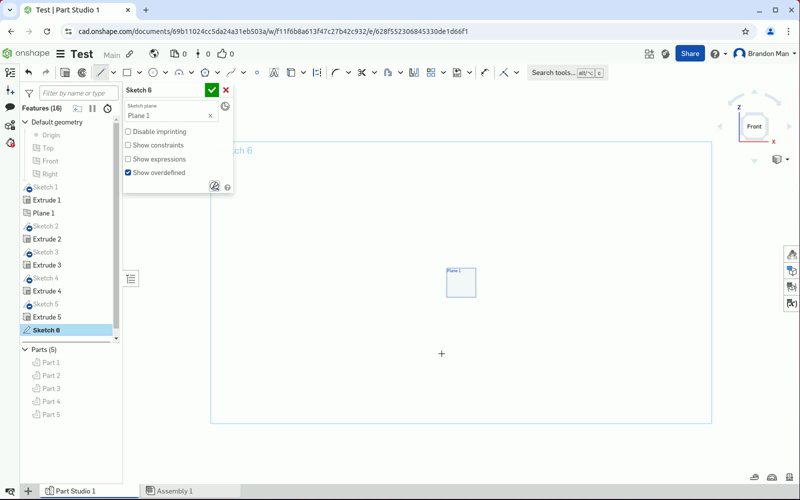
key_up(shift)
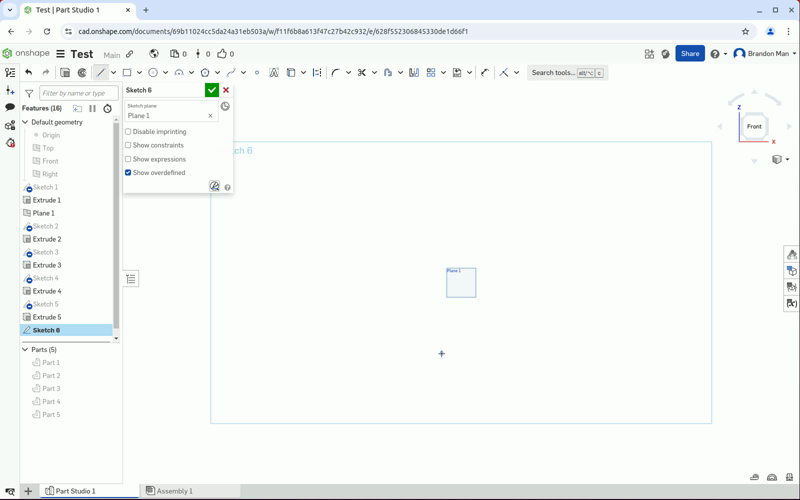
key_down(shift)
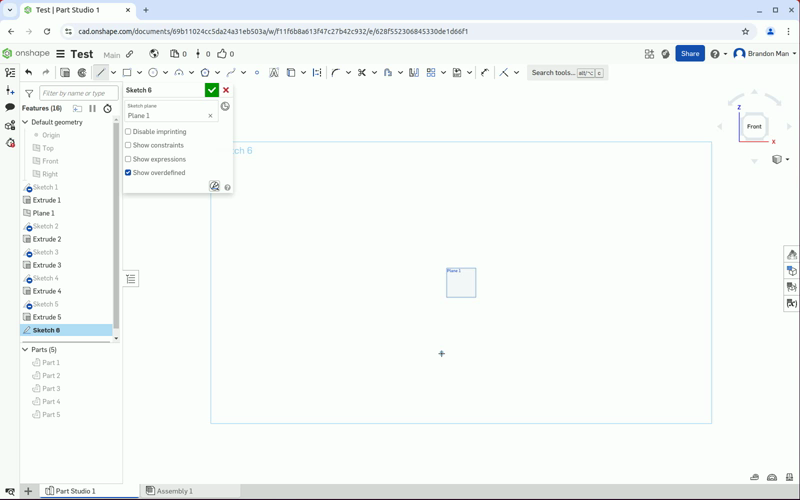
mouse_move(471, 353)
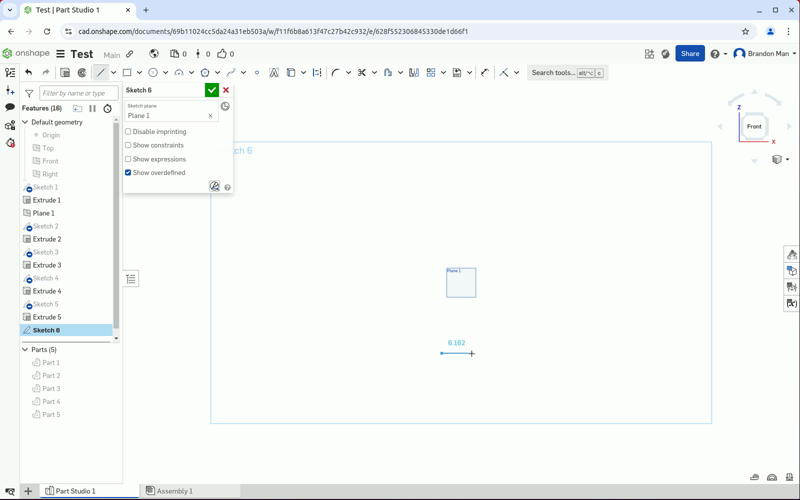
mouse_move(465, 353)
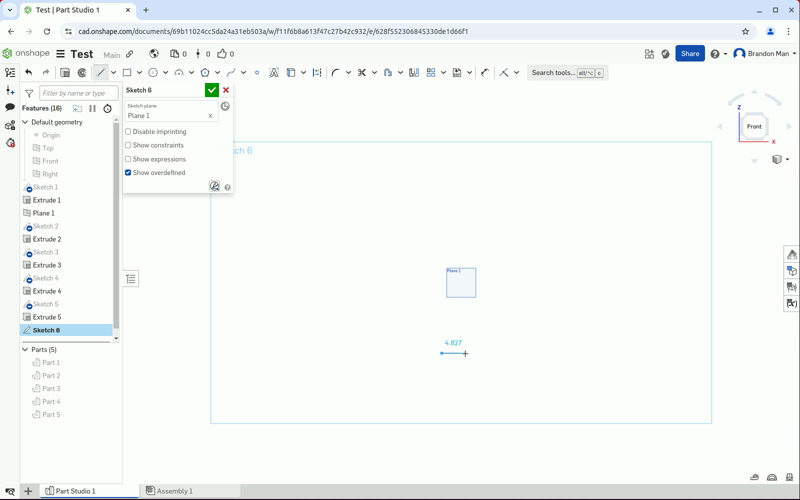
click(465, 353)
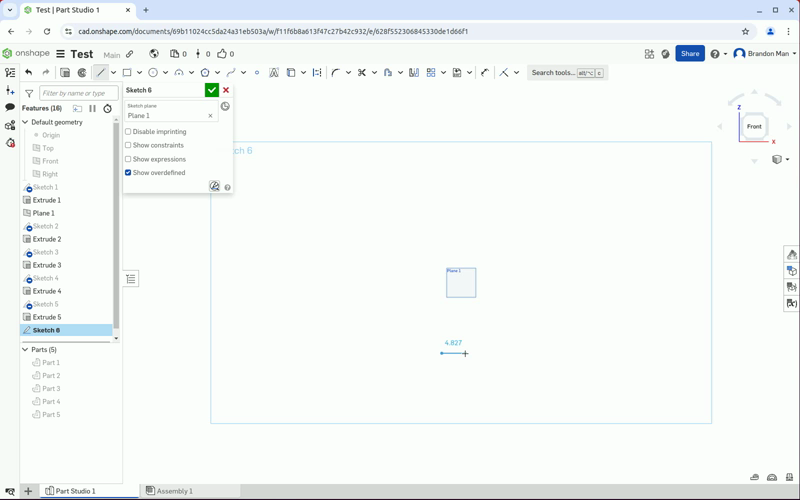
key_up(shift)
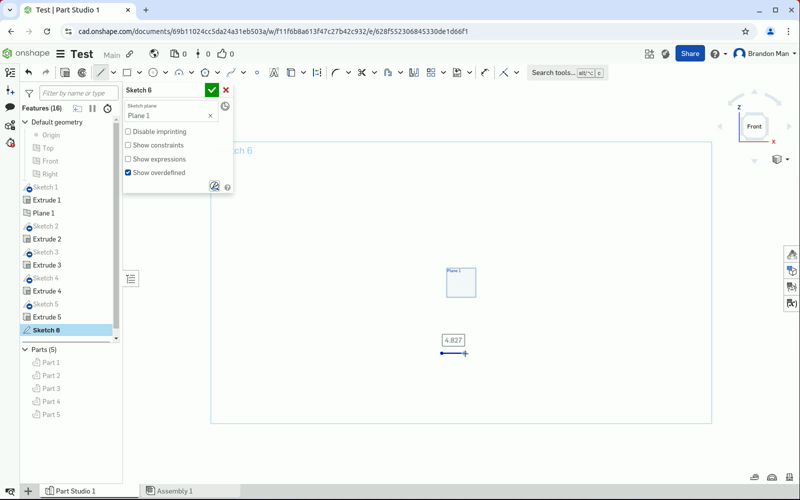
key_down(shift)
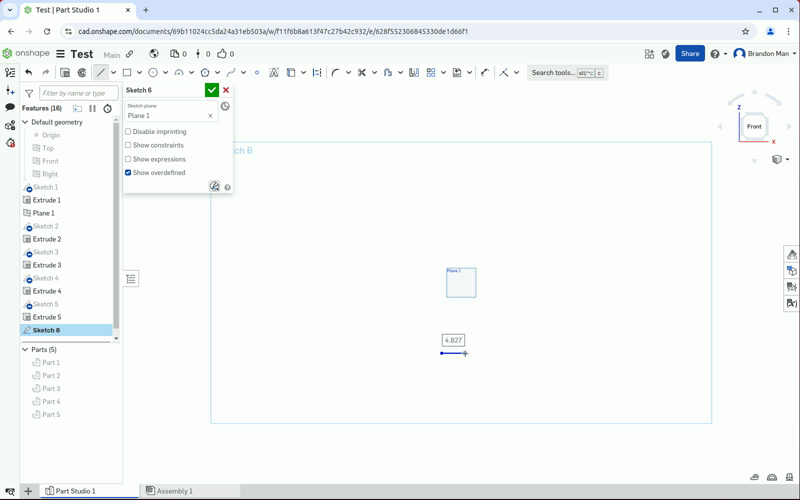
mouse_move(495, 353)
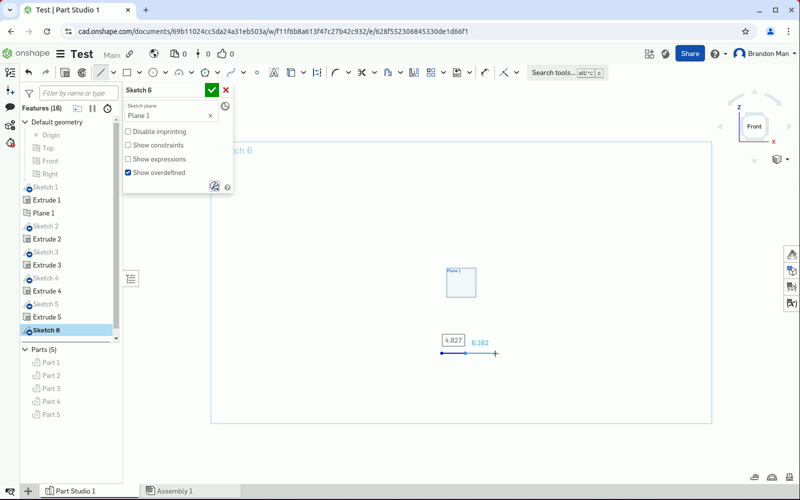
mouse_move(465, 336)
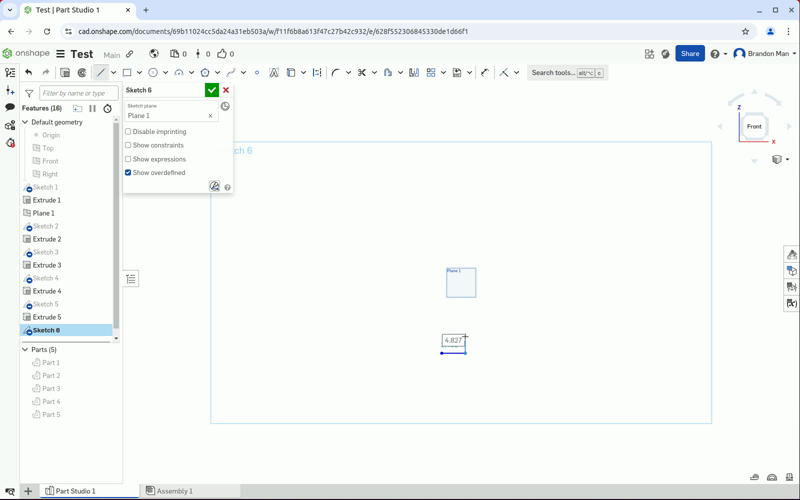
click(465, 336)
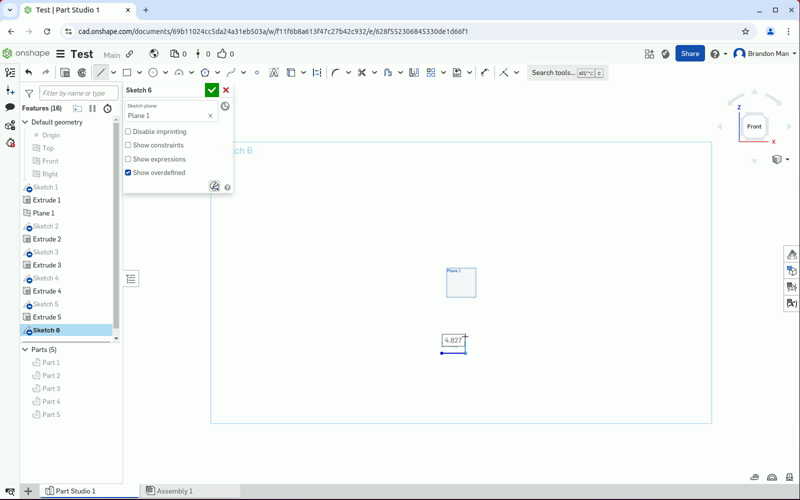
key_up(shift)
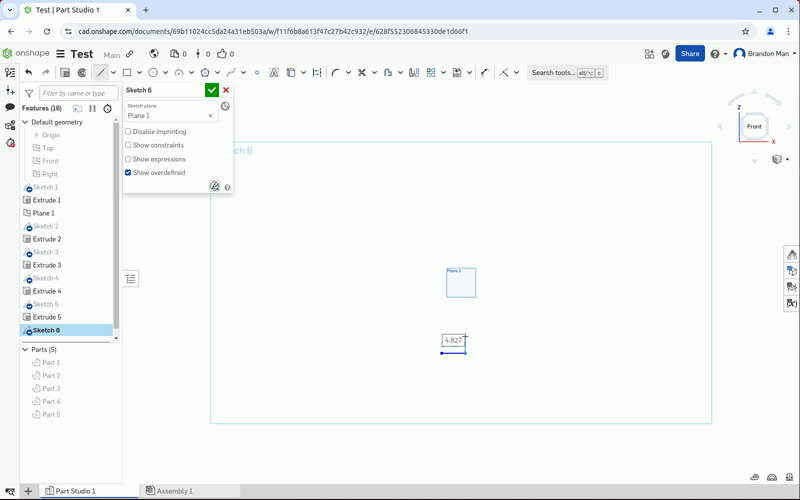
key_down(shift)
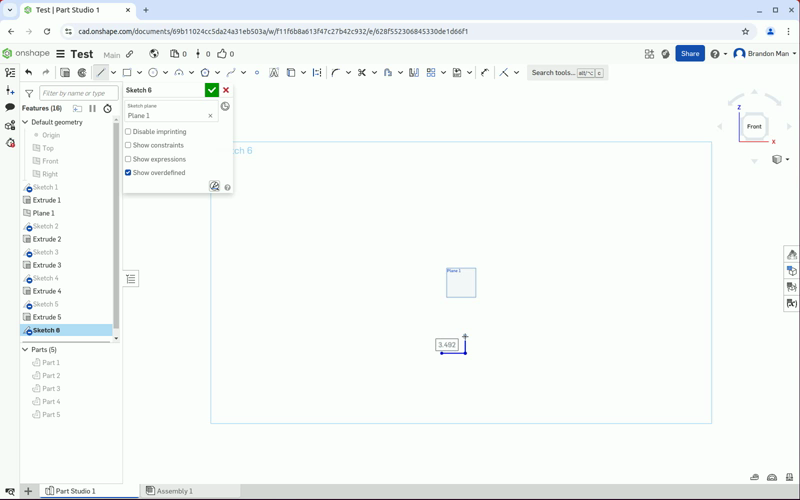
mouse_move(495, 336)
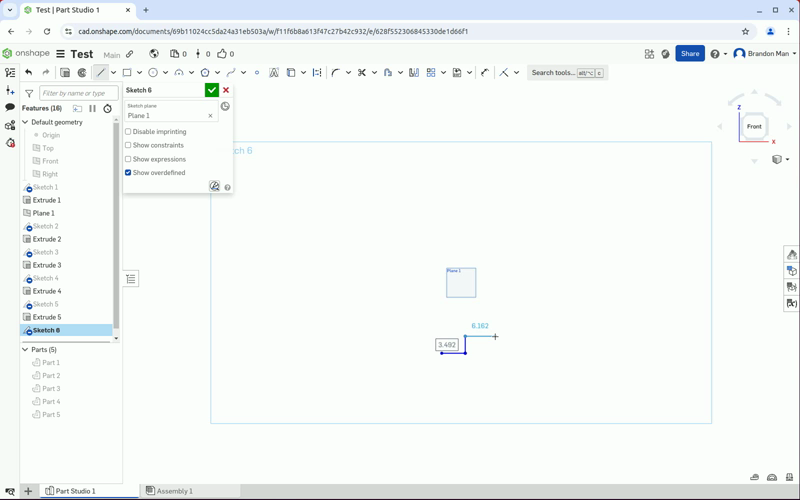
mouse_move(441, 336)
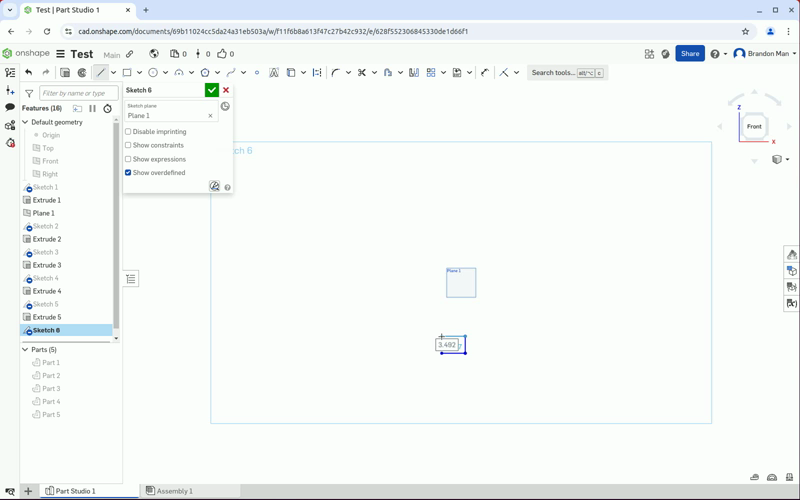
click(441, 336)
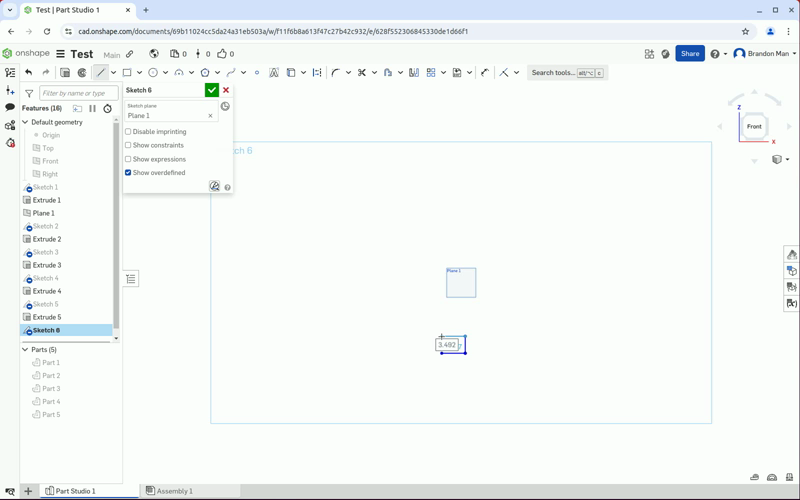
key_up(shift)
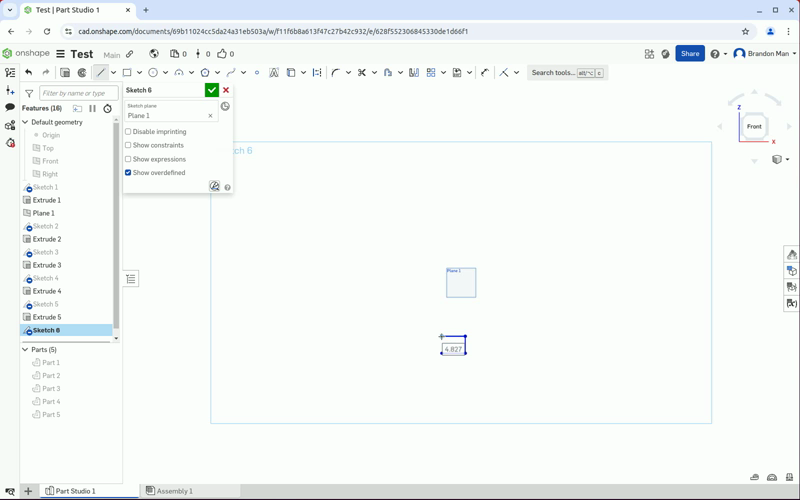
mouse_move(471, 336)
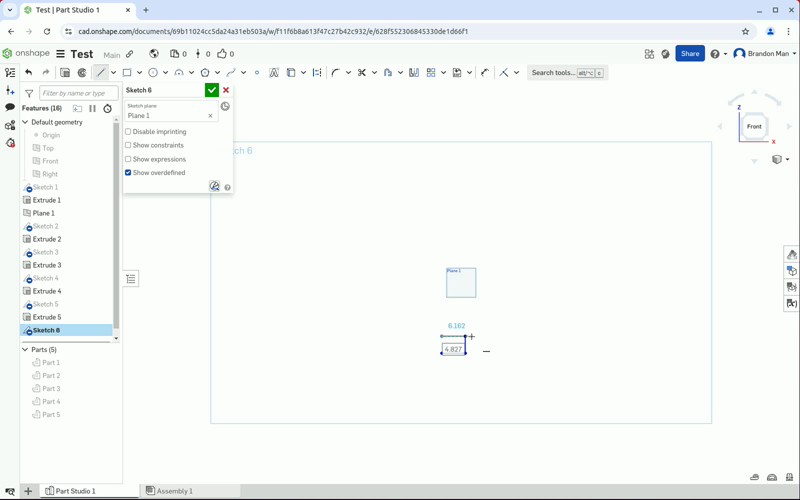
key_down(shift)
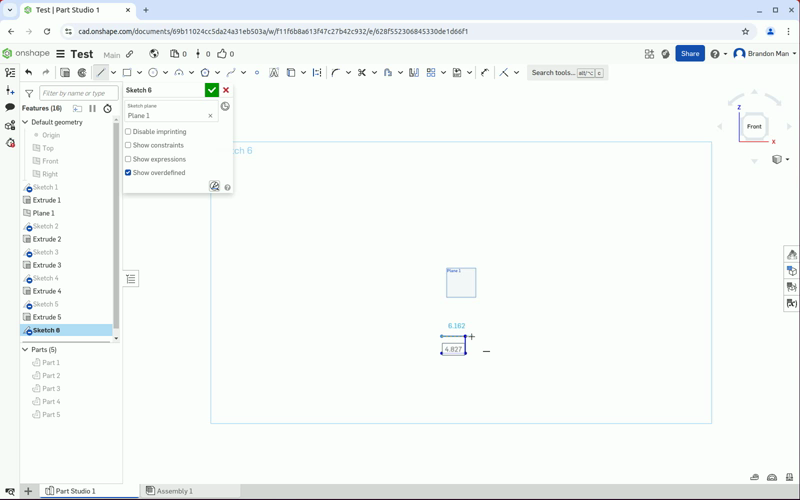
mouse_move(441, 353)
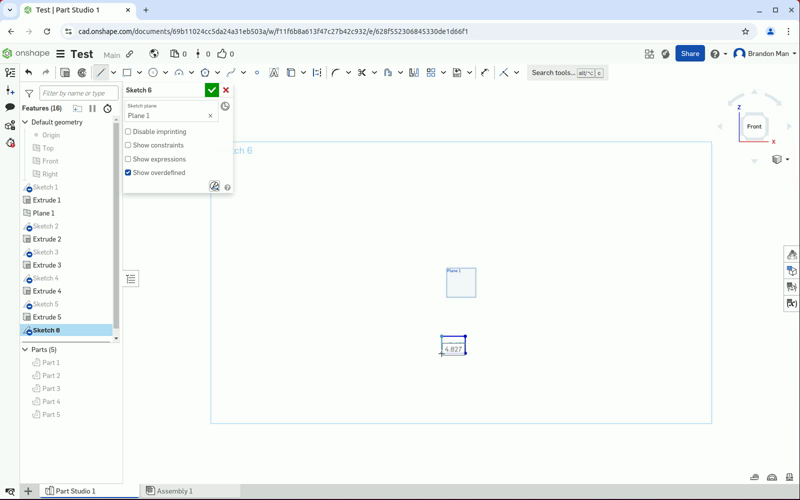
key_up(shift)
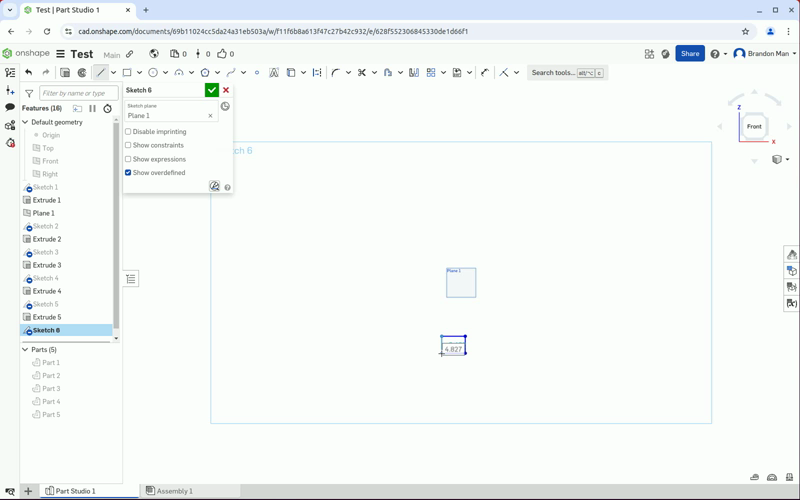
click(441, 353)
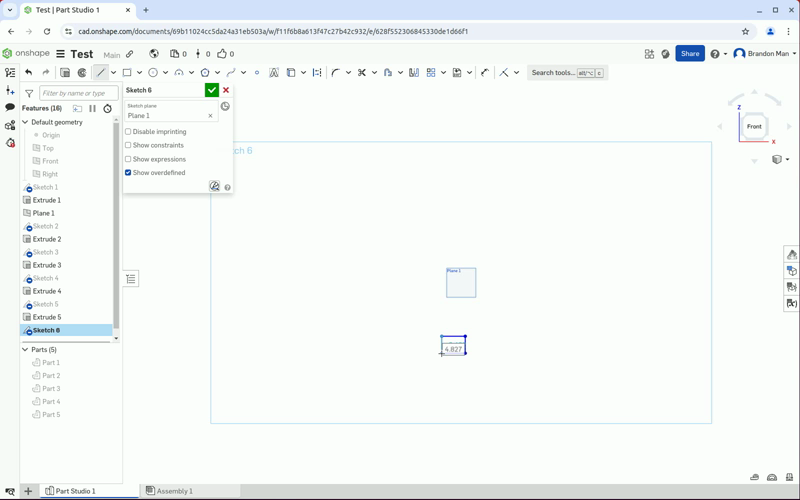
key(esc)
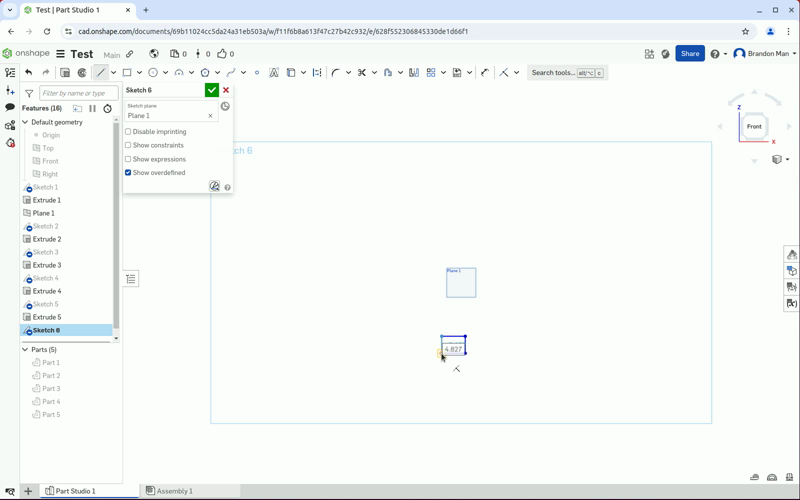
mouse_move(447, 339)
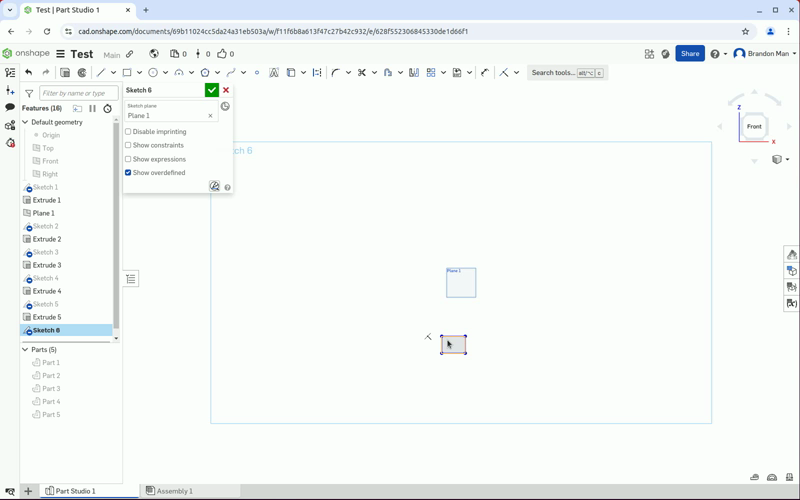
scroll(6)
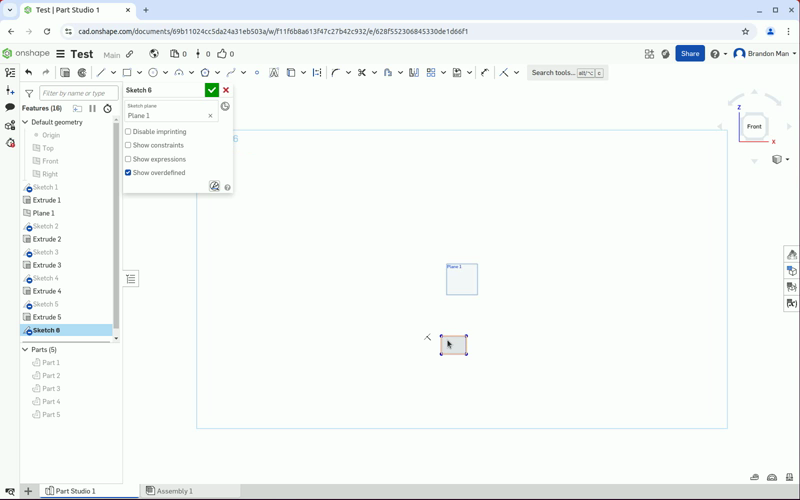
scroll(6)
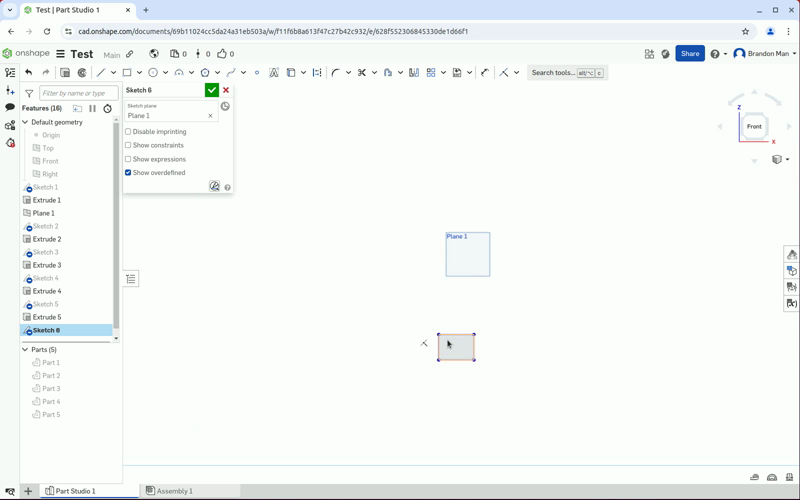
scroll(6)
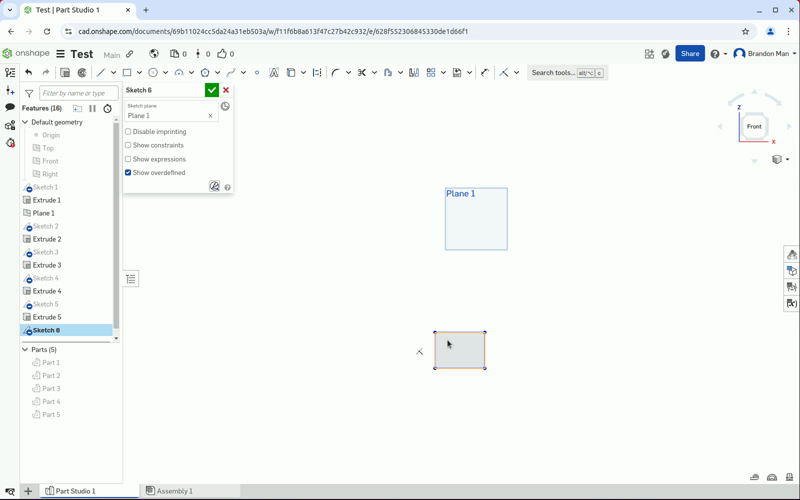
scroll(6)
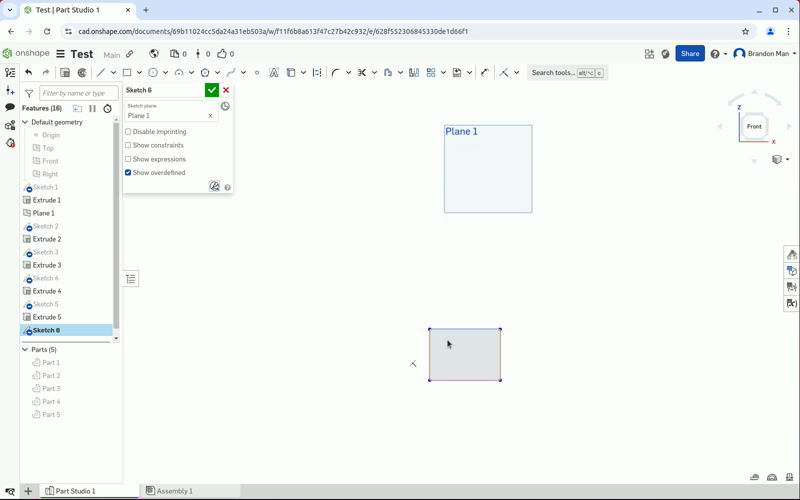
scroll(6)
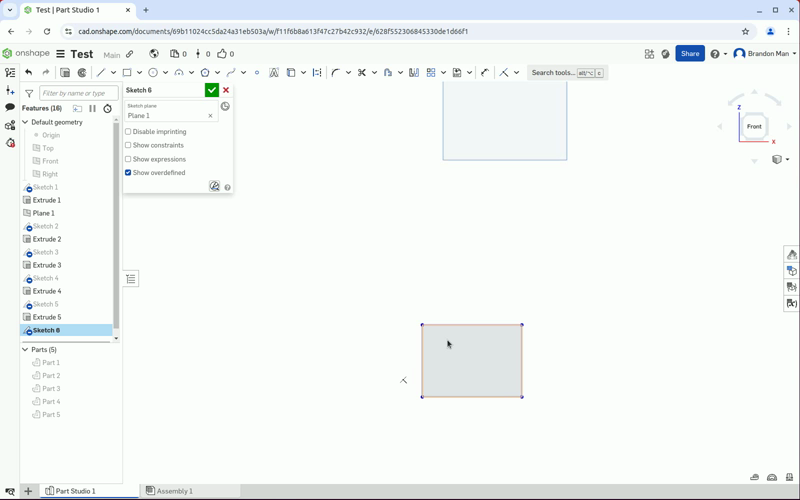
scroll(6)
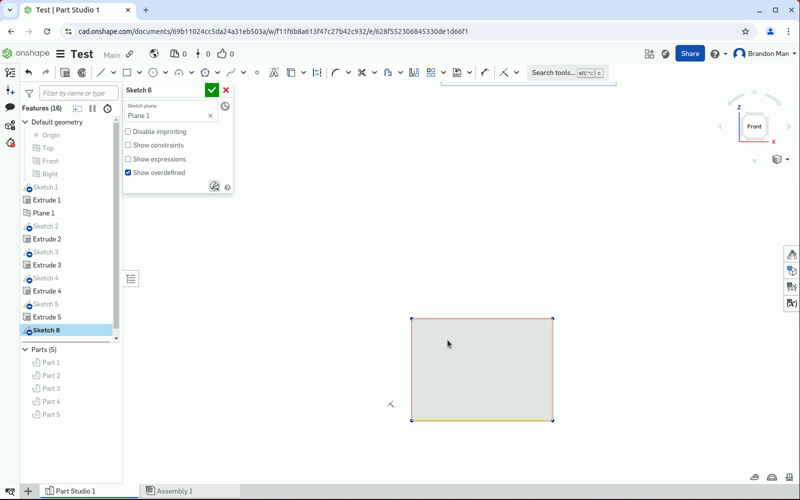
scroll(6)
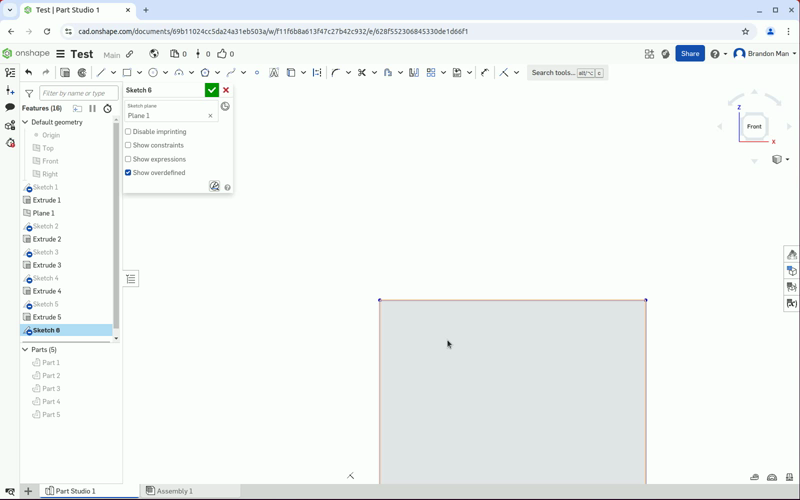
click(447, 339)
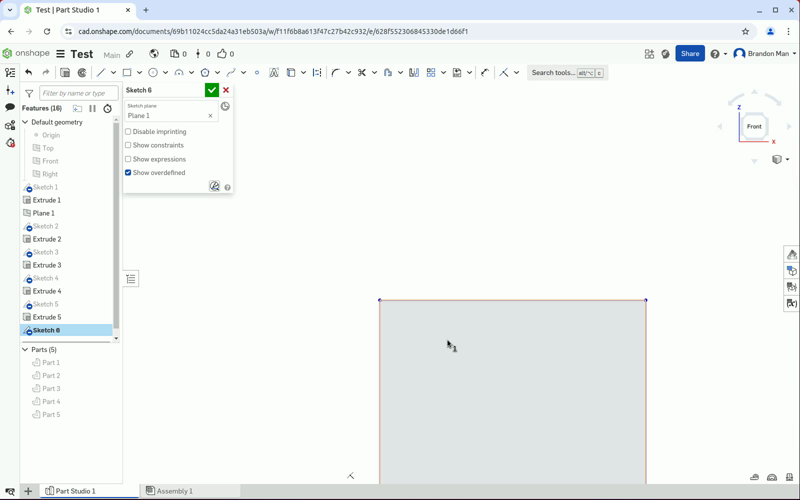
scroll(-6)
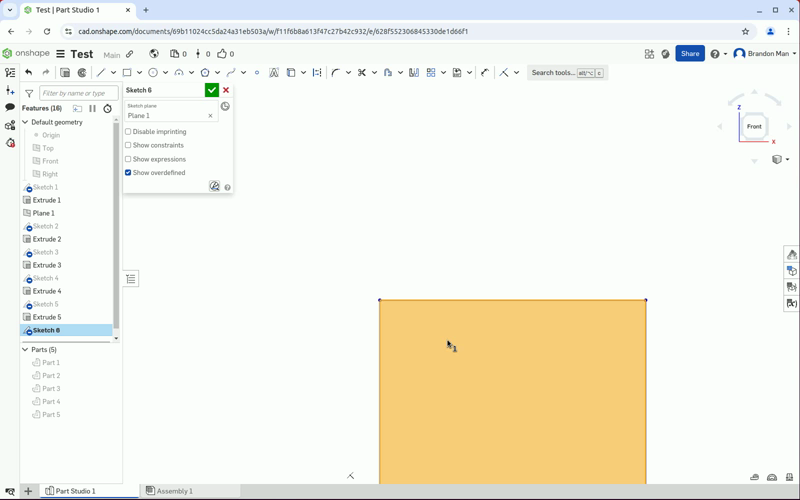
scroll(-6)
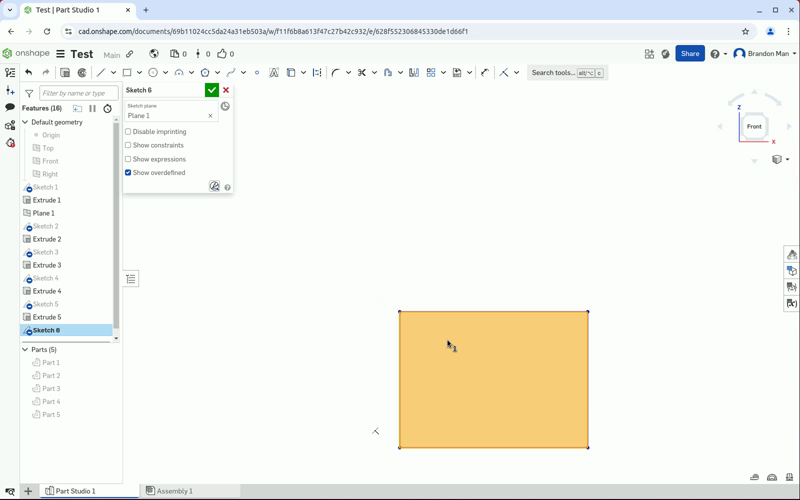
scroll(-6)
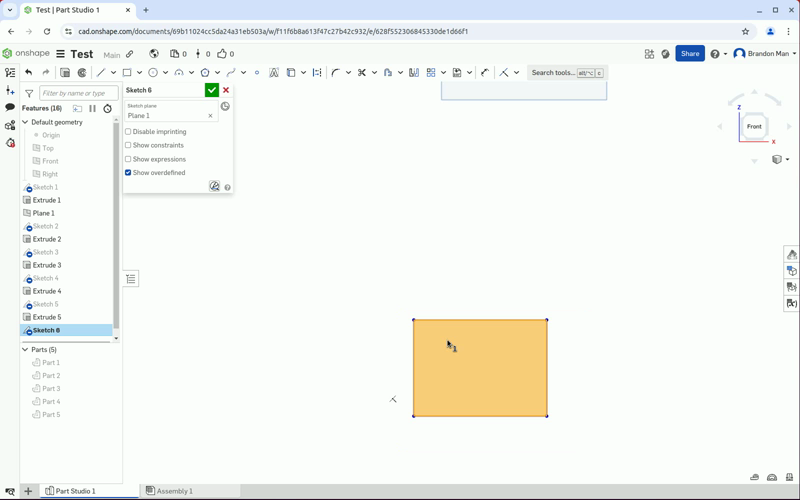
scroll(-6)
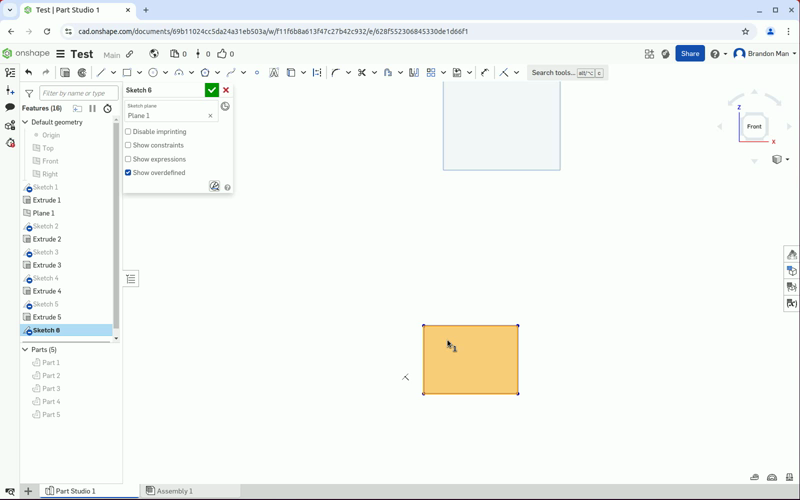
scroll(-6)
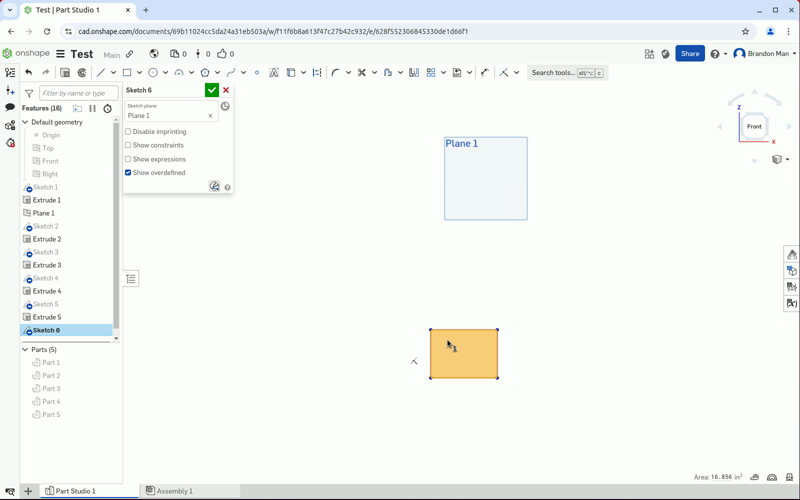
scroll(-6)
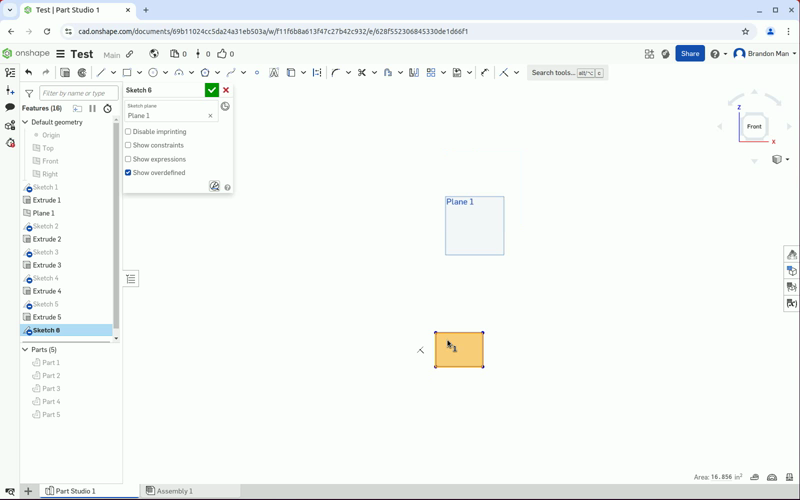
scroll(-6)
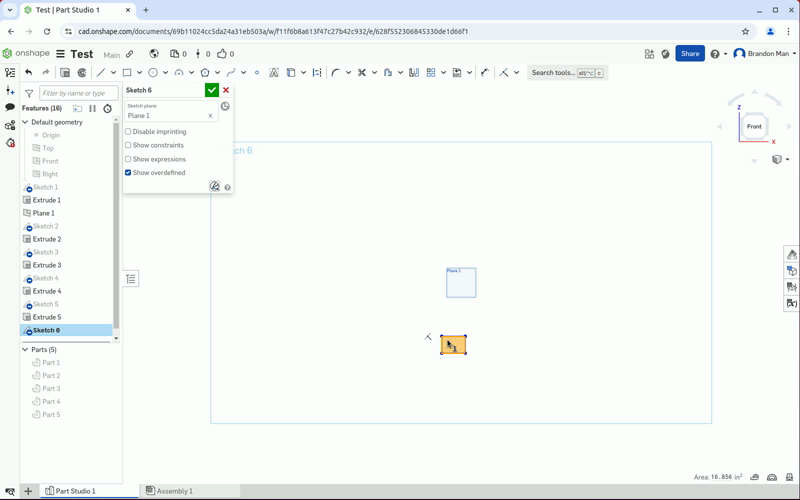
mouse_move(73, 352)
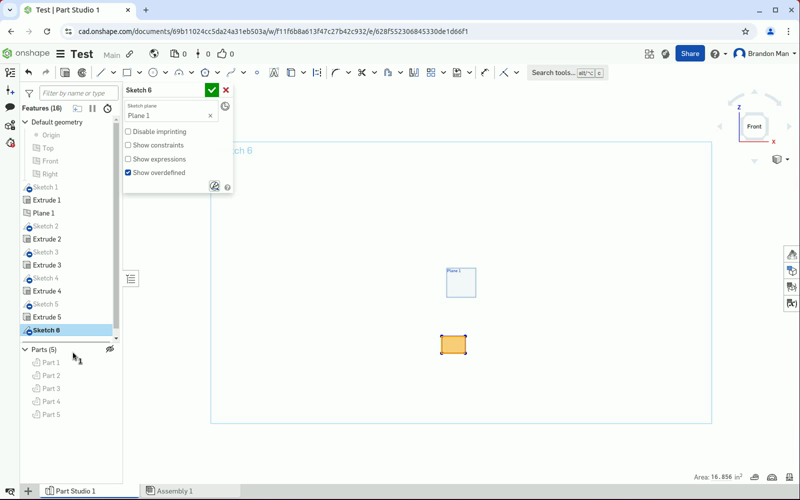
key(shift+y)
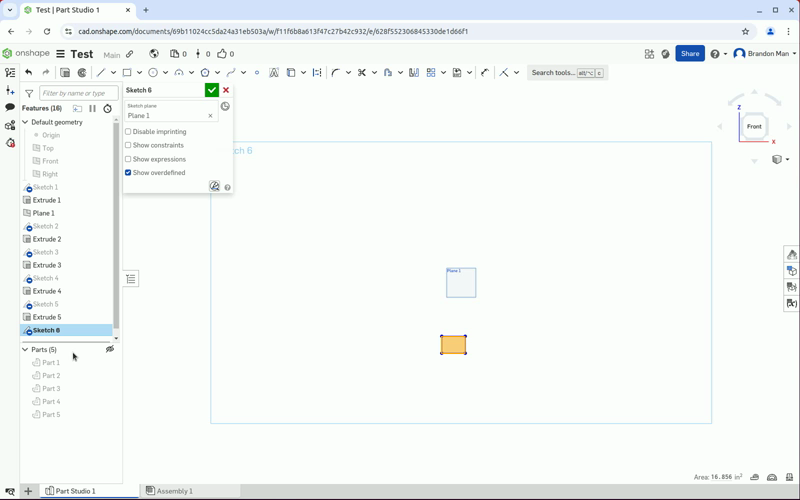
key(shift+e)
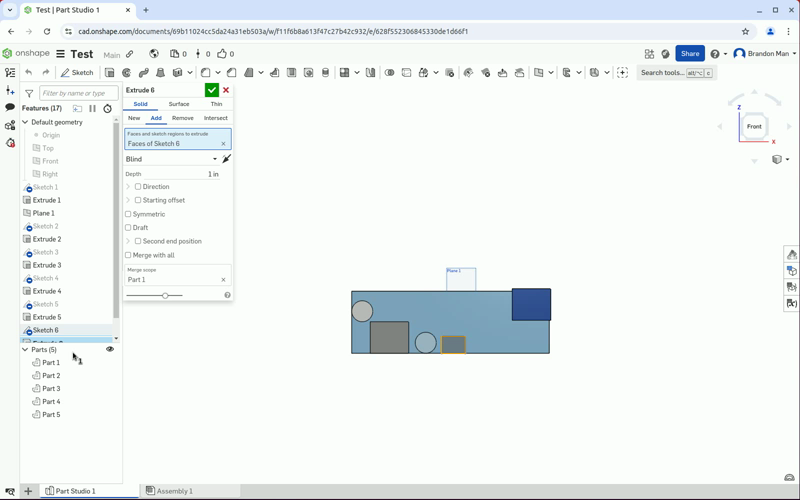
mouse_move(143, 106)
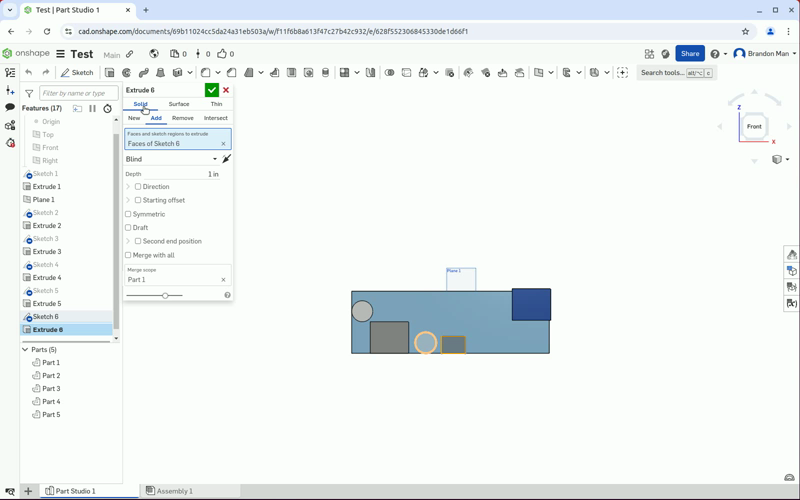
click(143, 106)
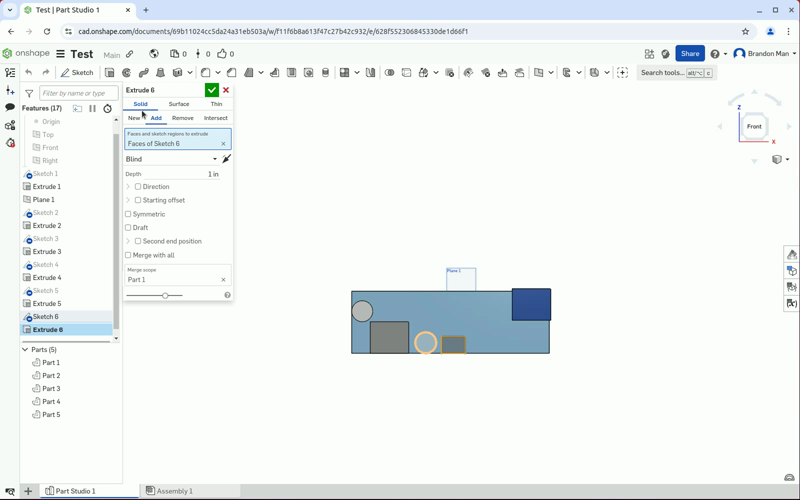
mouse_move(137, 120)
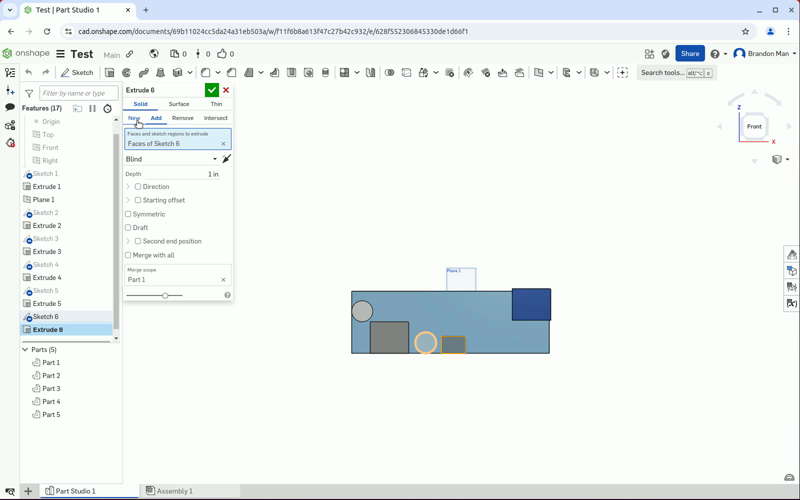
click(137, 120)
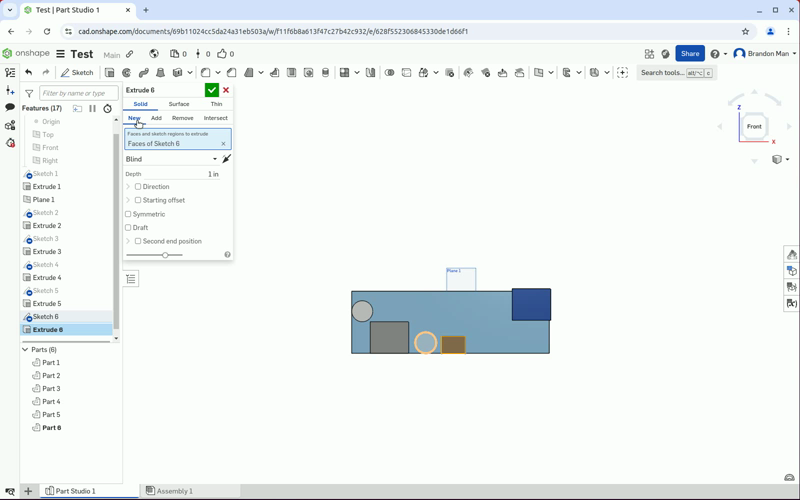
key(tab, 4)
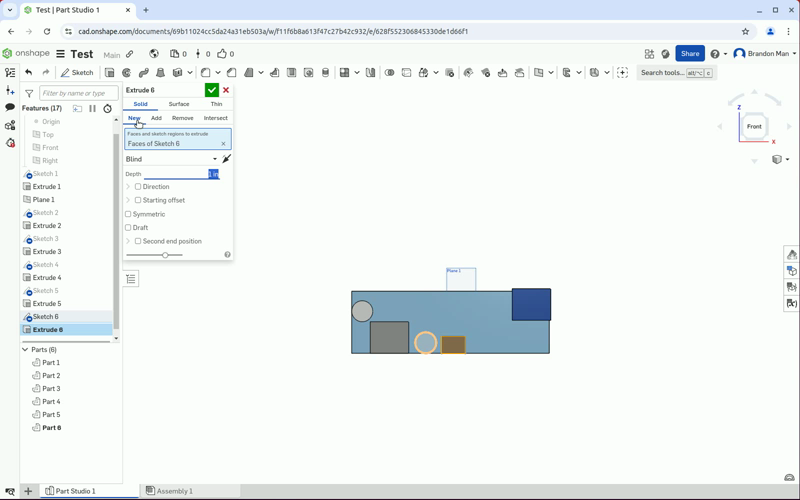
text(1.926)
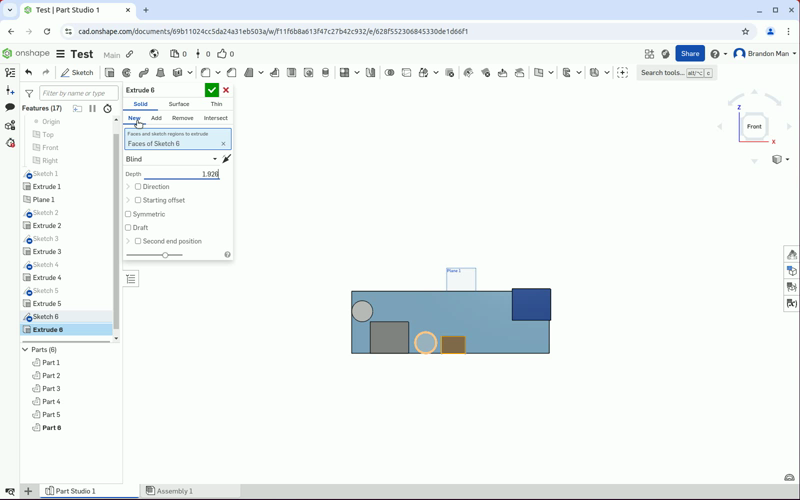
key(enter)
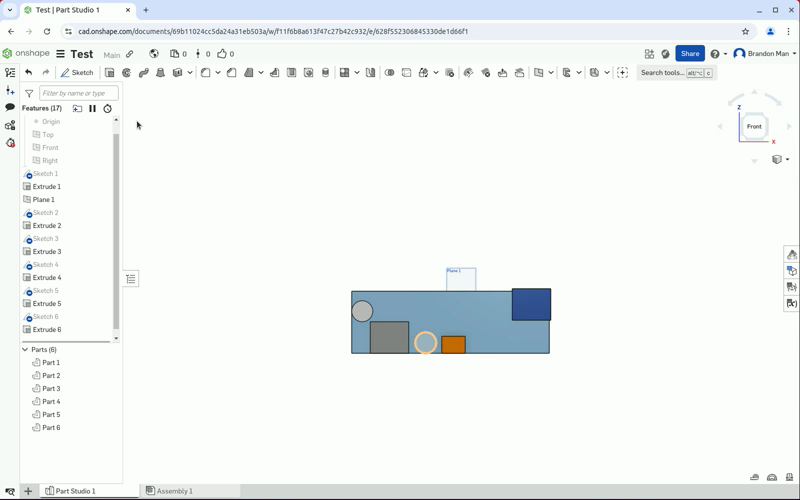
key(shift+h)
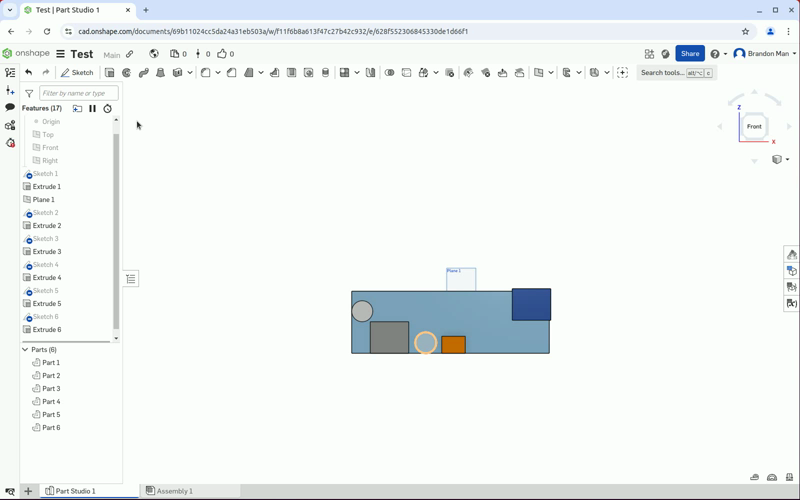
key(shift+h)
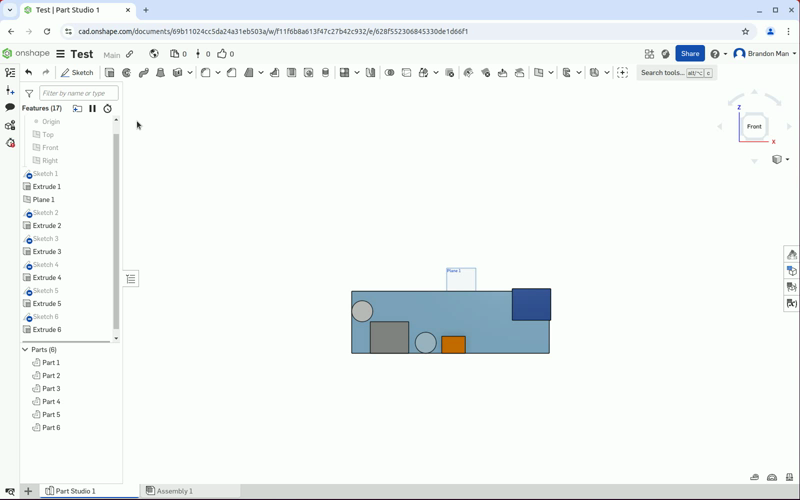
mouse_move(69, 176)
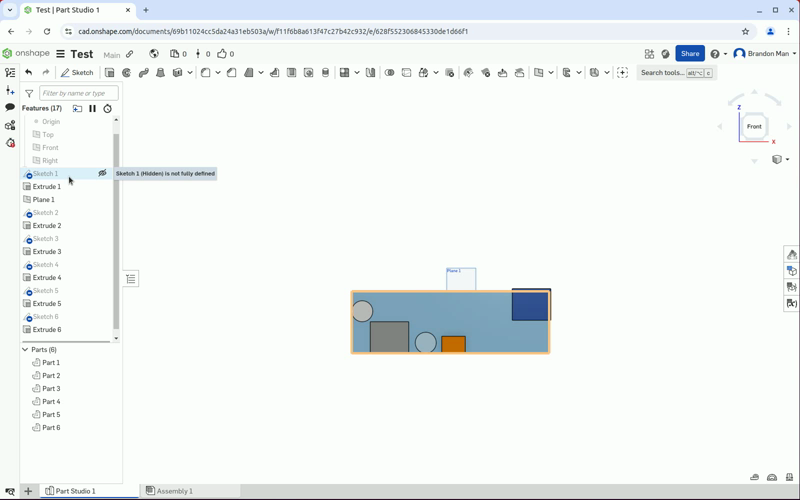
click(69, 176)
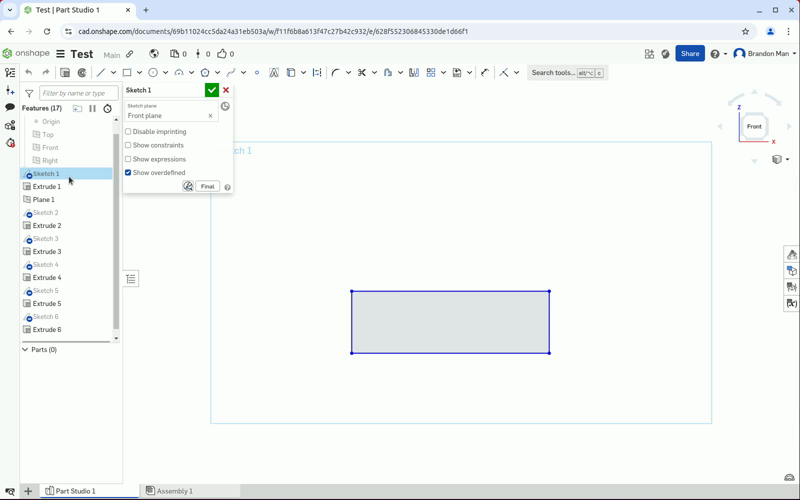
mouse_move(229, 92)
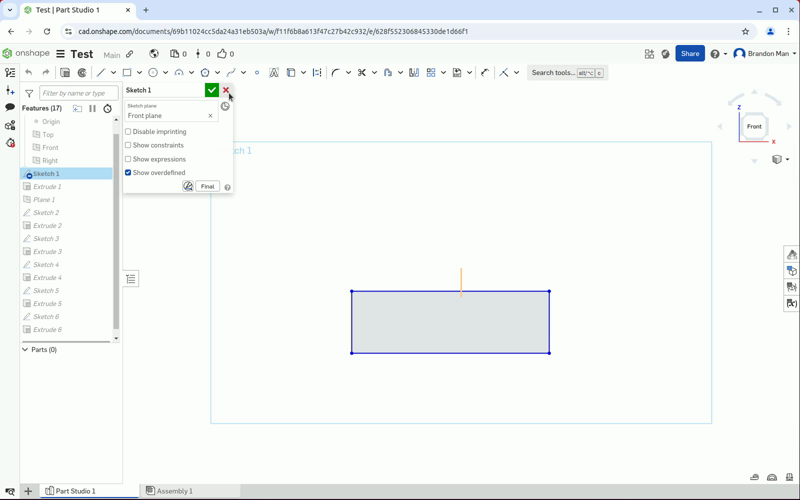
click(229, 92)
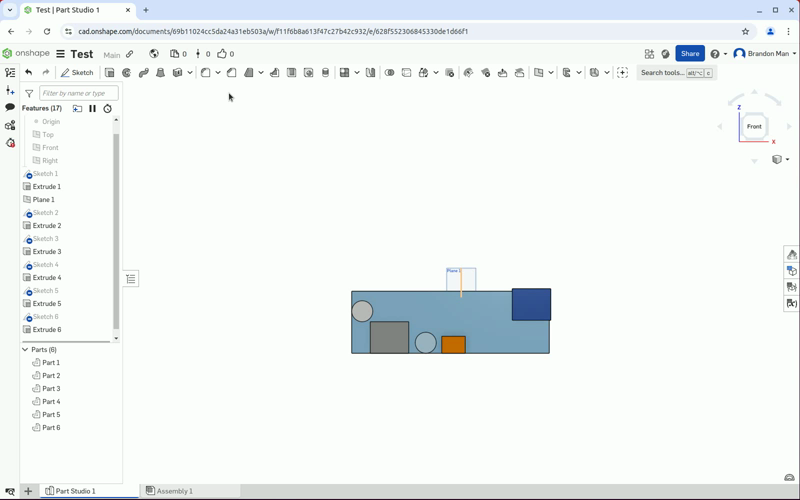
key(shift+s)
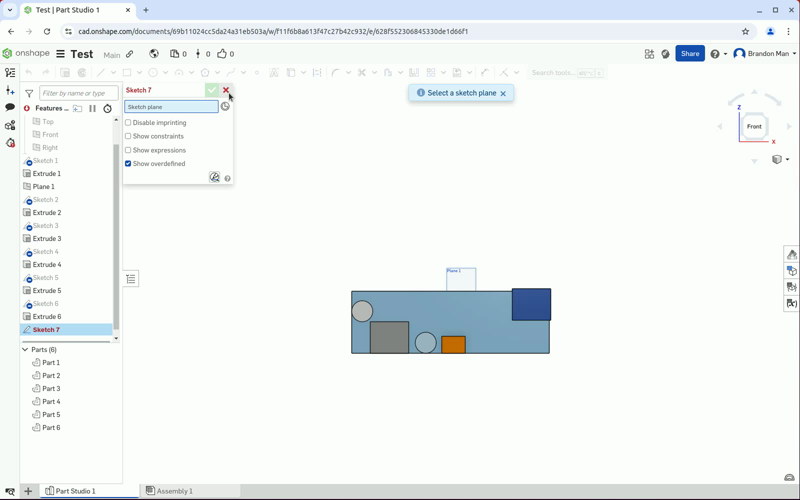
mouse_move(69, 189)
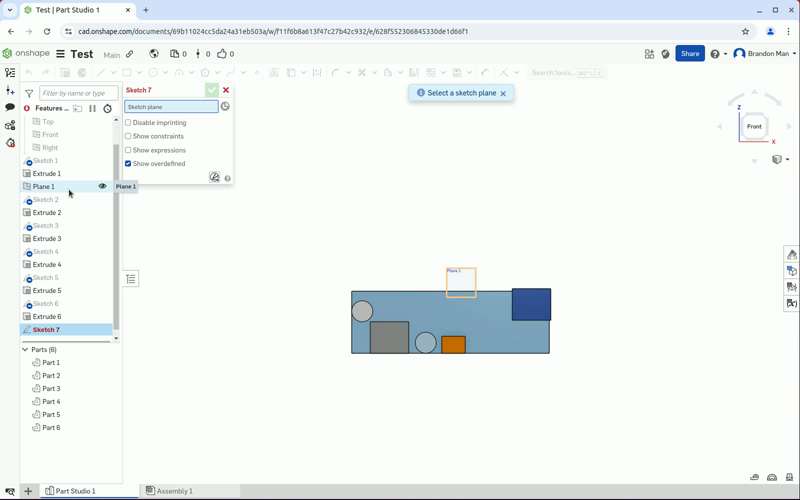
click(69, 189)
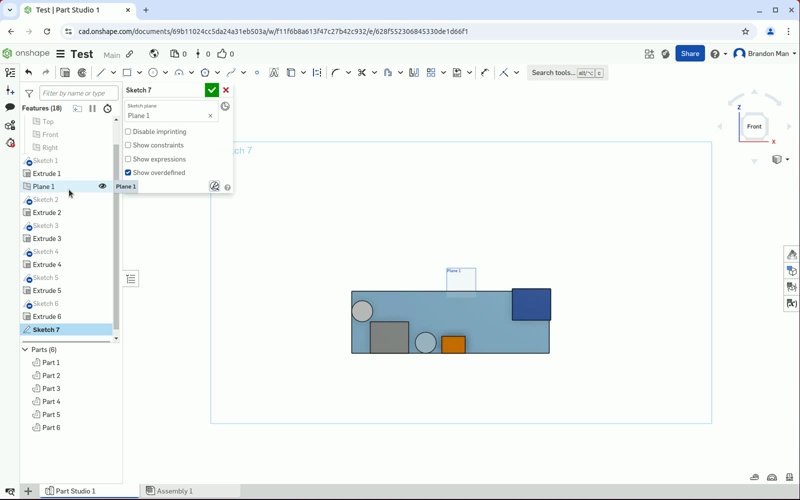
mouse_move(73, 352)
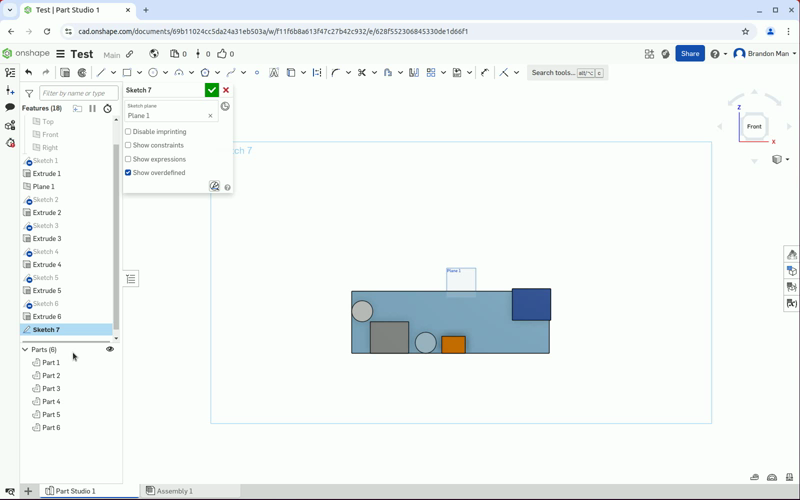
key(y)
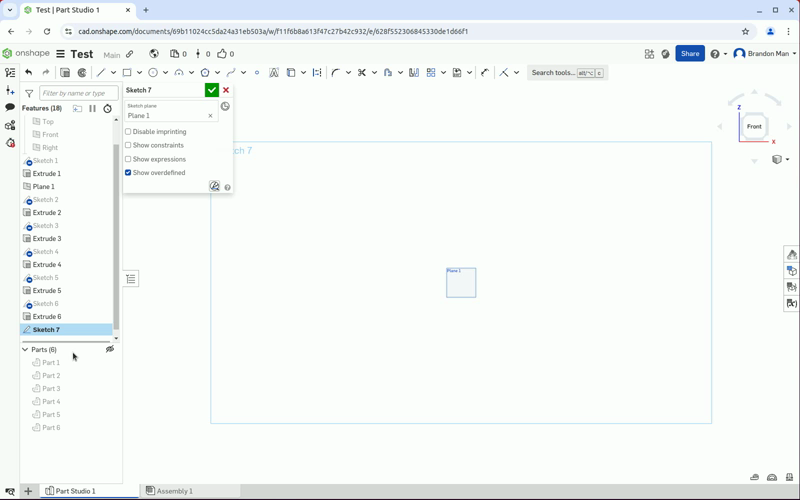
key(l)
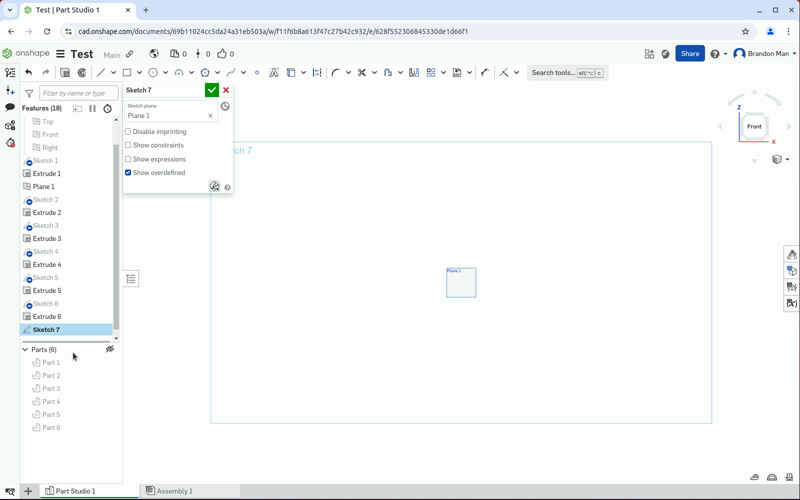
key_down(shift)
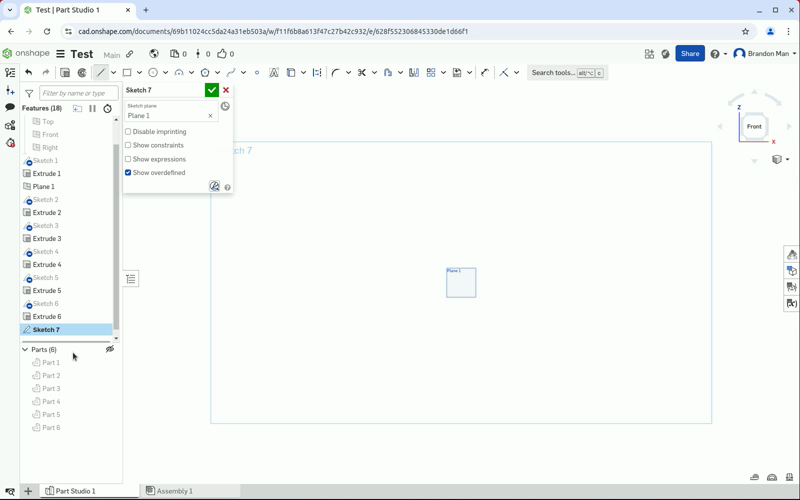
mouse_move(484, 353)
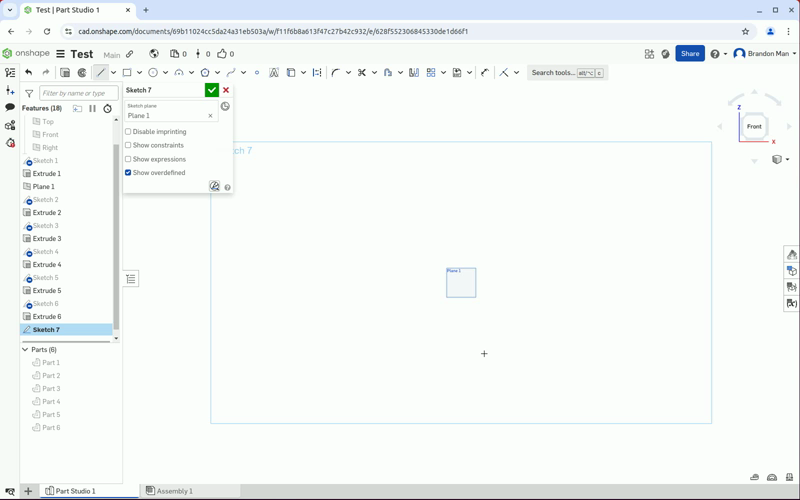
click(484, 353)
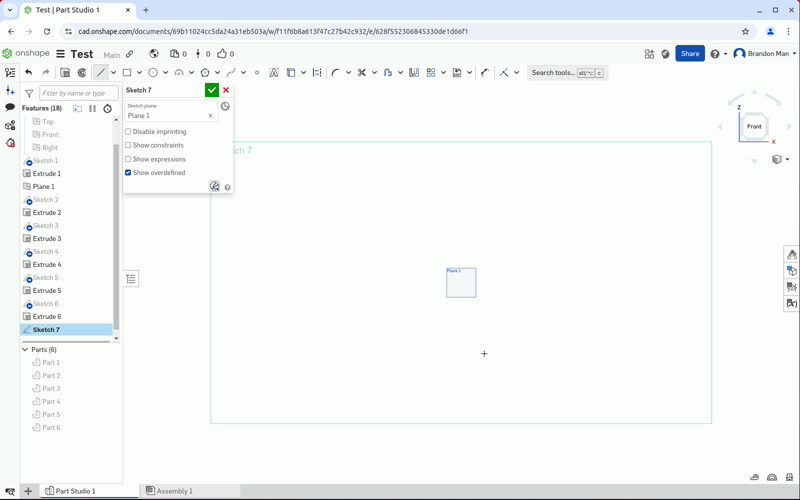
key_up(shift)
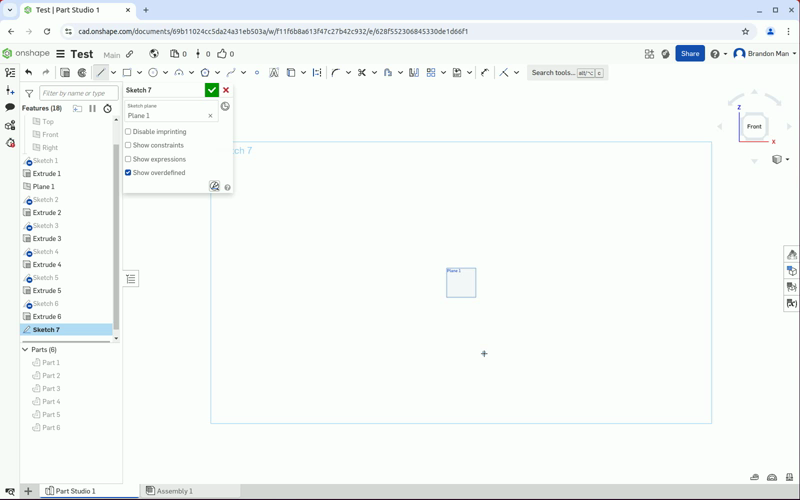
key_down(shift)
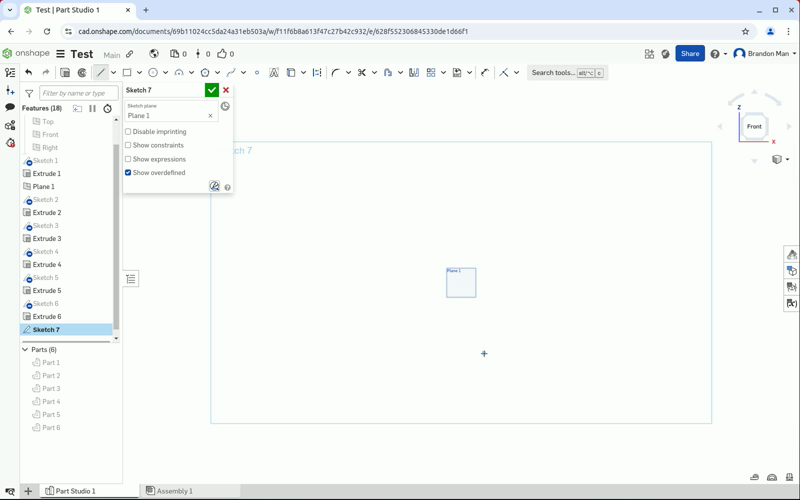
mouse_move(514, 353)
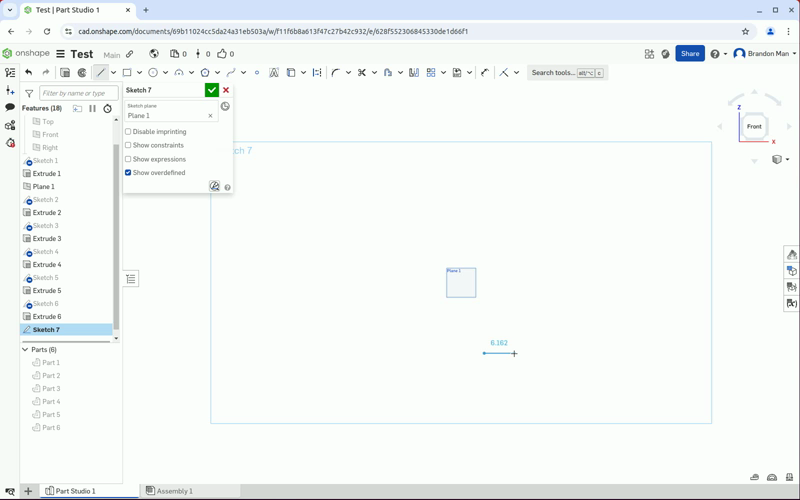
mouse_move(507, 353)
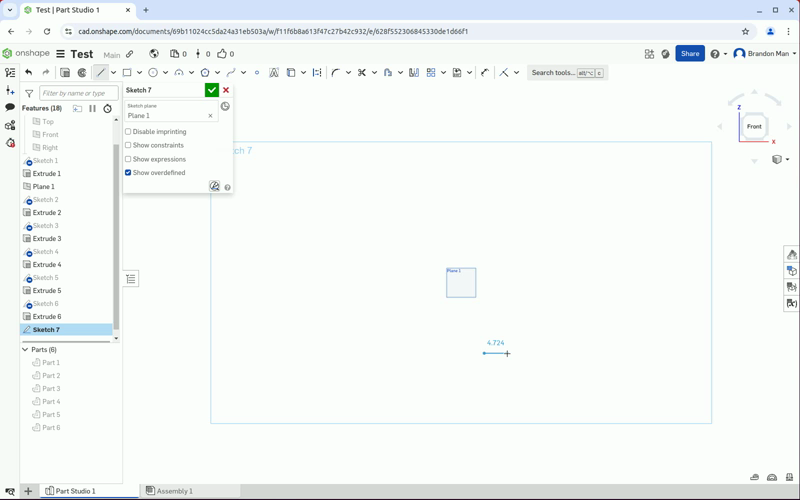
click(507, 353)
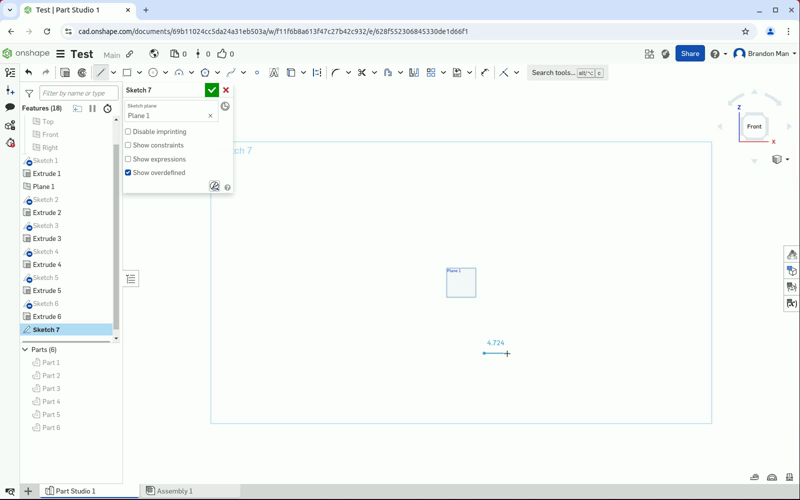
key_up(shift)
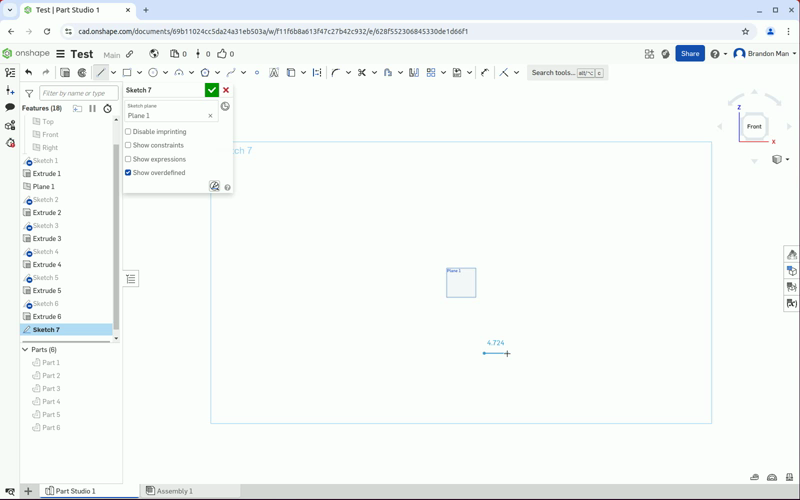
key_down(shift)
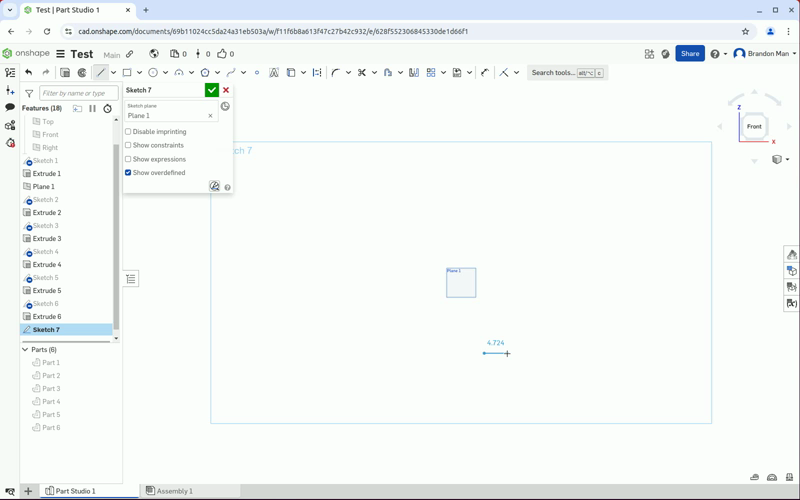
mouse_move(537, 353)
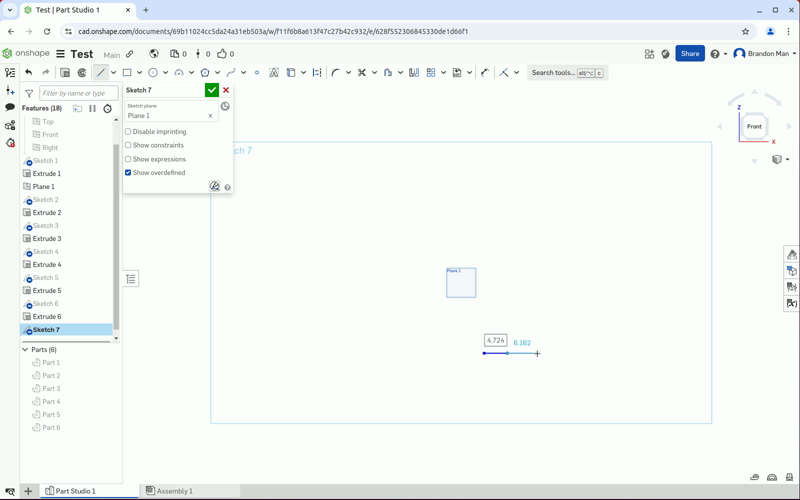
mouse_move(507, 336)
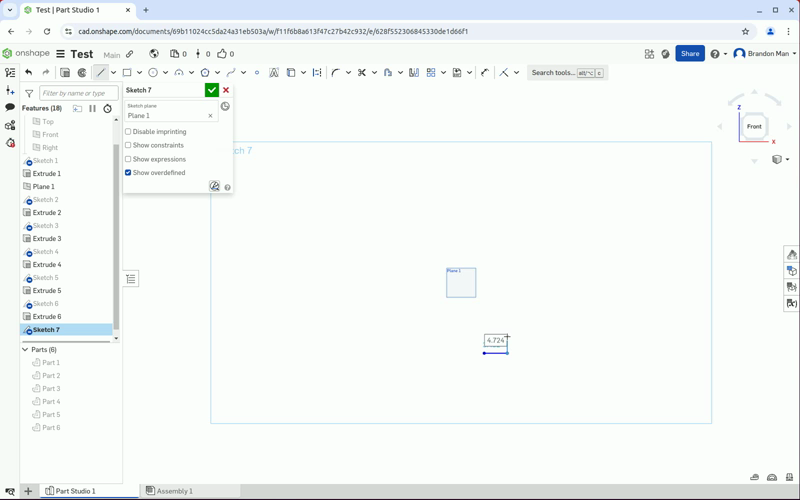
click(507, 336)
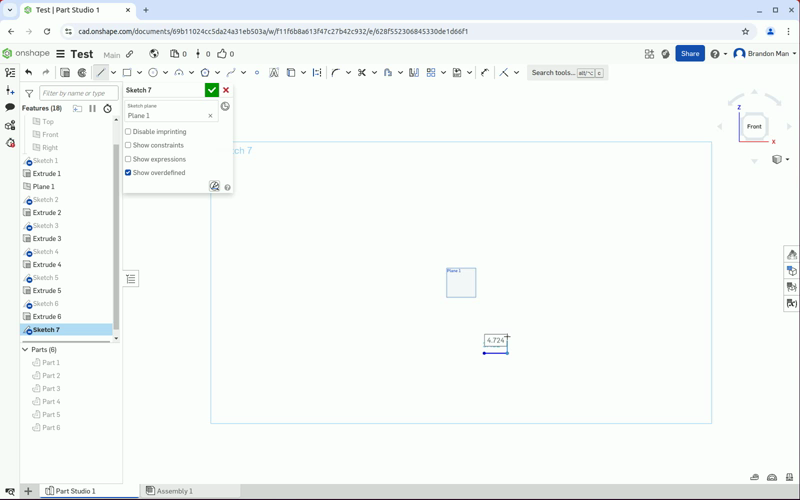
key_up(shift)
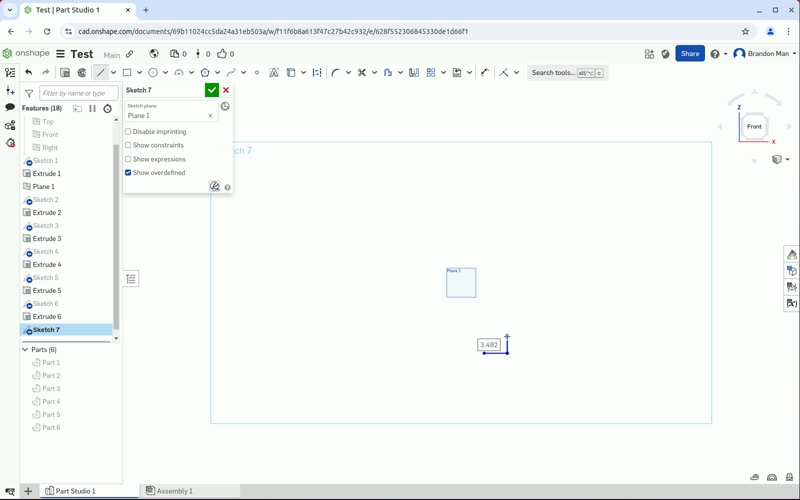
key_down(shift)
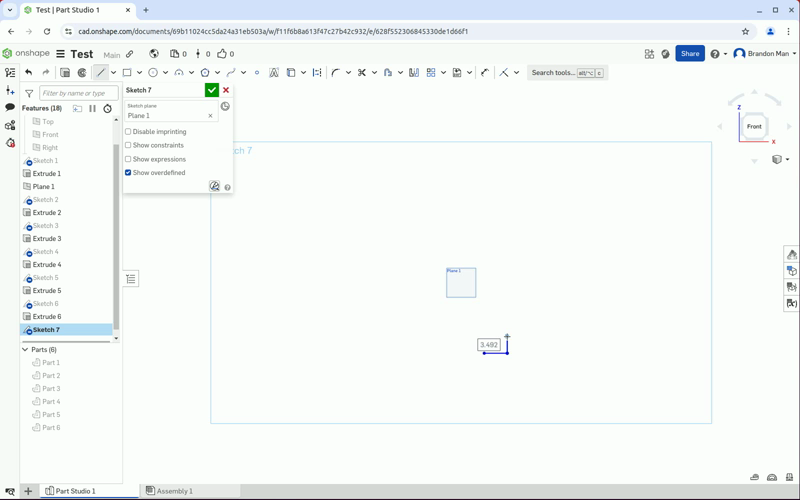
mouse_move(537, 336)
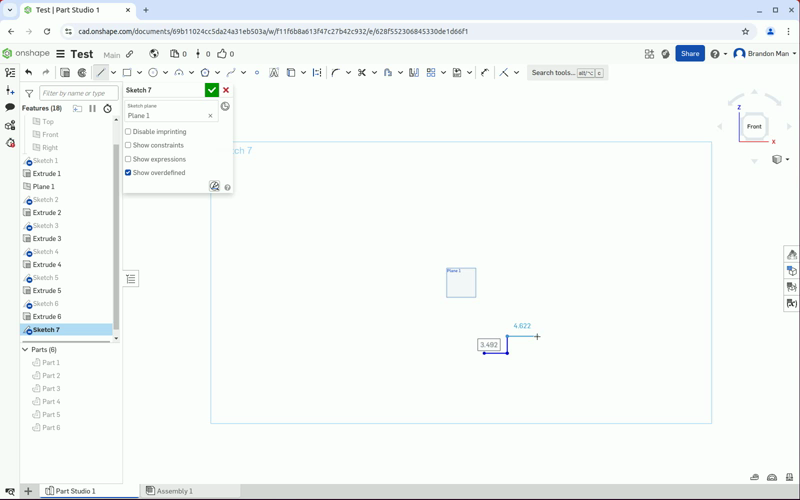
mouse_move(484, 336)
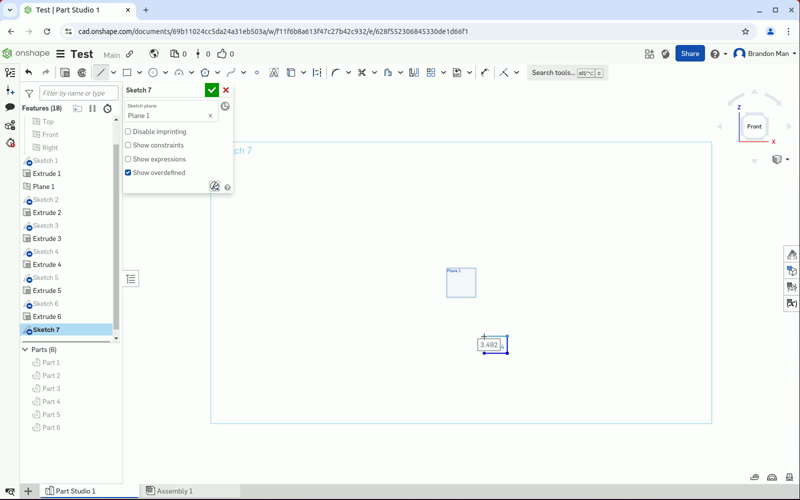
click(484, 336)
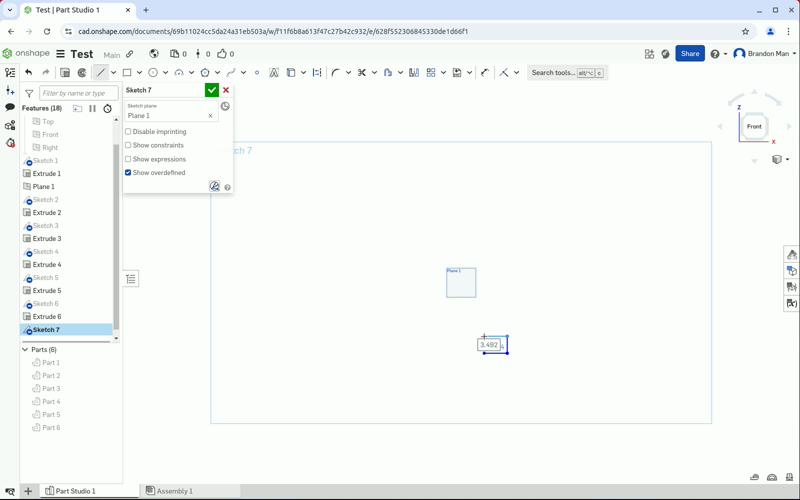
key_up(shift)
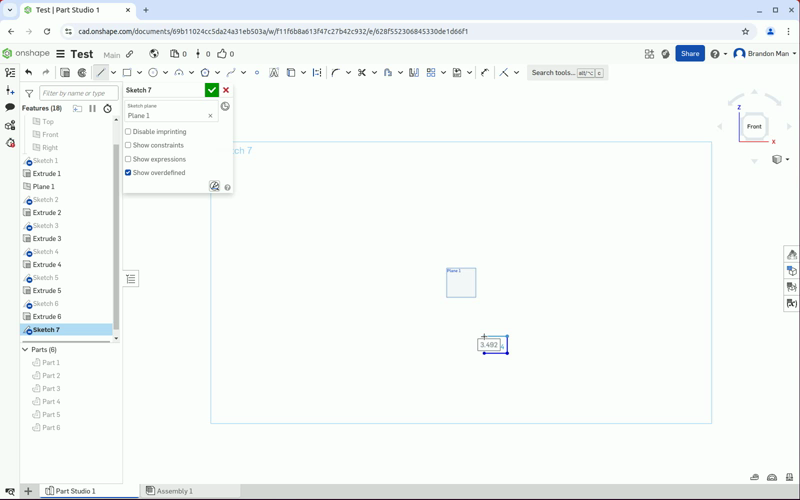
mouse_move(514, 336)
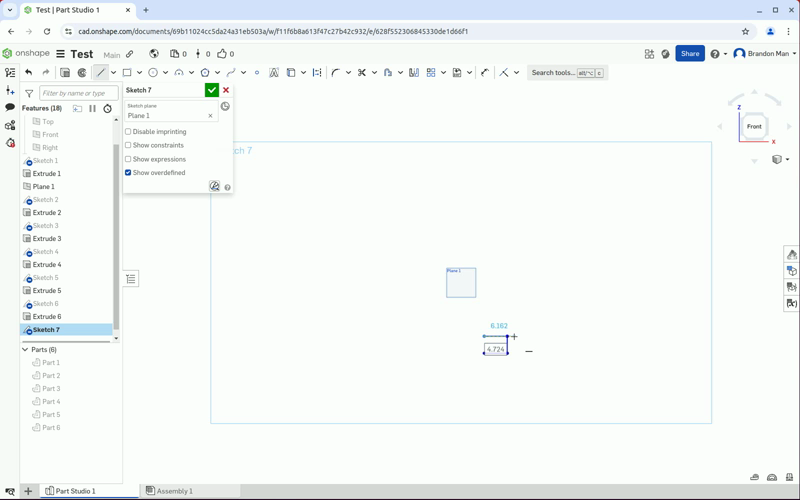
key_down(shift)
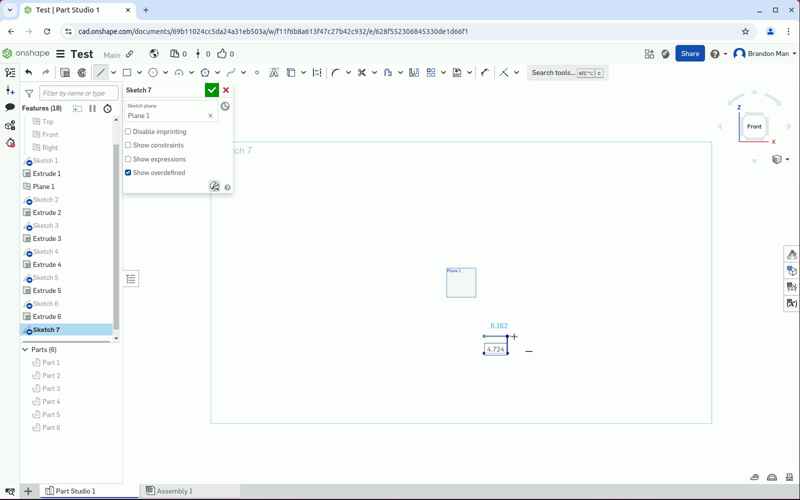
mouse_move(484, 353)
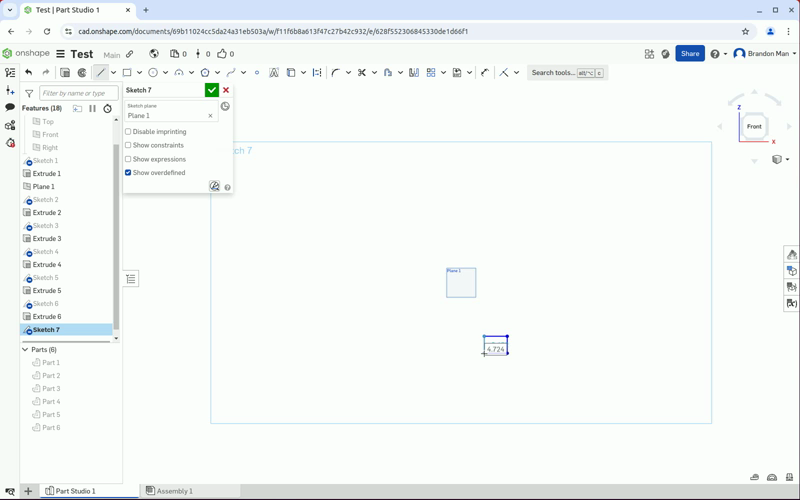
key_up(shift)
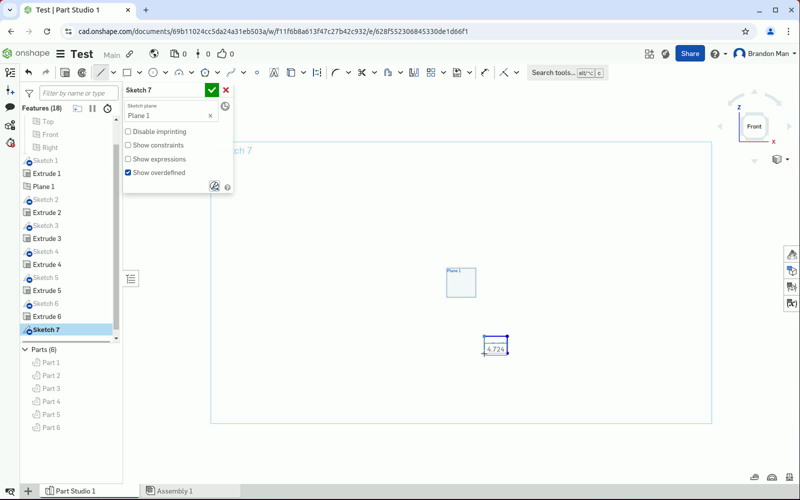
click(484, 353)
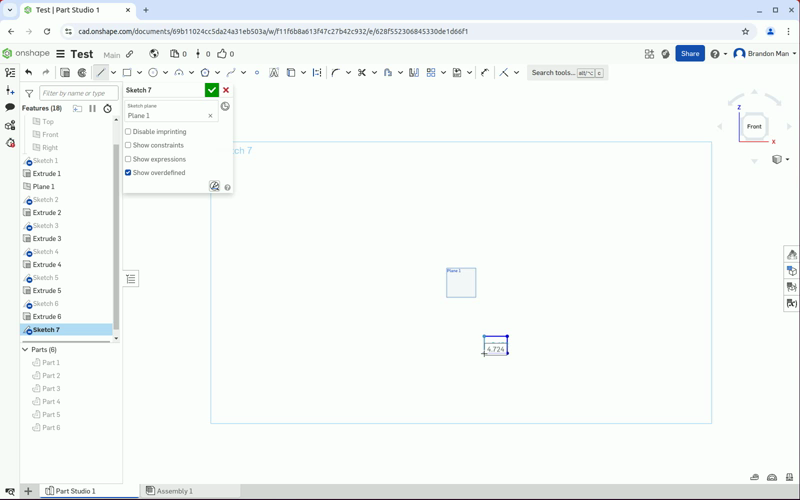
key(esc)
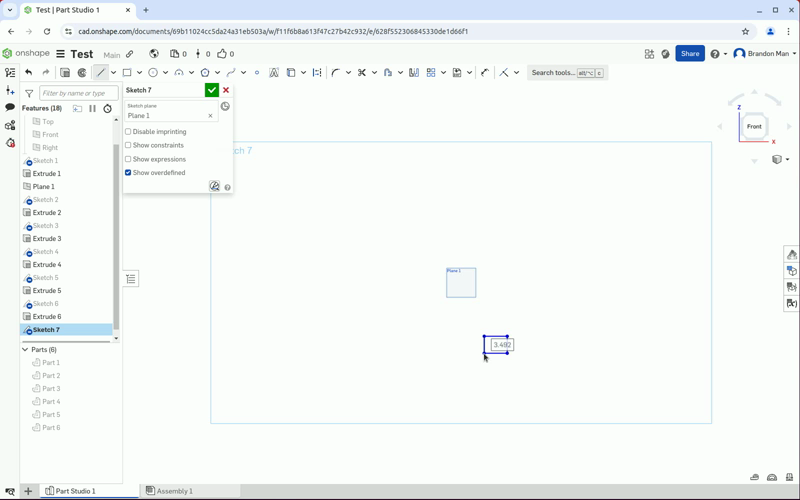
mouse_move(502, 351)
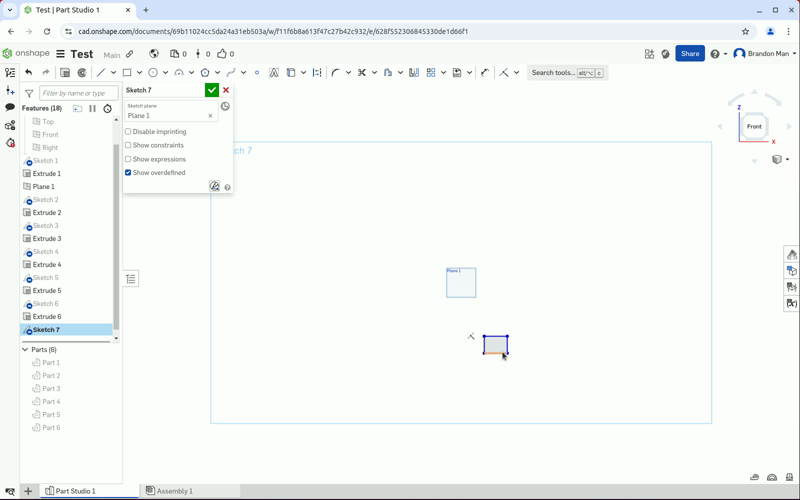
scroll(6)
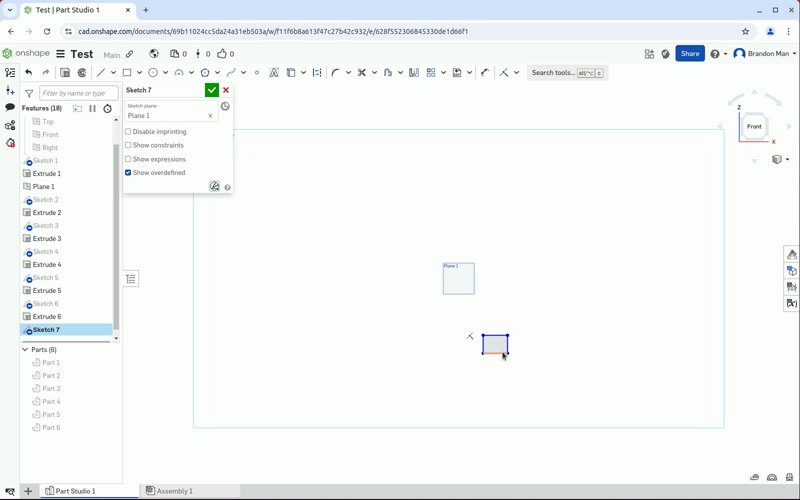
scroll(6)
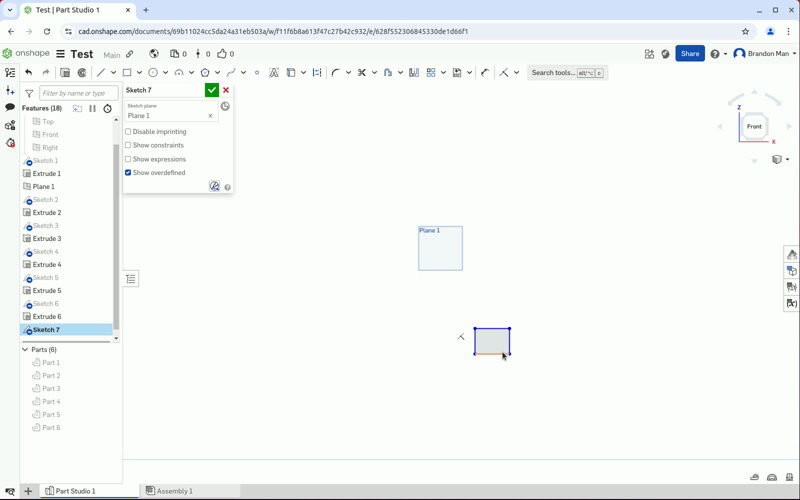
scroll(6)
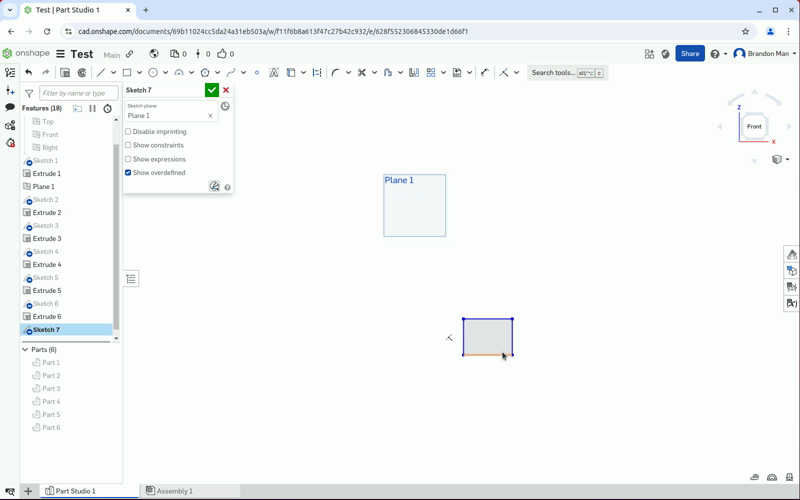
scroll(6)
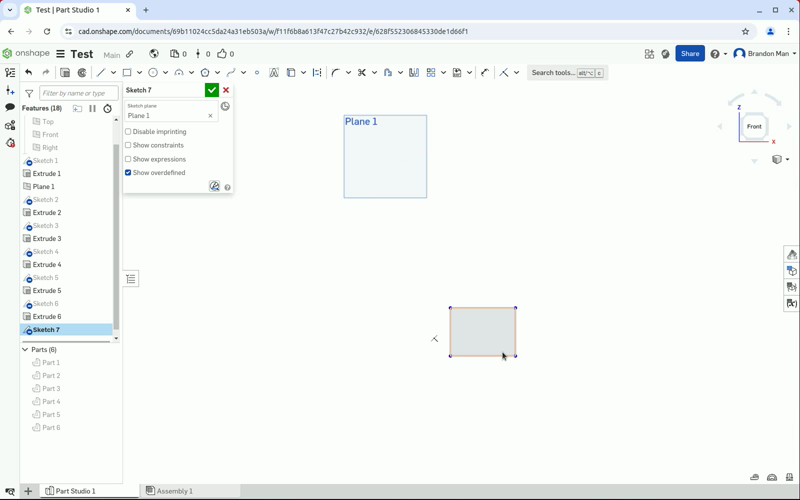
scroll(6)
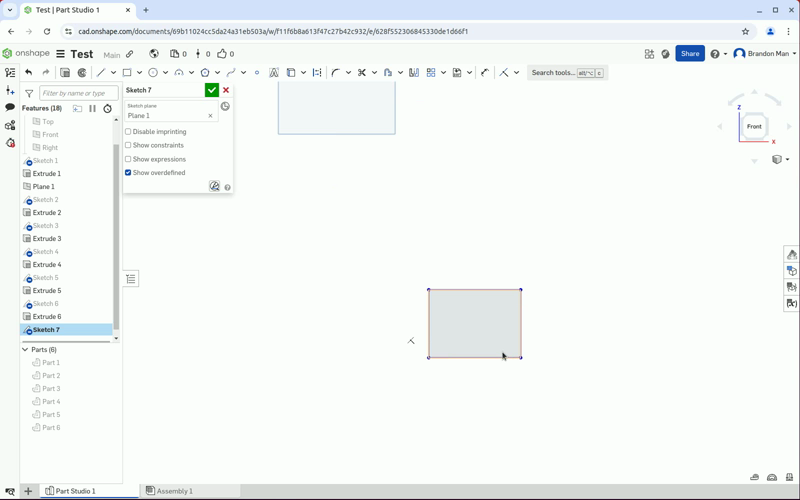
scroll(6)
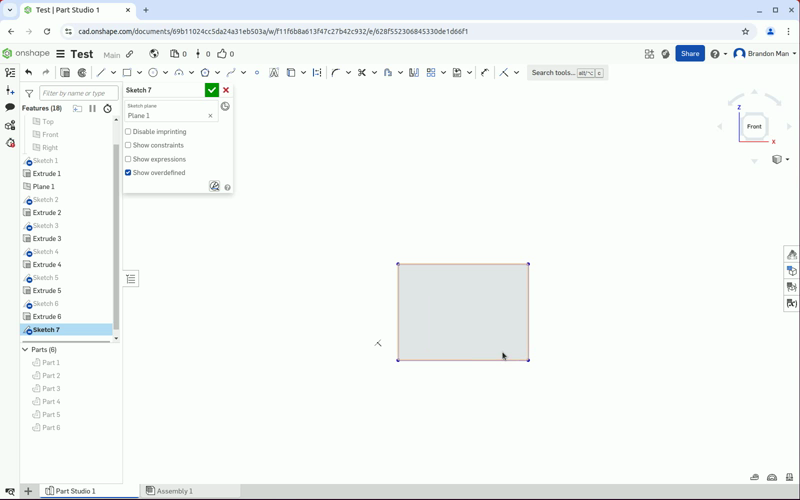
scroll(6)
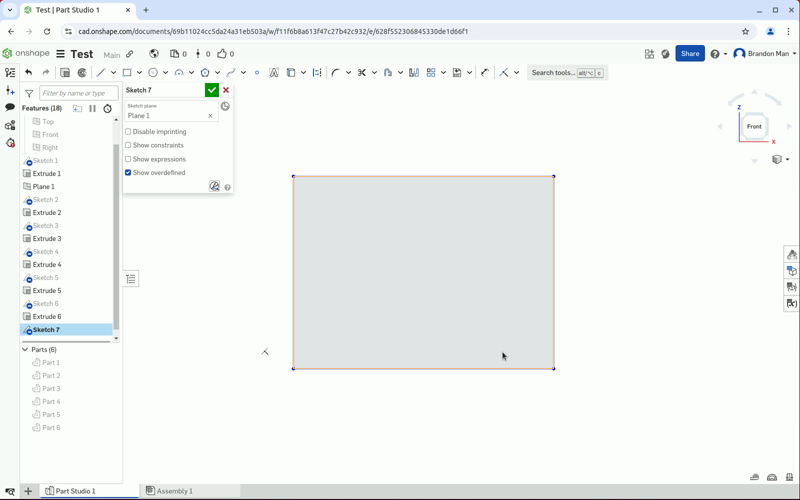
click(502, 351)
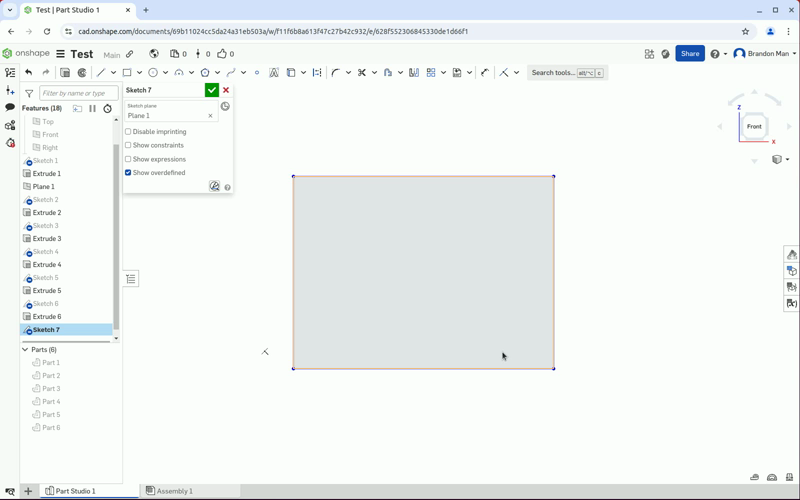
scroll(-6)
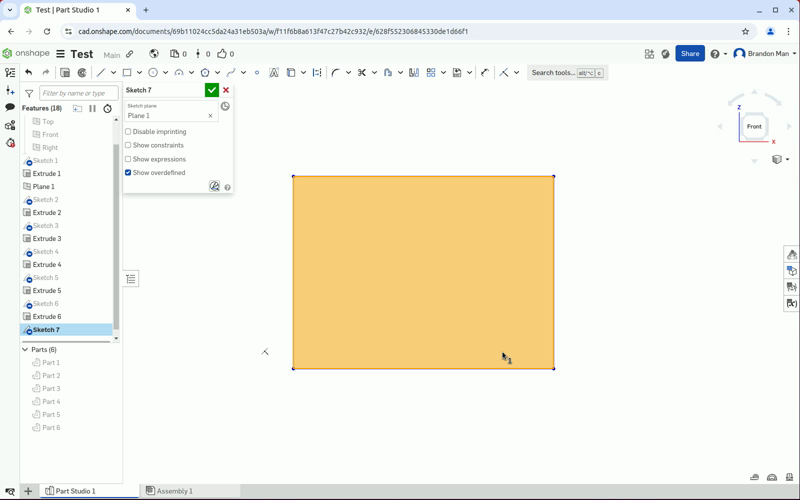
scroll(-6)
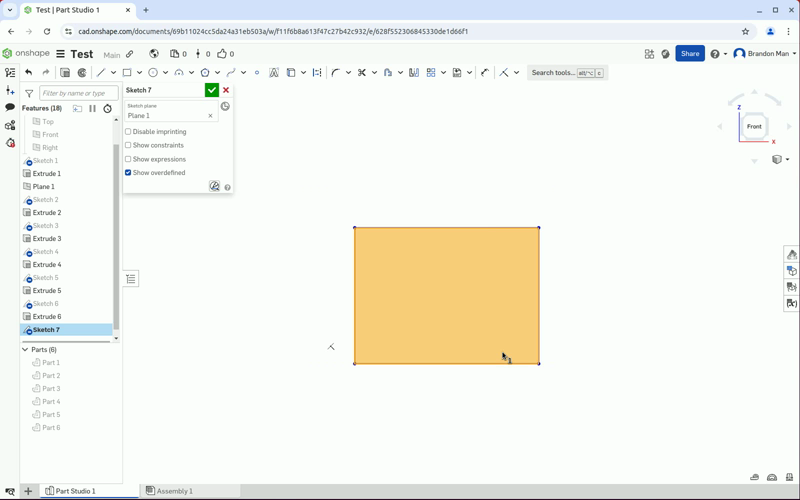
scroll(-6)
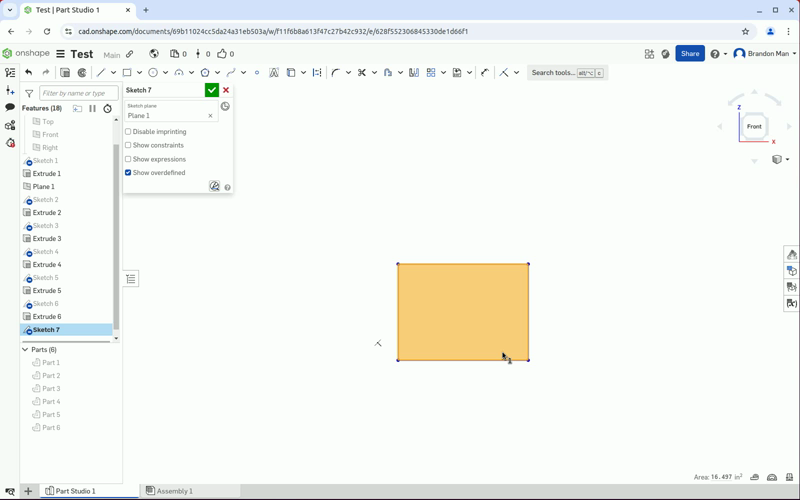
scroll(-6)
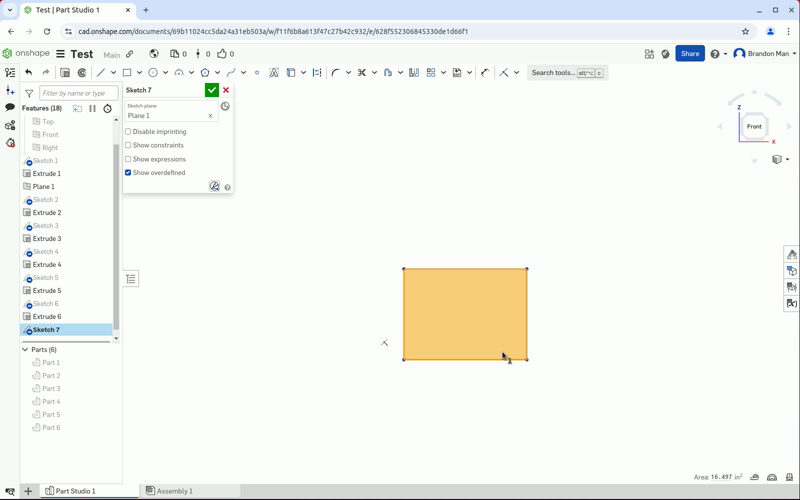
scroll(-6)
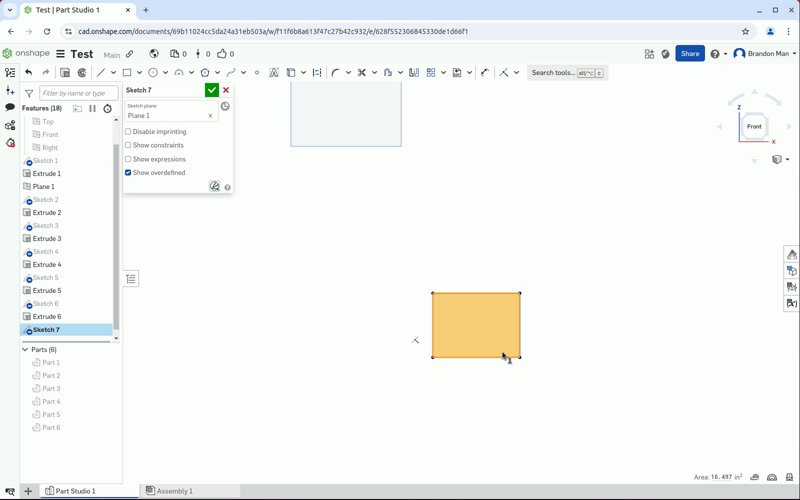
scroll(-6)
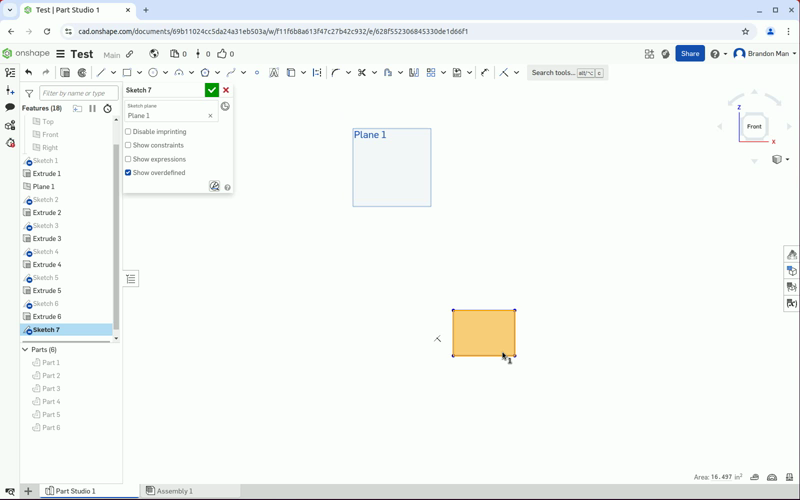
scroll(-6)
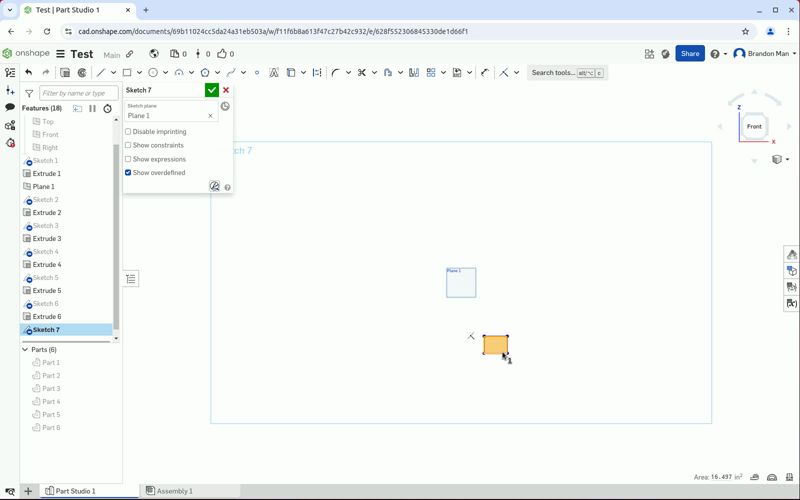
mouse_move(73, 352)
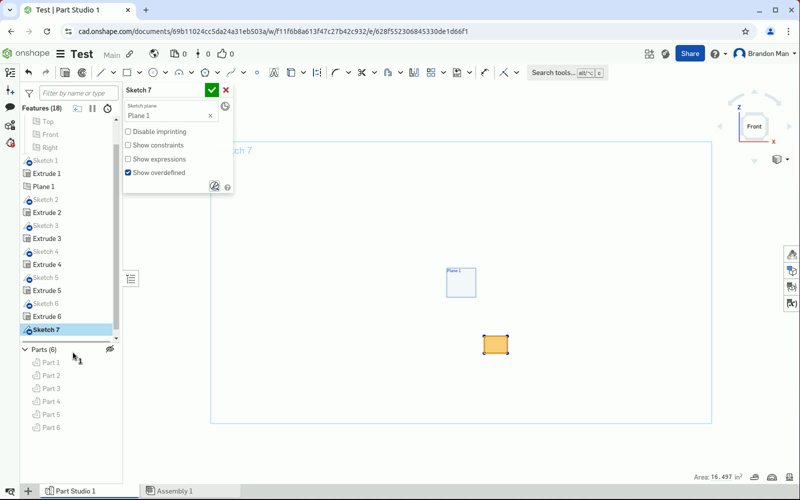
key(shift+y)
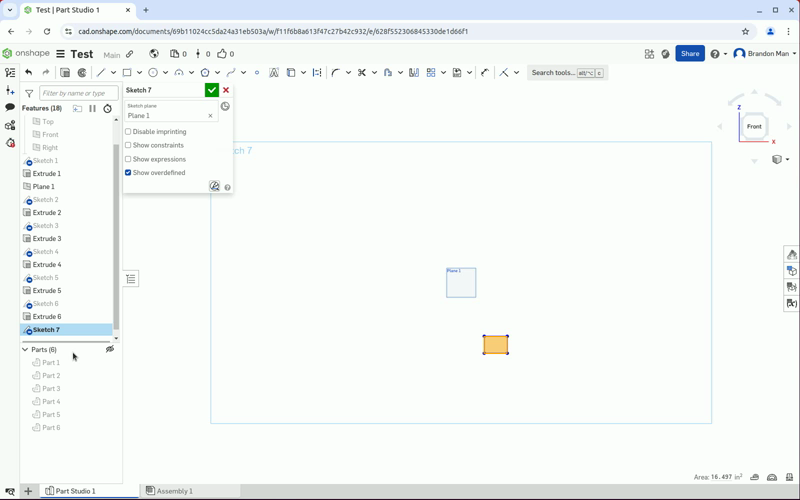
key(shift+e)
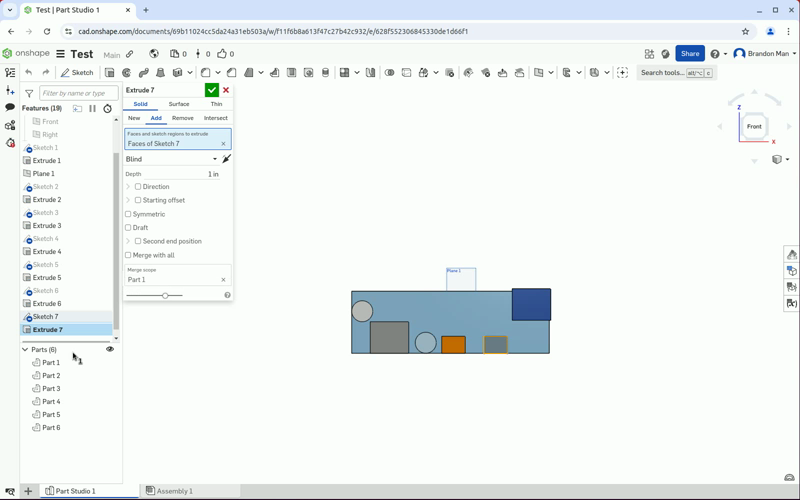
mouse_move(143, 106)
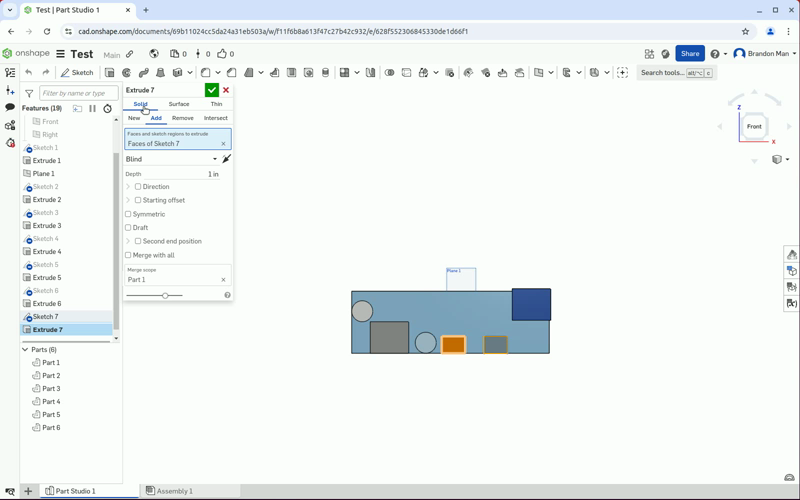
click(143, 106)
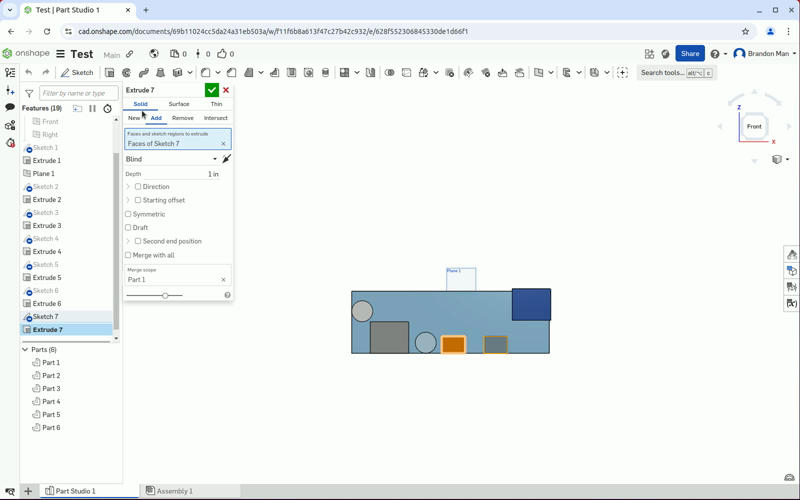
mouse_move(137, 120)
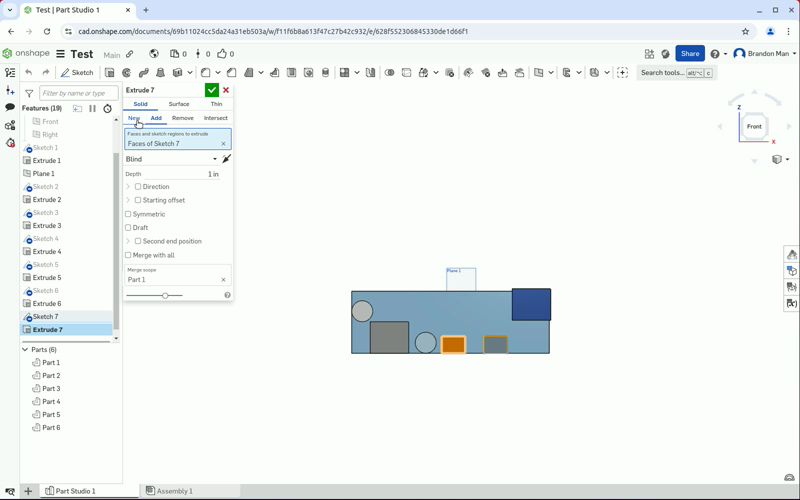
click(137, 120)
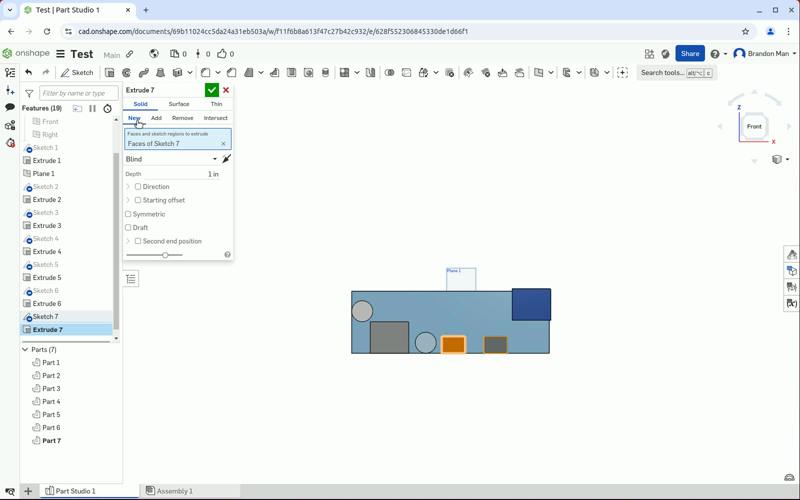
key(tab, 4)
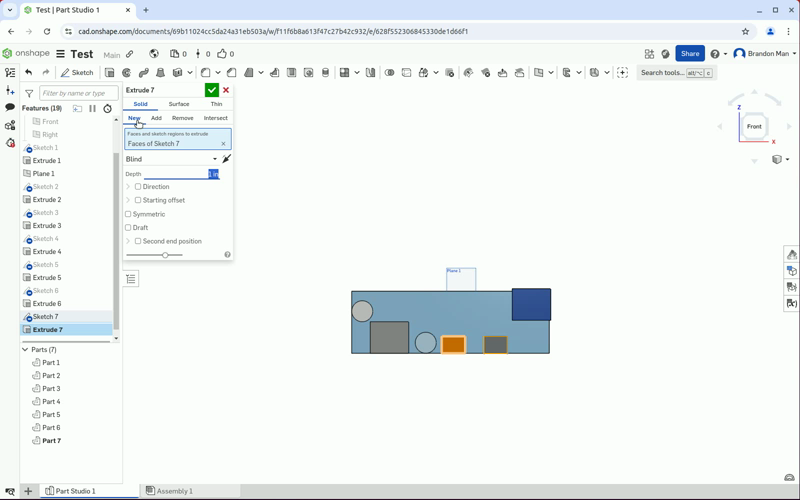
text(1.926)
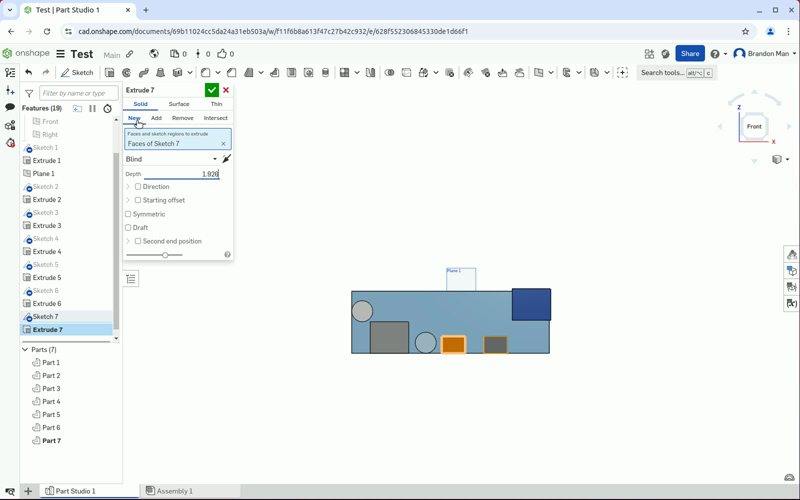
key(enter)
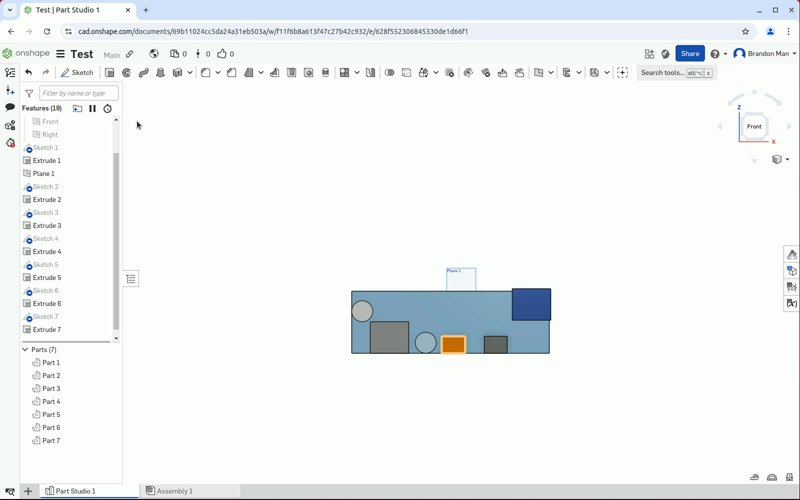
key(shift+h)
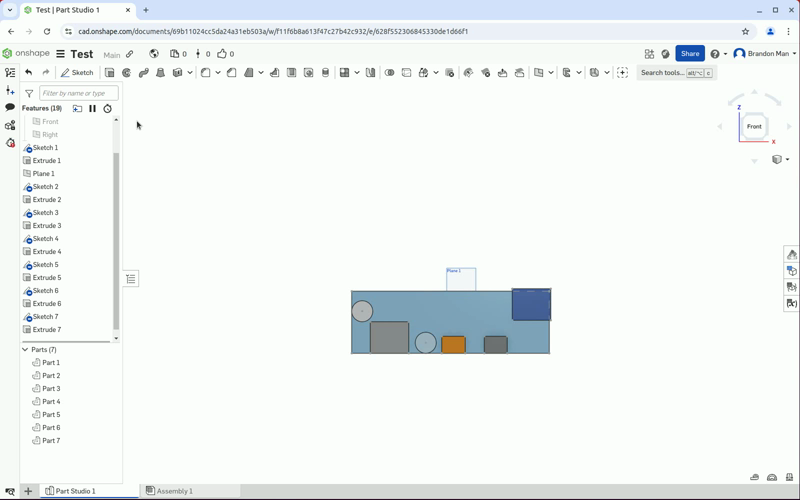
key(shift+h)
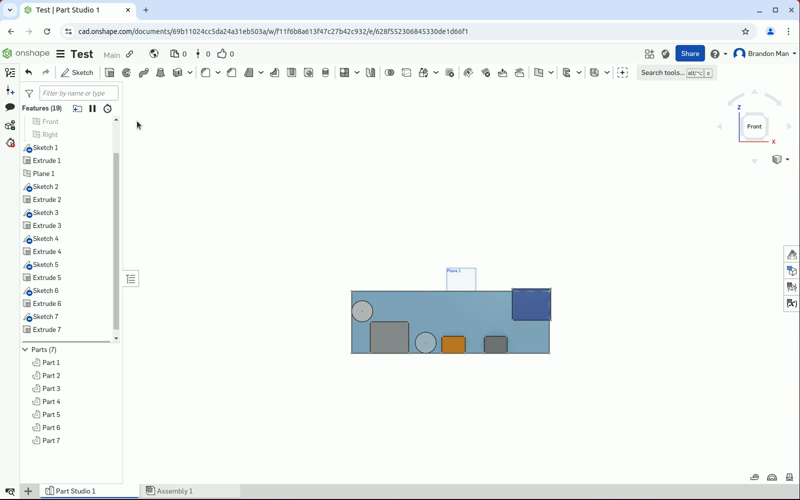
key(shift+7)
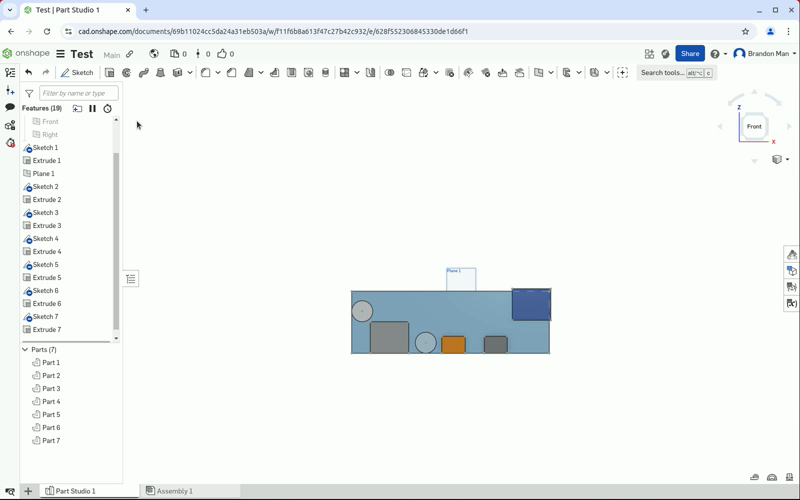
key(left, 2)
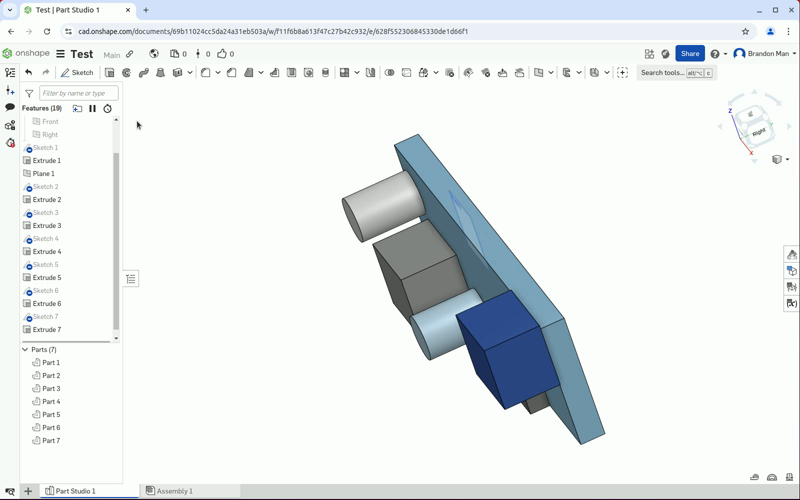
key(down, 2)
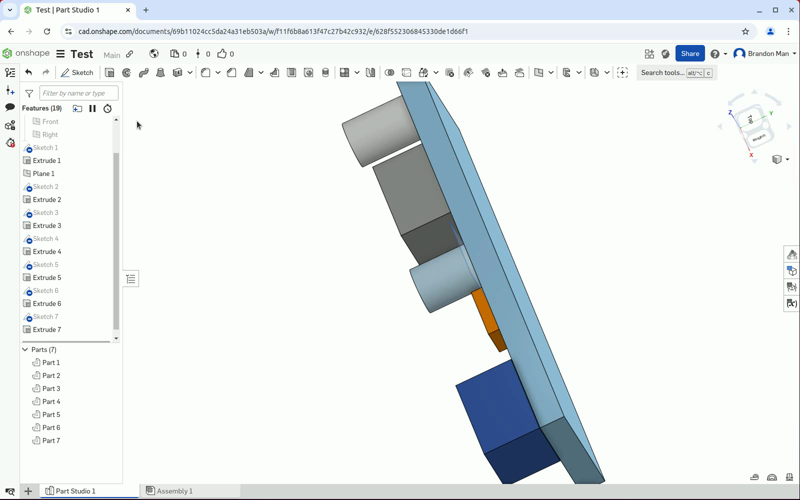
key(up, 2)
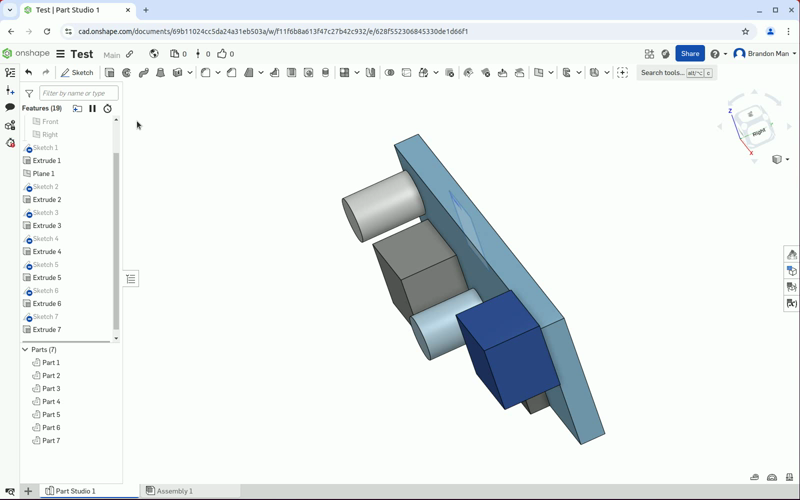
key(right, 2)
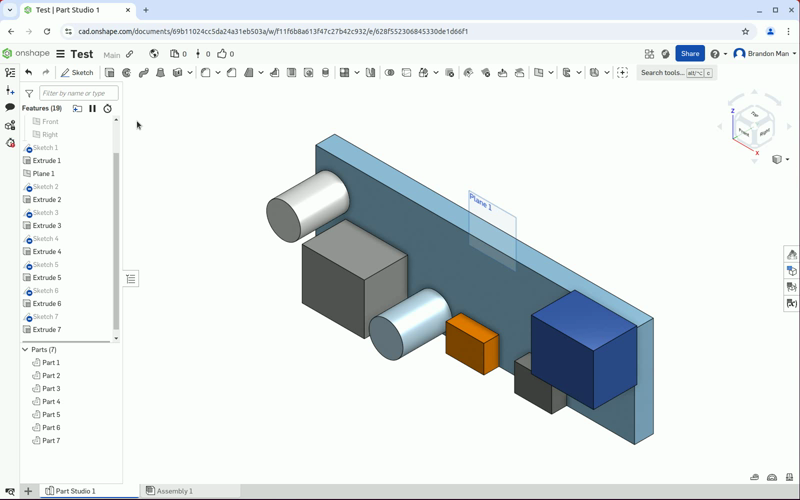
mouse_move(69, 150)
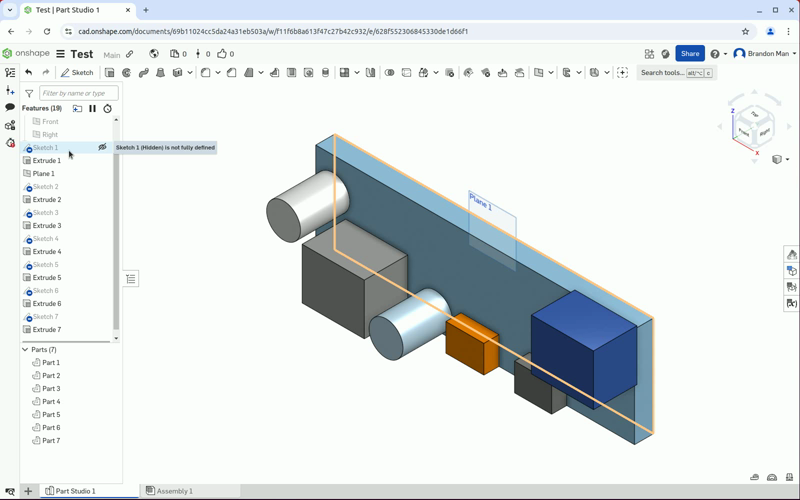
click(69, 150)